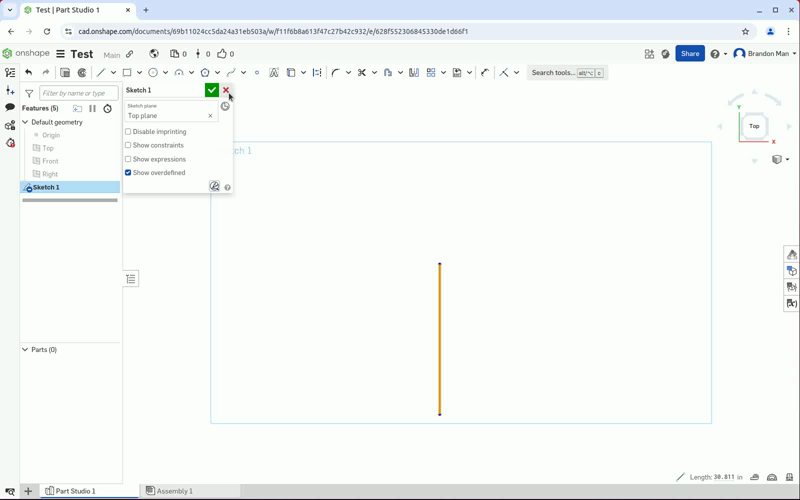
key(shift+h)
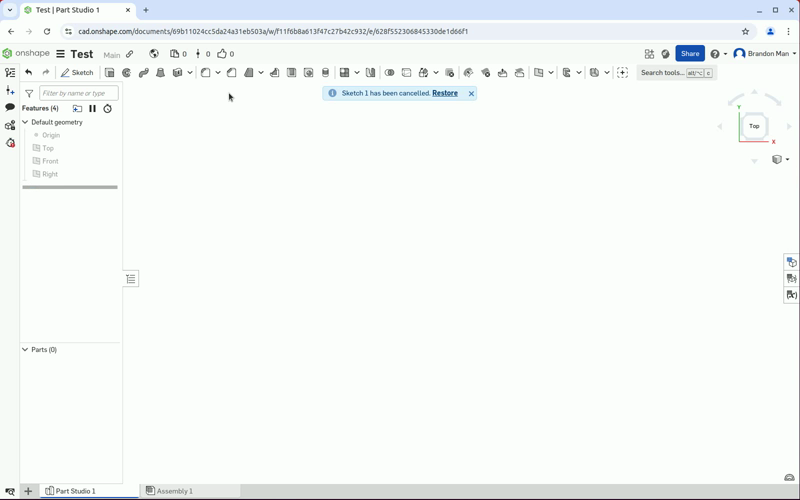
mouse_move(73, 352)
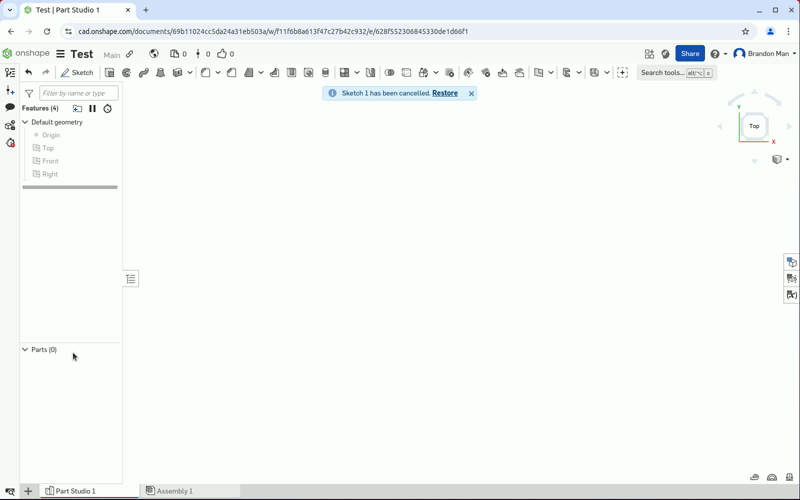
key(y)
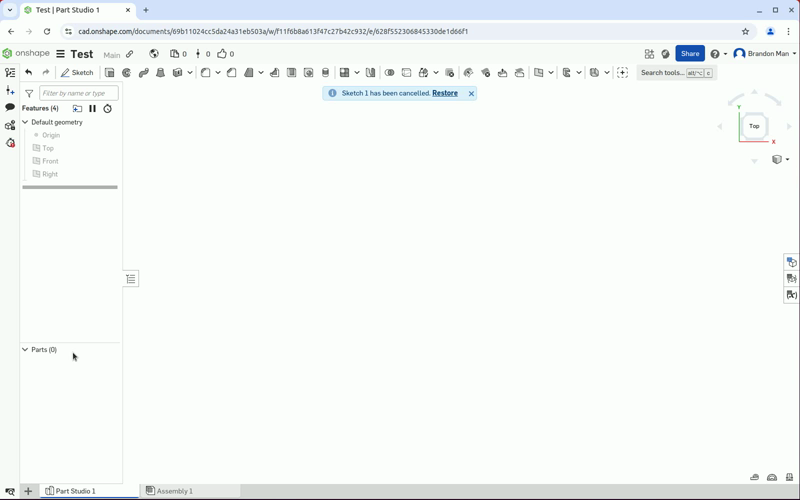
key(shift+p)
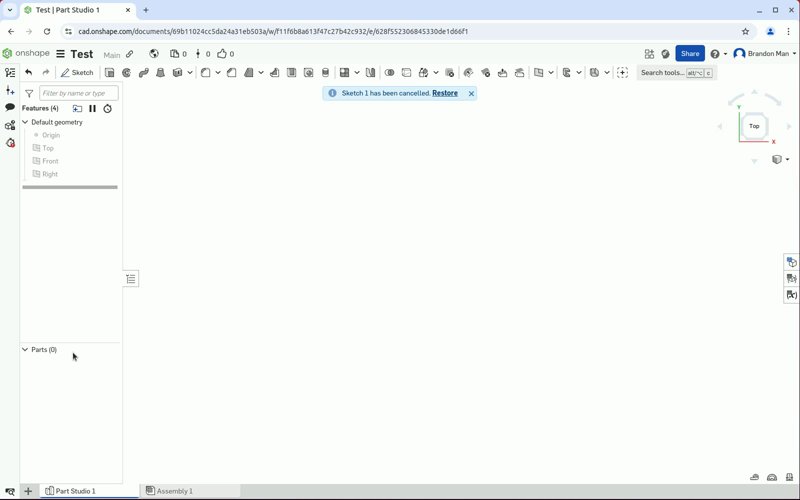
key(space)
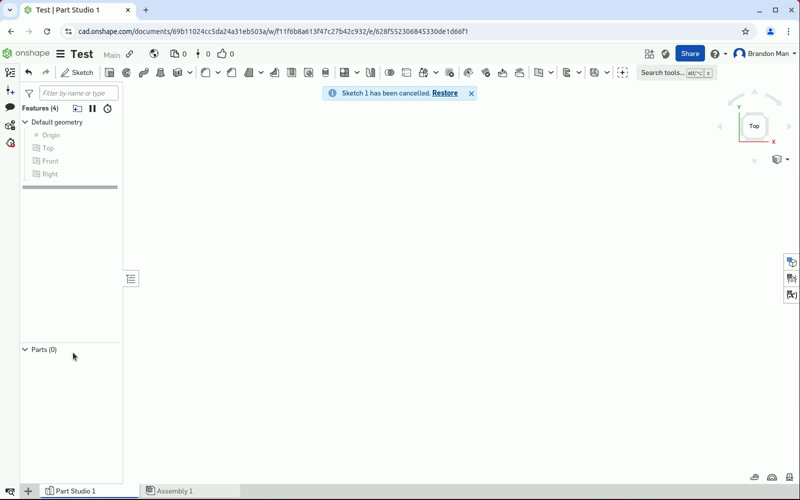
key_down(shift)
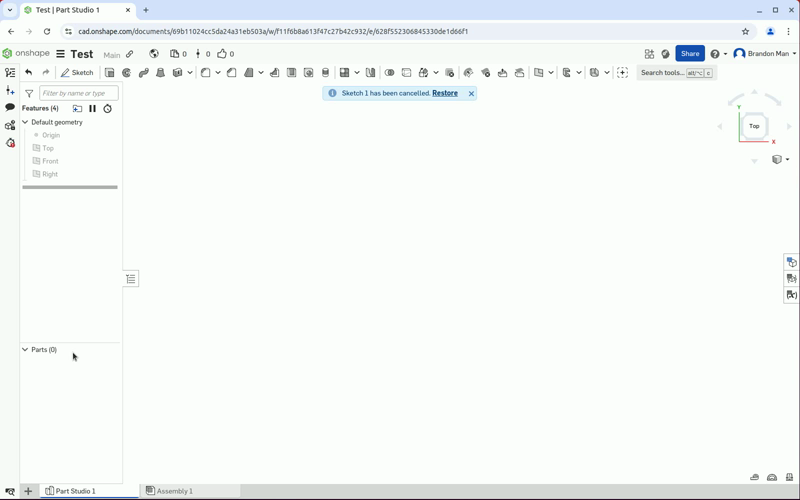
key(up)
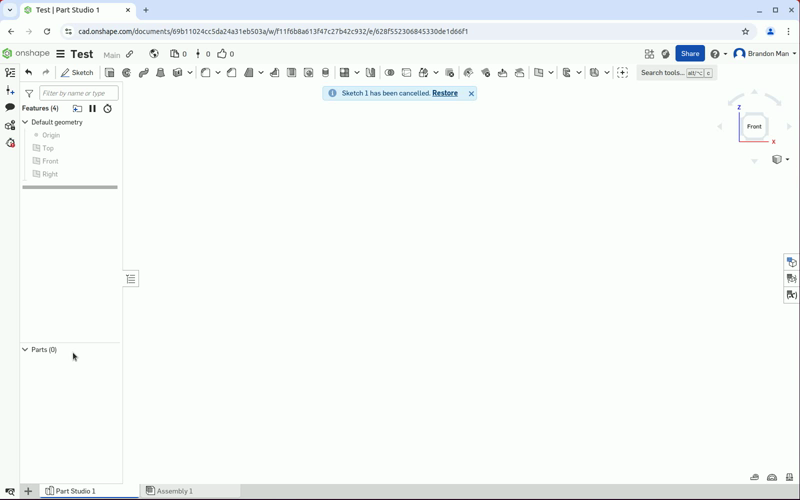
key_up(shift)
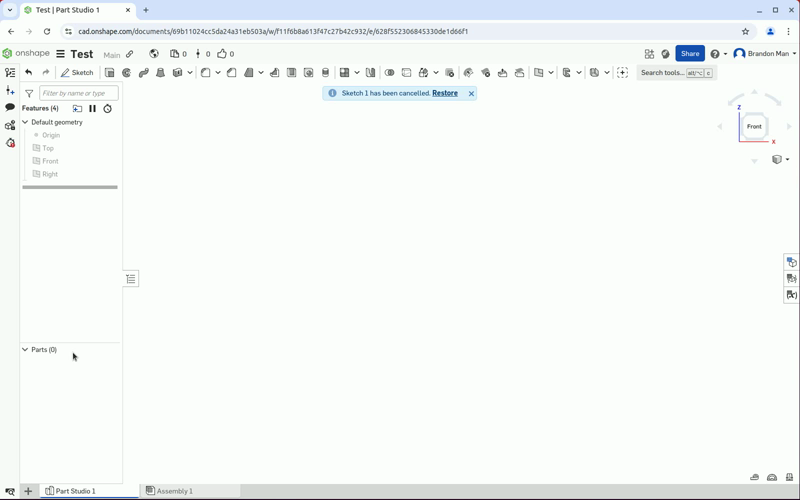
key(space)
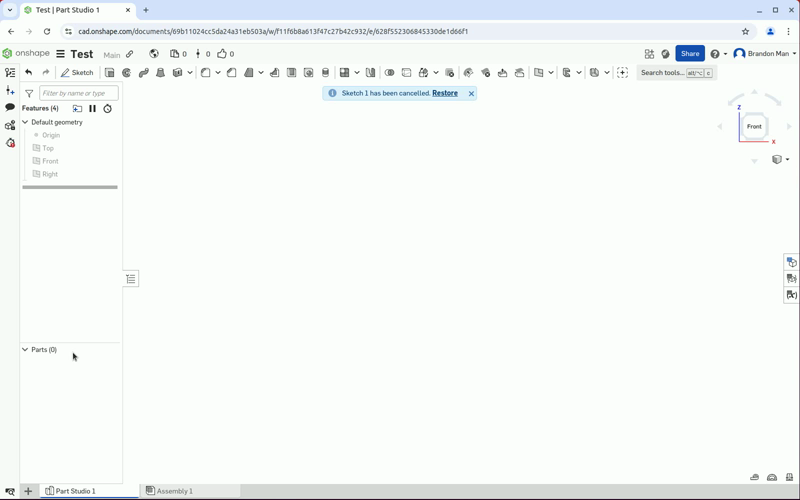
key_down(shift)
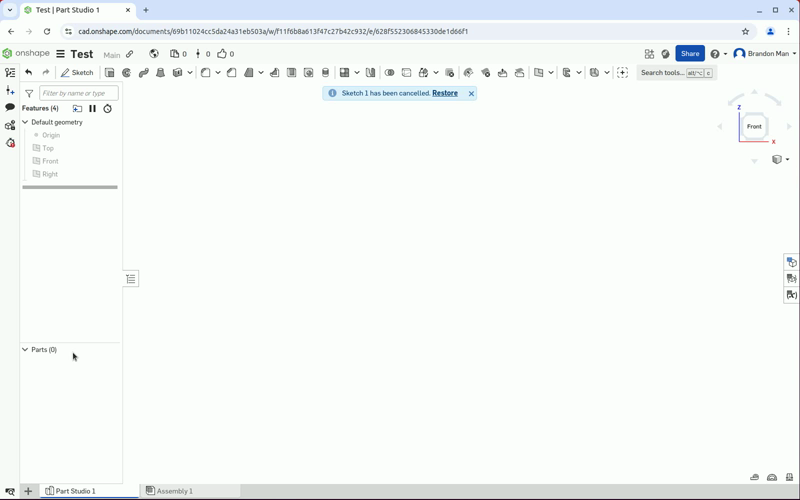
key(left)
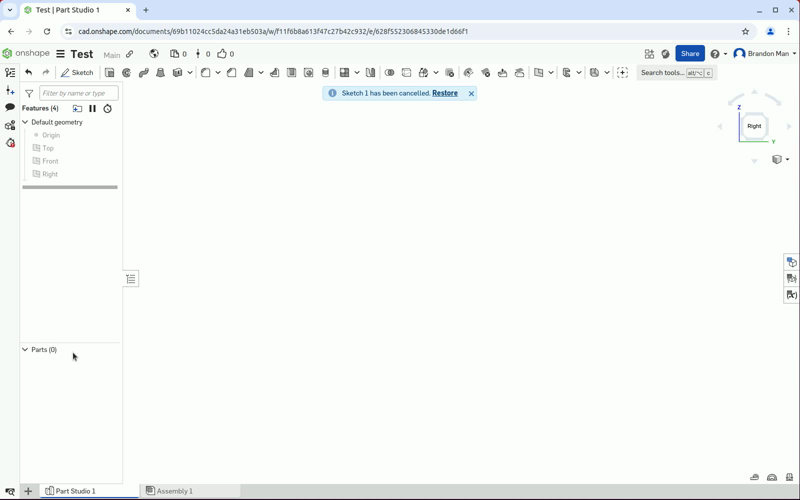
key_up(shift)
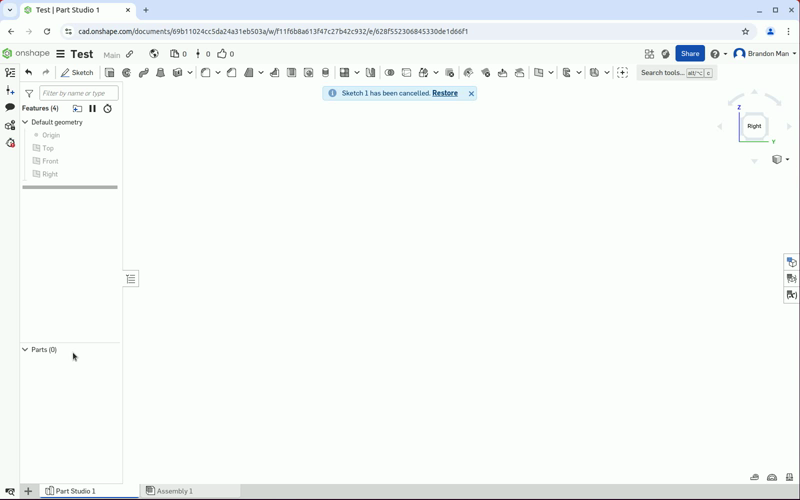
mouse_move(73, 352)
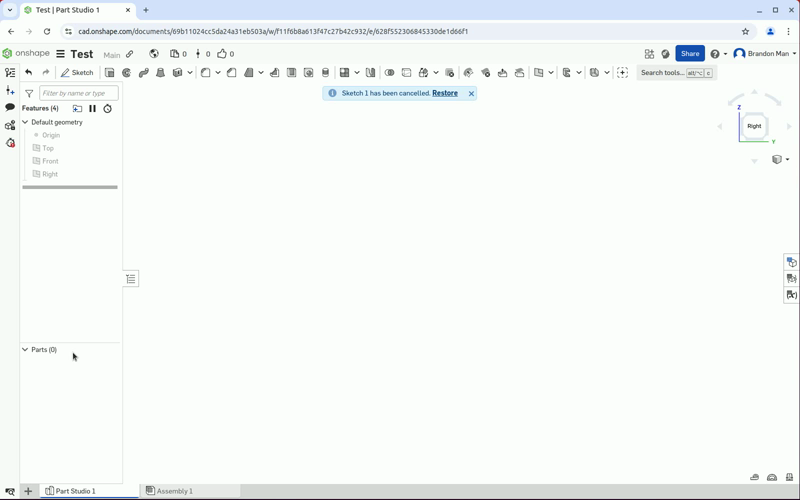
key(shift+y)
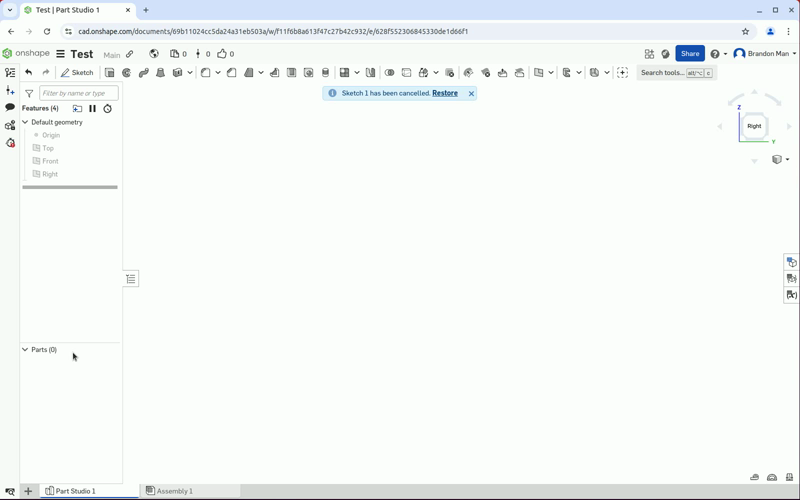
key(shift+s)
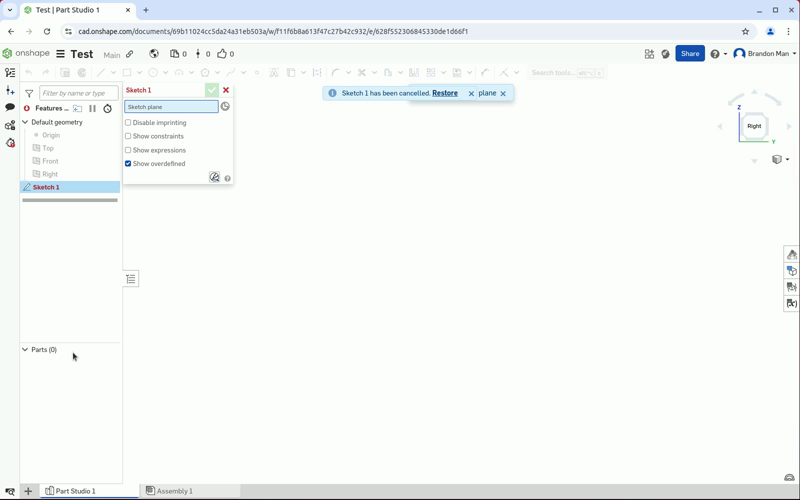
mouse_move(73, 176)
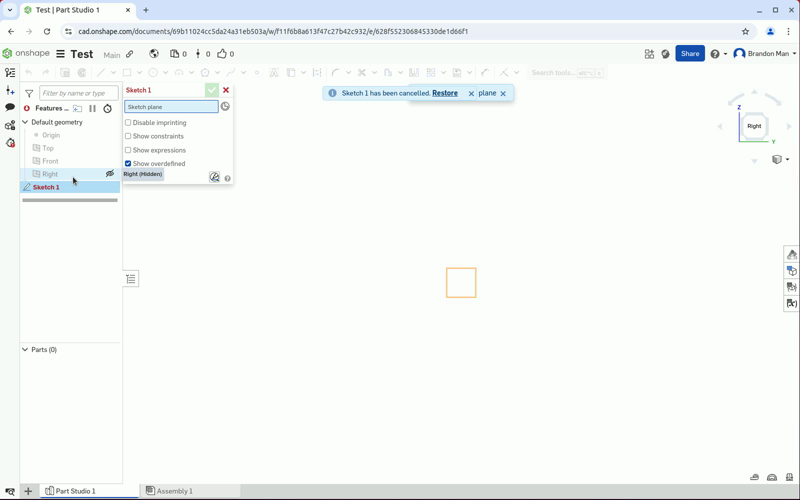
click(73, 176)
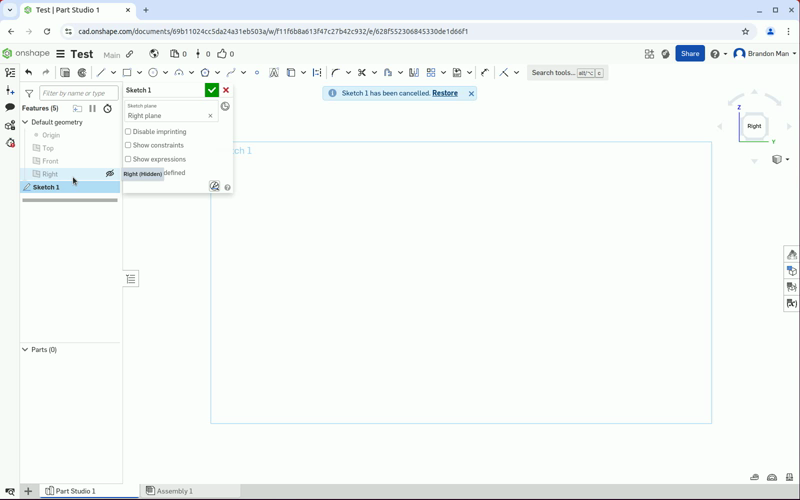
mouse_move(73, 352)
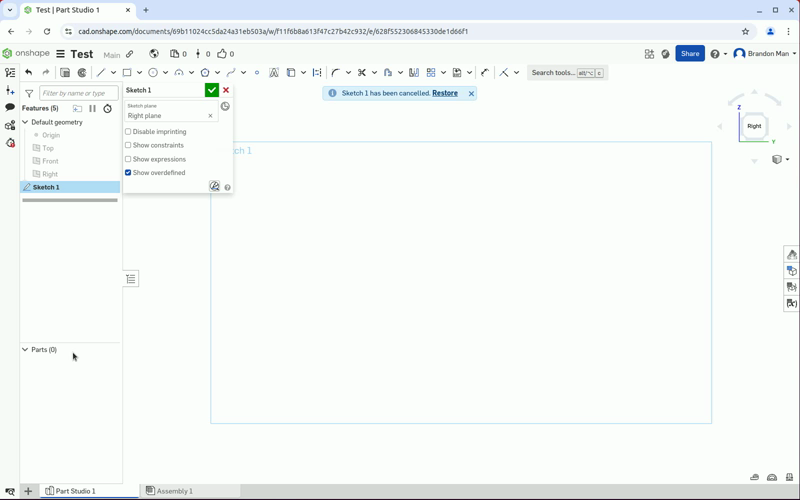
key(y)
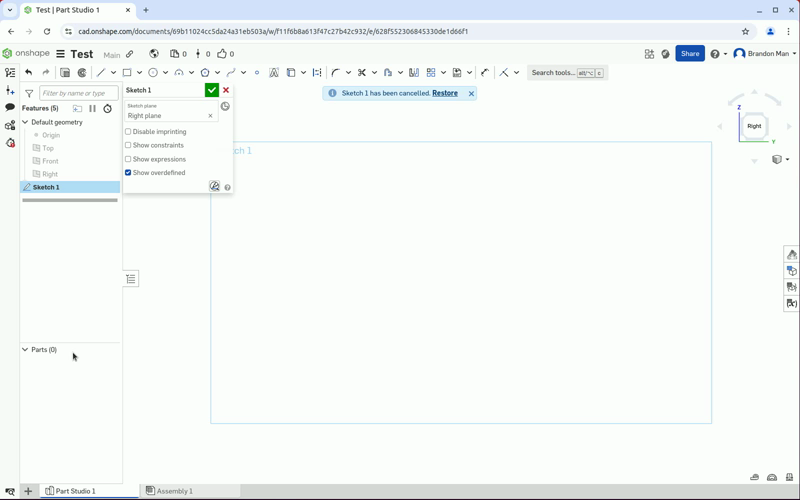
key(l)
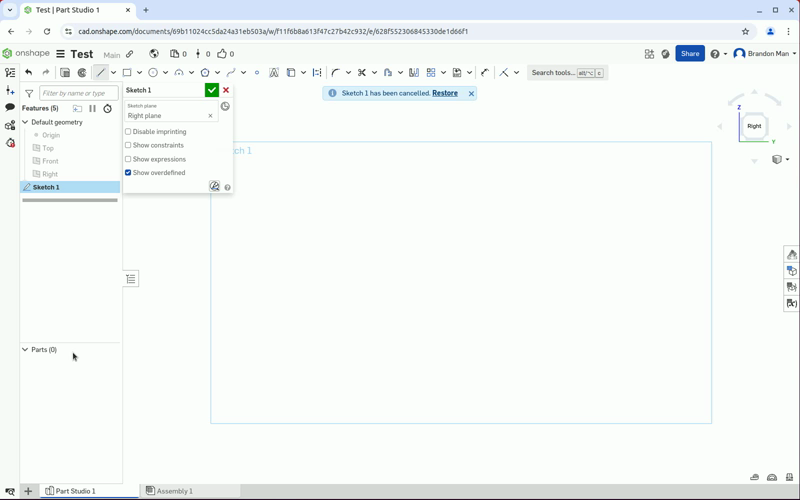
key_down(shift)
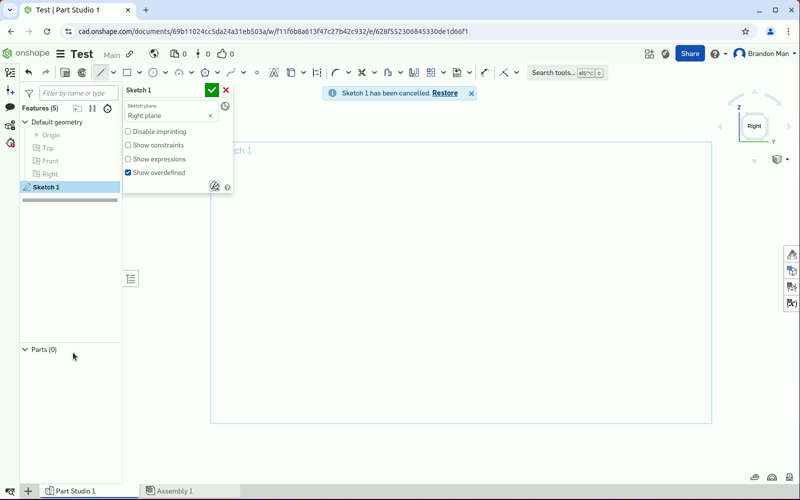
mouse_move(372, 238)
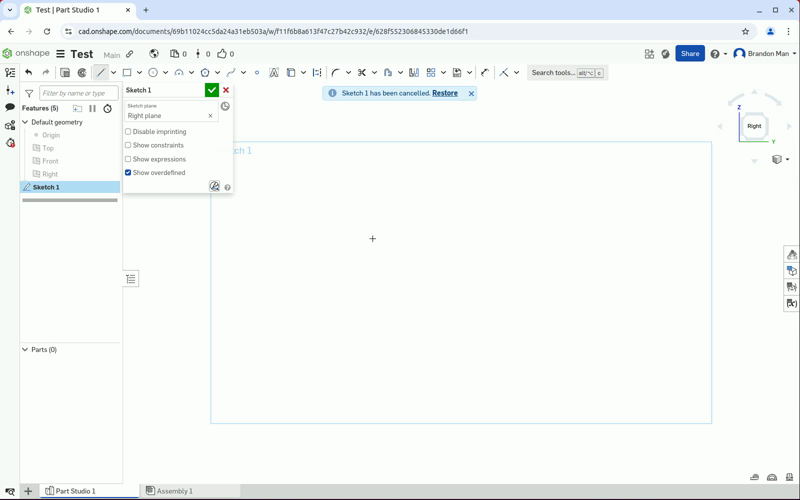
click(372, 238)
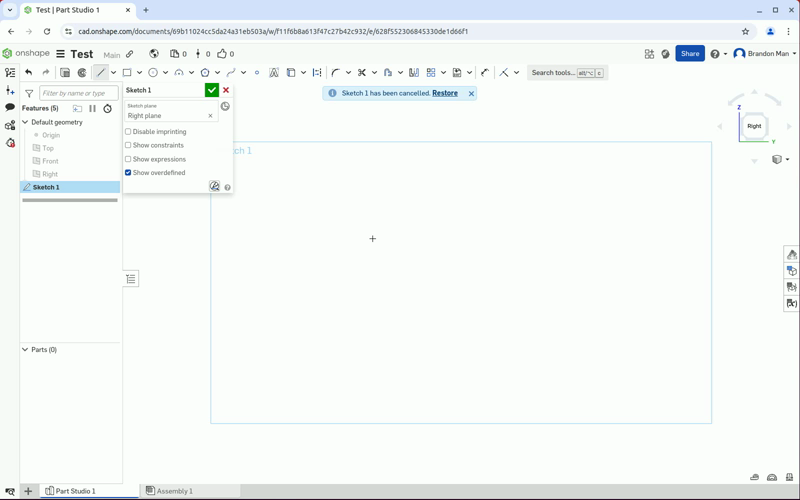
key_up(shift)
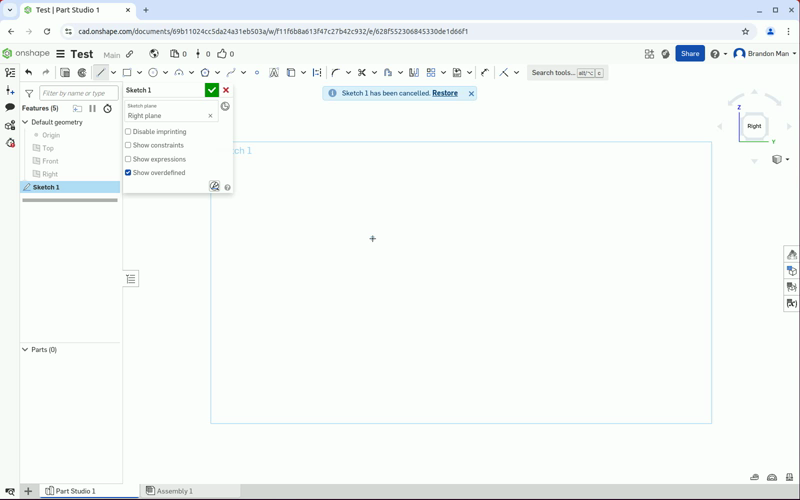
key_down(shift)
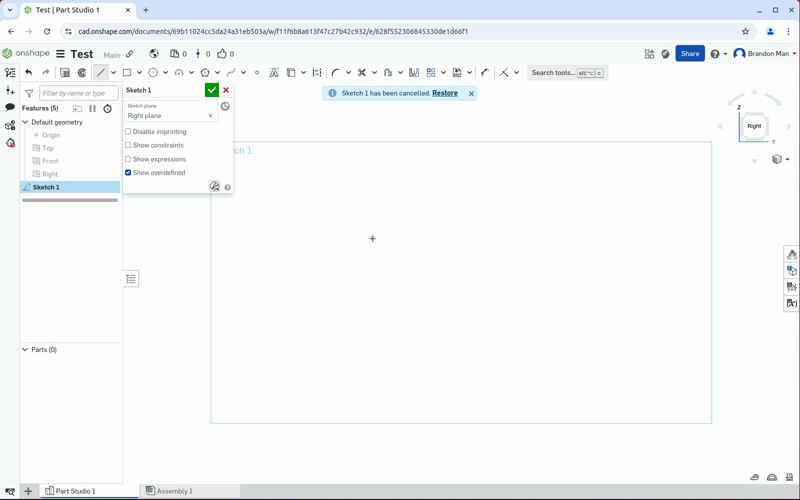
mouse_move(402, 238)
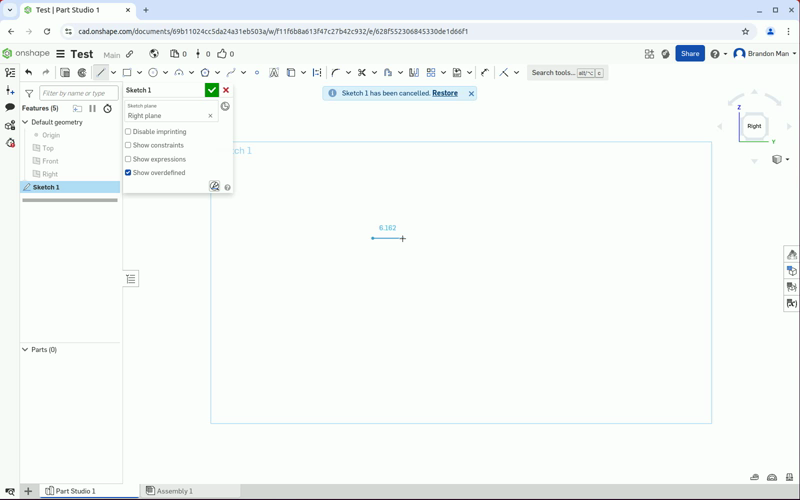
mouse_move(416, 238)
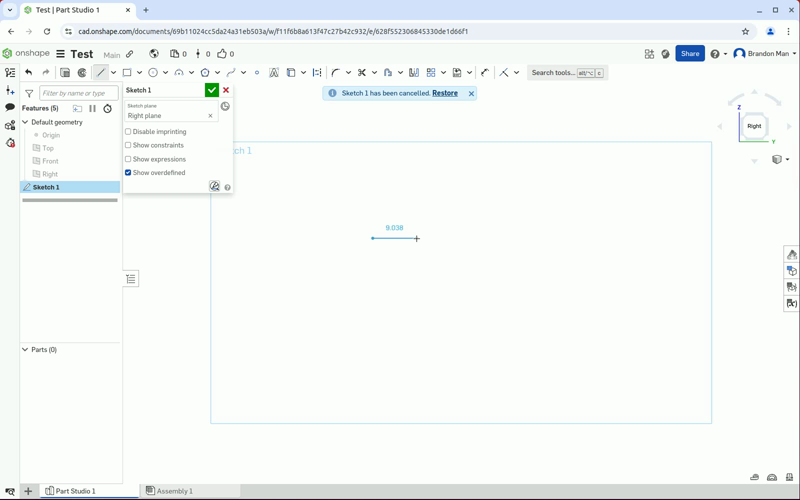
click(416, 238)
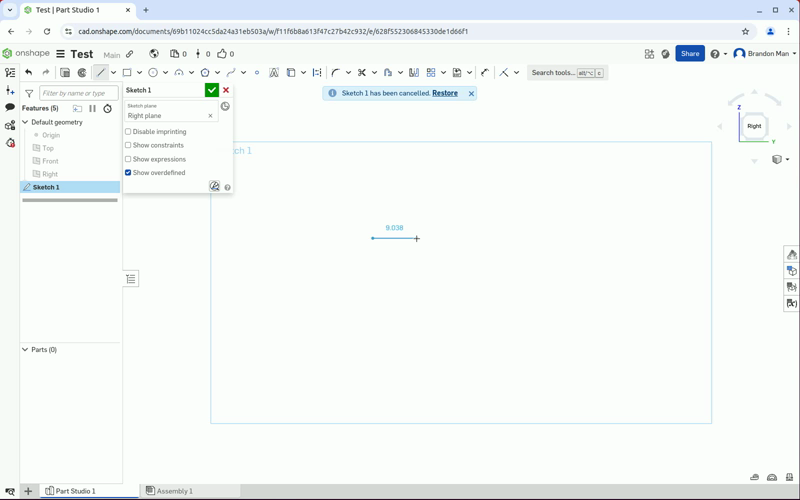
key_up(shift)
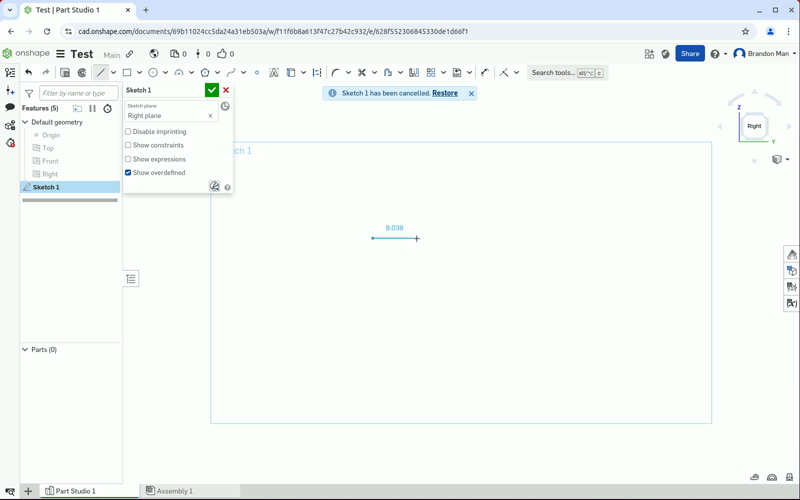
key_down(shift)
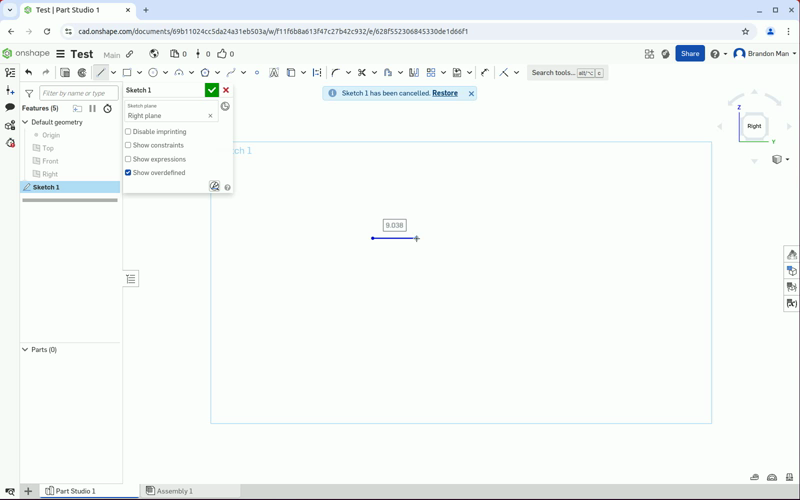
mouse_move(416, 169)
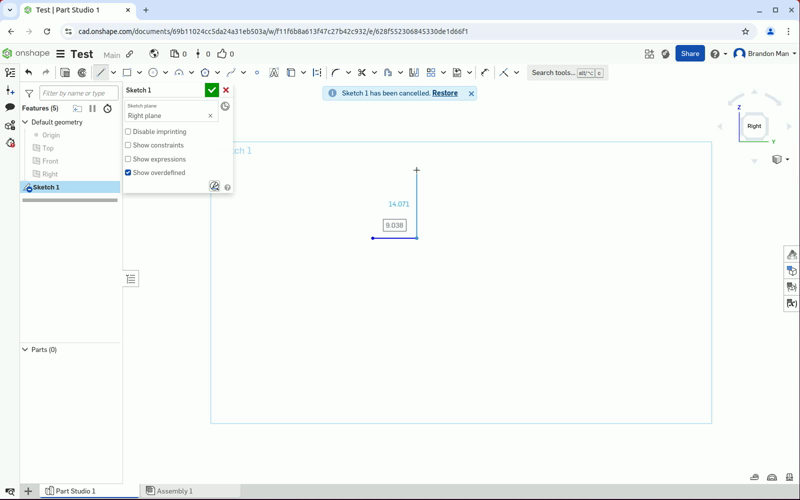
click(416, 169)
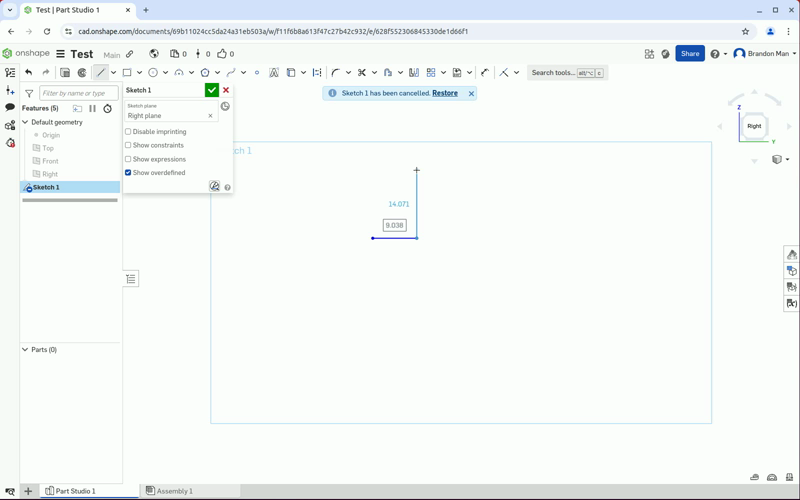
key_up(shift)
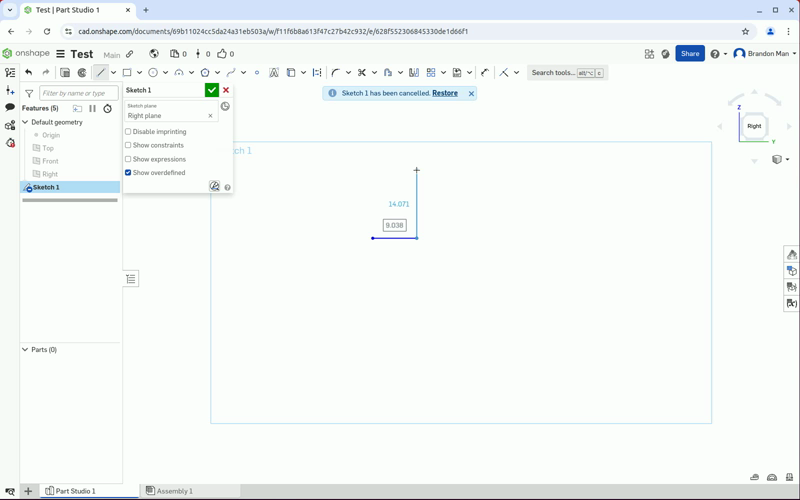
key_down(shift)
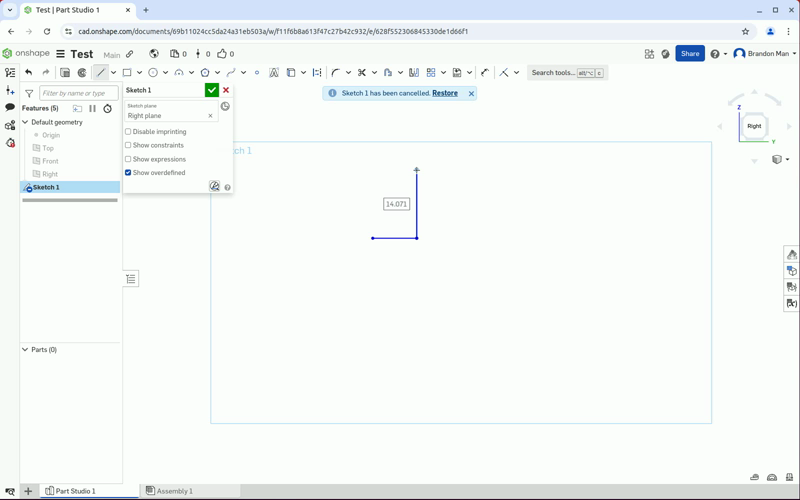
mouse_move(446, 169)
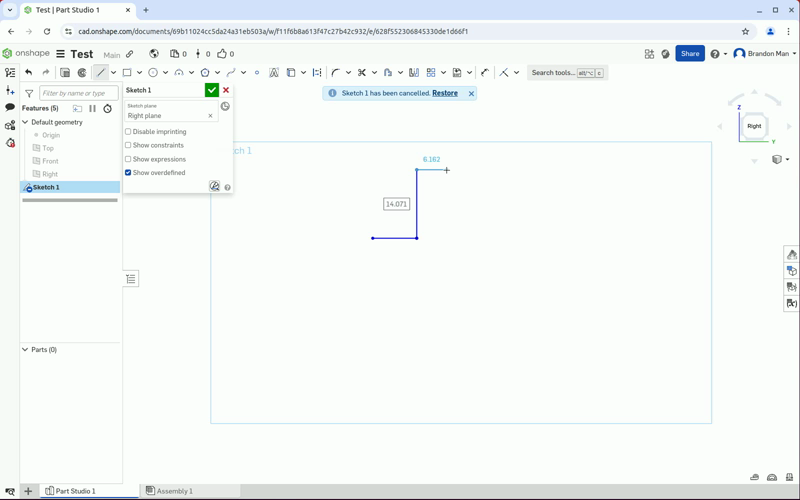
mouse_move(372, 169)
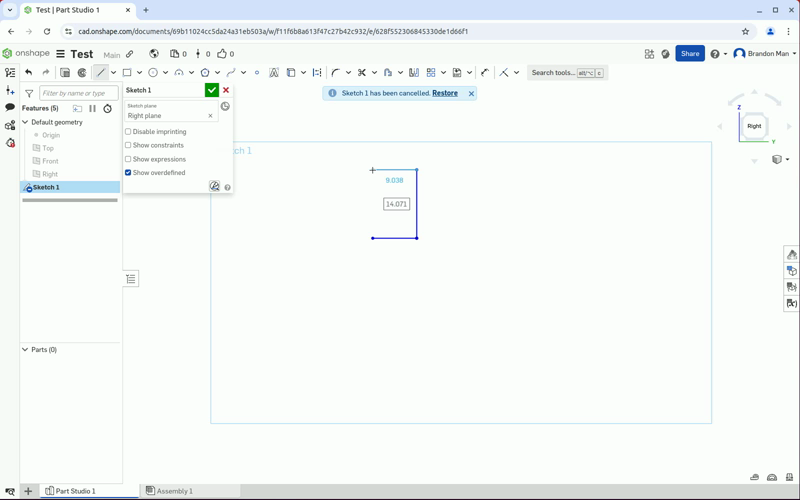
click(372, 169)
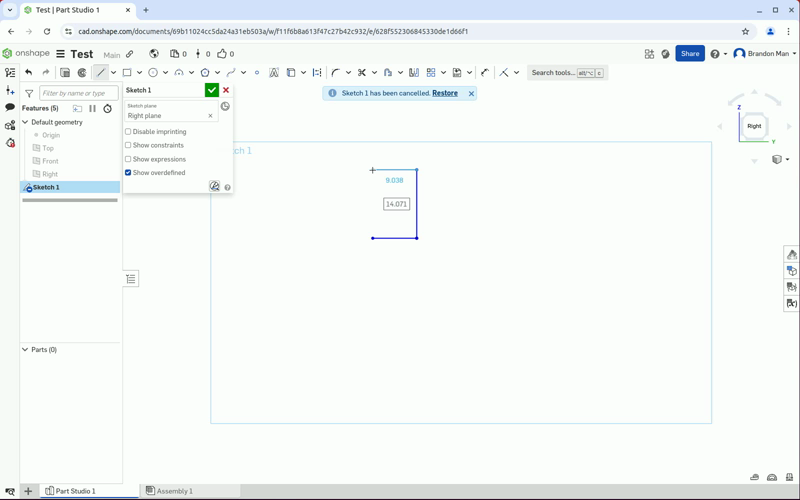
key_up(shift)
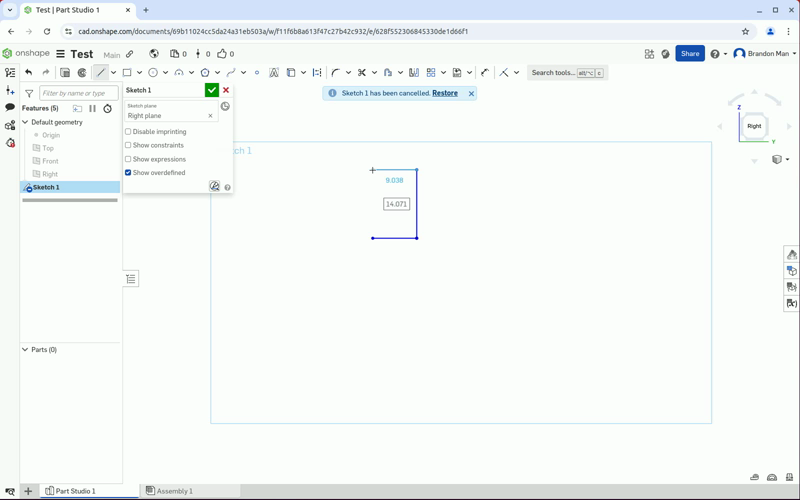
key_down(shift)
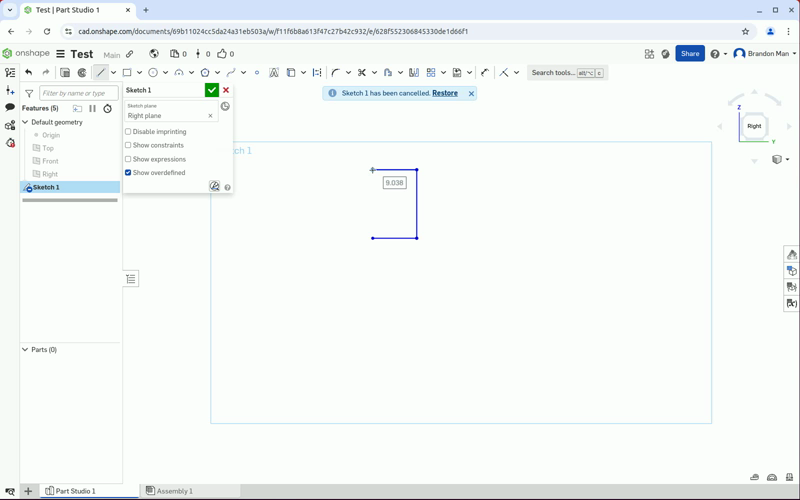
mouse_move(372, 238)
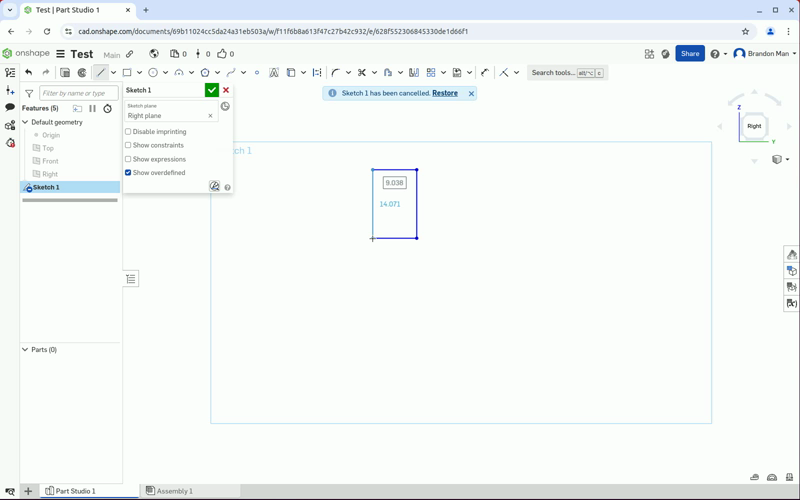
key_up(shift)
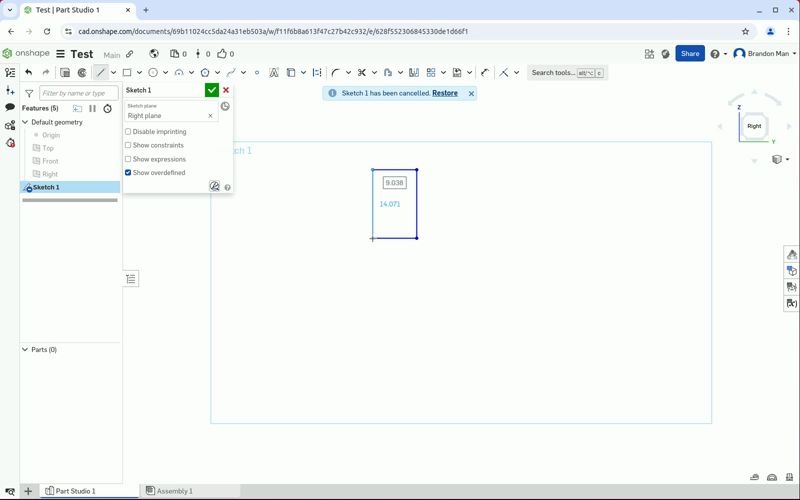
click(372, 238)
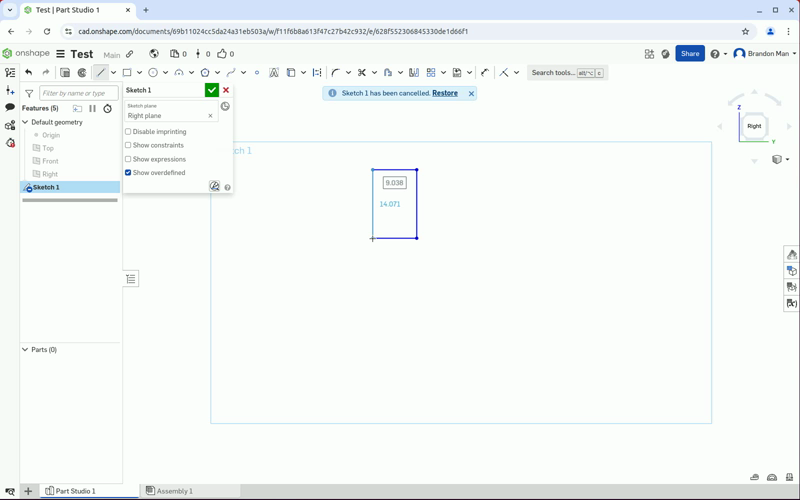
key(esc)
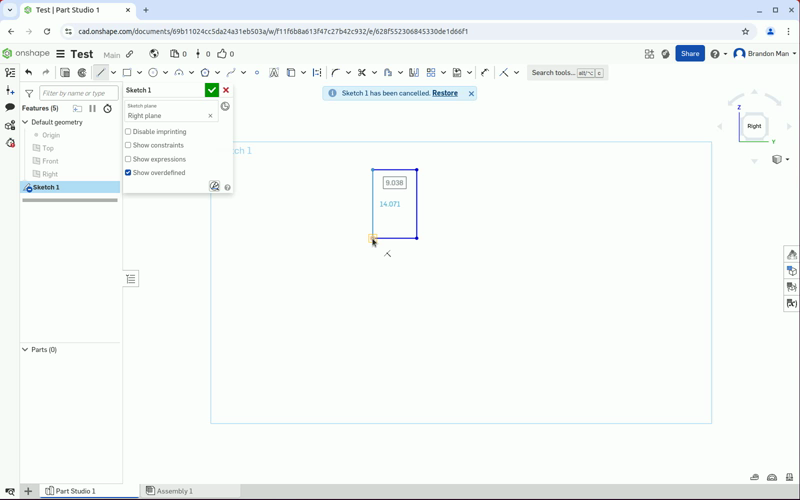
mouse_move(382, 218)
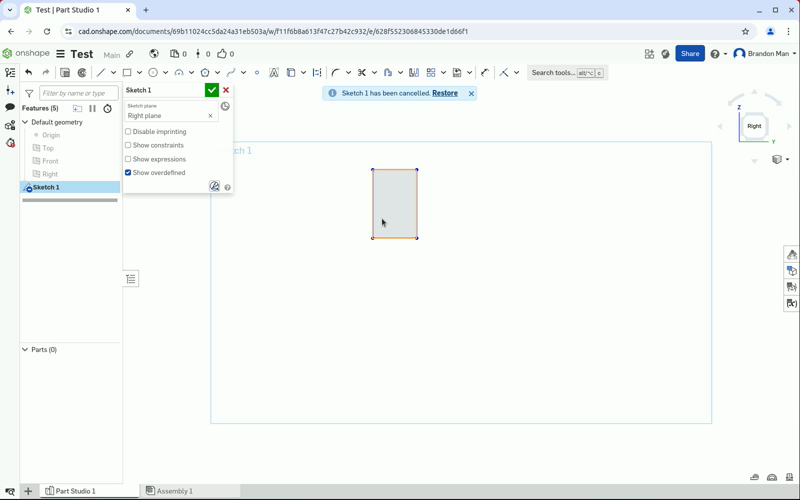
click(382, 218)
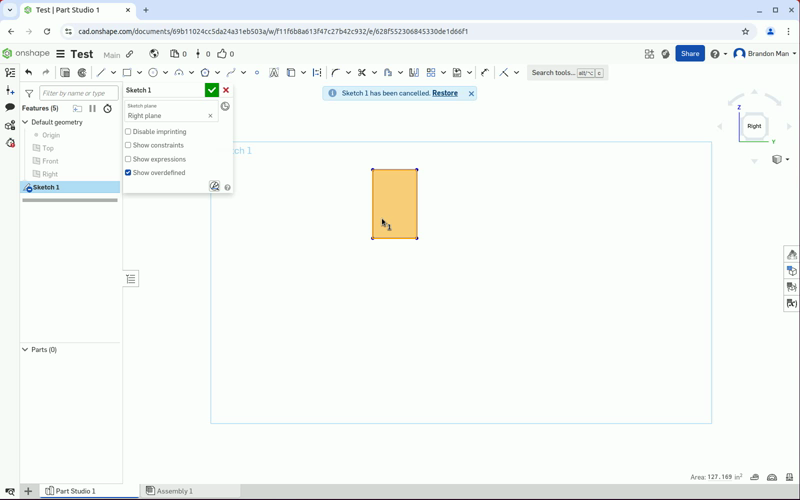
mouse_move(73, 352)
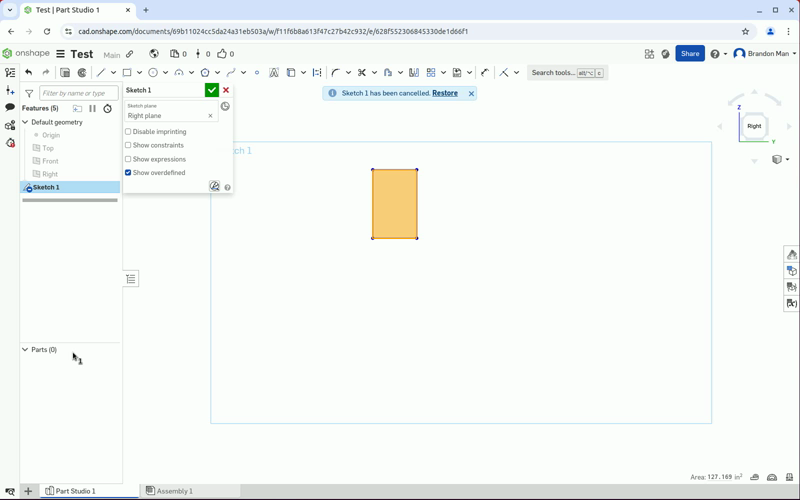
key(shift+y)
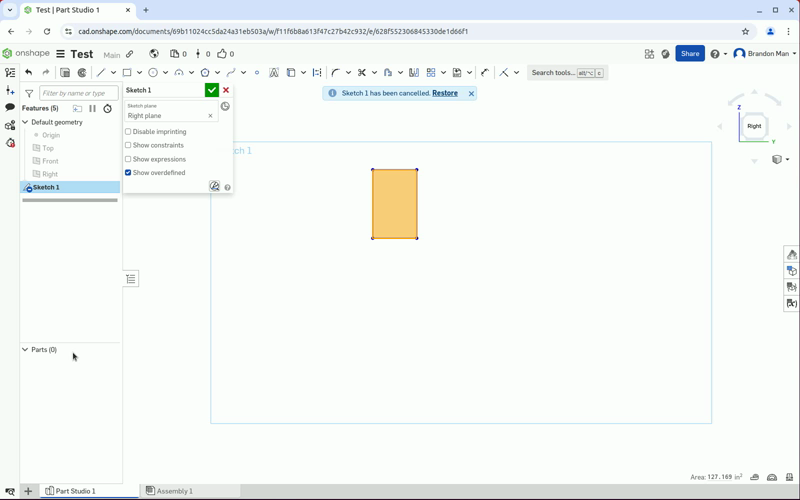
key(shift+e)
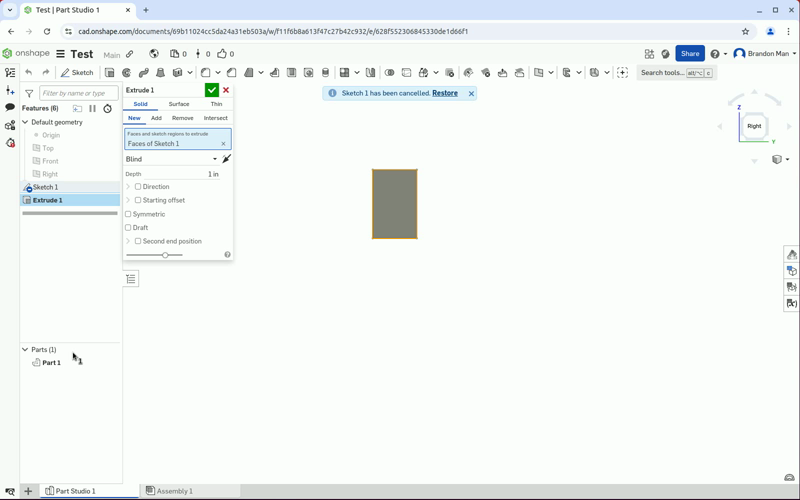
mouse_move(143, 106)
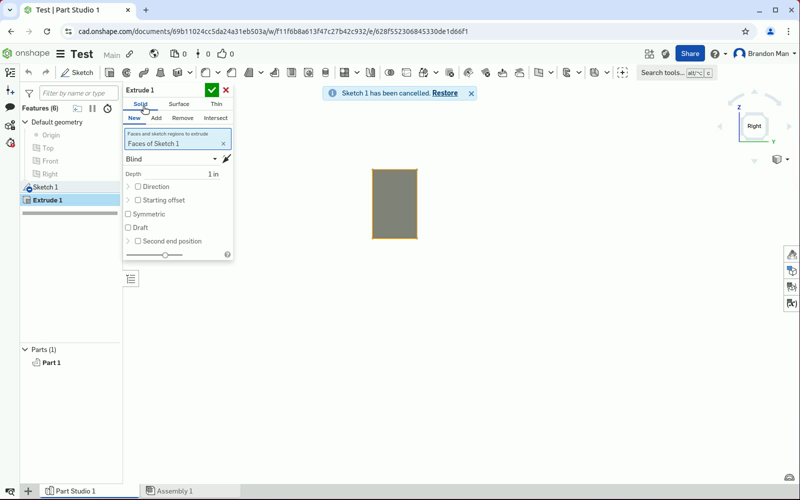
click(143, 106)
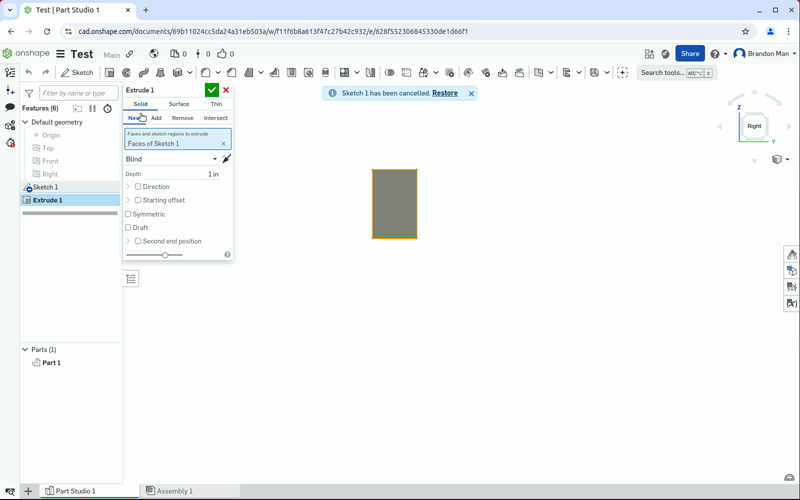
mouse_move(137, 120)
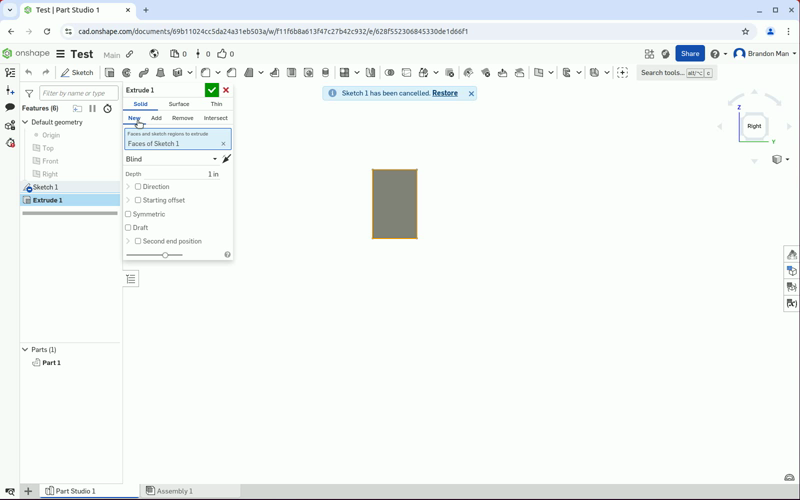
click(137, 120)
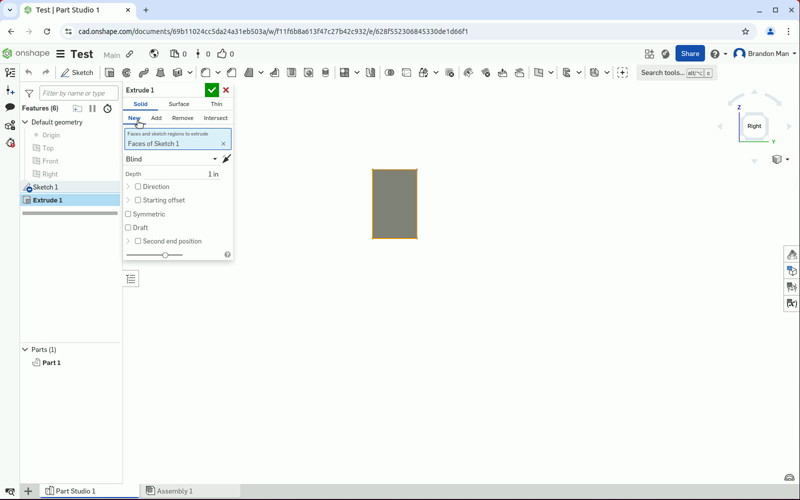
key(tab, 4)
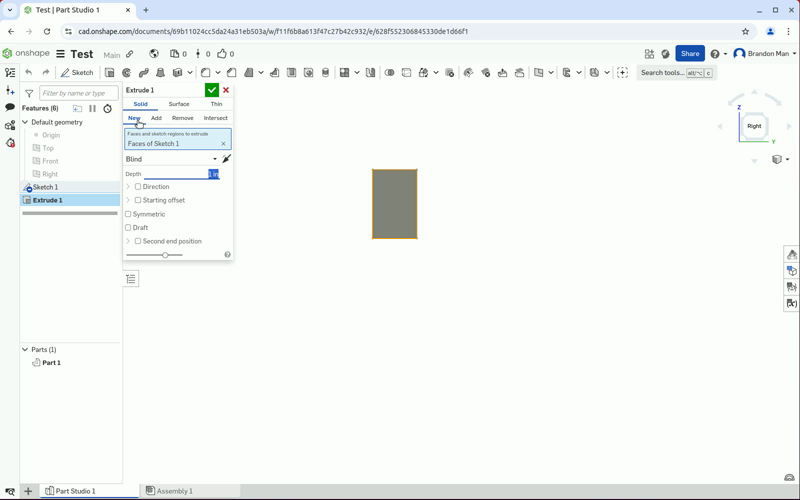
text(-0.481)
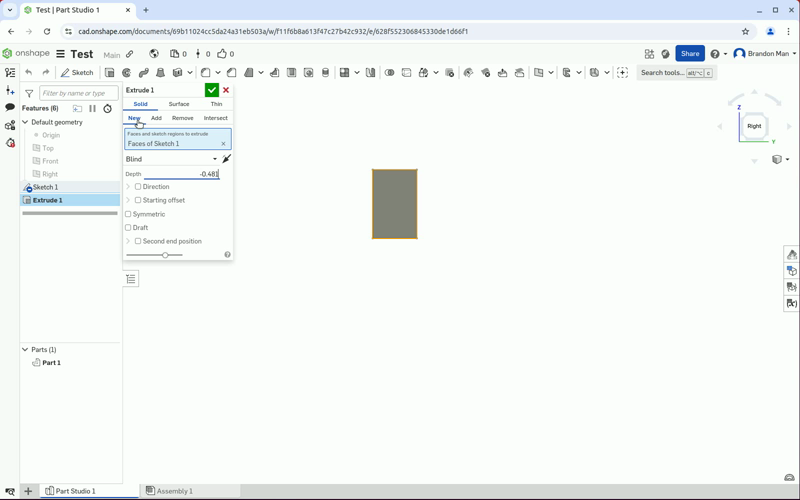
key(enter)
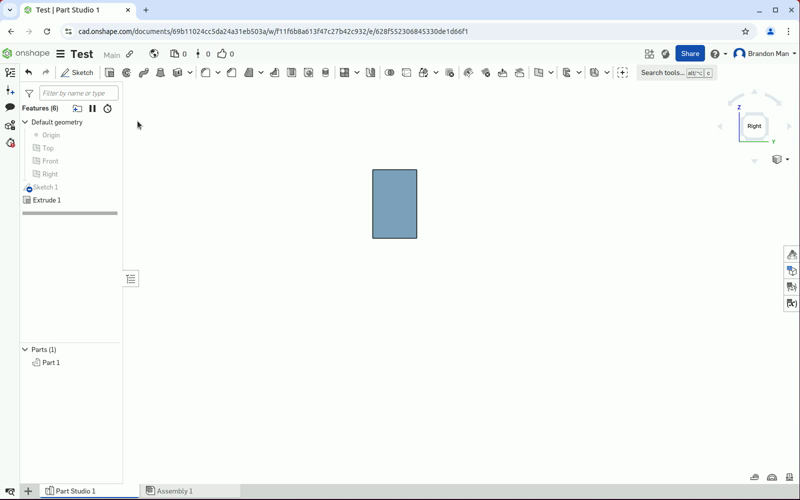
key(shift+h)
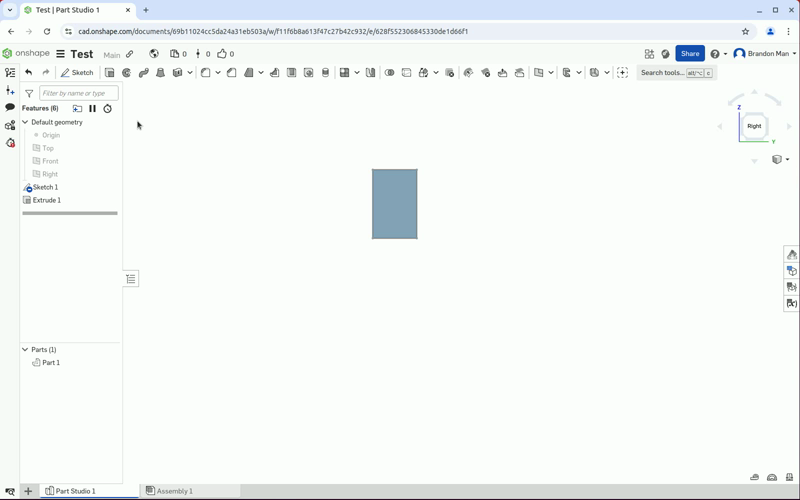
key(shift+h)
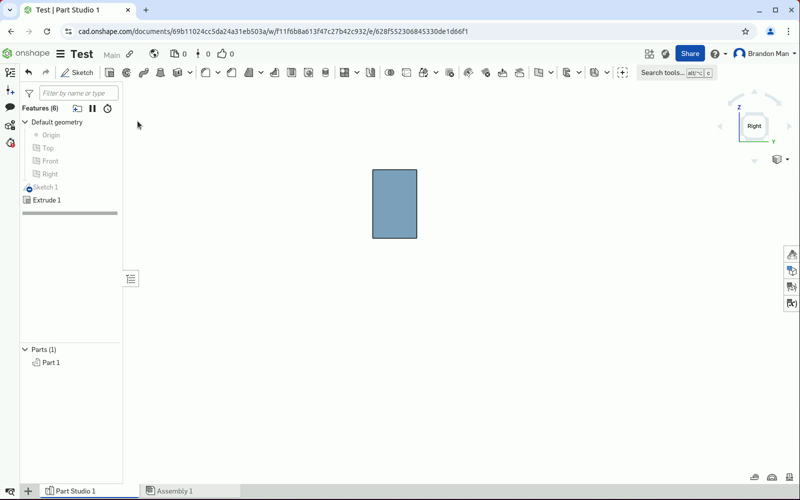
mouse_move(73, 189)
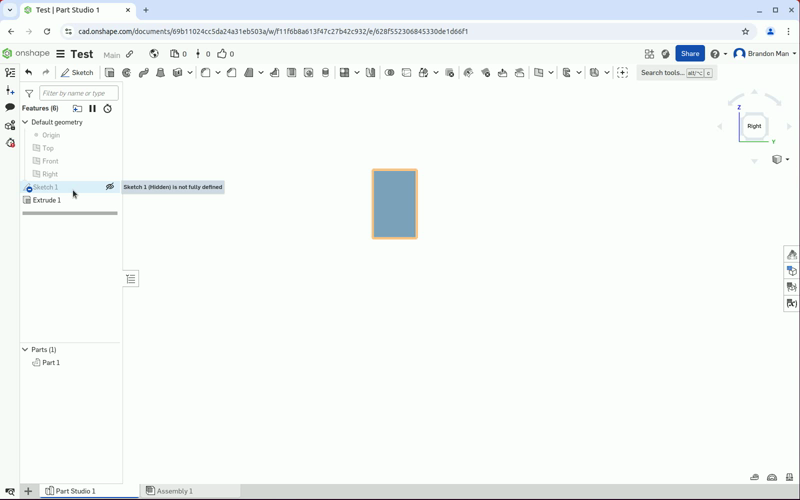
click(73, 189)
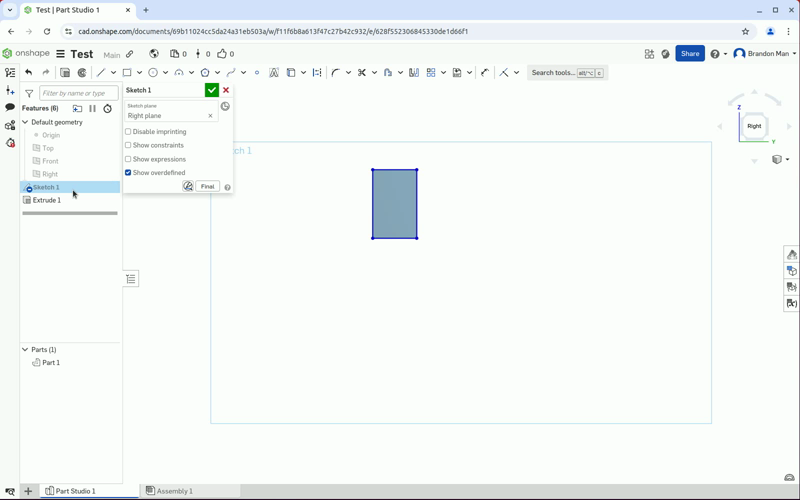
mouse_move(229, 92)
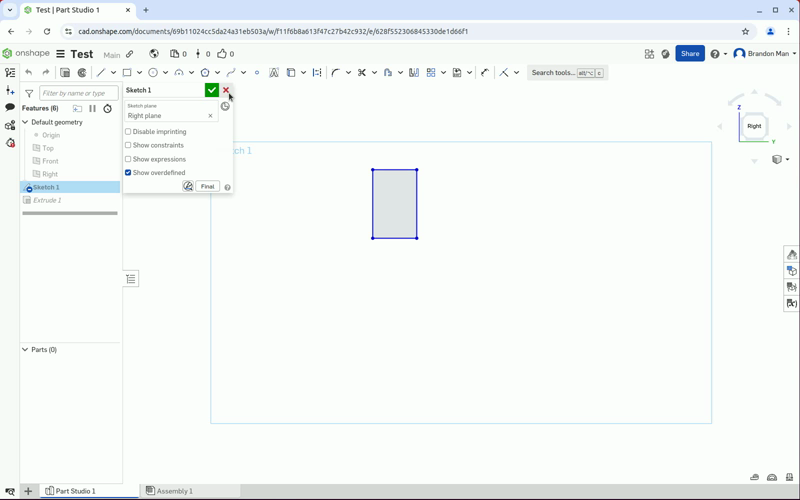
click(229, 92)
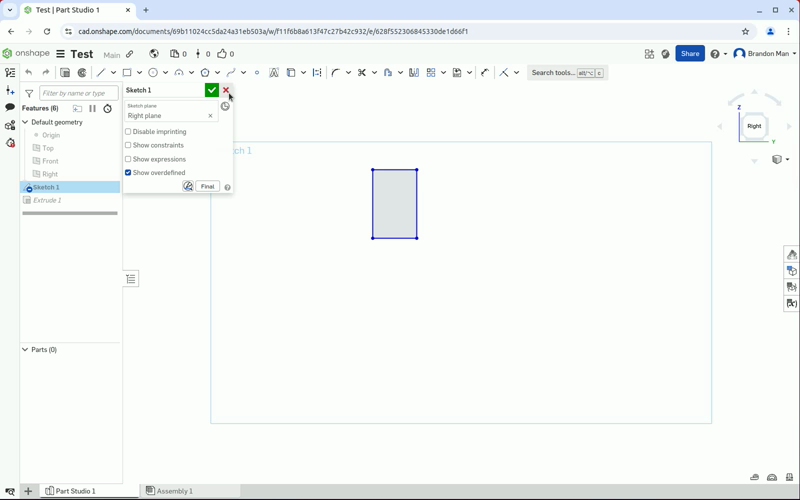
key(shift+s)
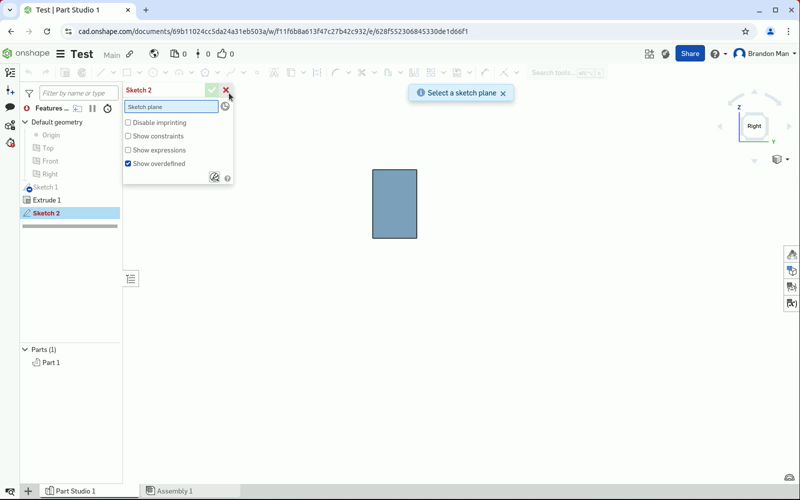
mouse_move(73, 176)
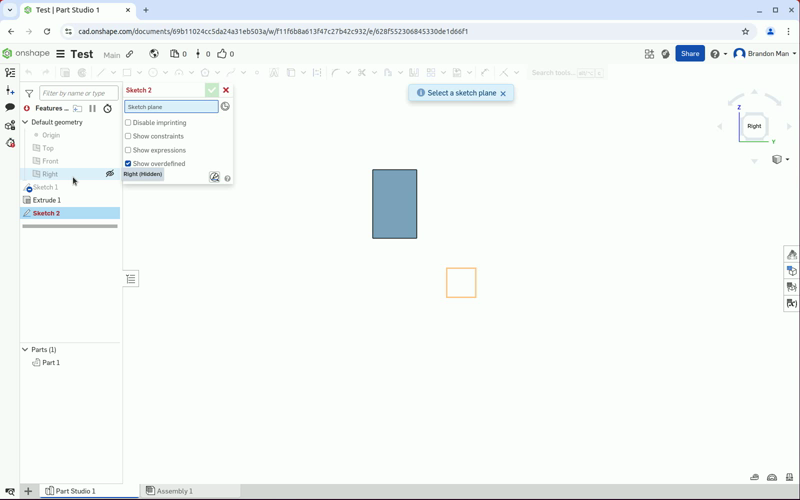
click(73, 176)
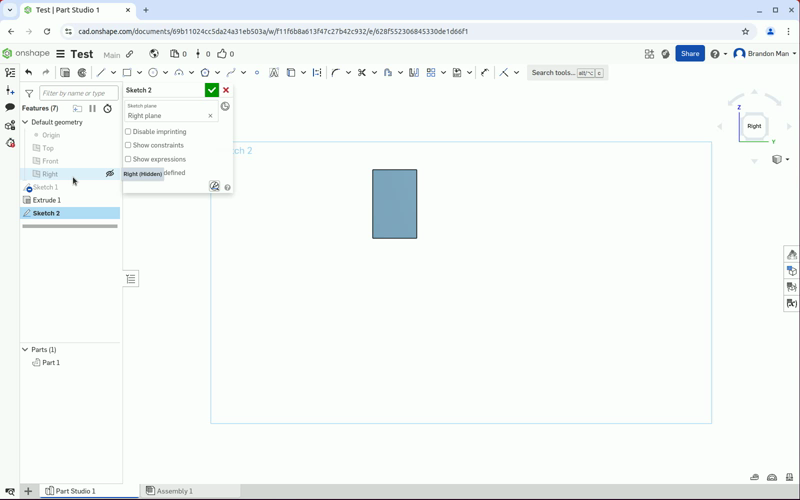
mouse_move(73, 352)
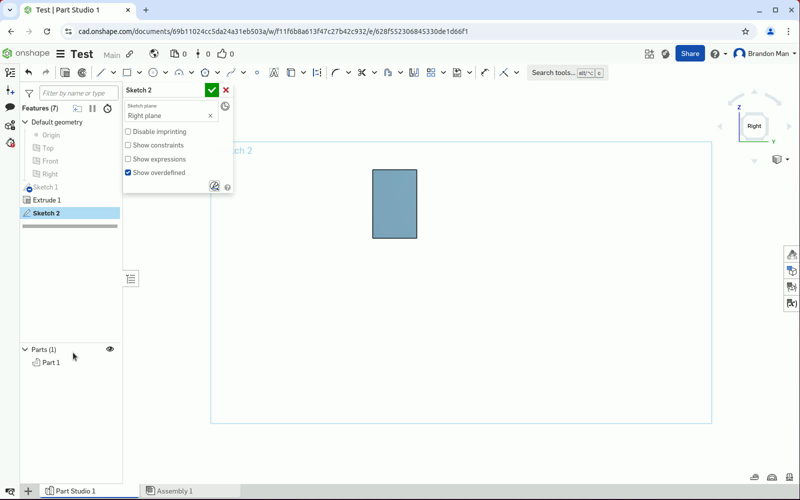
key(y)
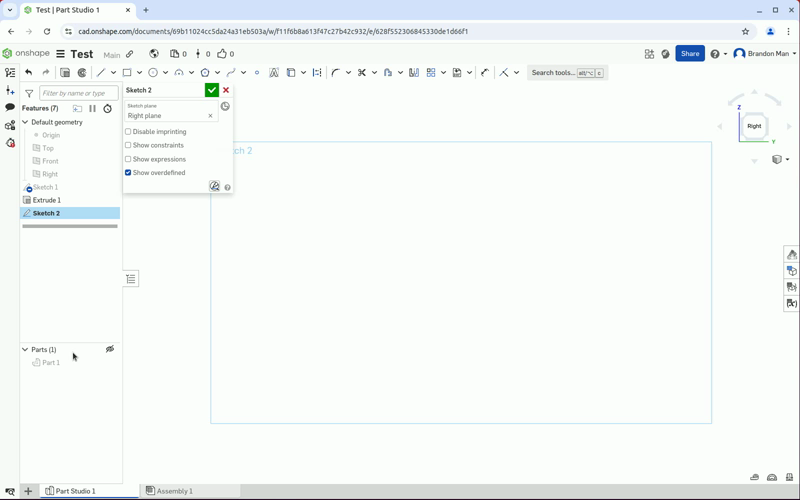
key(l)
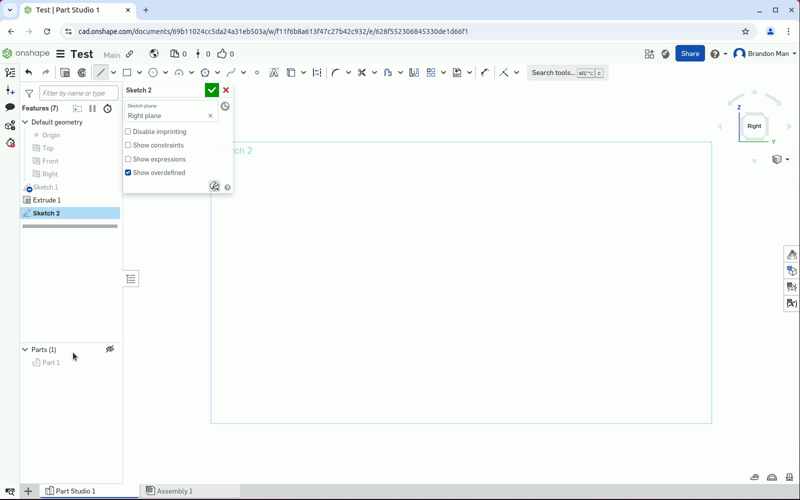
key_down(shift)
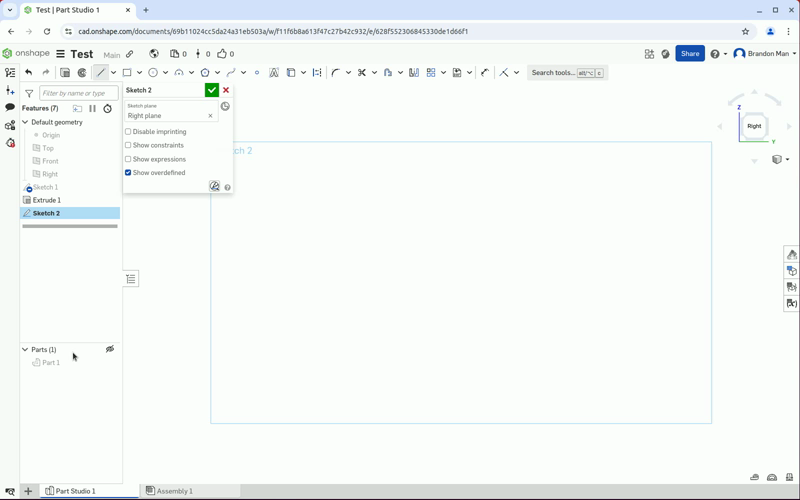
mouse_move(372, 327)
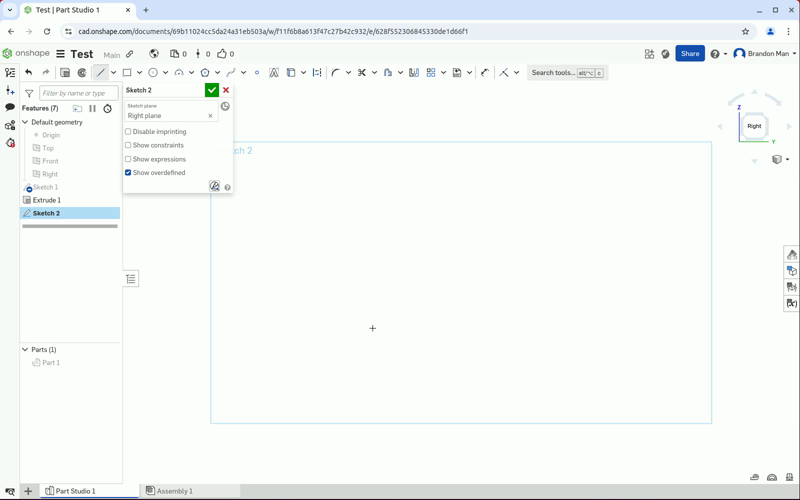
click(372, 327)
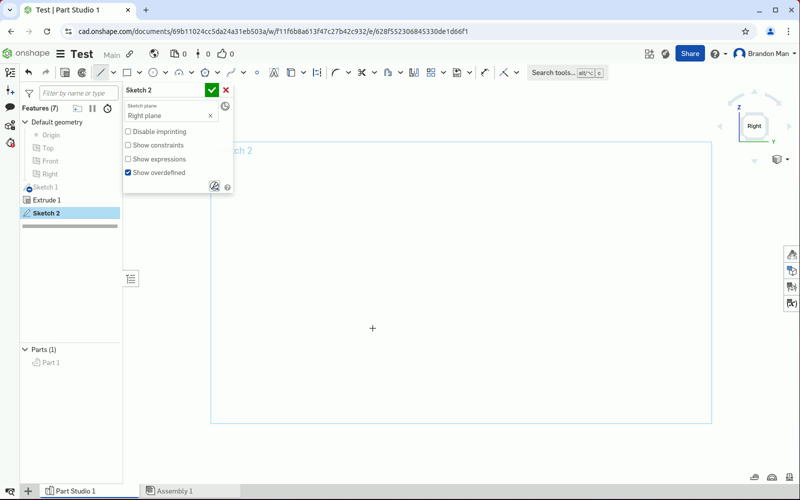
key_up(shift)
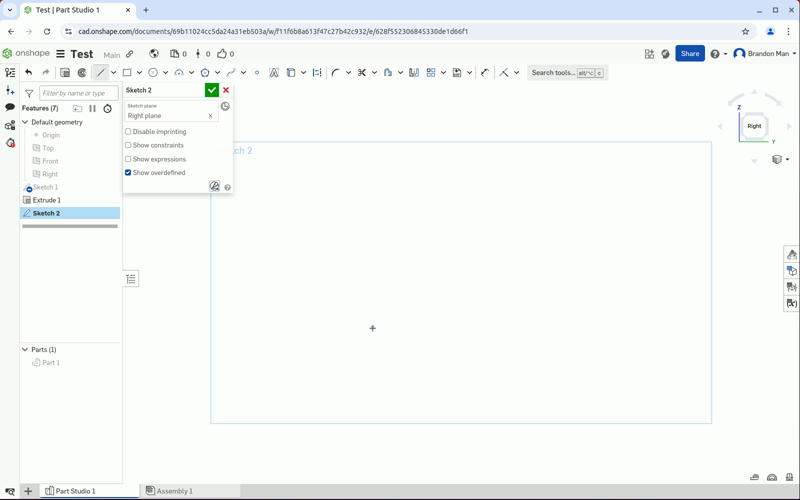
key_down(shift)
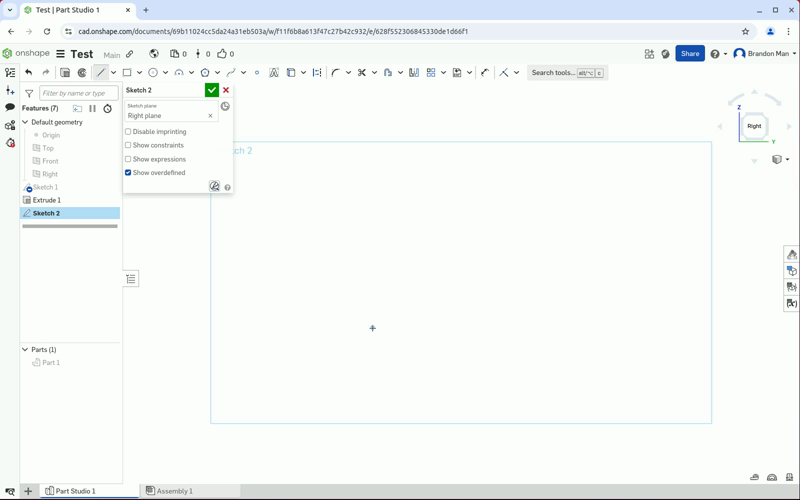
mouse_move(402, 327)
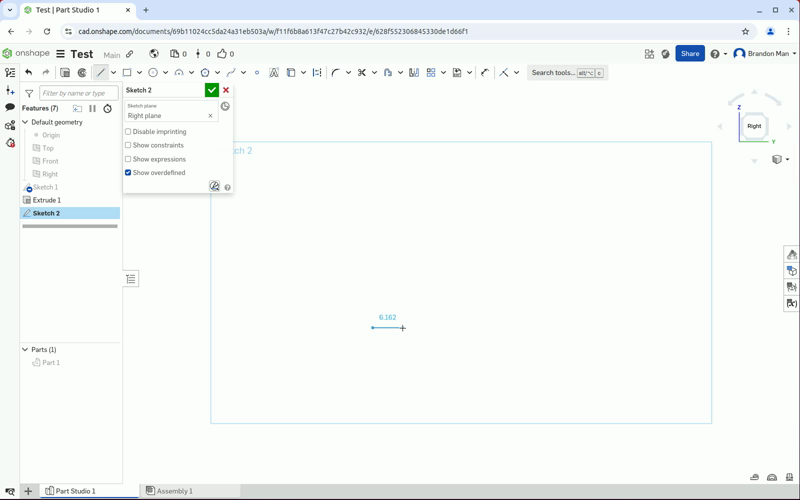
mouse_move(416, 327)
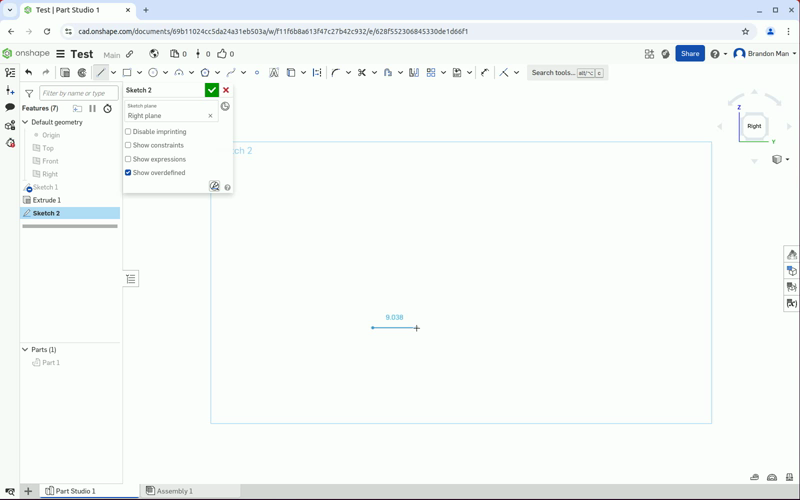
click(416, 327)
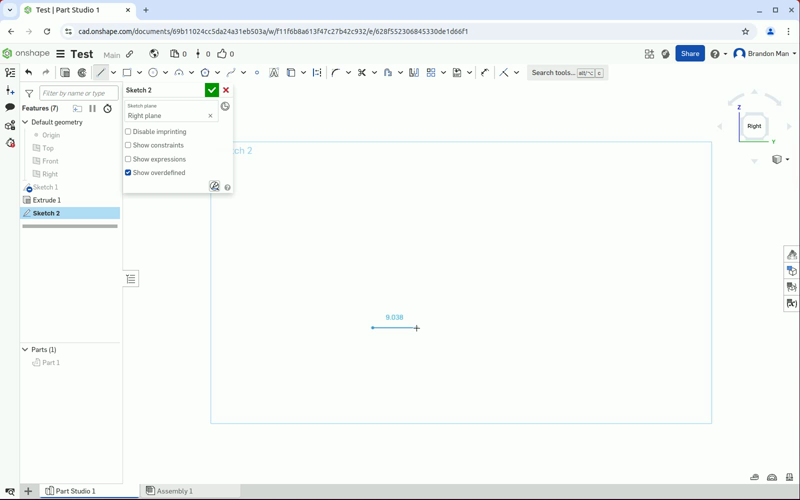
key_up(shift)
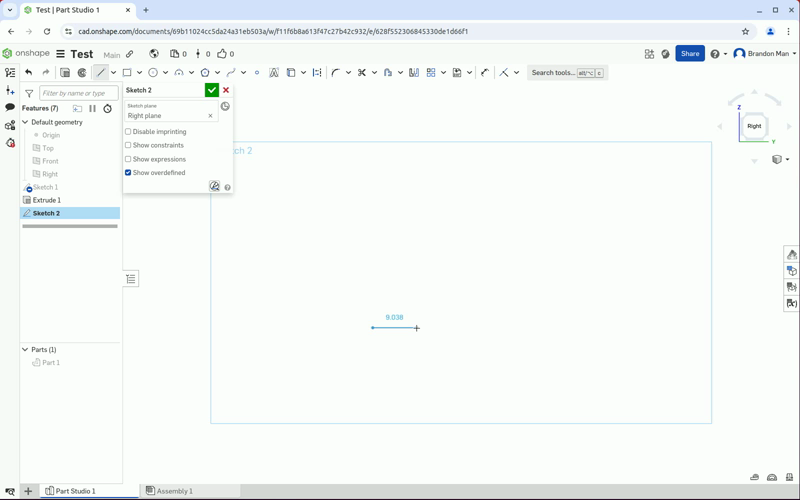
key_down(shift)
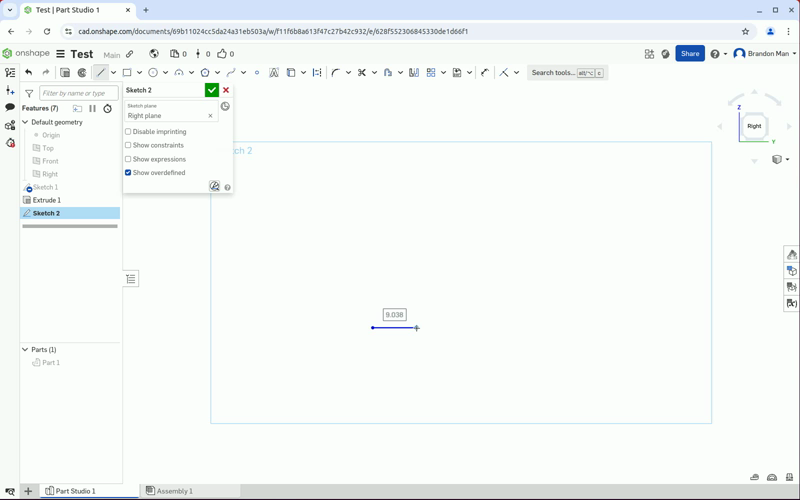
mouse_move(446, 327)
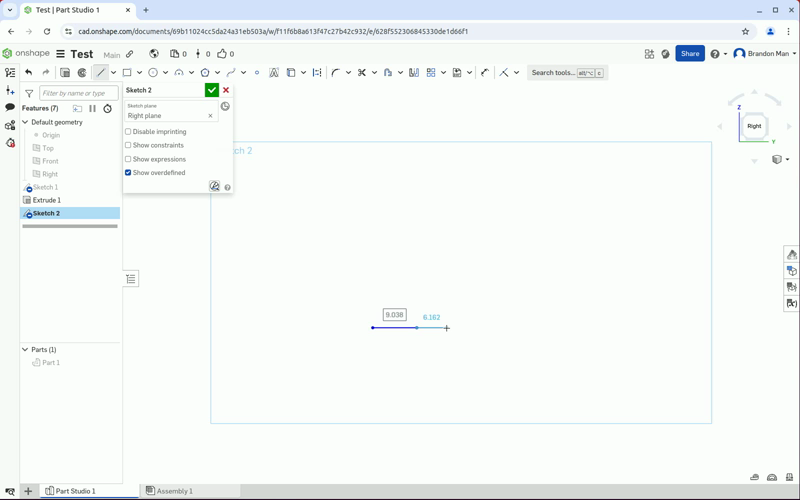
mouse_move(441, 327)
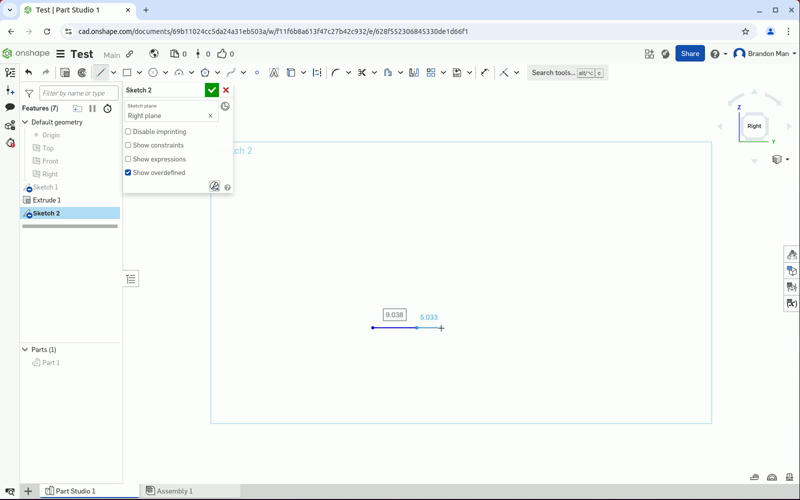
click(441, 327)
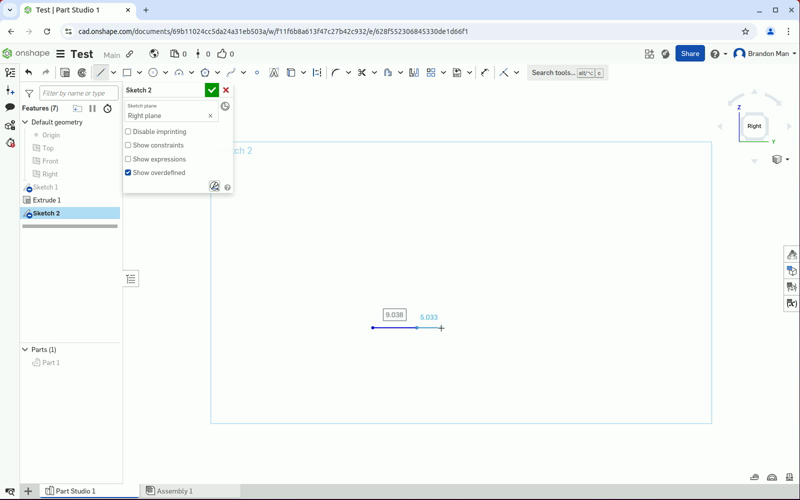
key_up(shift)
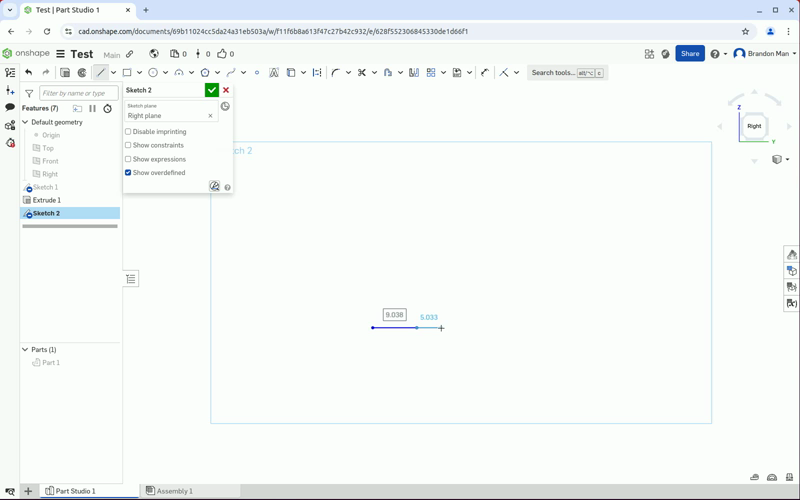
key_down(shift)
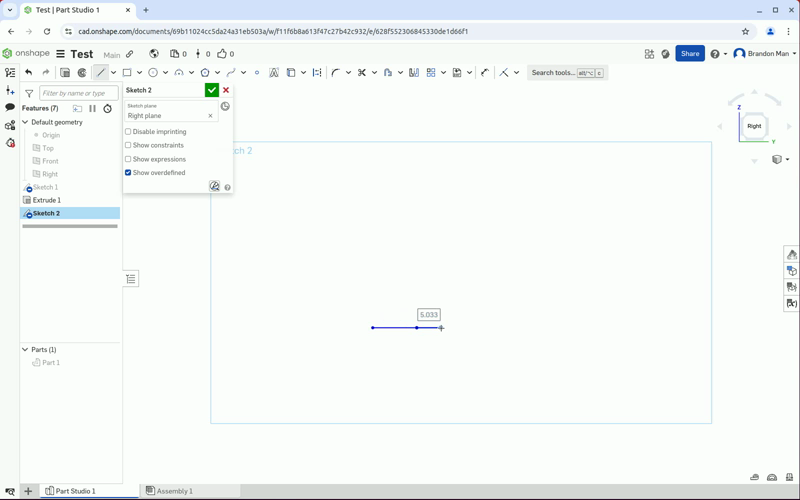
mouse_move(471, 327)
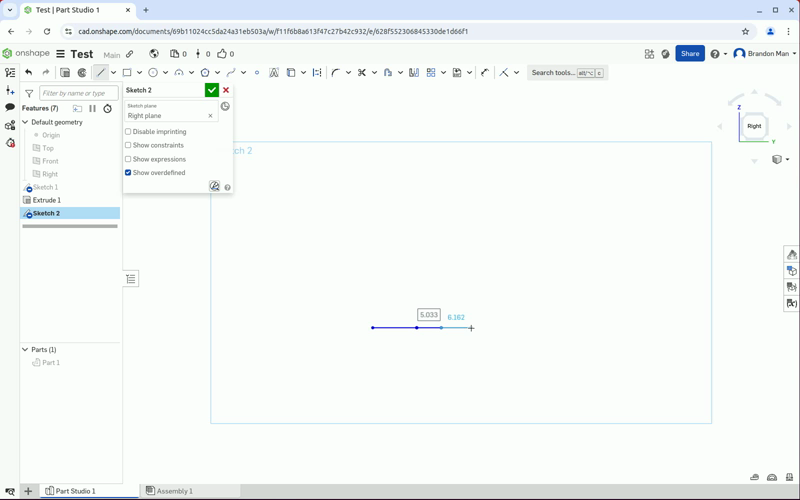
mouse_move(441, 283)
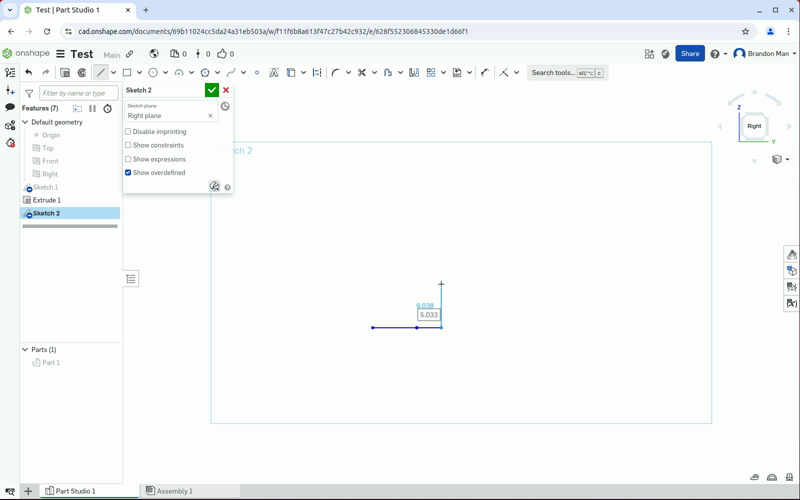
click(441, 283)
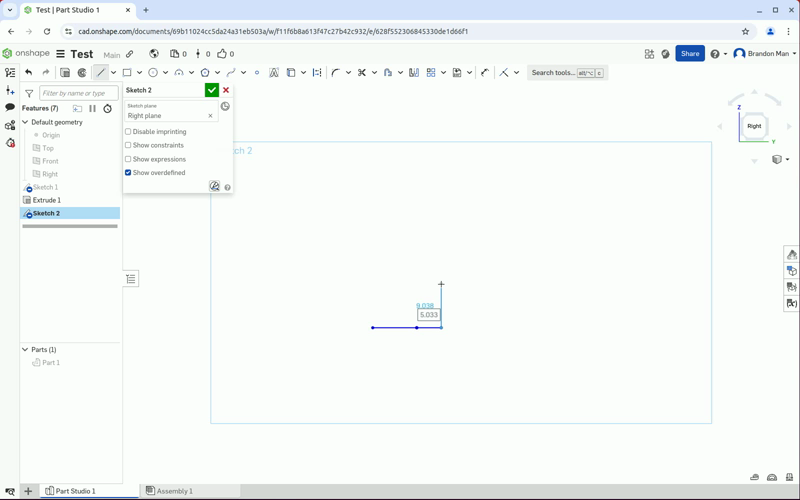
key_up(shift)
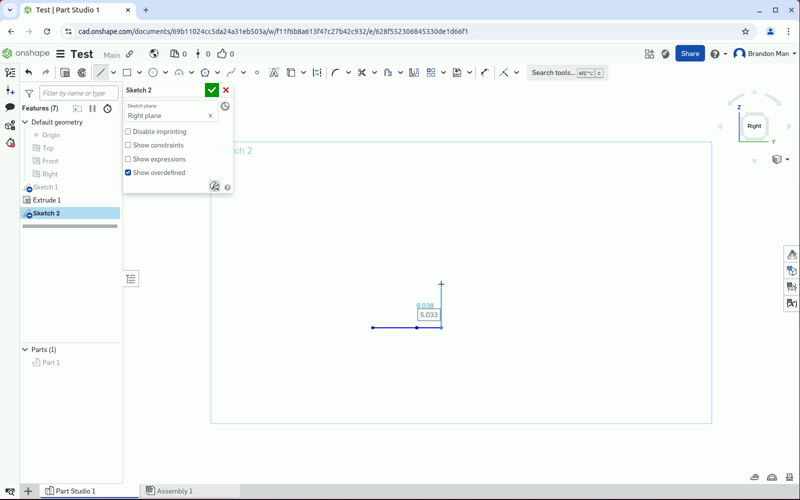
key_down(shift)
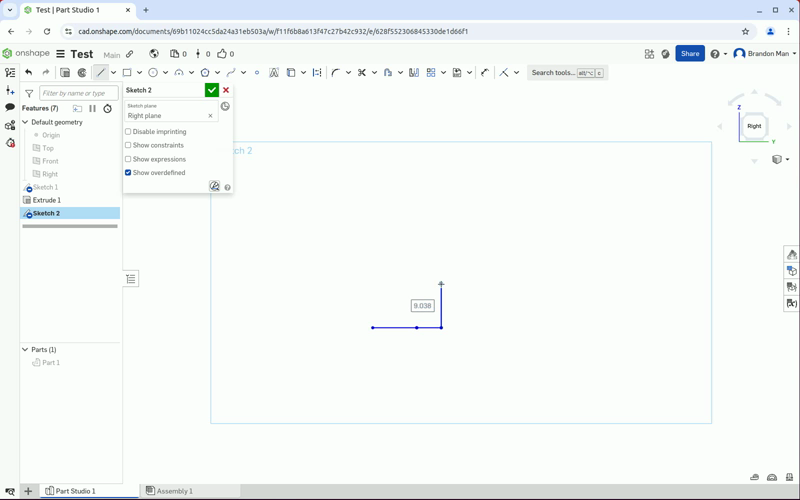
mouse_move(372, 283)
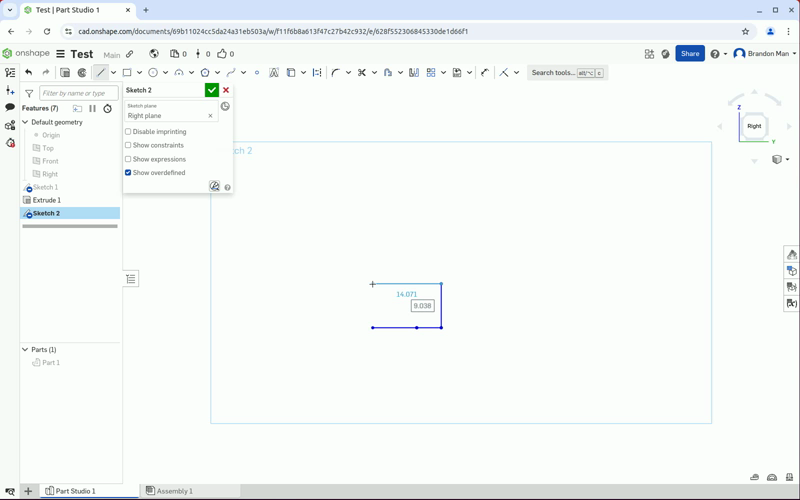
click(372, 283)
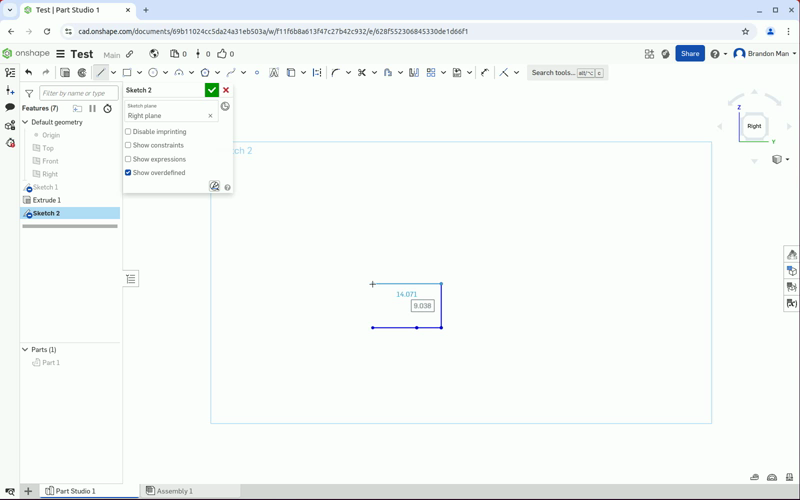
key_up(shift)
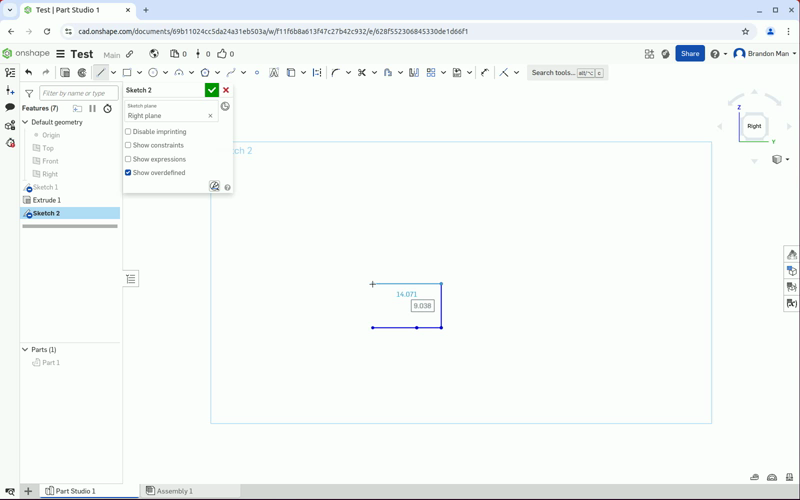
mouse_move(402, 283)
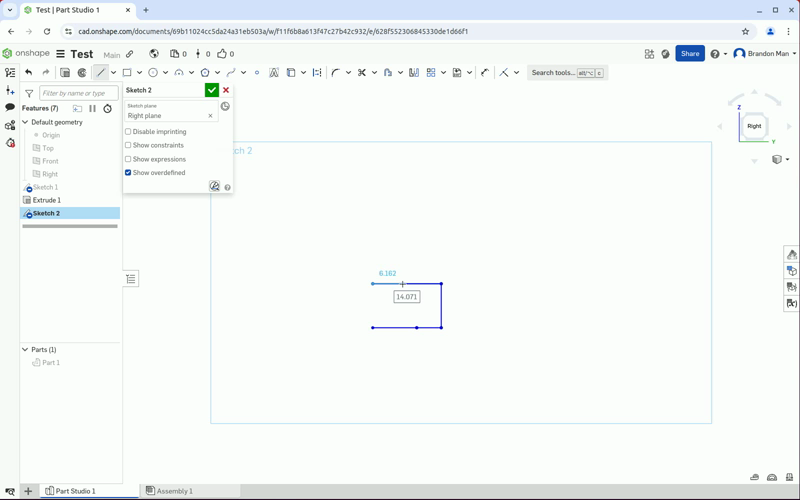
key_down(shift)
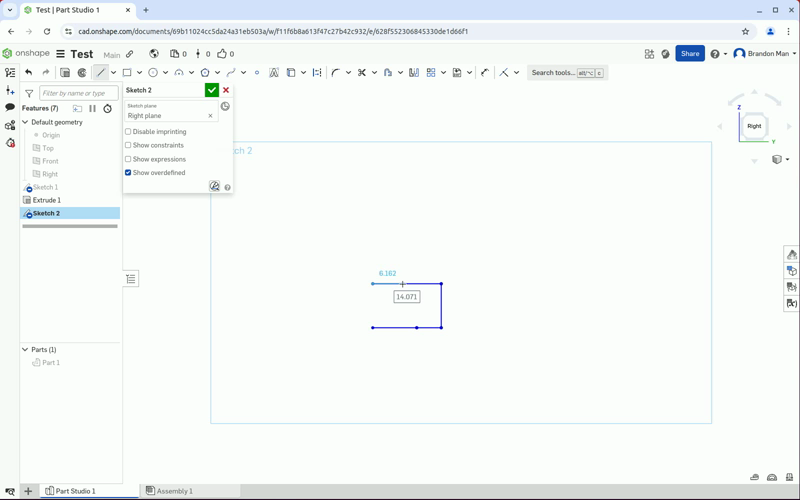
mouse_move(372, 327)
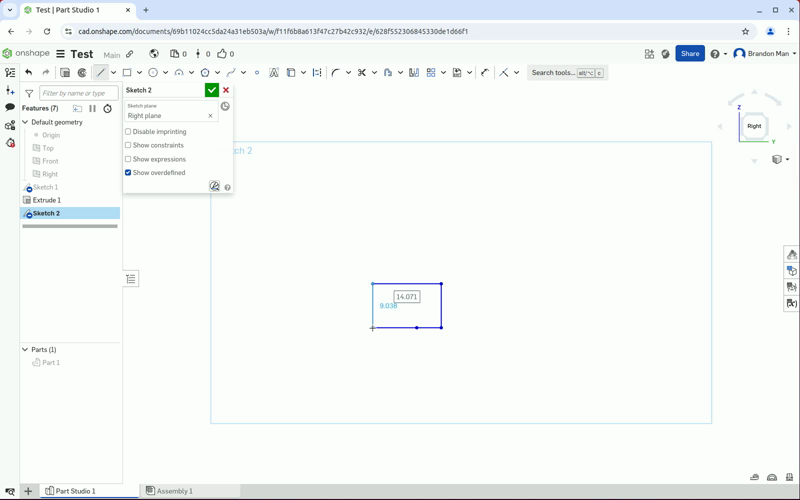
key_up(shift)
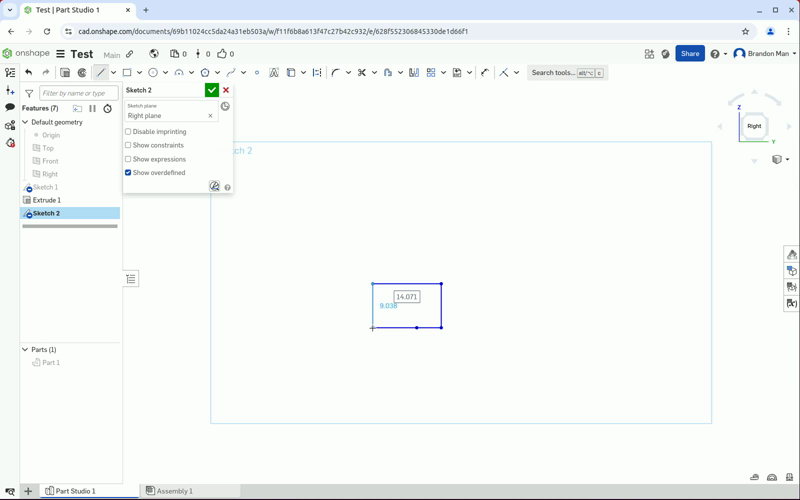
click(372, 327)
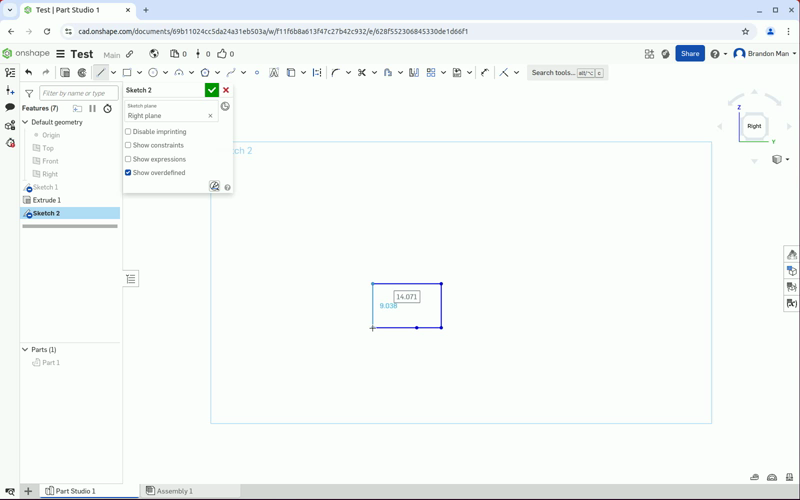
key(esc)
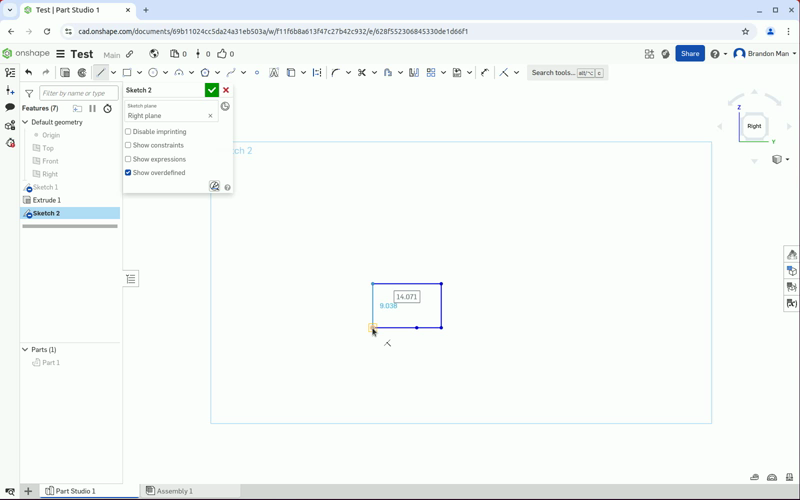
mouse_move(393, 317)
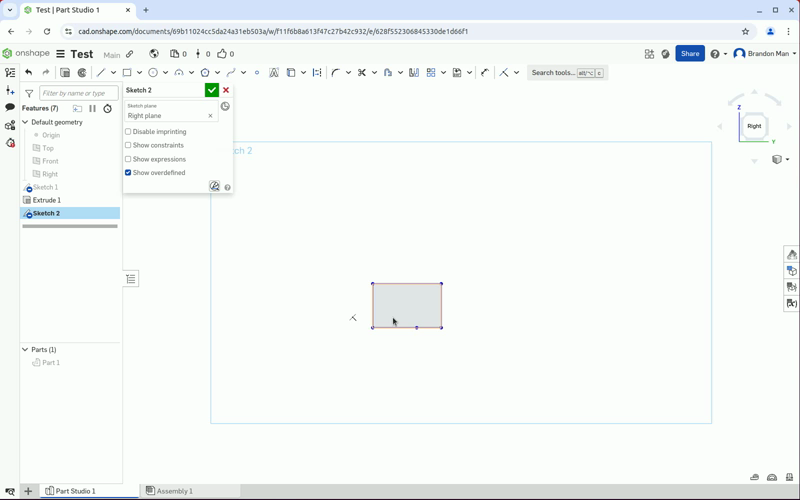
click(393, 317)
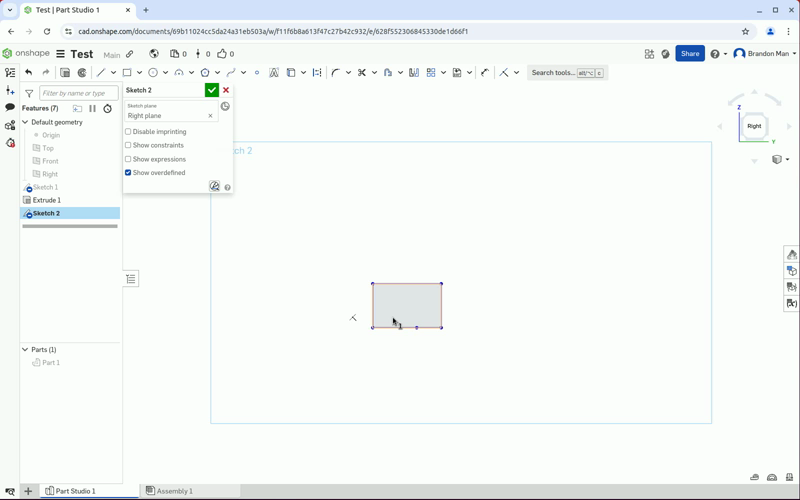
mouse_move(73, 352)
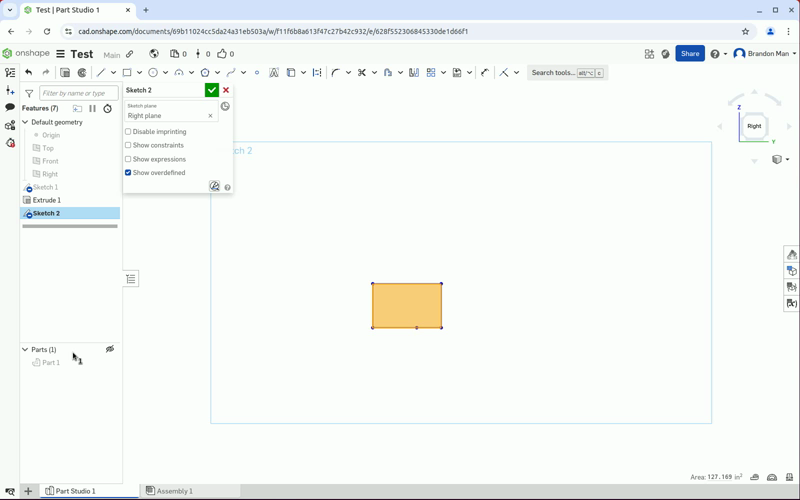
key(shift+y)
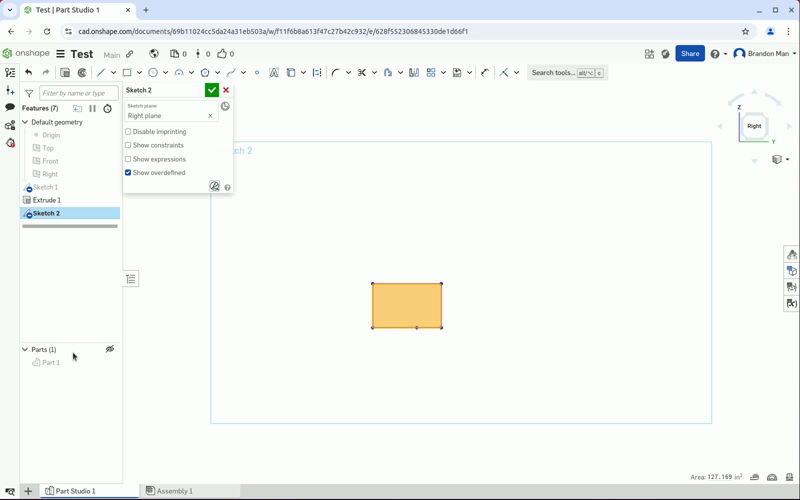
key(shift+e)
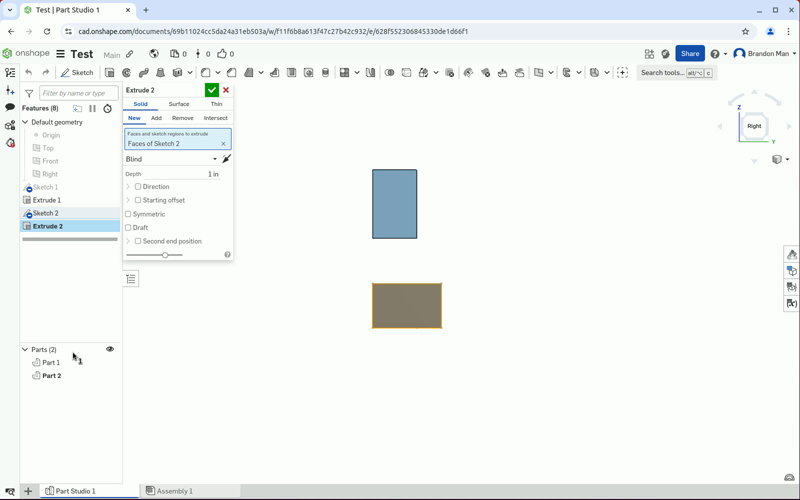
mouse_move(143, 106)
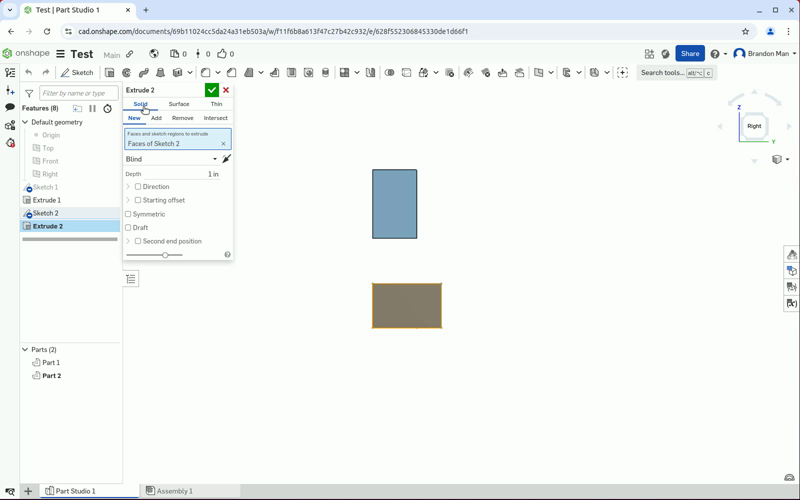
click(143, 106)
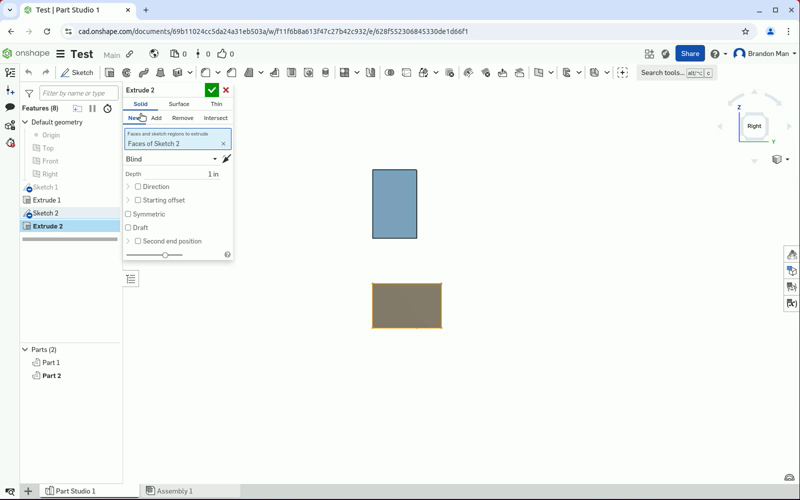
mouse_move(137, 120)
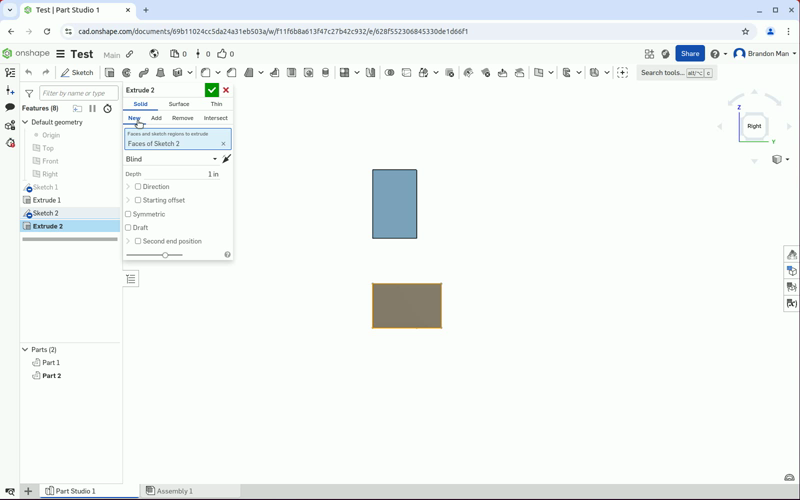
click(137, 120)
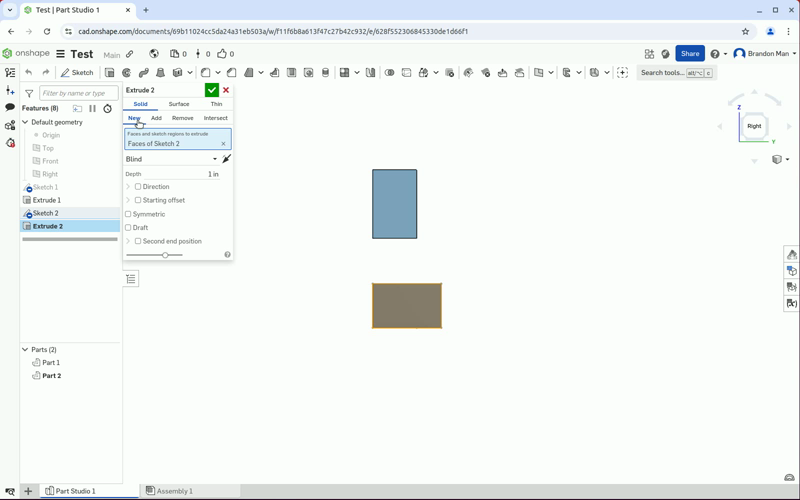
key(tab, 4)
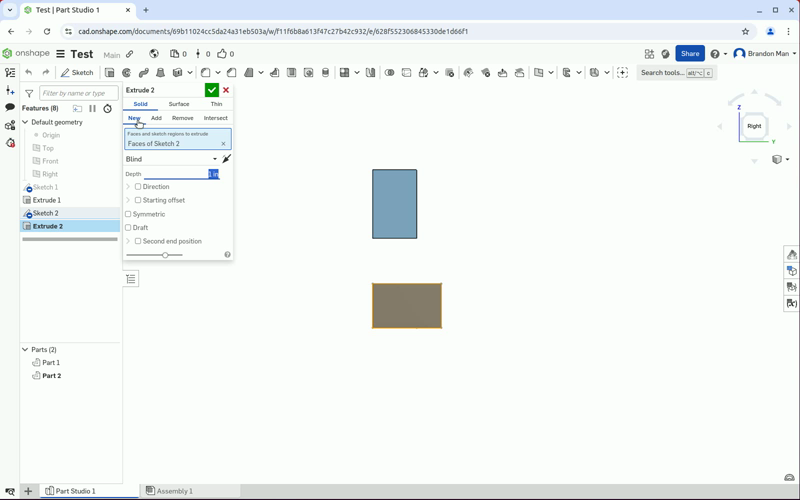
text(-0.481)
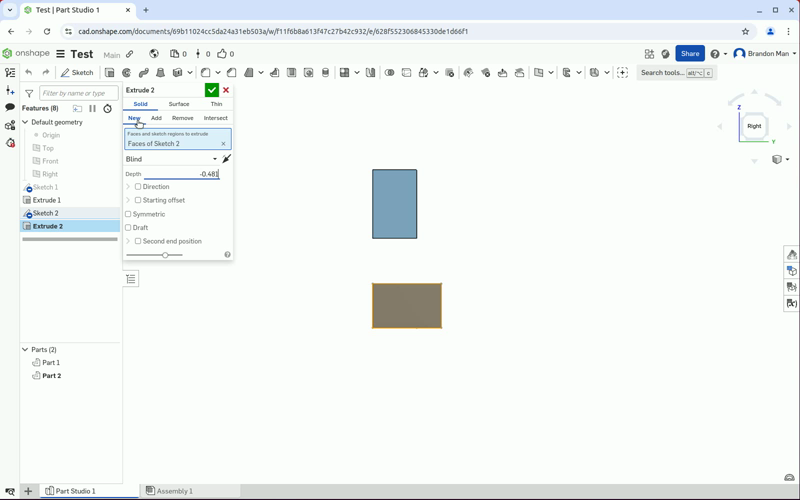
key(enter)
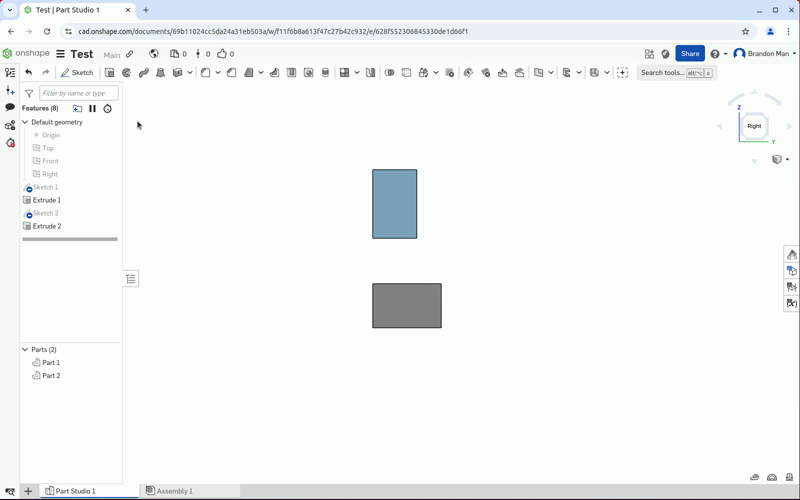
key(shift+h)
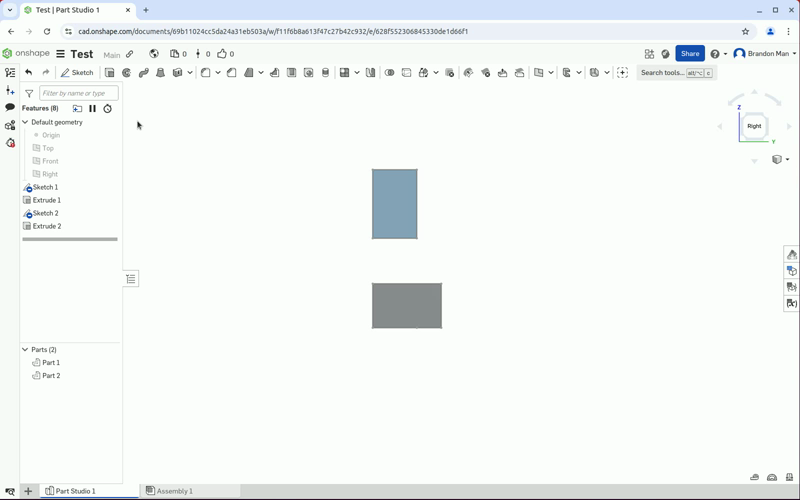
key(shift+h)
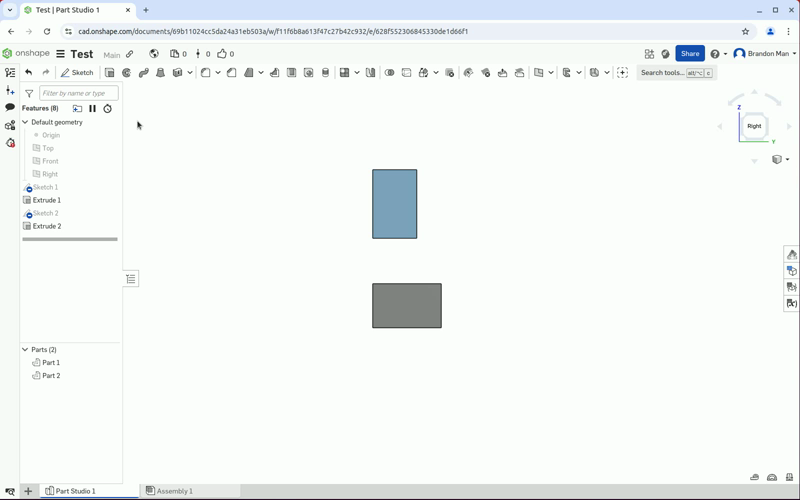
mouse_move(73, 189)
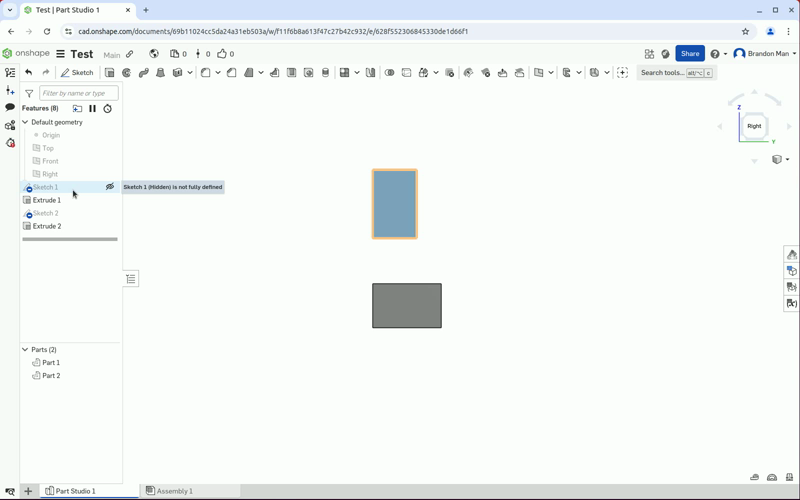
click(73, 189)
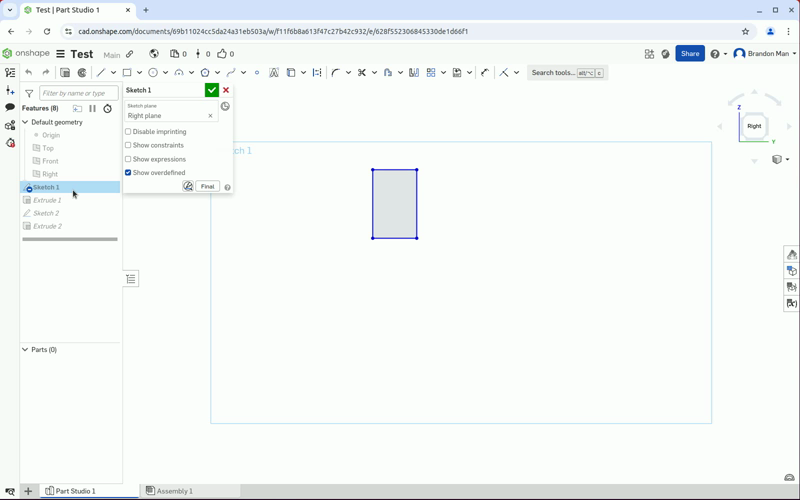
mouse_move(229, 92)
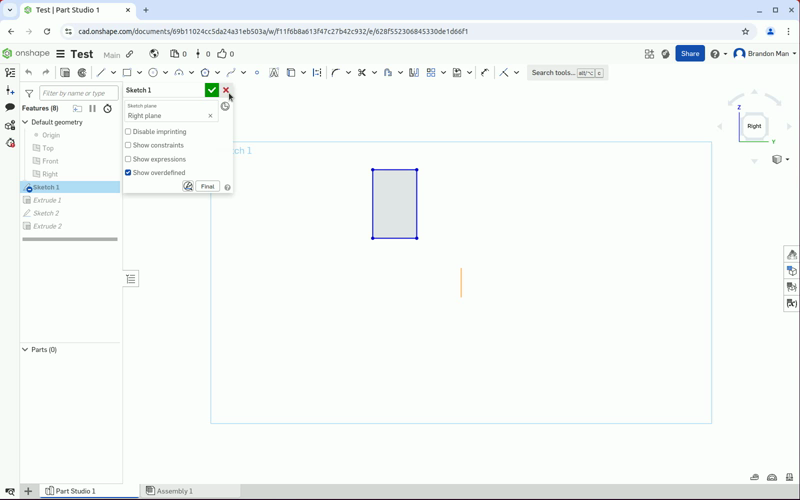
click(229, 92)
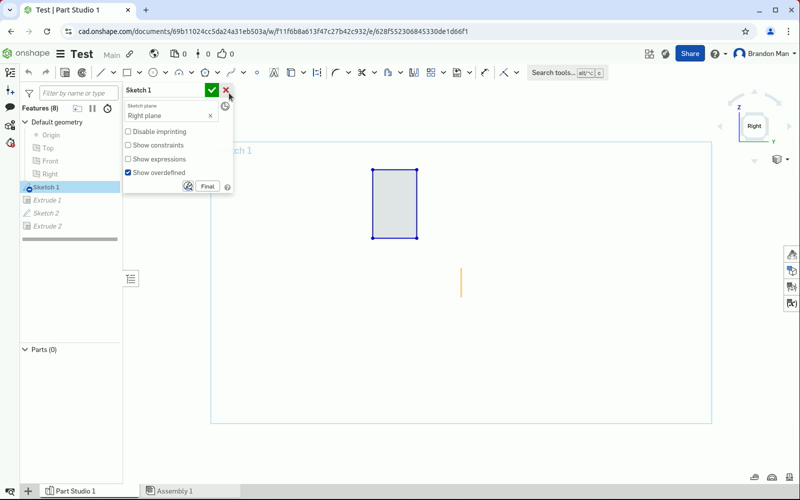
key(shift+s)
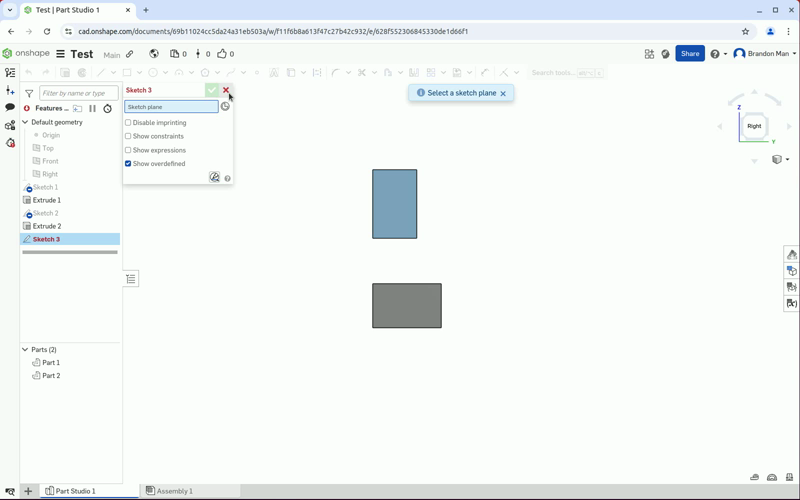
mouse_move(73, 176)
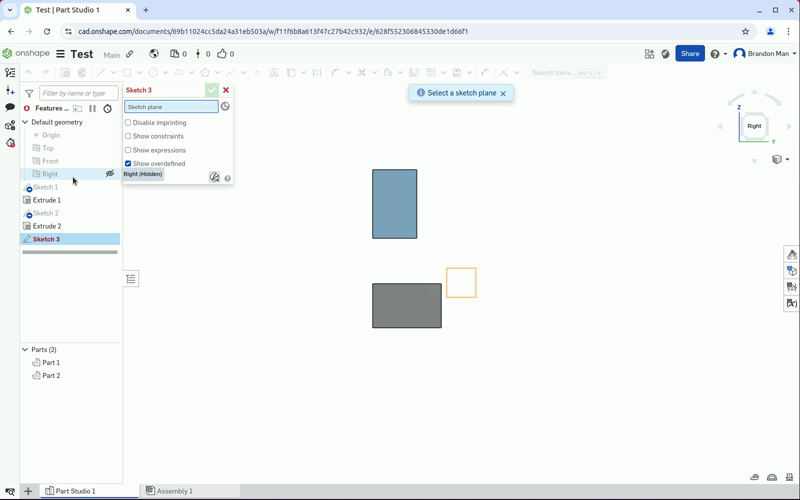
click(73, 176)
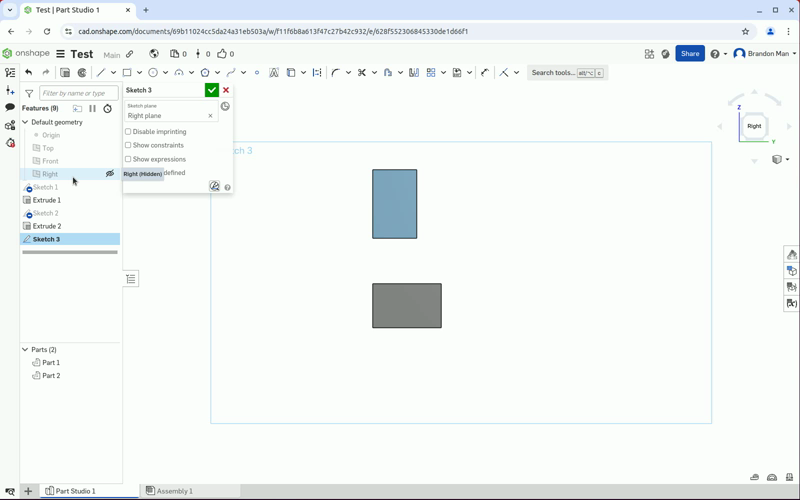
mouse_move(73, 352)
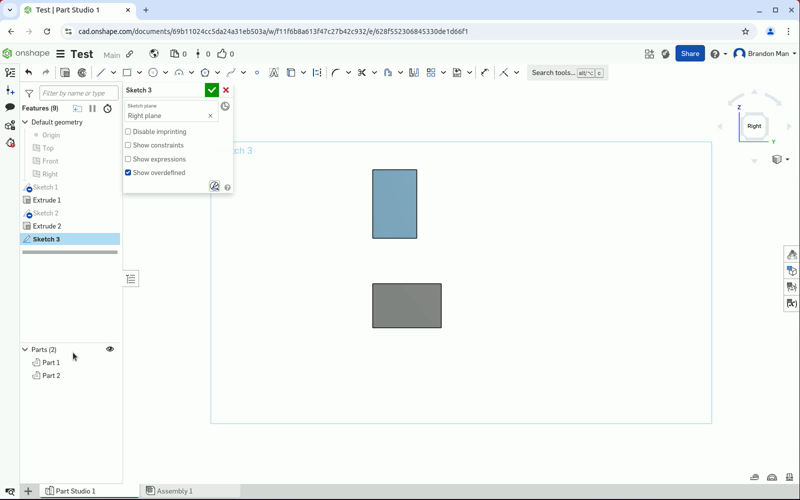
key(y)
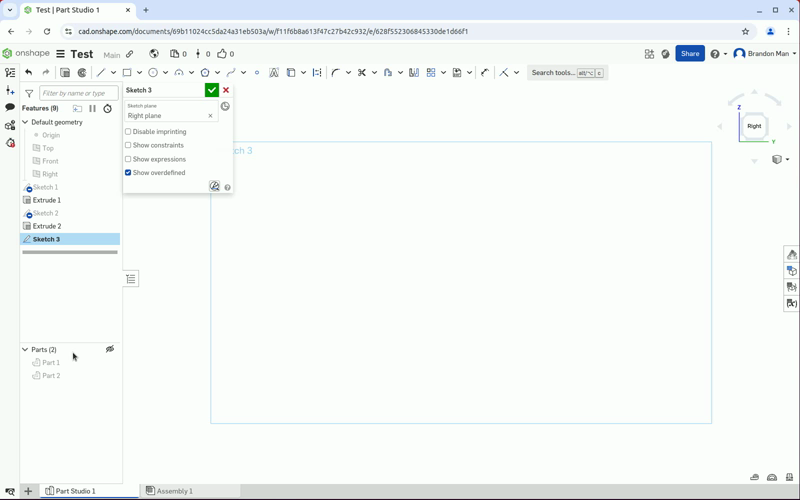
key(l)
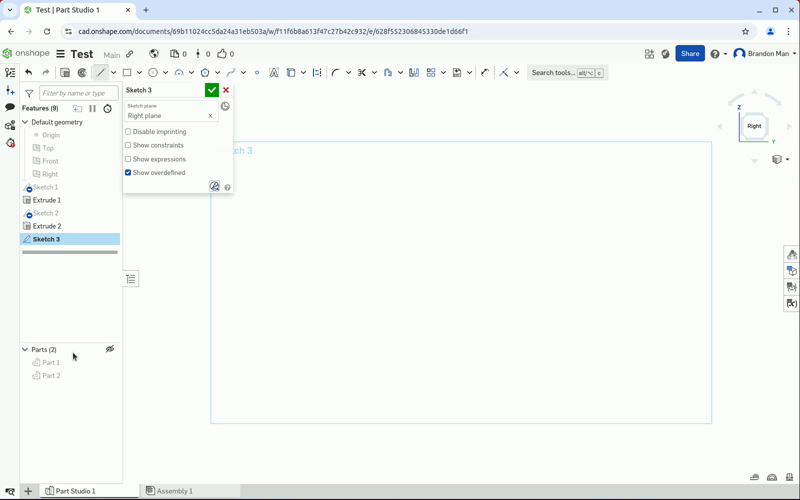
key_down(shift)
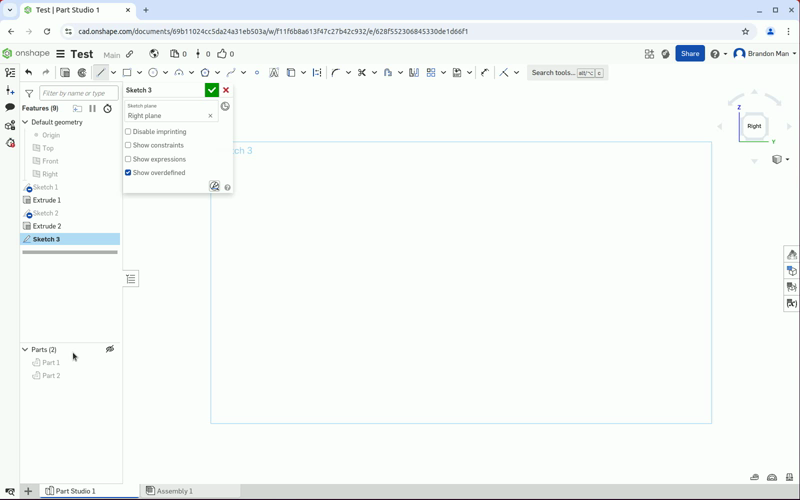
mouse_move(416, 395)
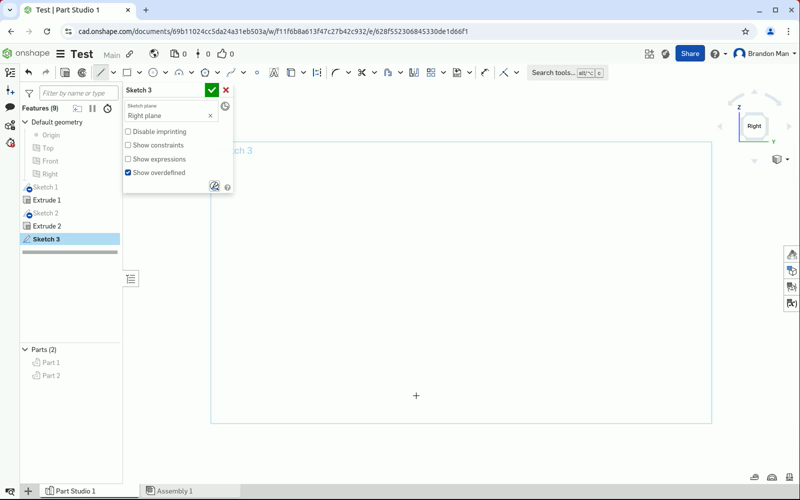
click(416, 395)
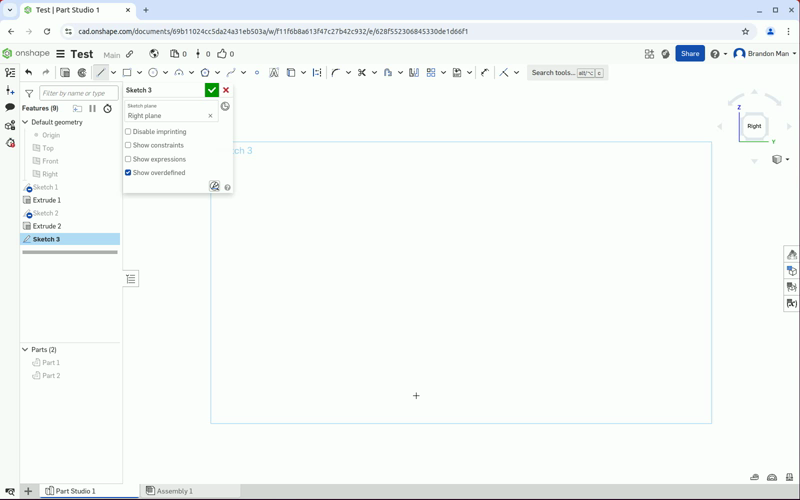
key_up(shift)
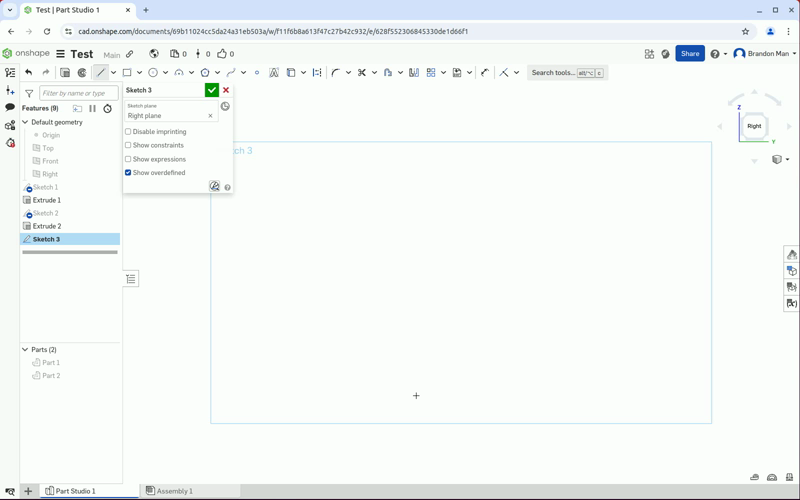
key_down(shift)
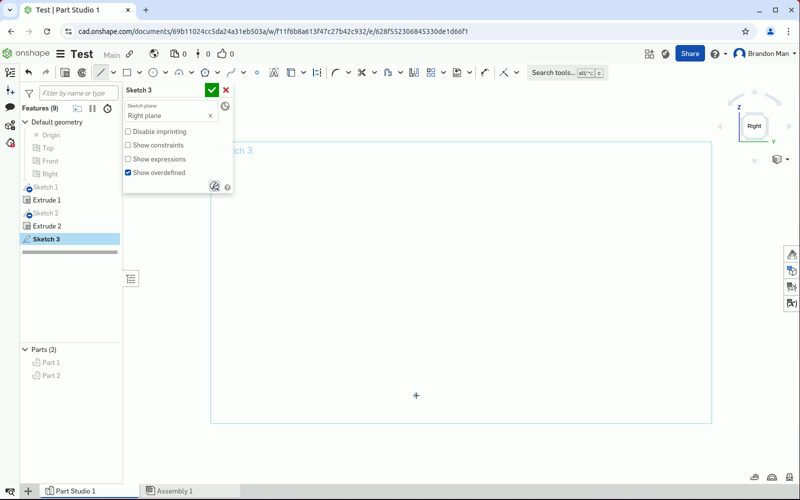
mouse_move(446, 395)
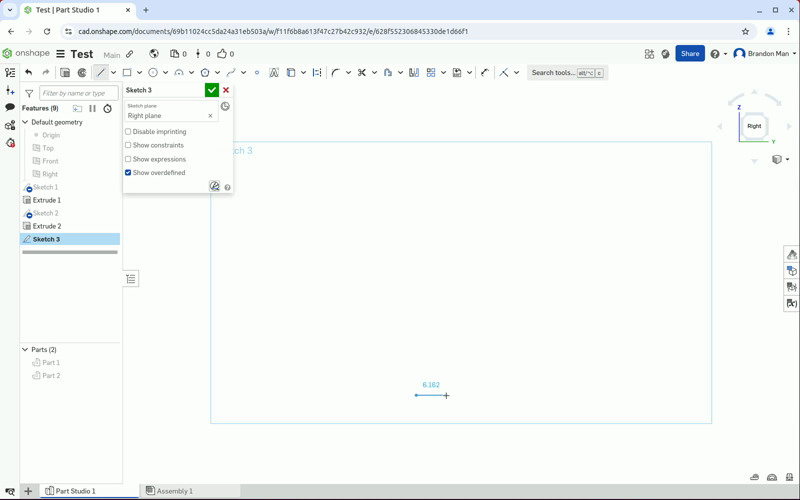
mouse_move(460, 395)
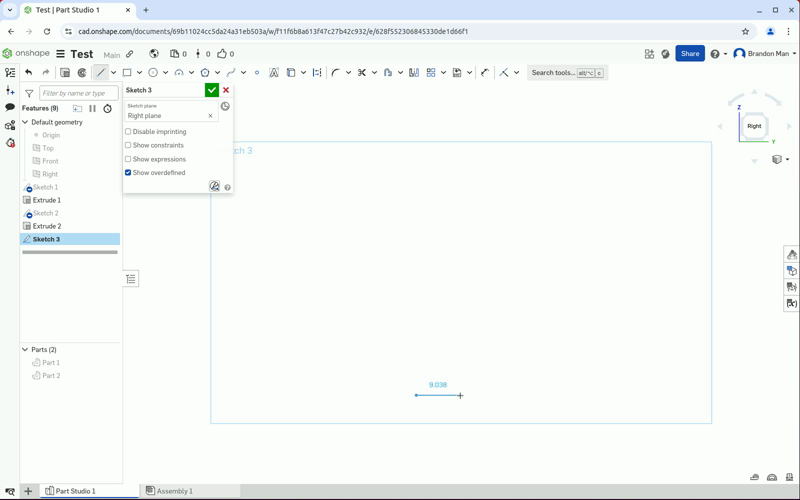
click(460, 395)
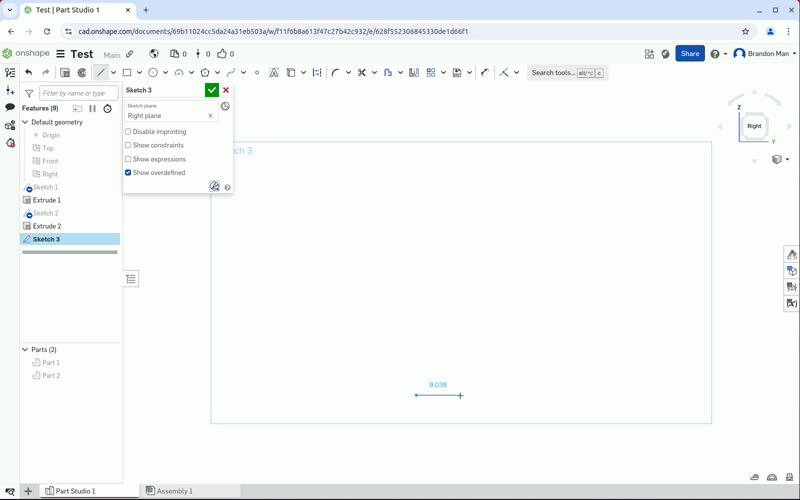
key_up(shift)
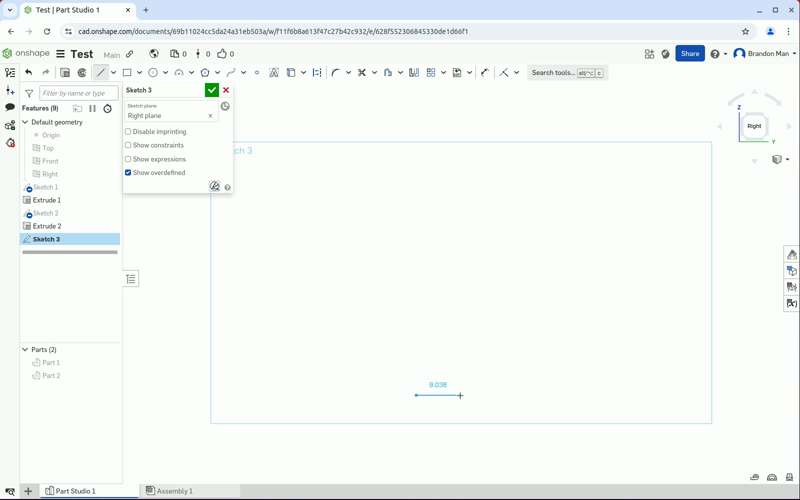
key_down(shift)
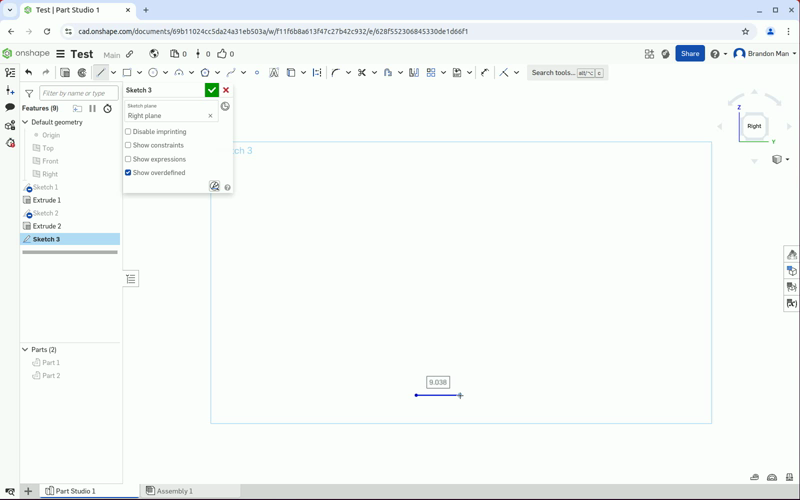
mouse_move(460, 327)
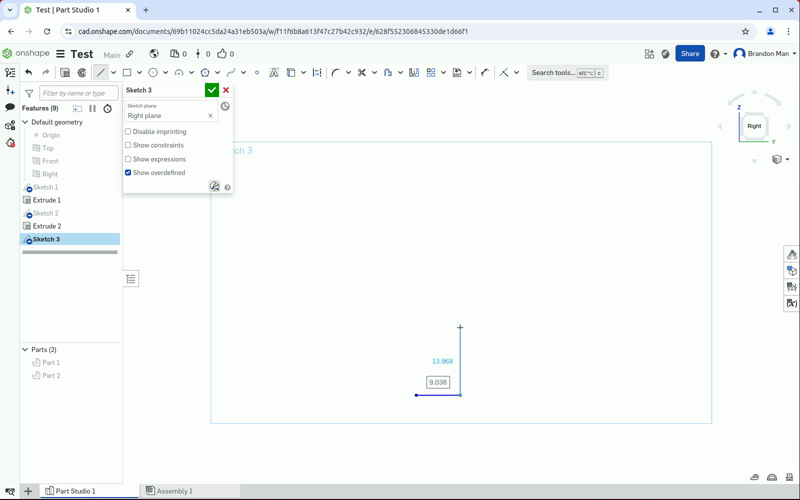
click(460, 327)
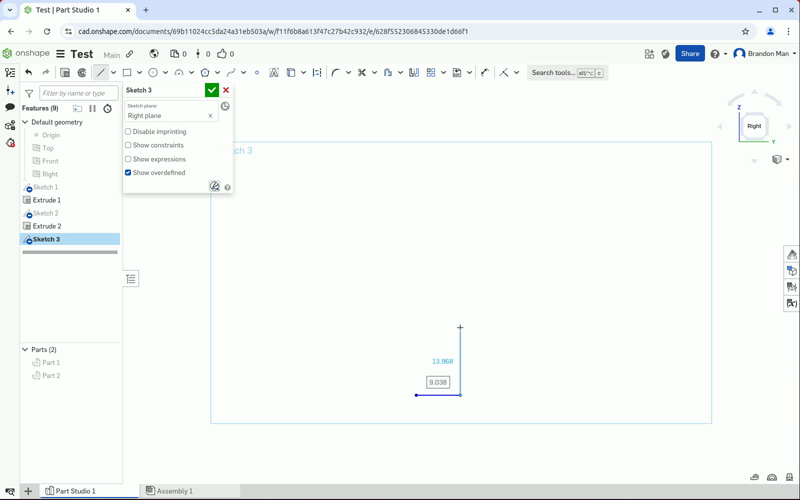
key_up(shift)
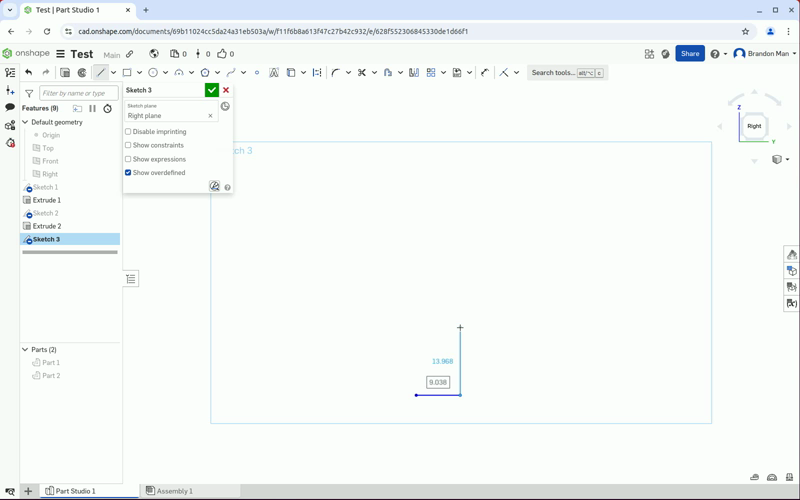
key_down(shift)
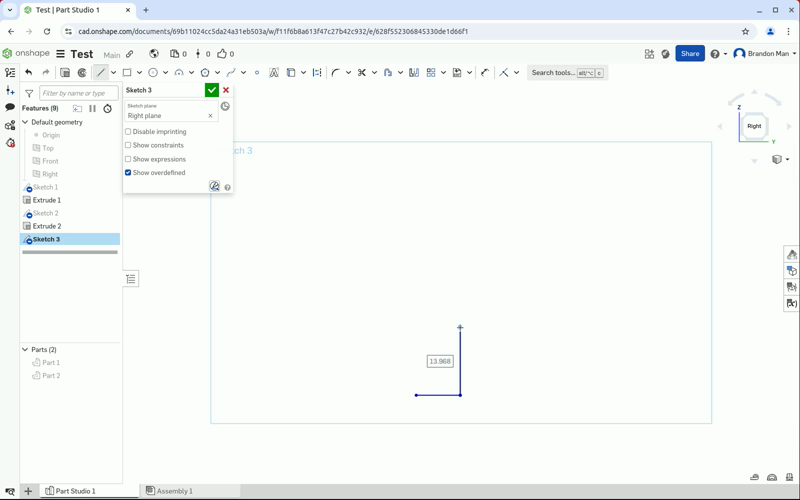
mouse_move(490, 327)
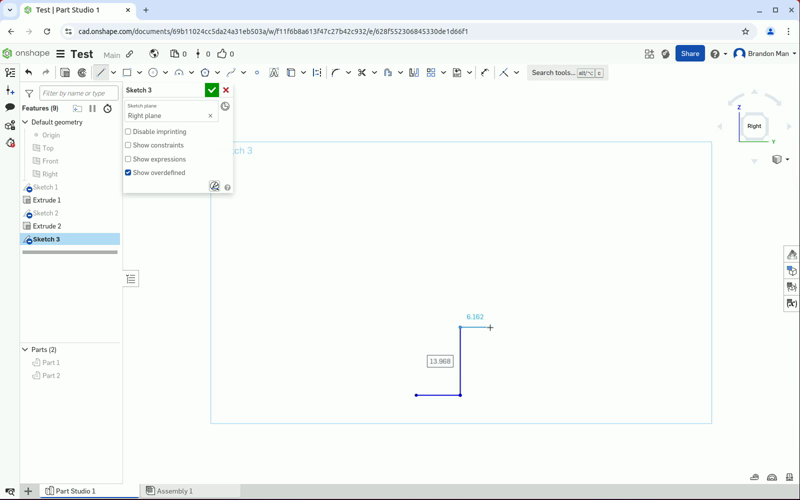
mouse_move(440, 327)
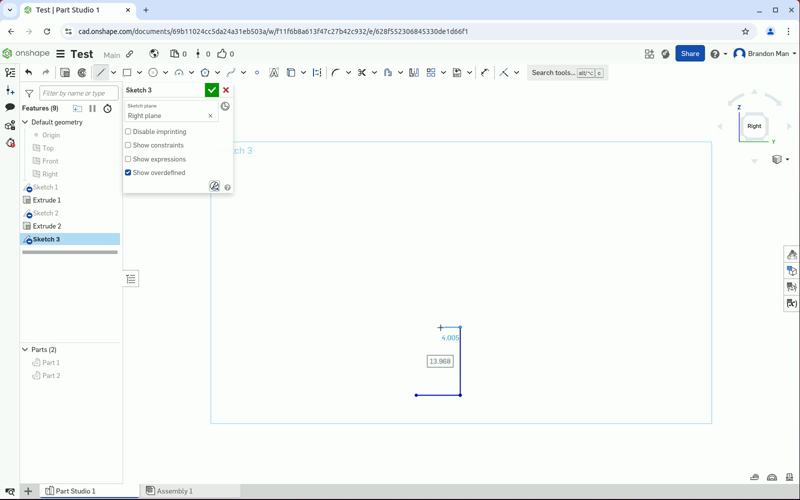
click(440, 327)
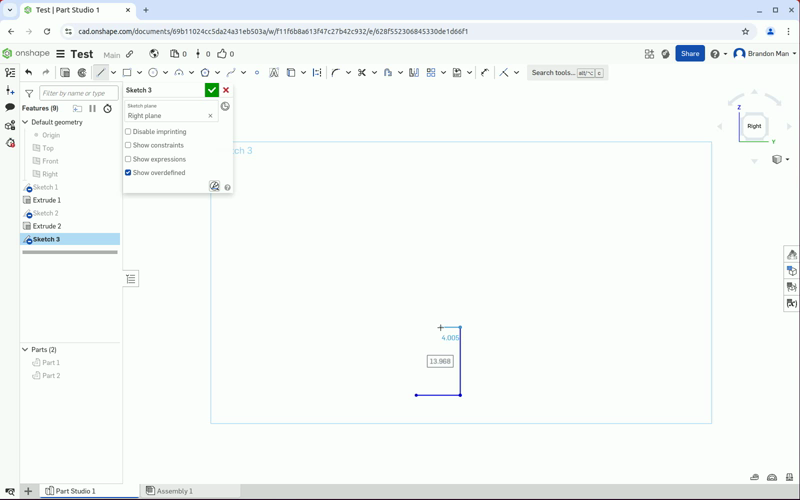
key_up(shift)
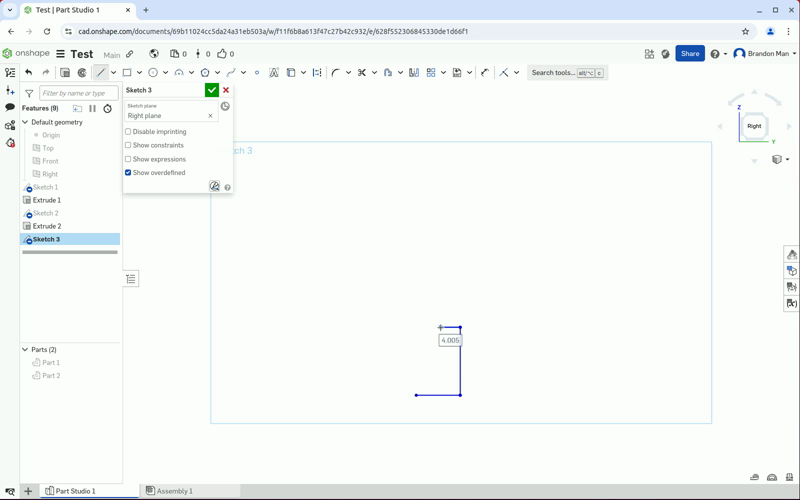
key_down(shift)
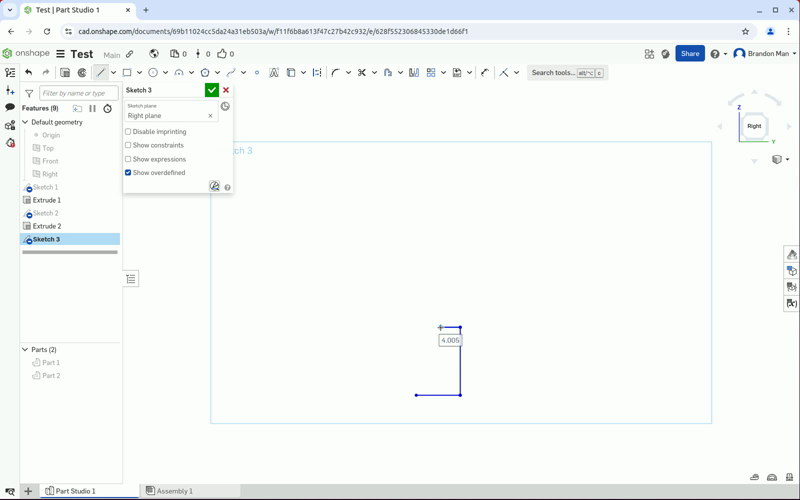
mouse_move(470, 327)
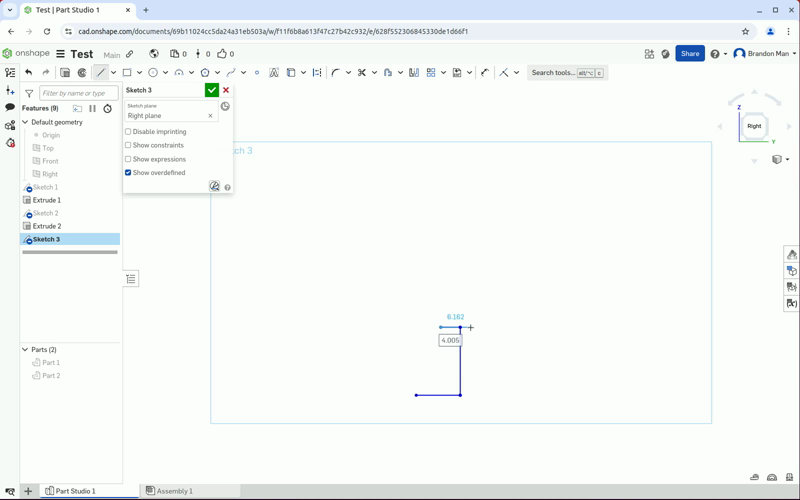
mouse_move(416, 327)
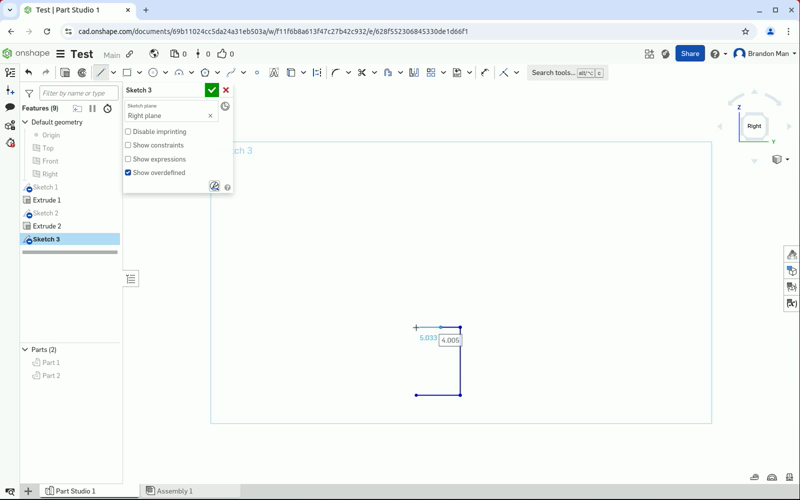
click(416, 327)
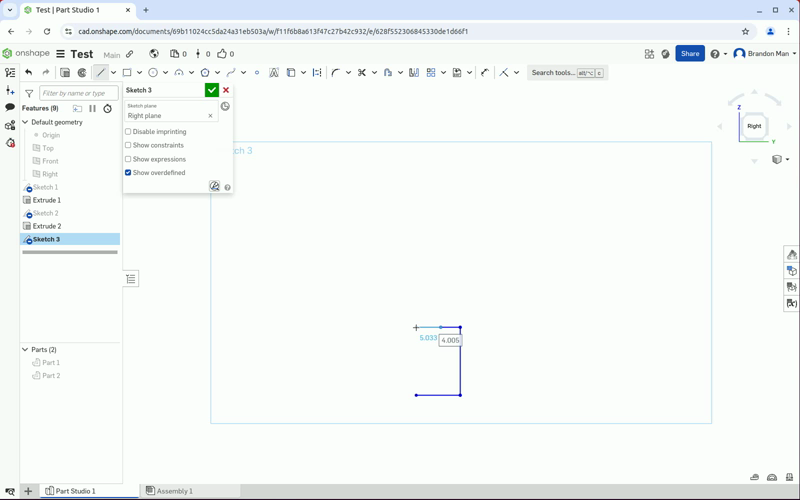
key_up(shift)
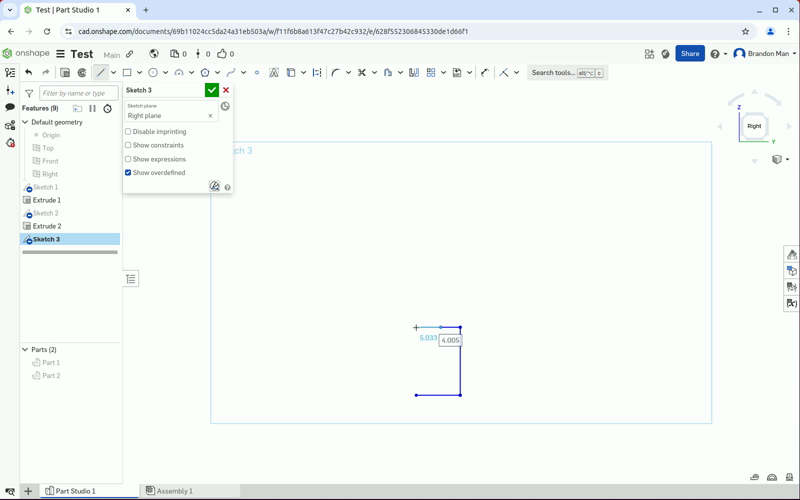
key_down(shift)
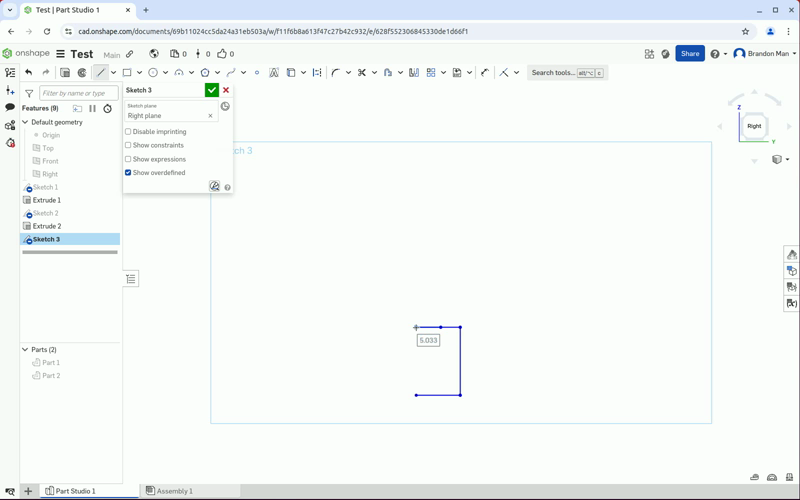
mouse_move(416, 395)
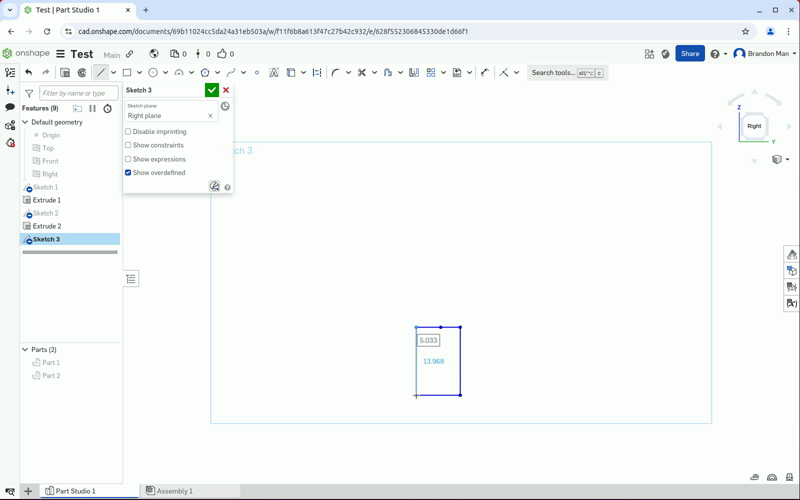
key_up(shift)
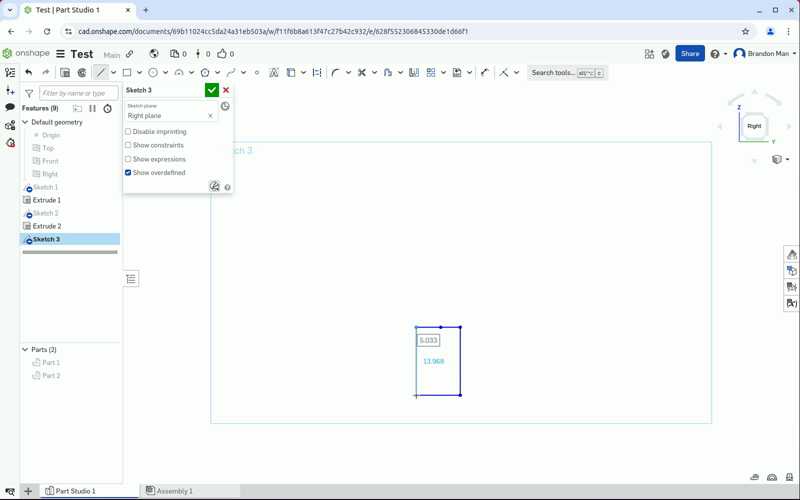
click(416, 395)
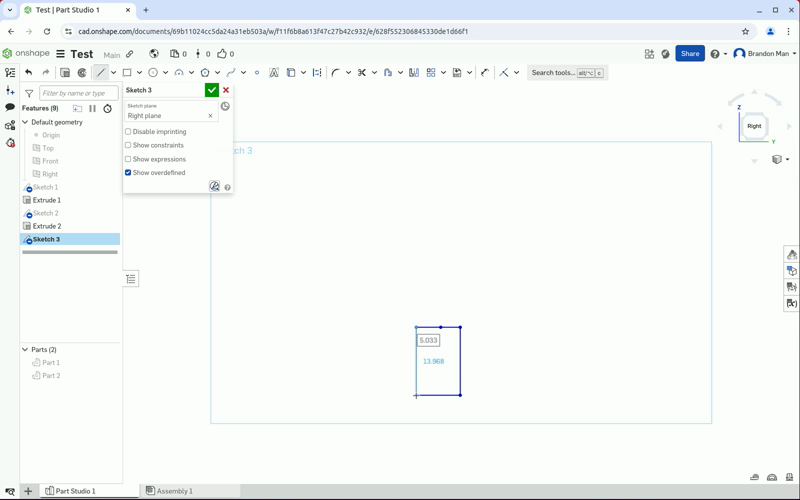
key(esc)
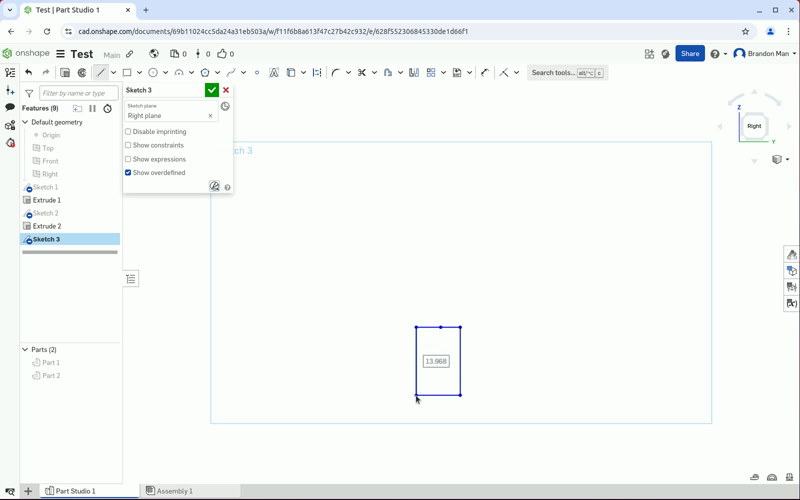
mouse_move(429, 346)
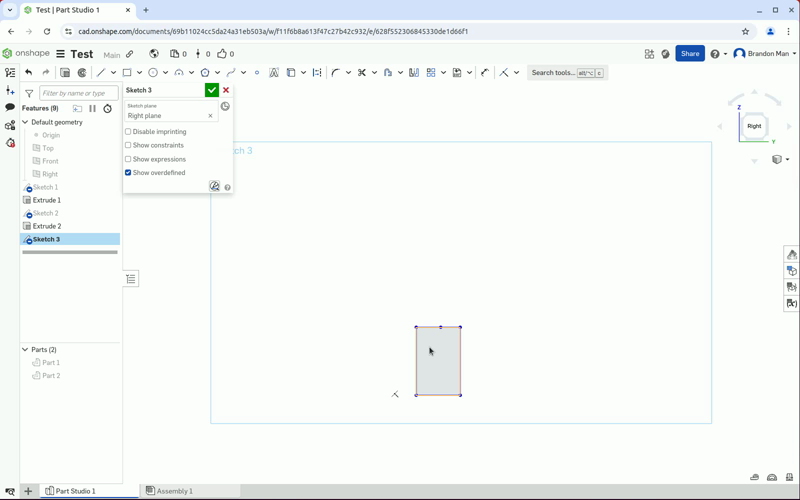
click(429, 346)
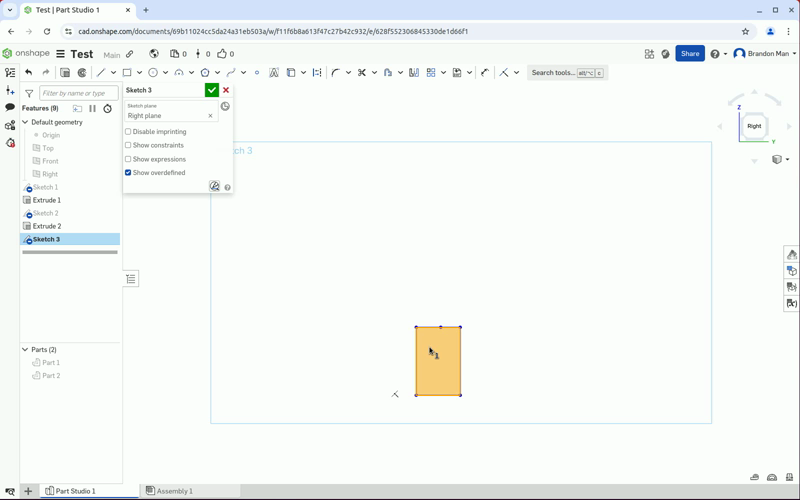
mouse_move(73, 352)
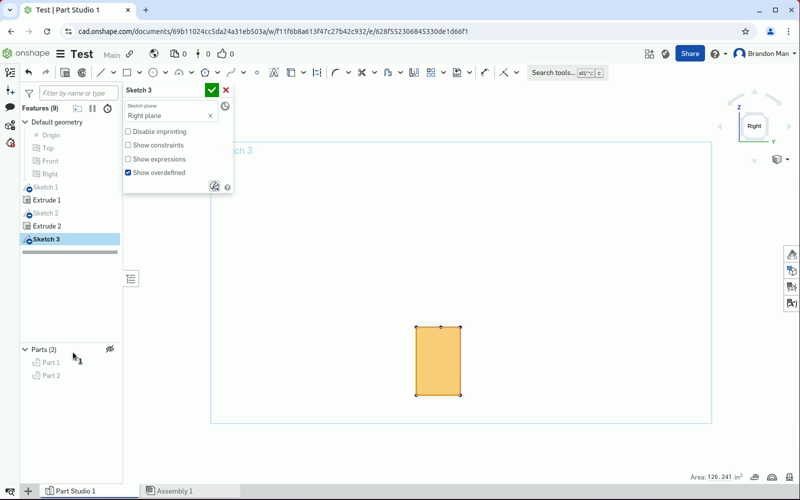
key(shift+y)
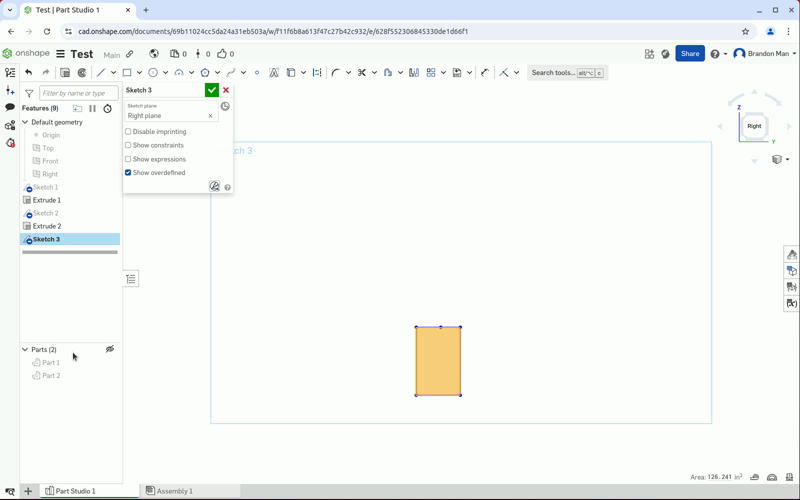
key(shift+e)
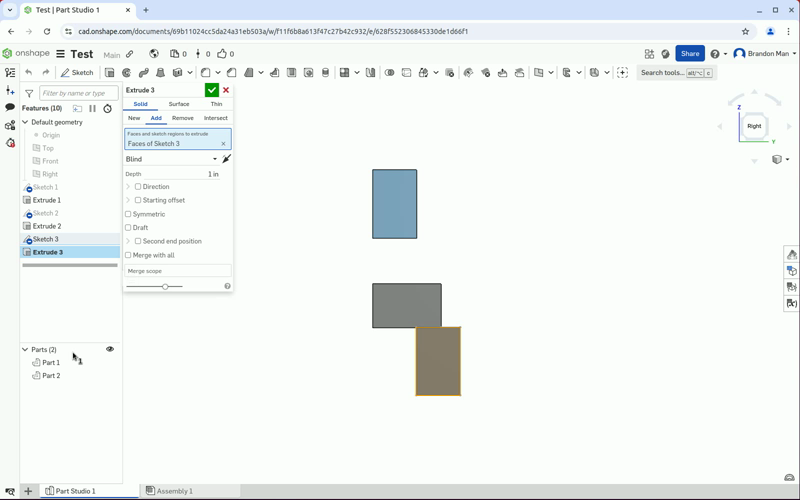
mouse_move(143, 106)
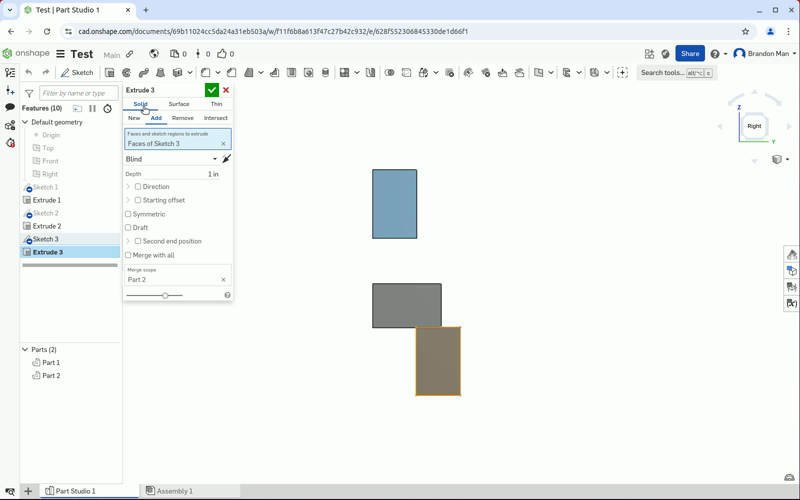
click(143, 106)
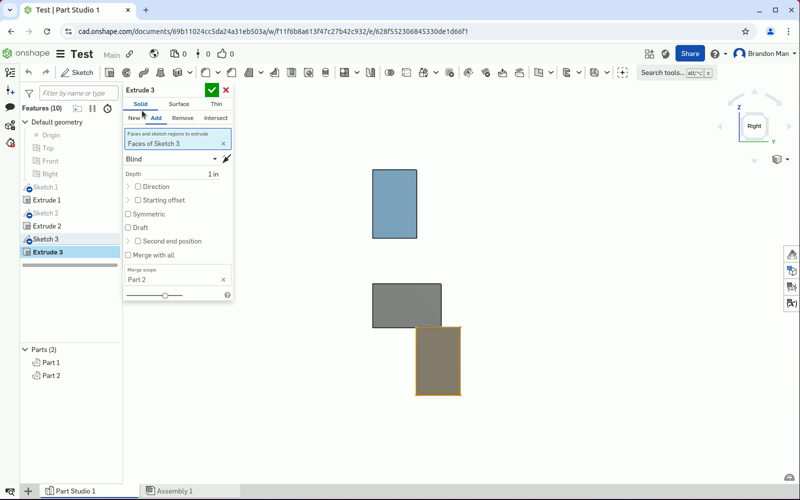
mouse_move(137, 120)
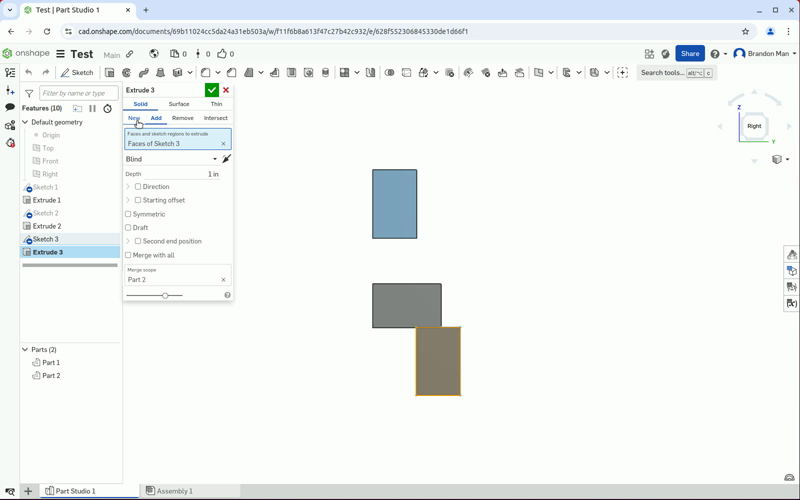
click(137, 120)
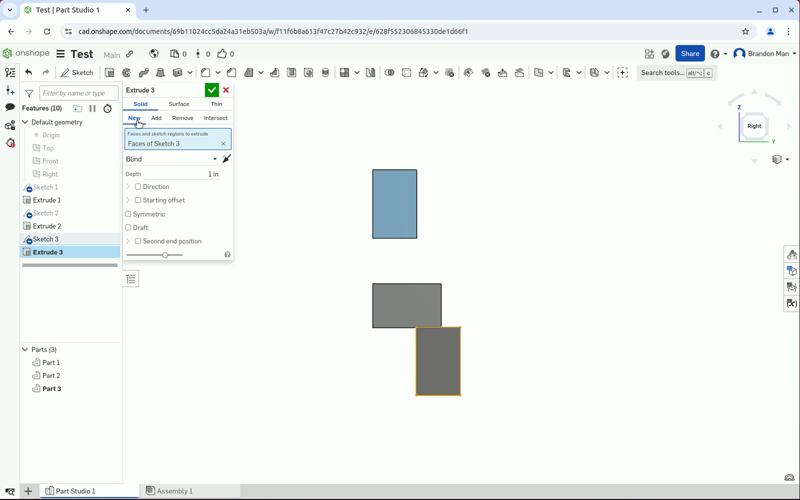
key(tab, 4)
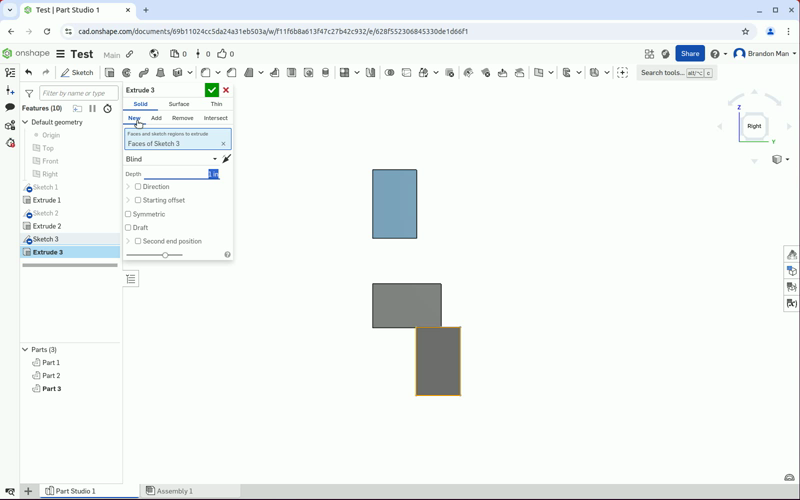
text(-0.481)
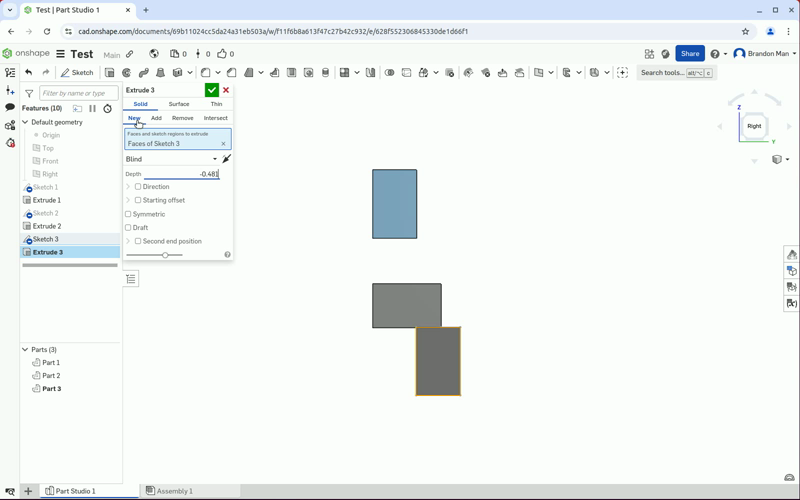
key(enter)
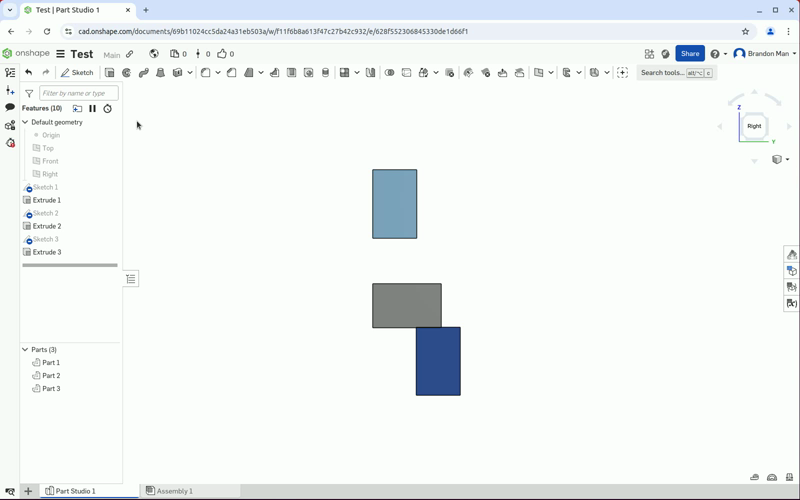
key(shift+h)
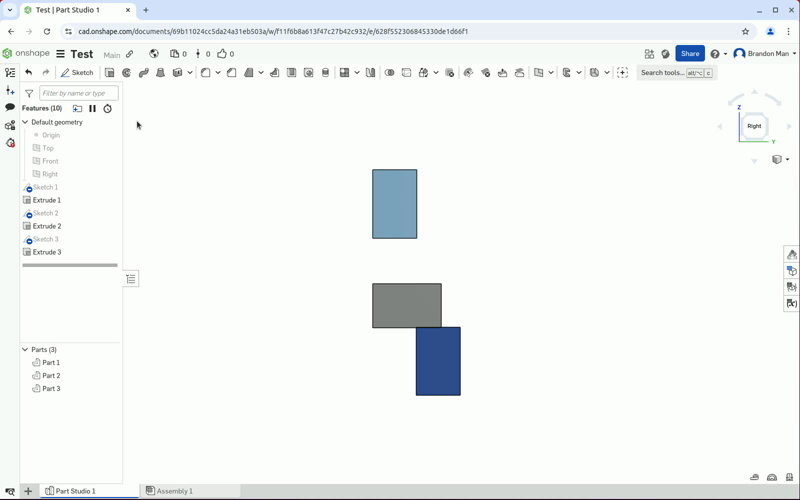
key(shift+h)
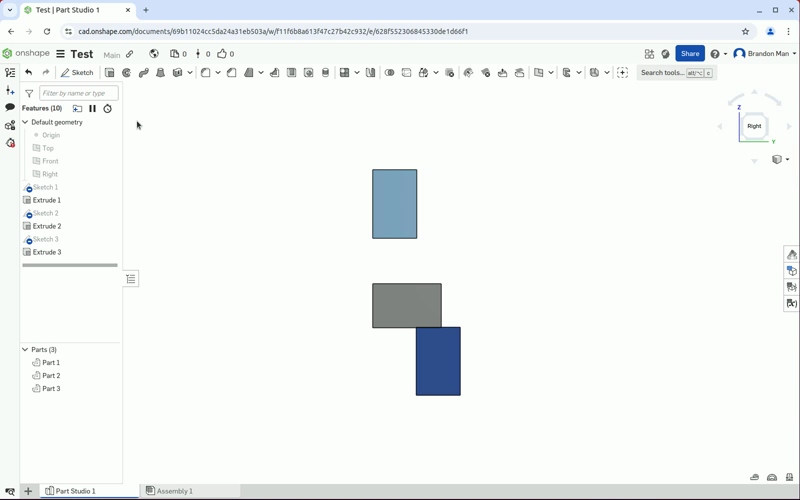
mouse_move(73, 189)
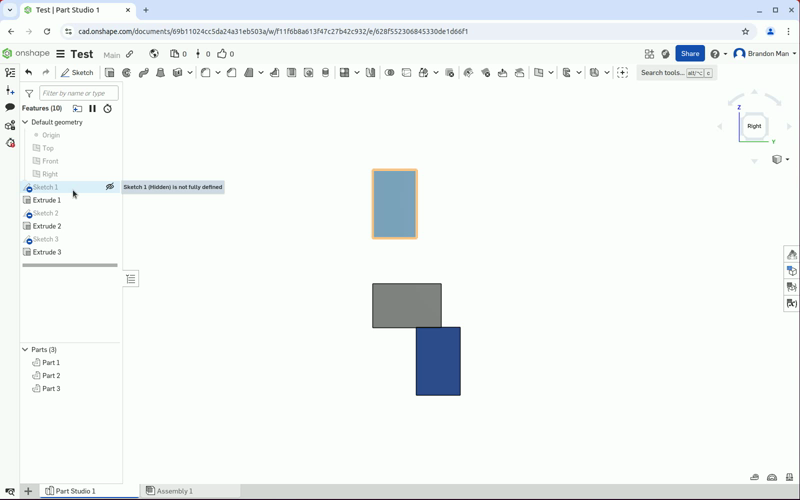
click(73, 189)
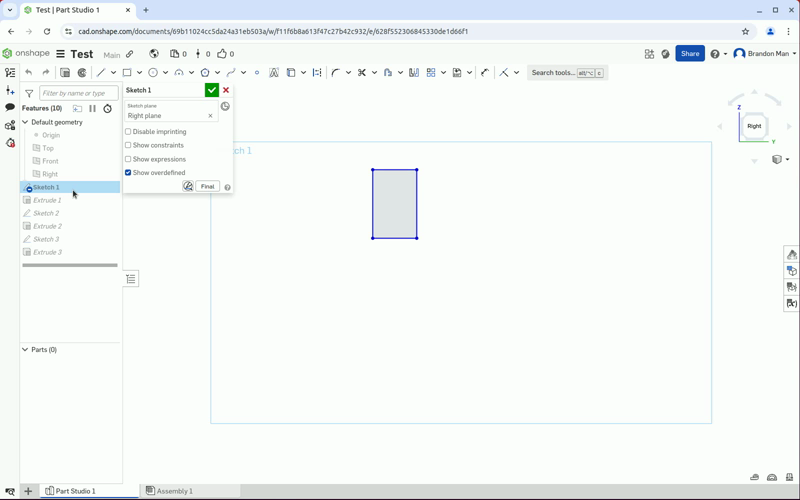
mouse_move(229, 92)
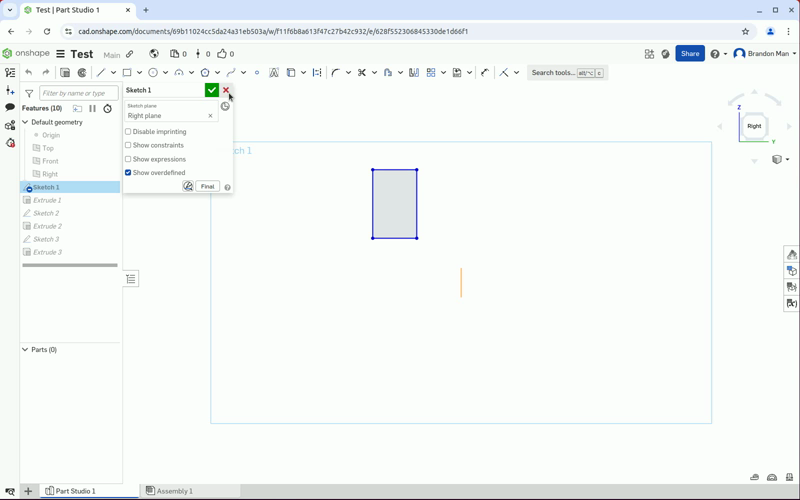
click(229, 92)
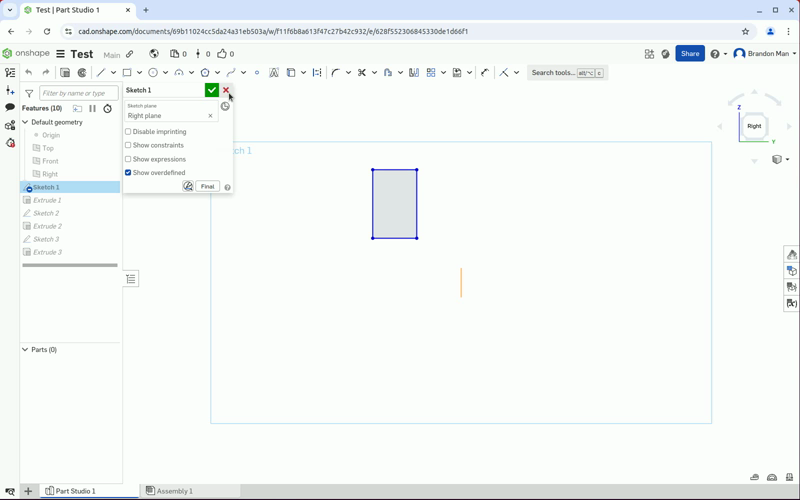
key(shift+s)
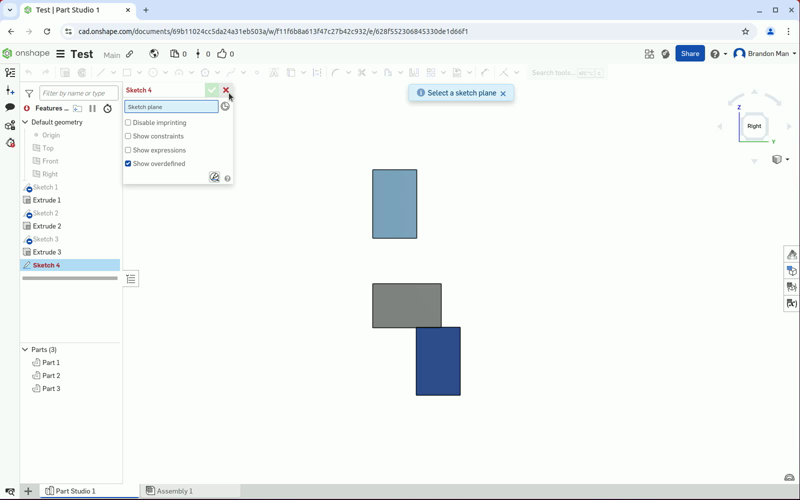
mouse_move(73, 176)
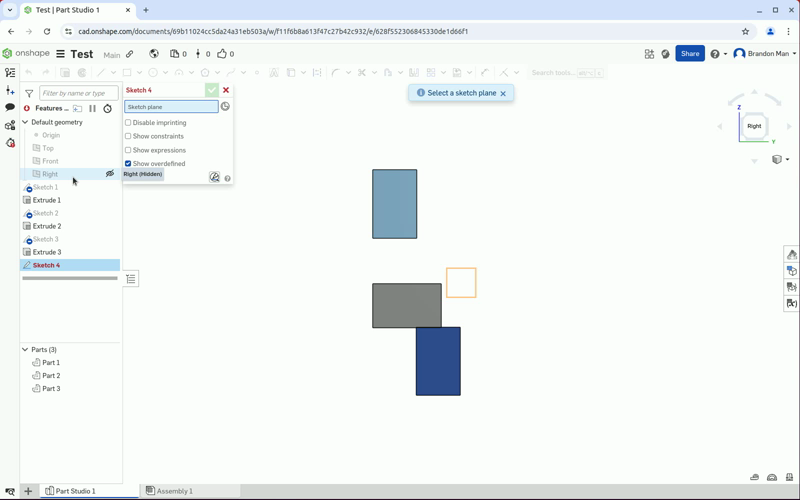
click(73, 176)
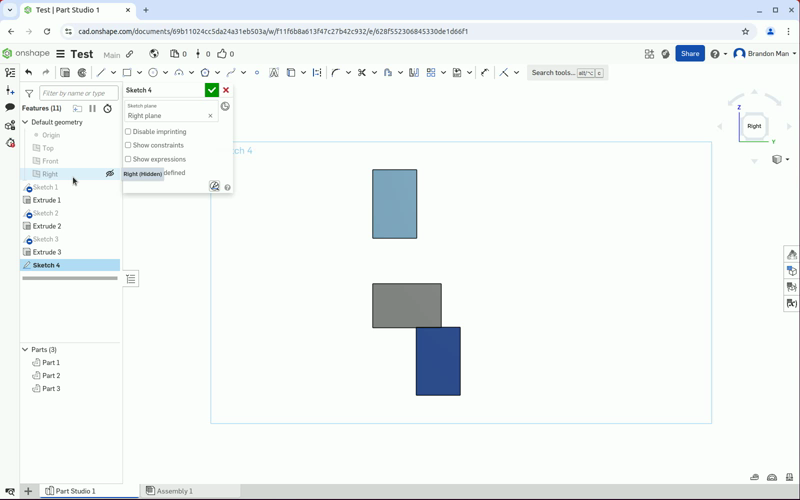
mouse_move(73, 352)
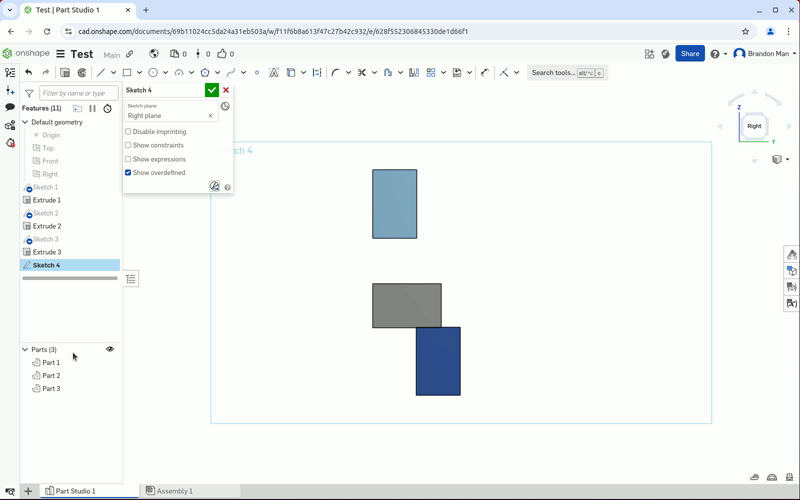
key(y)
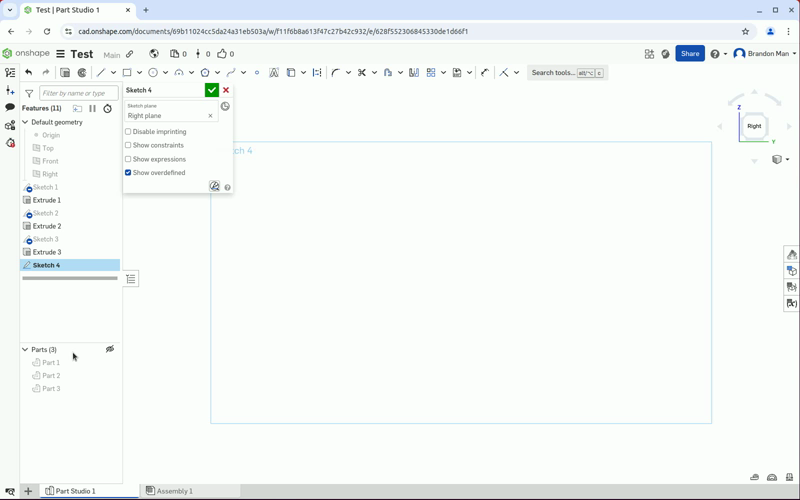
key(l)
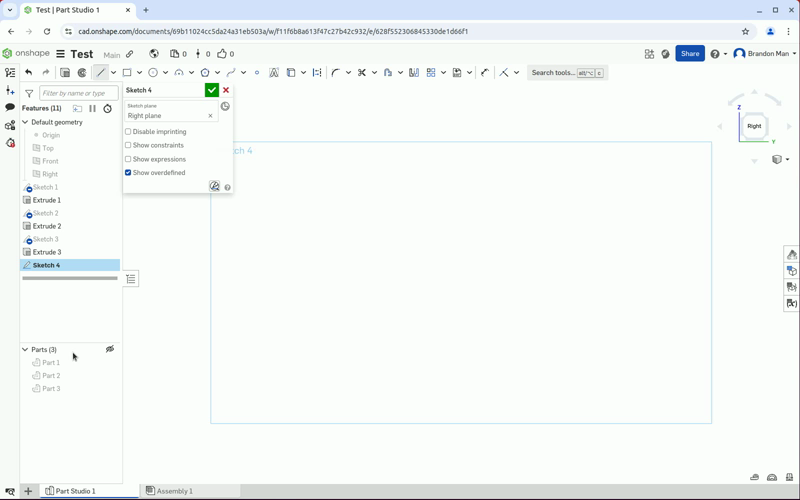
key_down(shift)
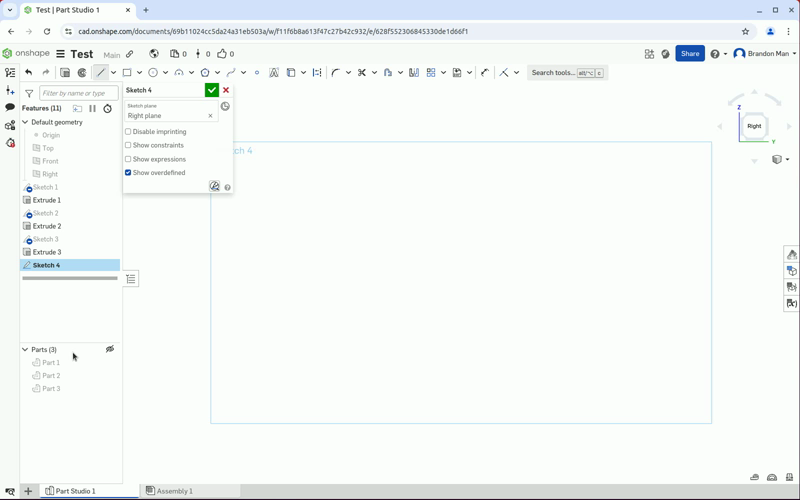
mouse_move(505, 395)
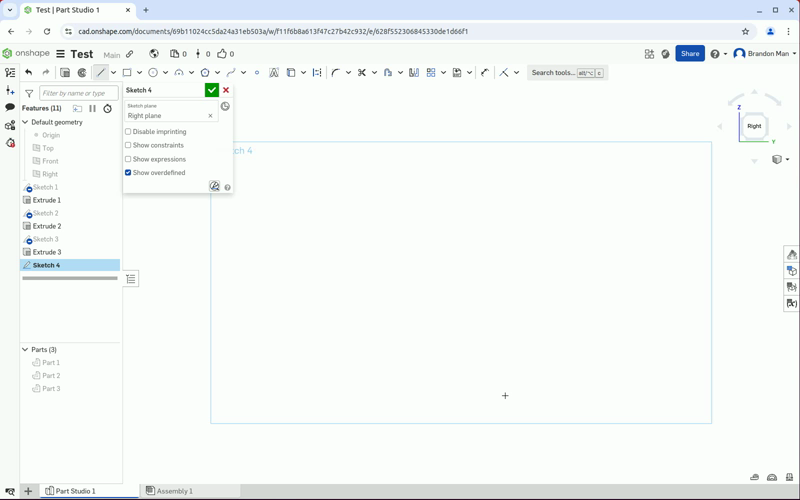
click(505, 395)
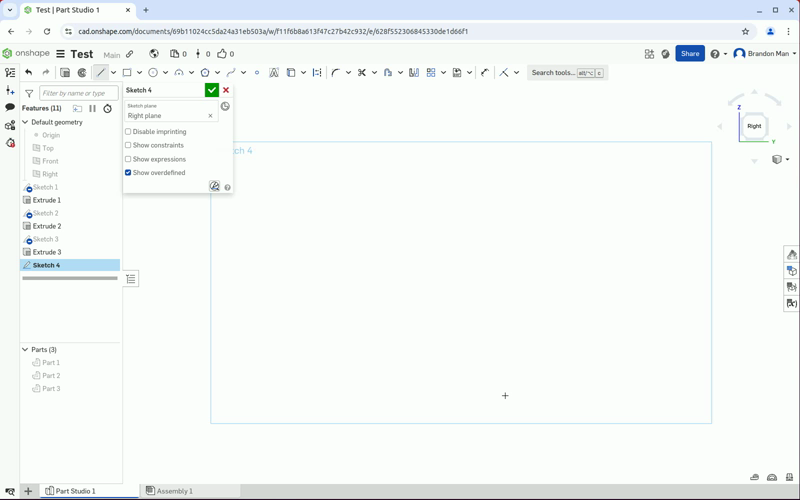
key_up(shift)
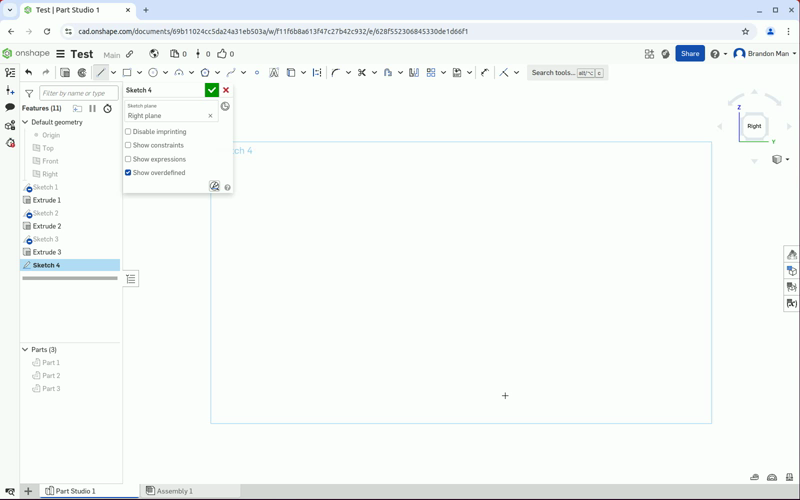
key_down(shift)
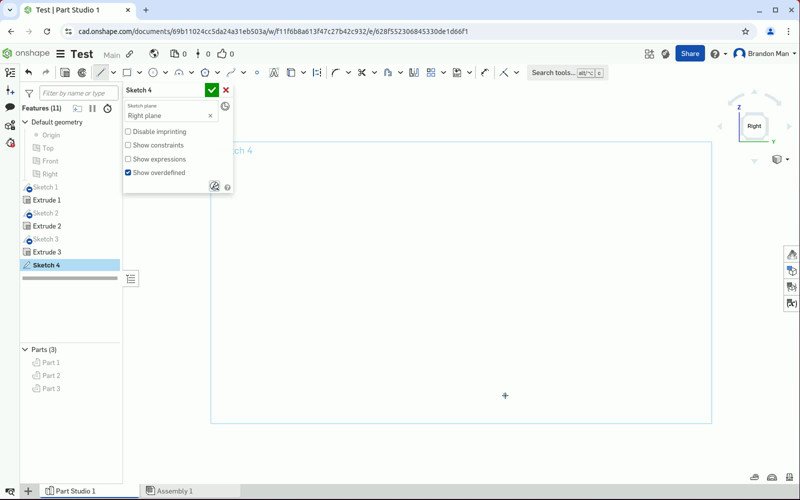
mouse_move(535, 395)
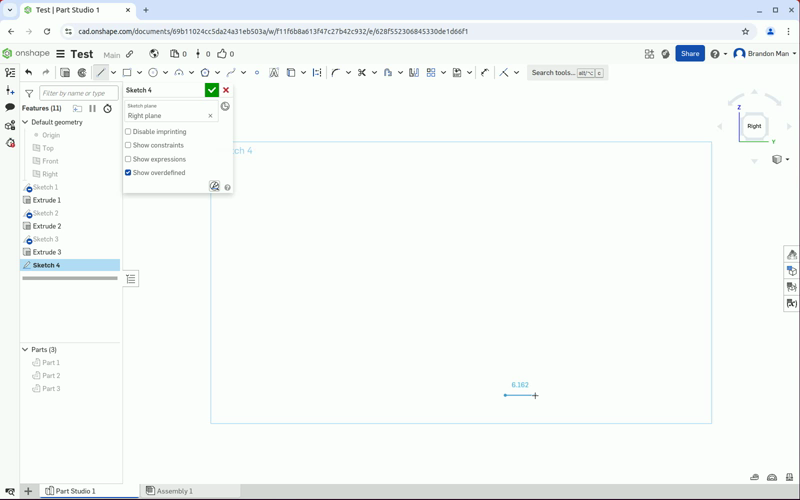
mouse_move(549, 395)
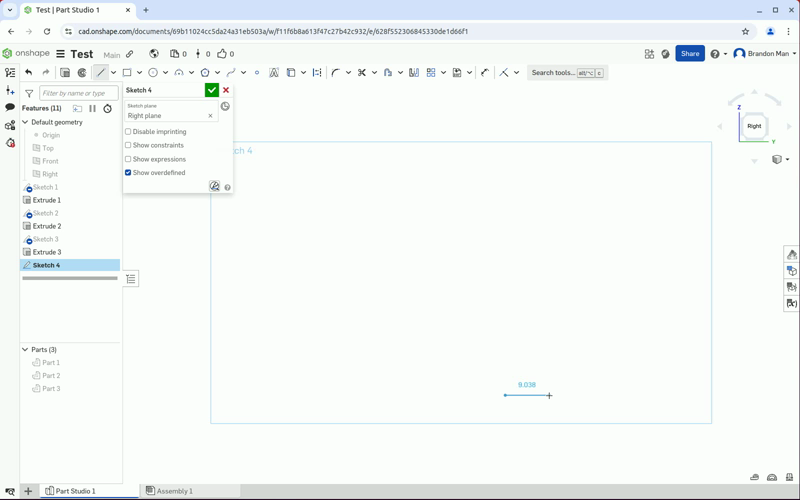
click(549, 395)
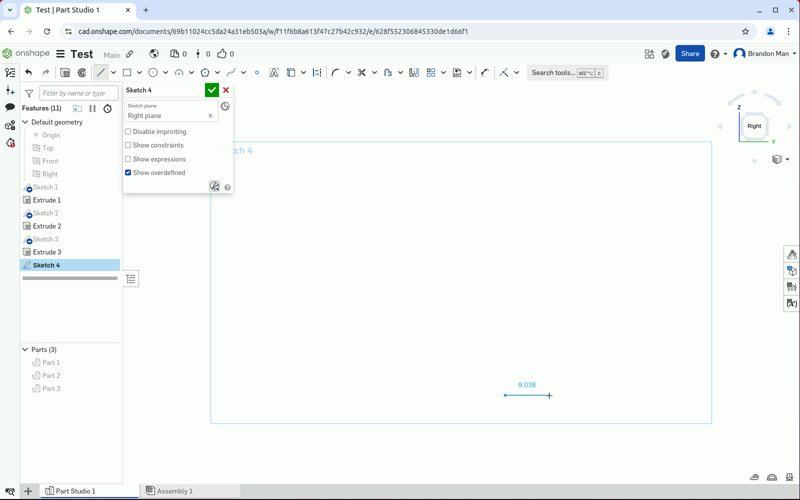
key_up(shift)
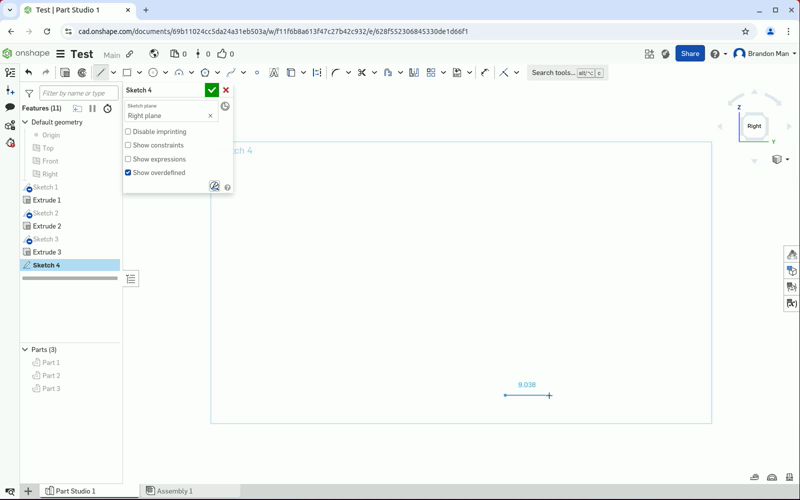
key_down(shift)
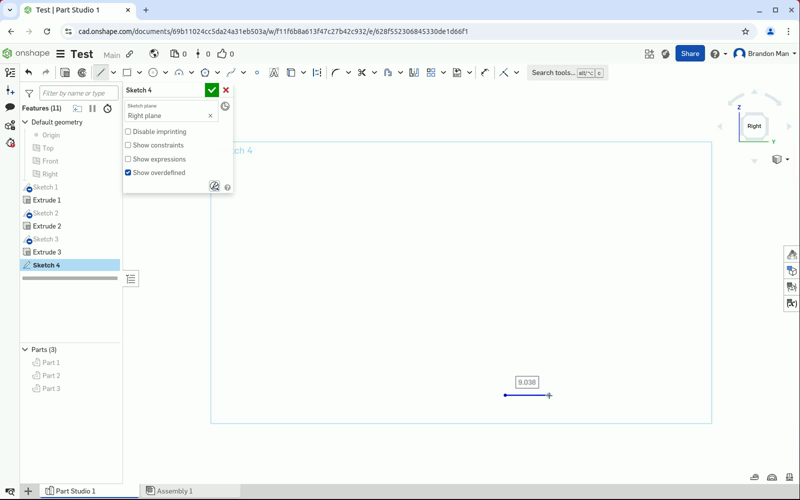
mouse_move(549, 327)
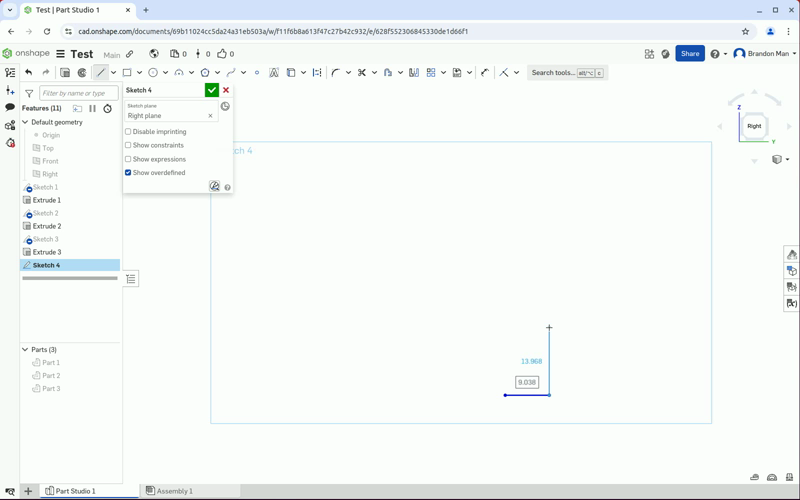
click(549, 327)
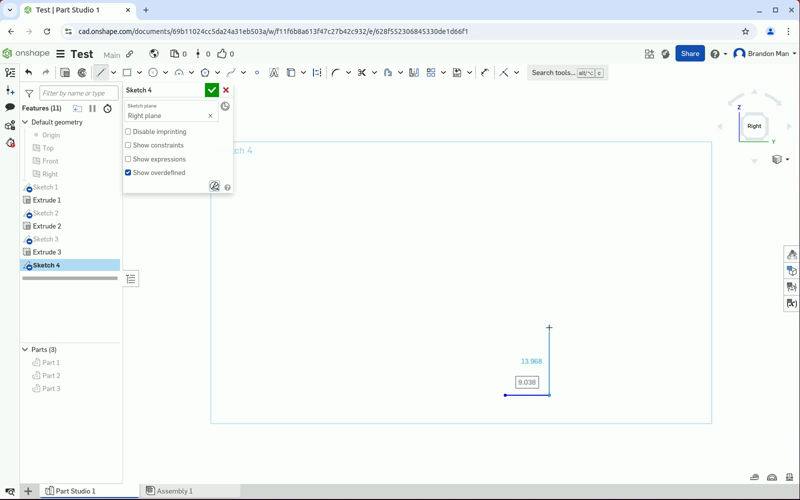
key_up(shift)
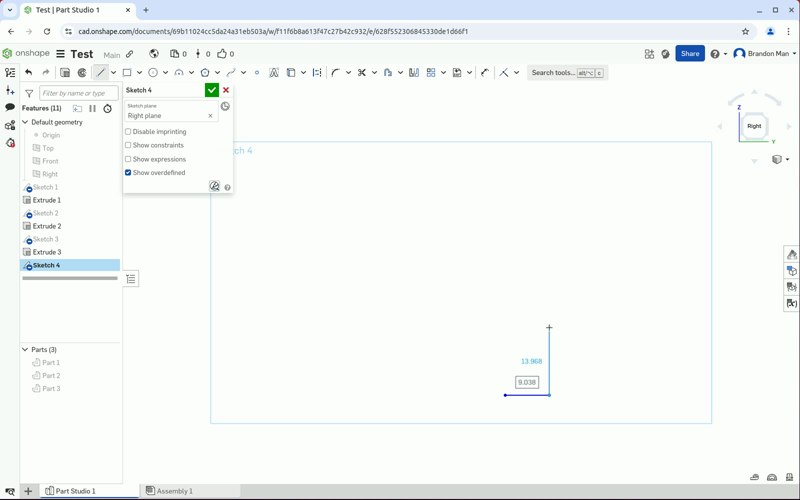
key_down(shift)
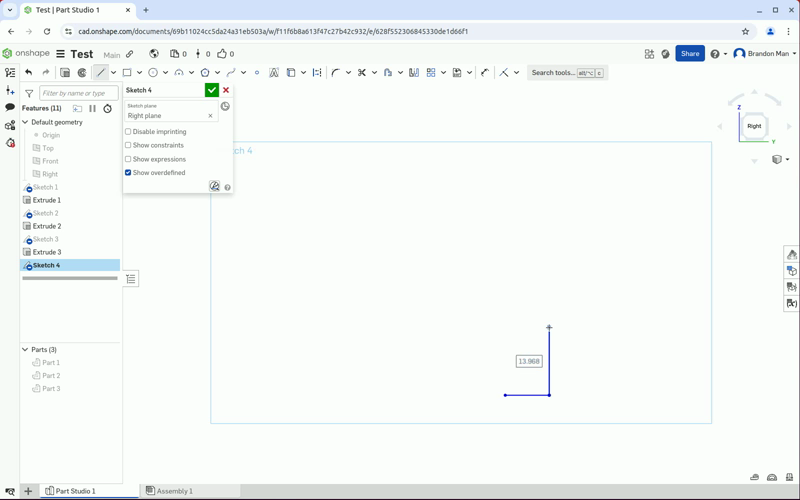
mouse_move(579, 327)
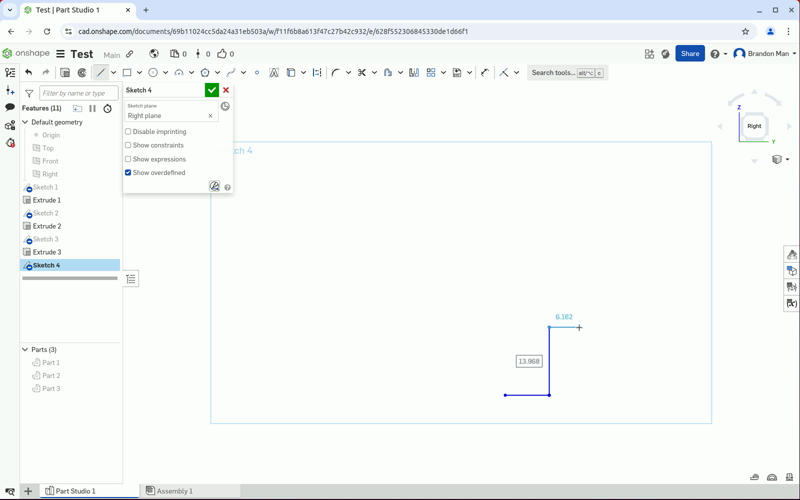
mouse_move(505, 327)
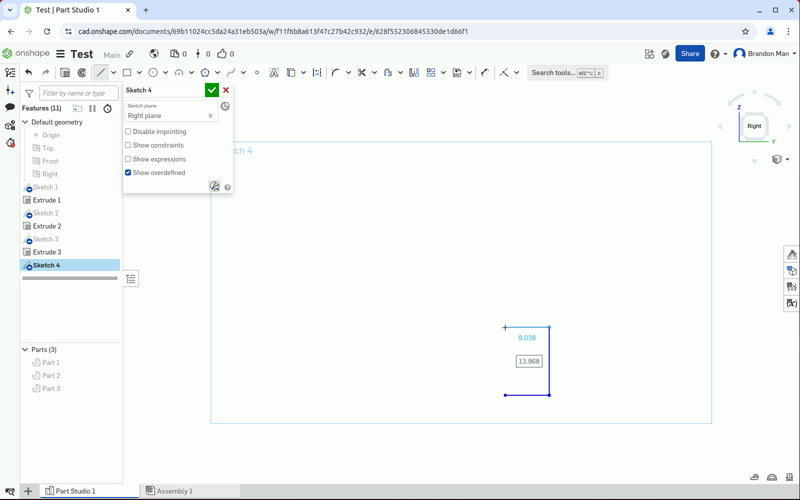
click(505, 327)
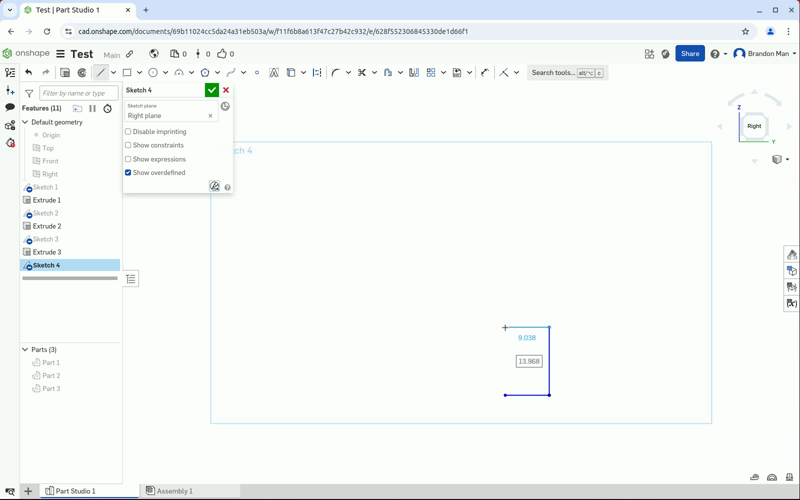
key_up(shift)
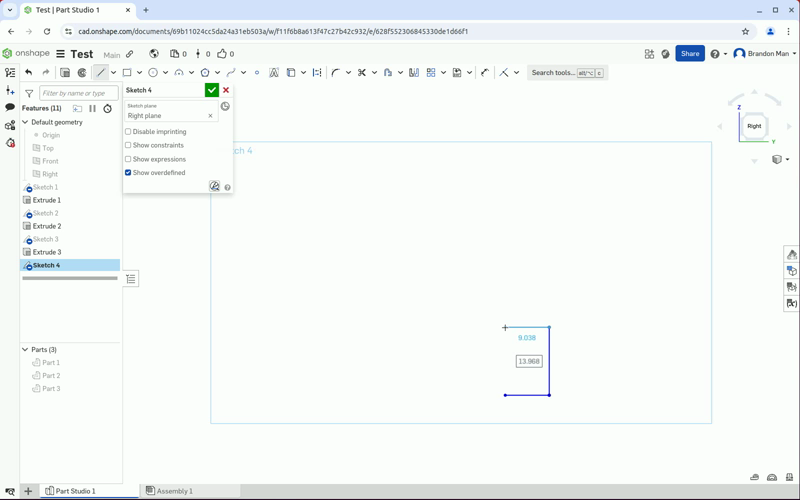
key_down(shift)
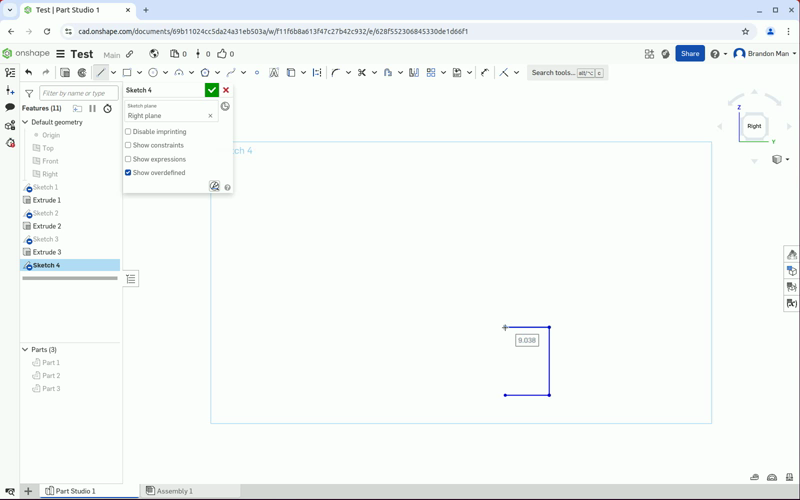
mouse_move(505, 395)
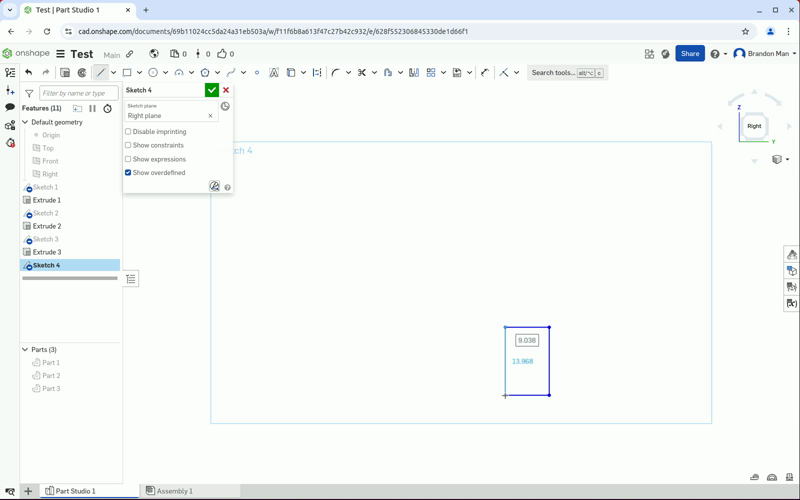
key_up(shift)
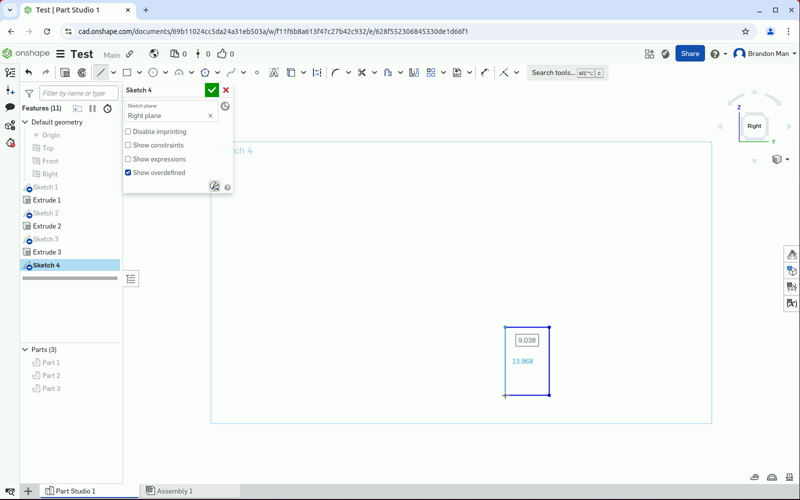
click(505, 395)
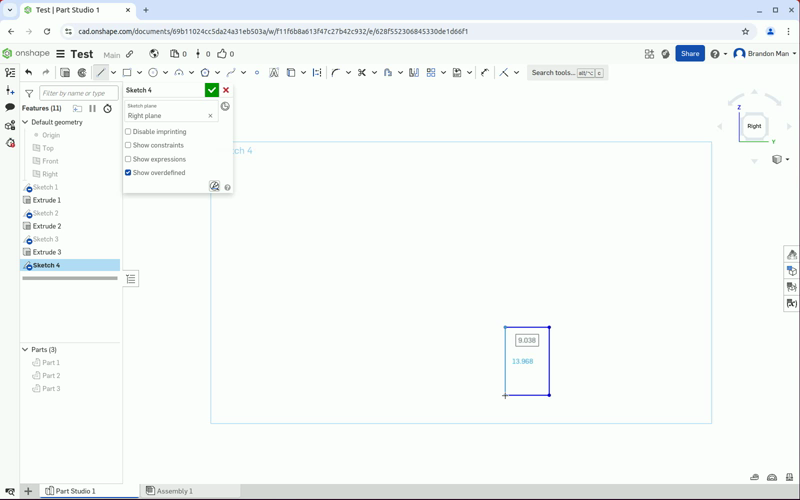
key(esc)
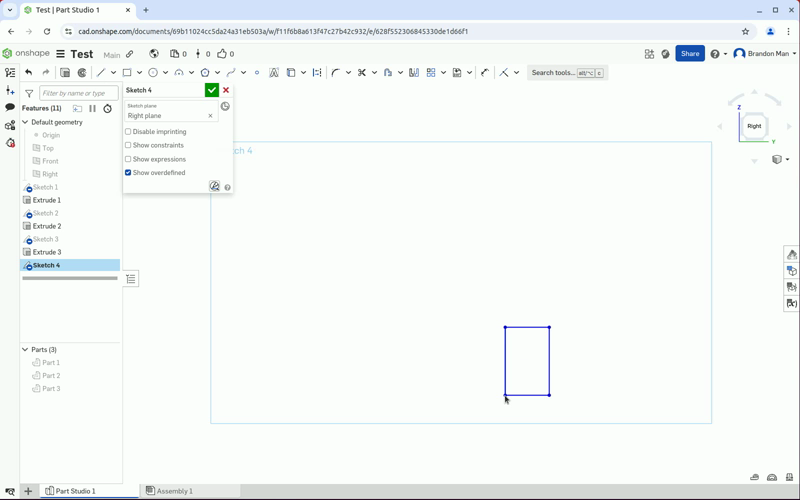
mouse_move(514, 344)
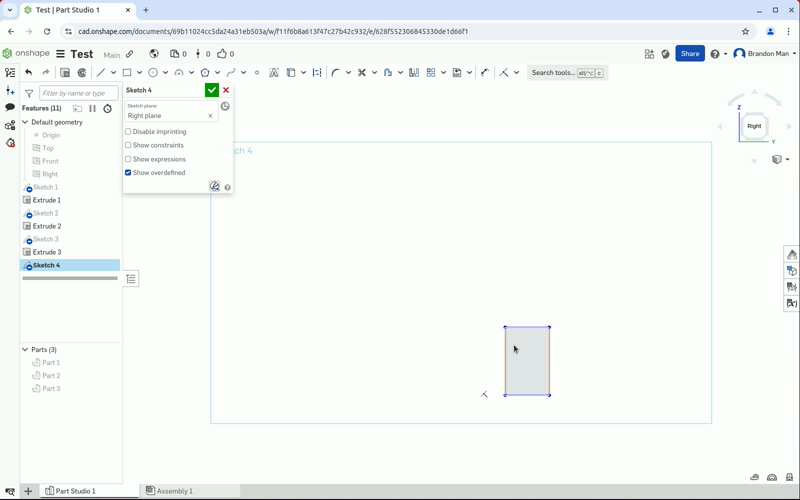
click(514, 344)
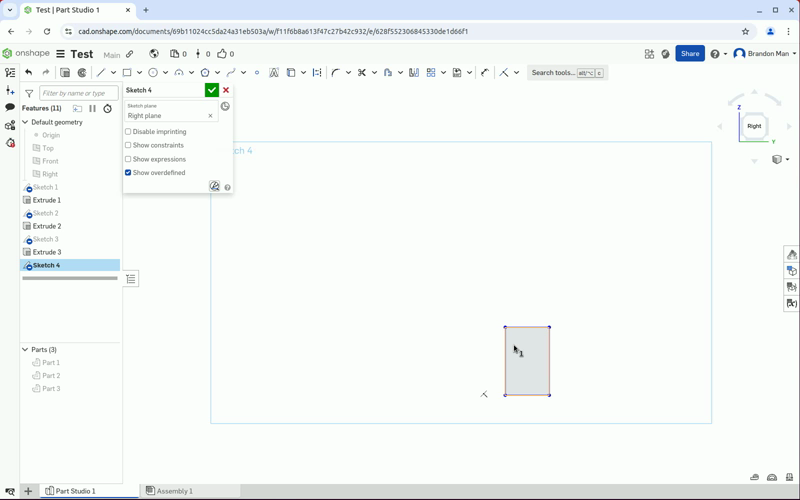
mouse_move(73, 352)
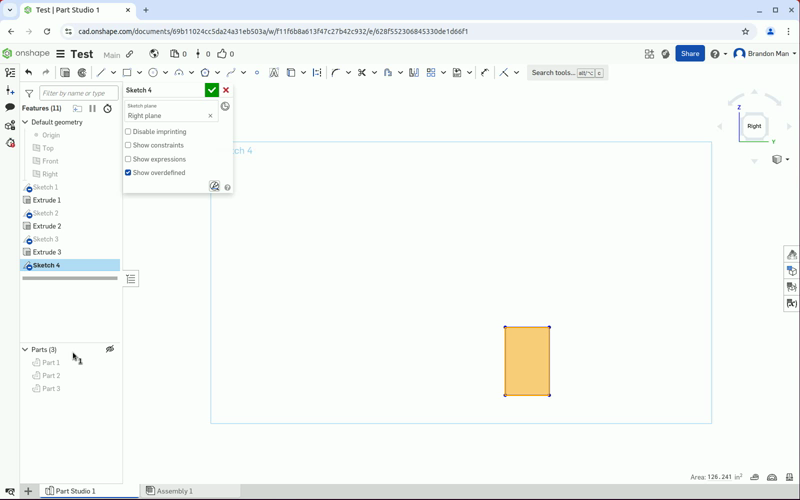
key(shift+y)
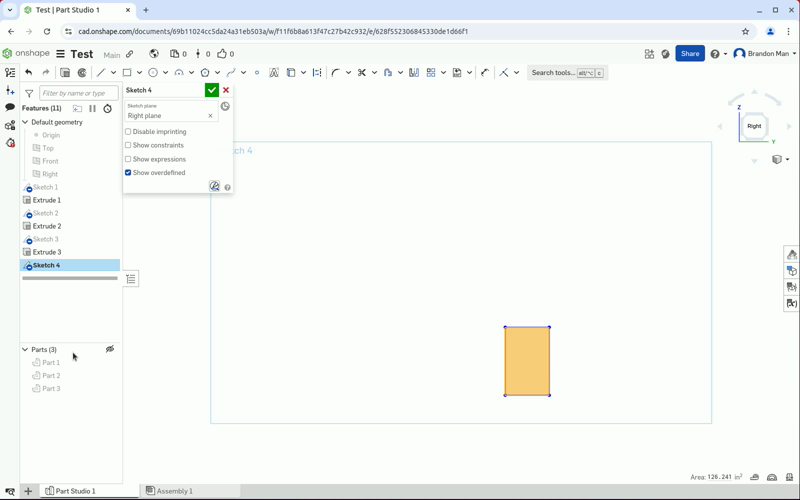
key(shift+e)
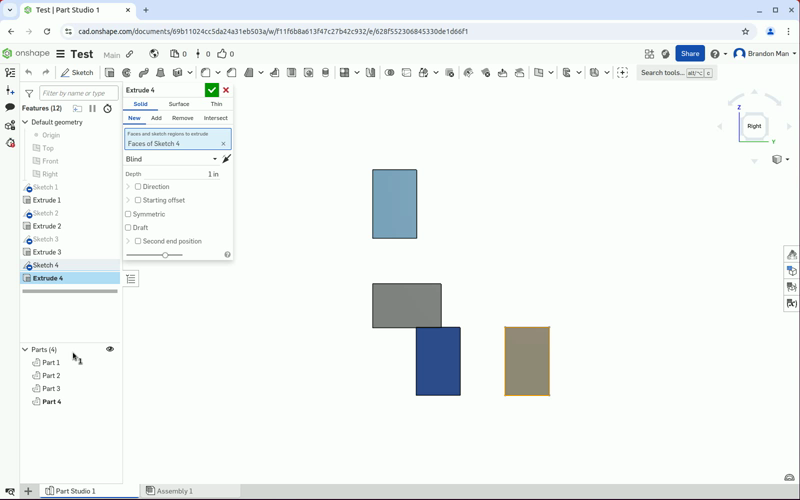
mouse_move(143, 106)
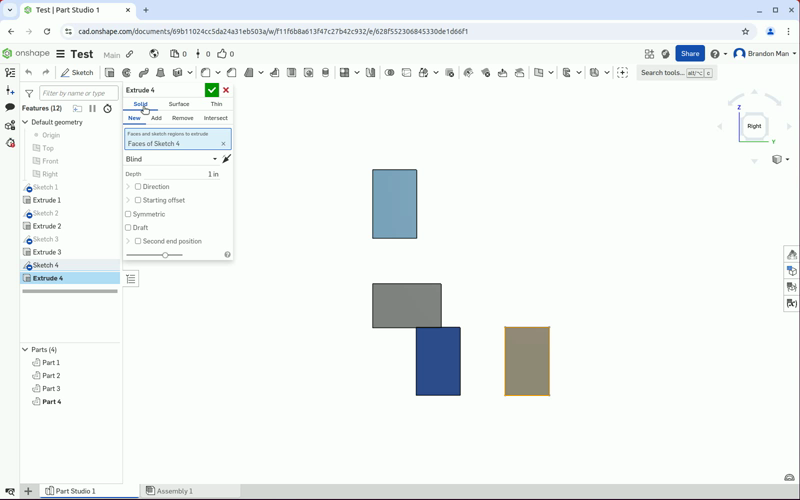
click(143, 106)
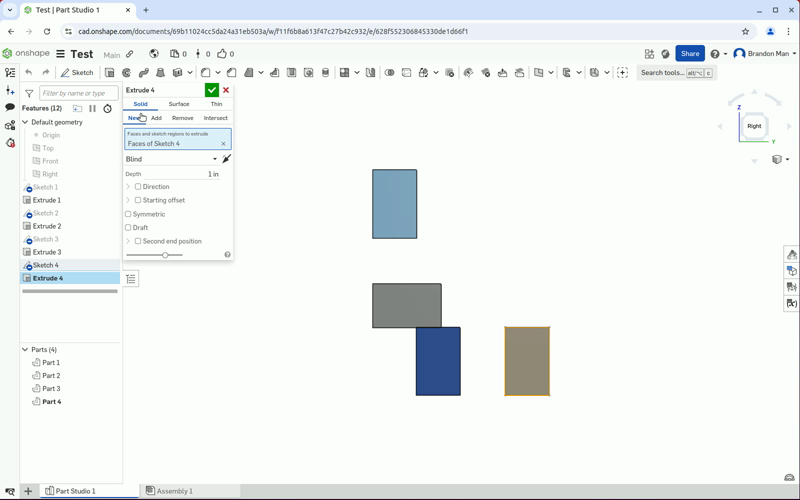
mouse_move(137, 120)
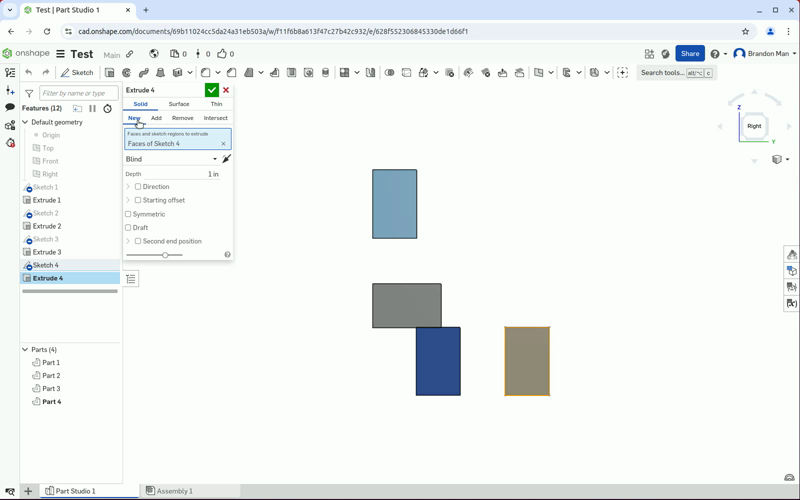
click(137, 120)
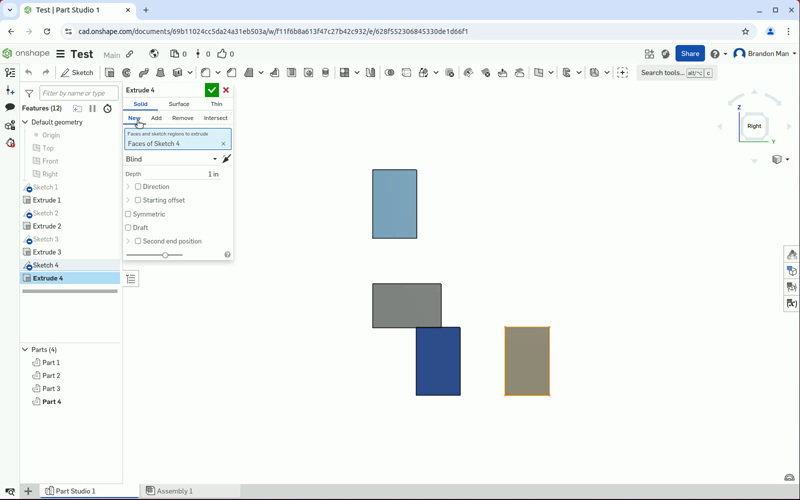
key(tab, 4)
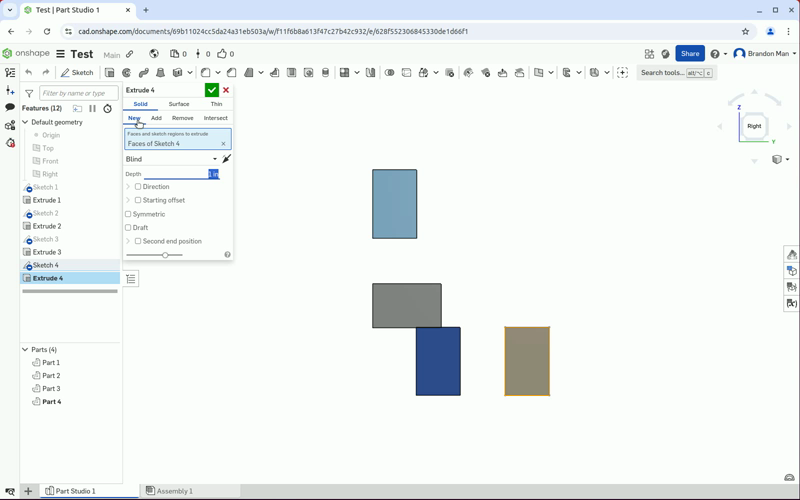
text(-0.481)
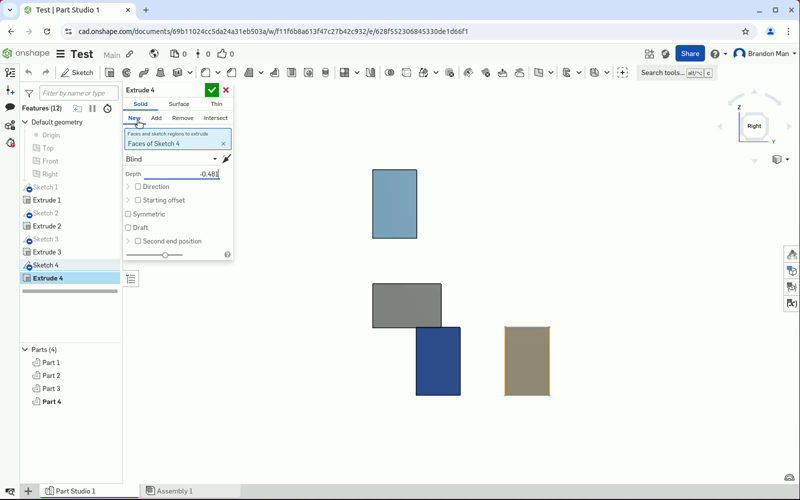
key(enter)
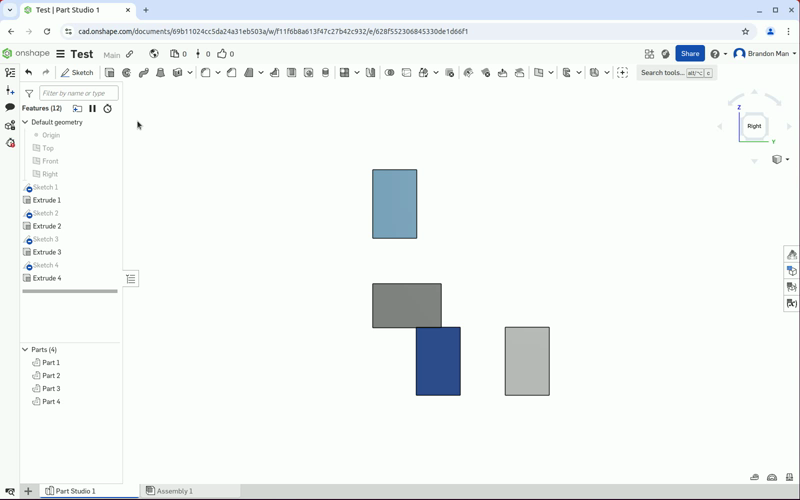
key(shift+h)
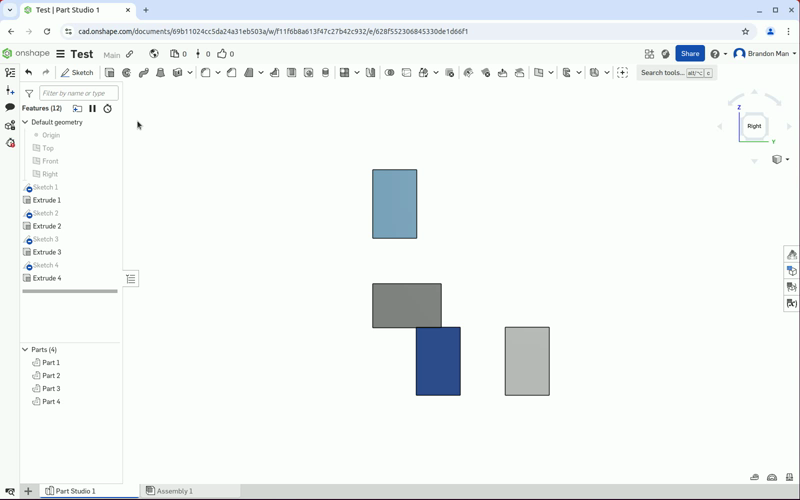
key(shift+h)
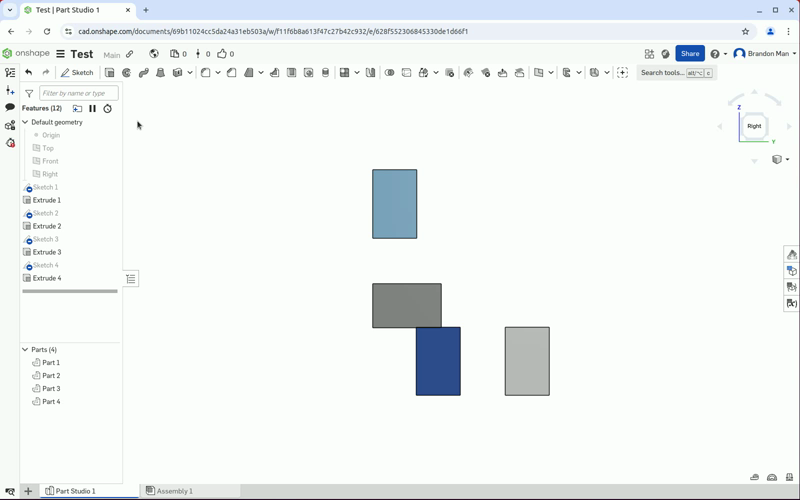
mouse_move(73, 189)
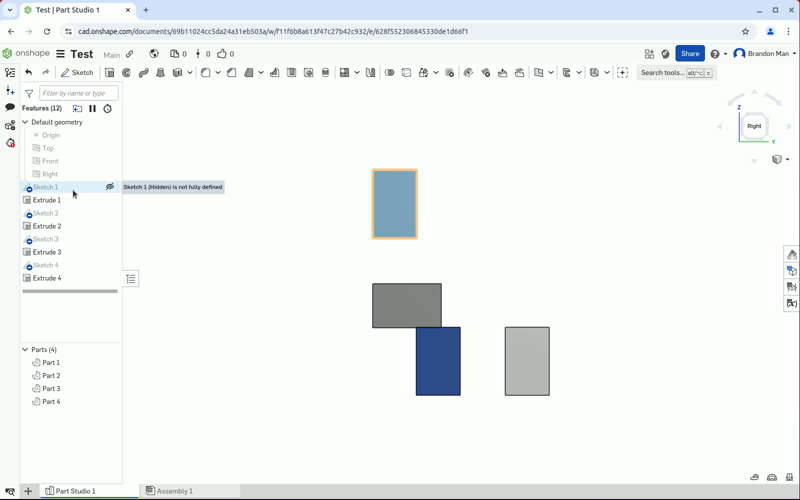
click(73, 189)
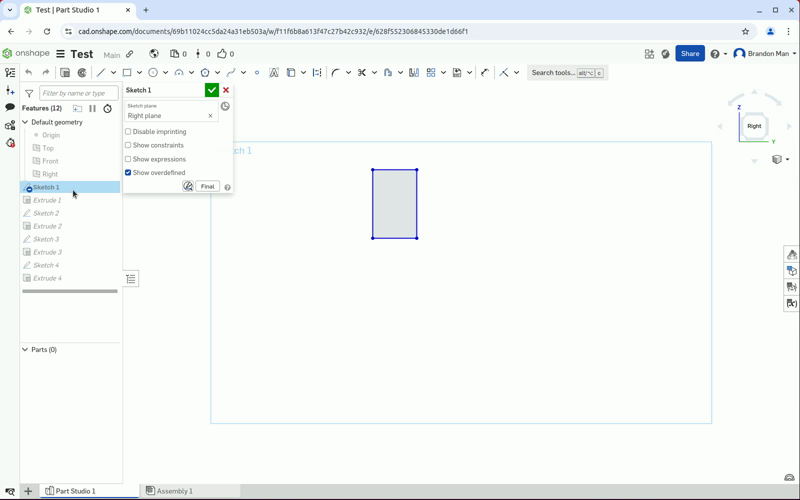
mouse_move(229, 92)
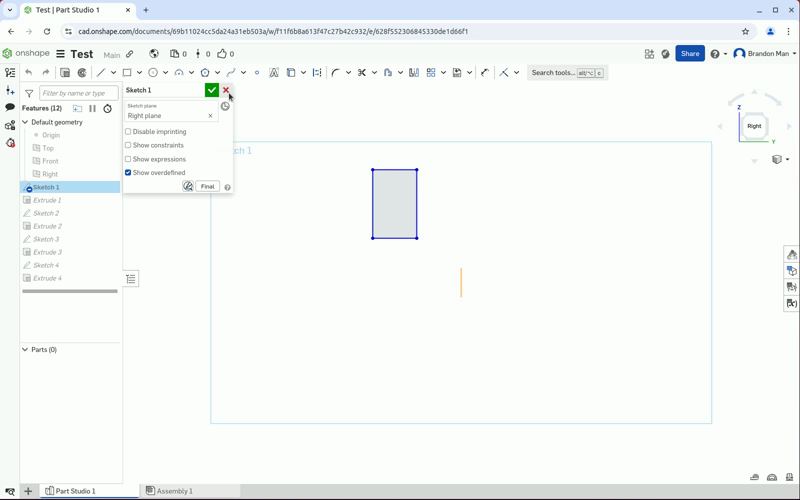
click(229, 92)
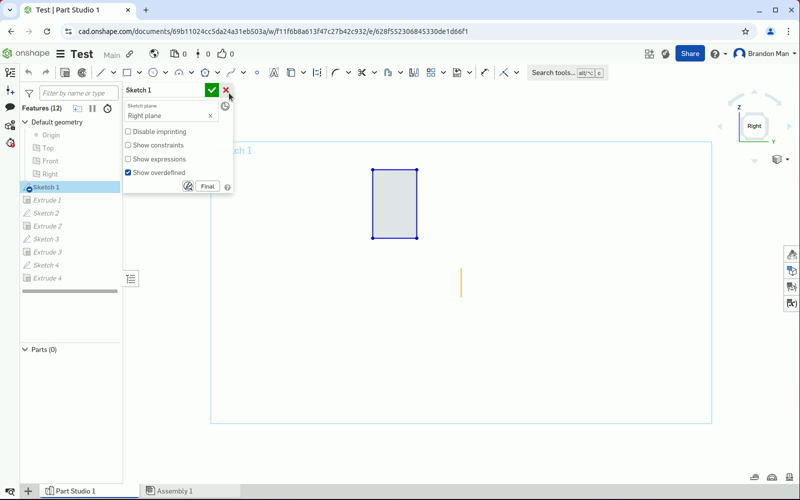
key(shift+s)
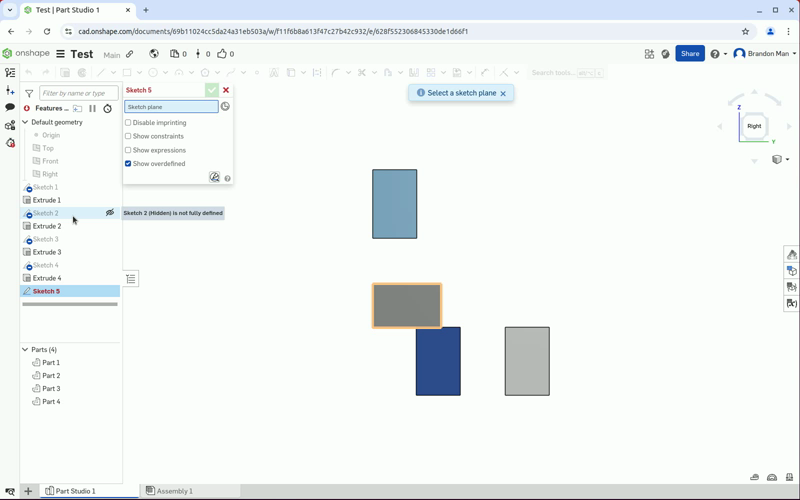
scroll(3)
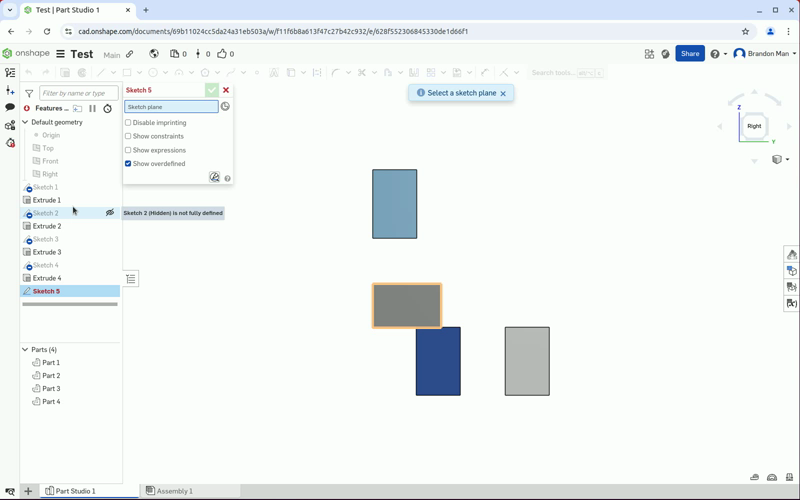
mouse_move(73, 176)
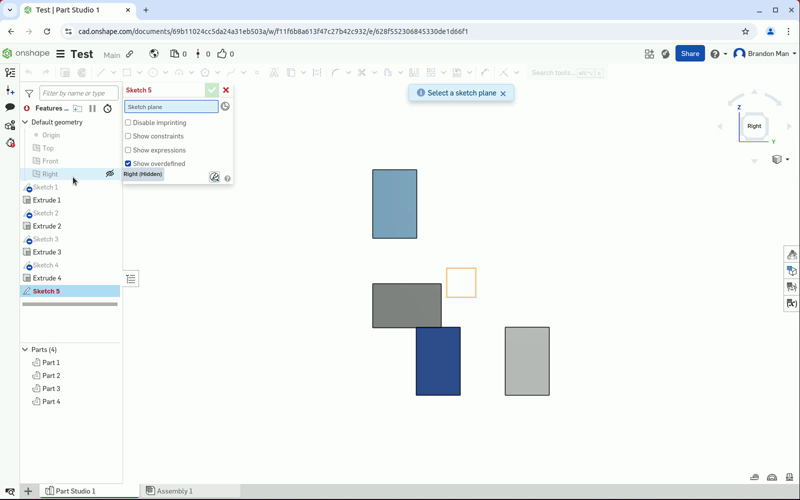
click(73, 176)
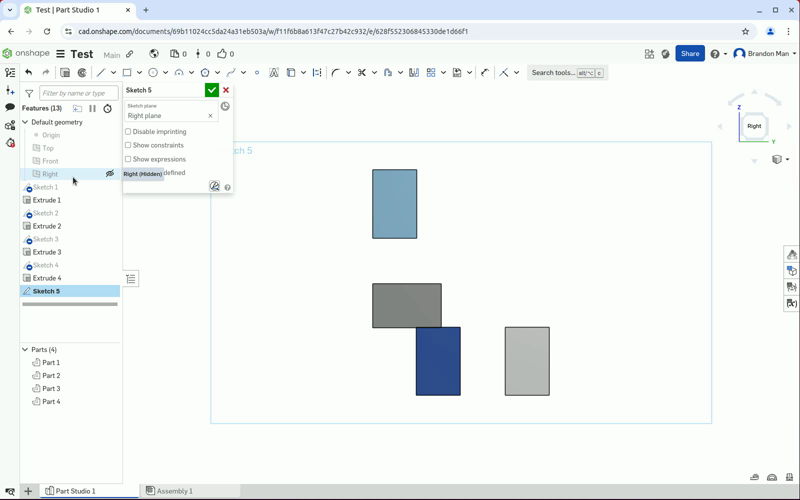
mouse_move(73, 352)
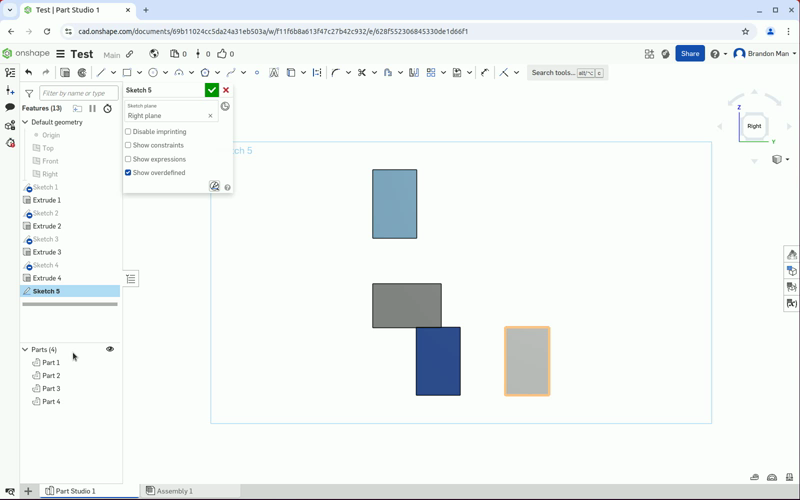
key(y)
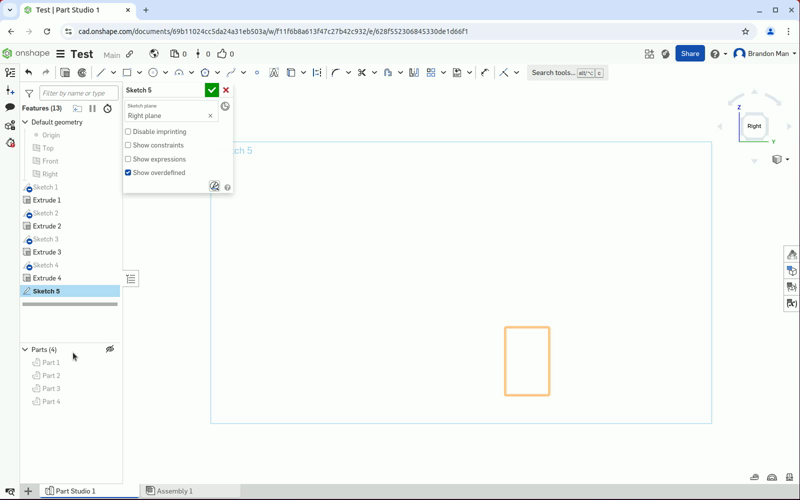
key(c)
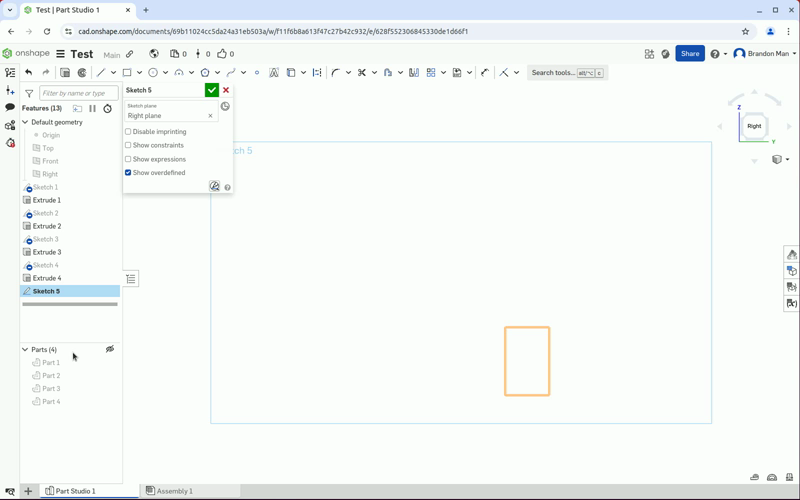
key_down(shift)
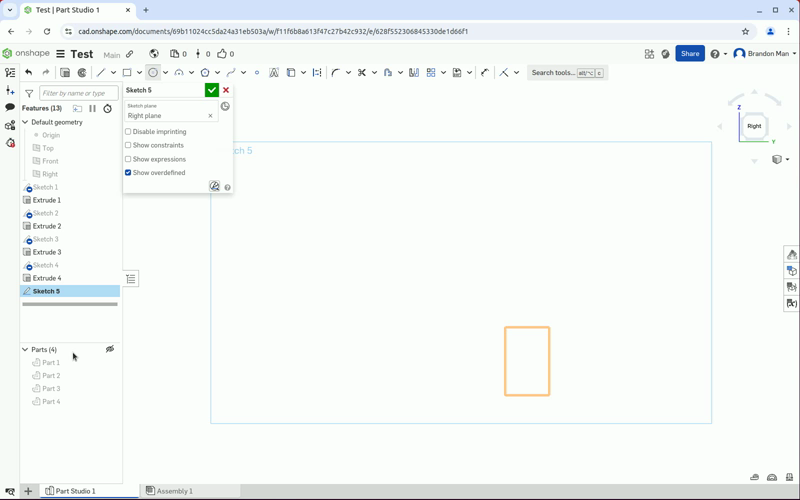
mouse_move(461, 282)
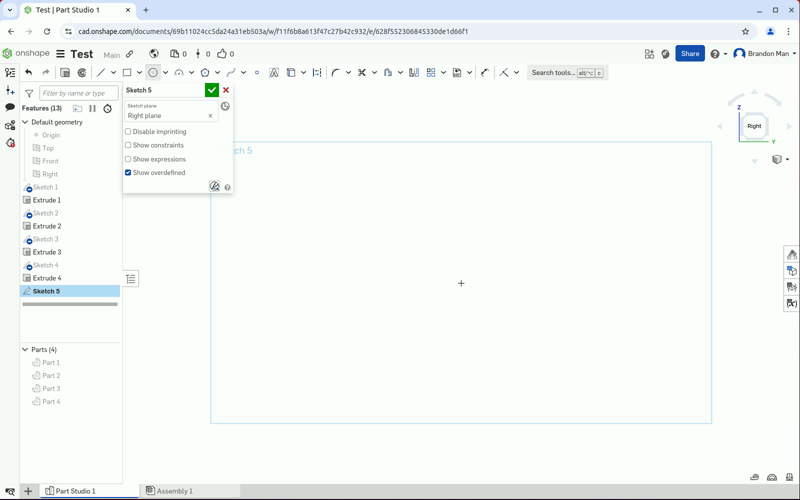
click(461, 282)
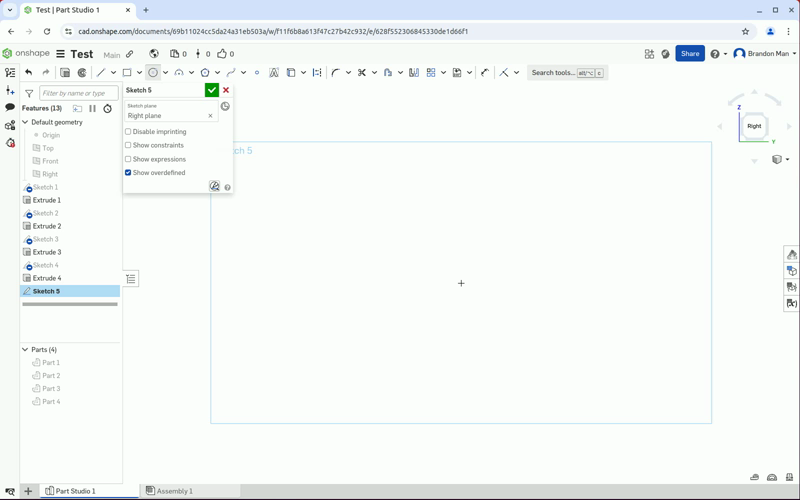
key_up(shift)
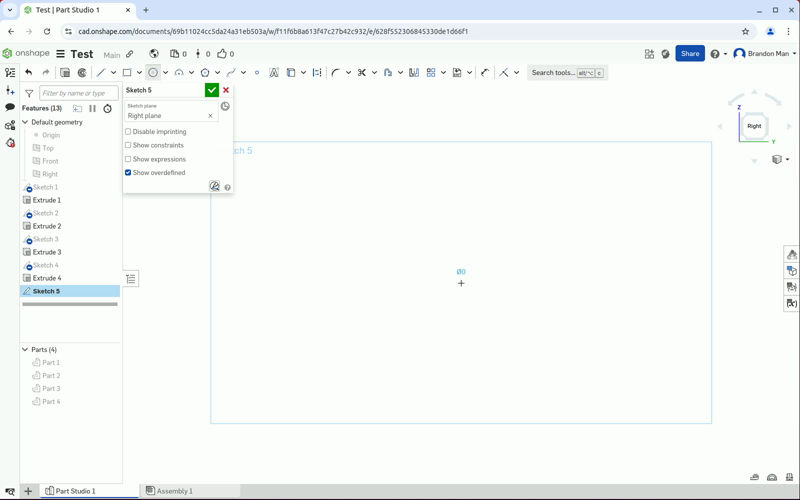
mouse_move(468, 282)
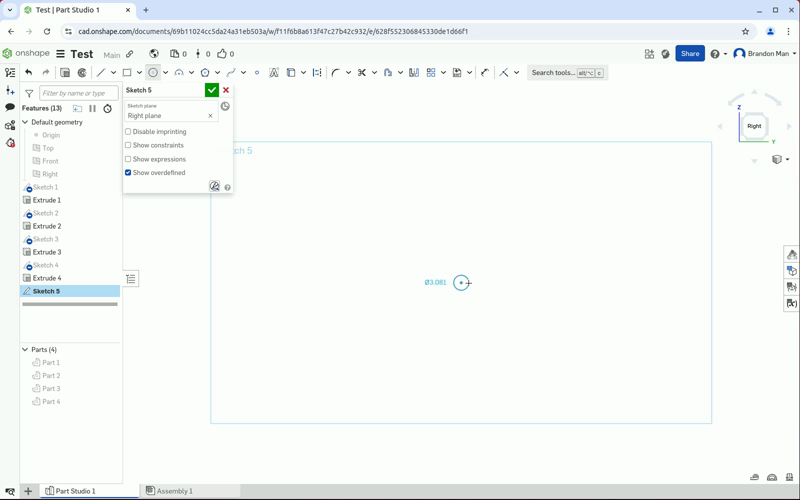
click(468, 282)
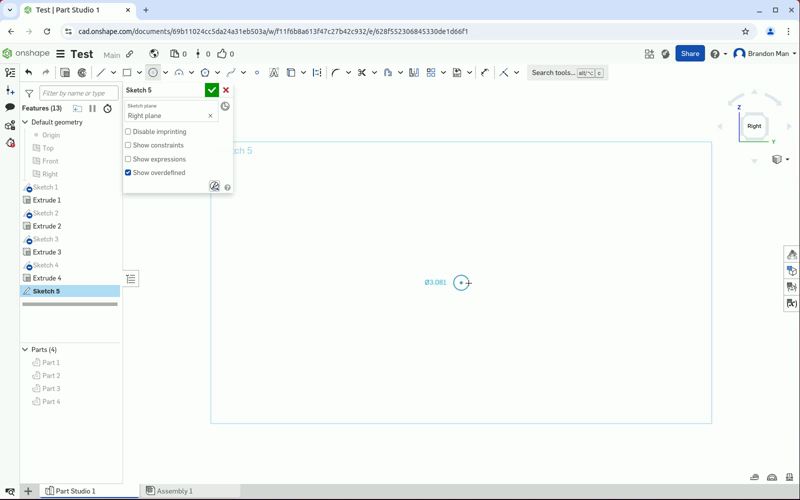
key(esc)
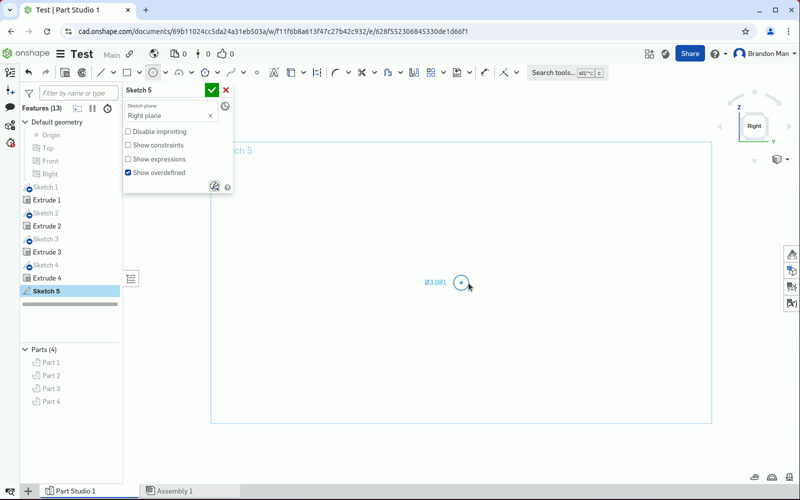
mouse_move(457, 279)
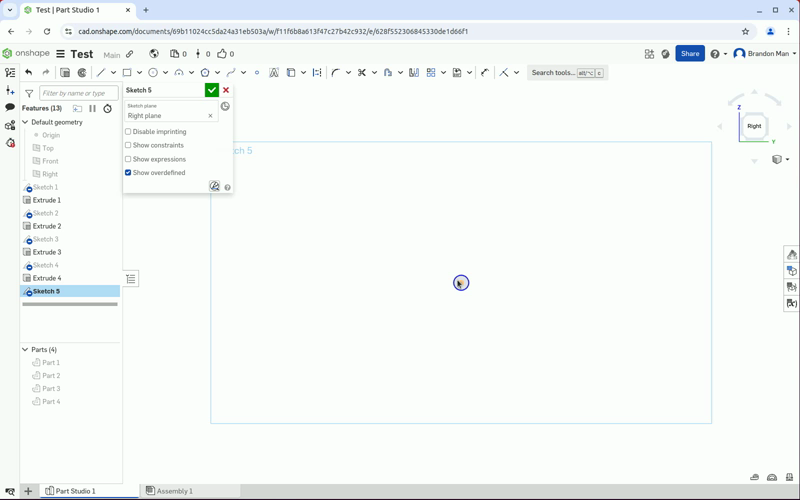
scroll(6)
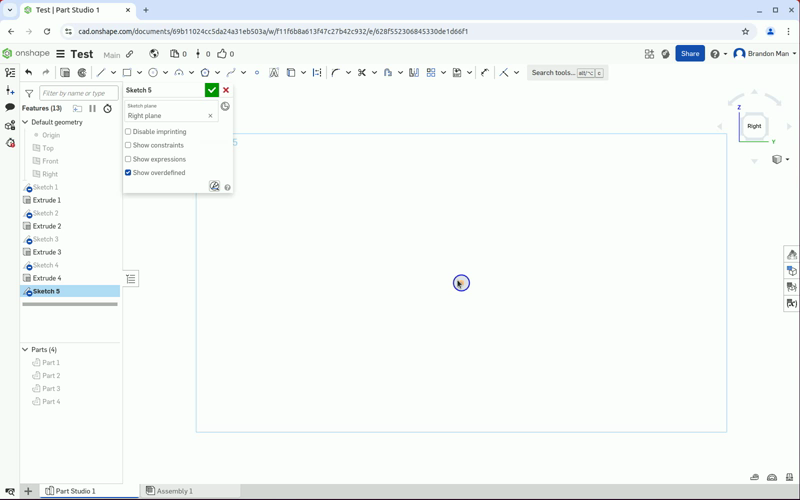
scroll(6)
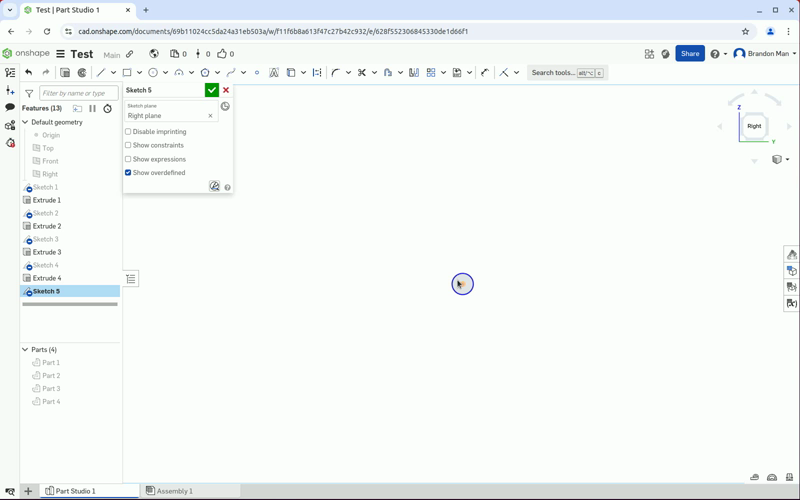
scroll(6)
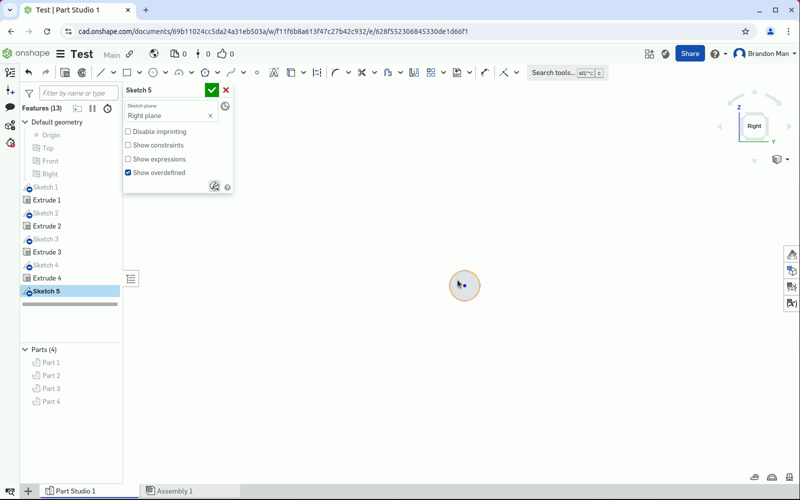
scroll(6)
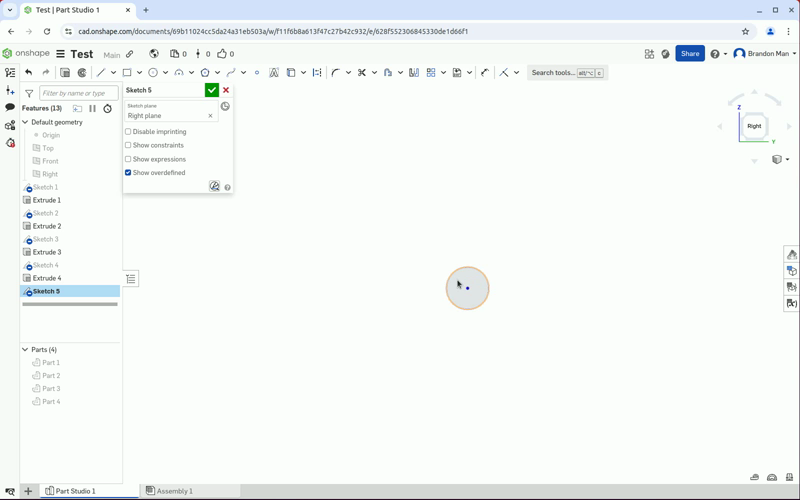
scroll(6)
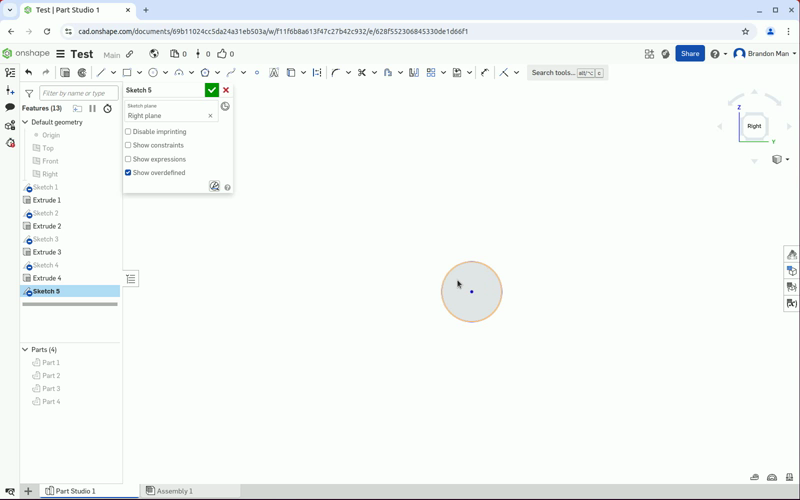
scroll(6)
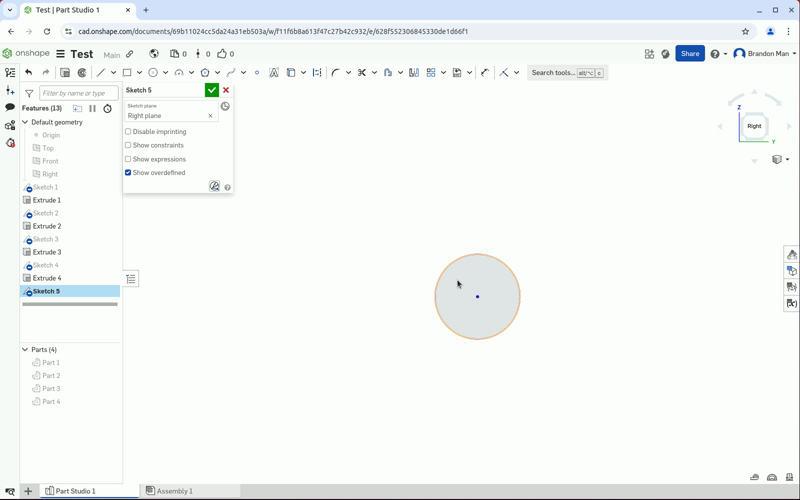
scroll(6)
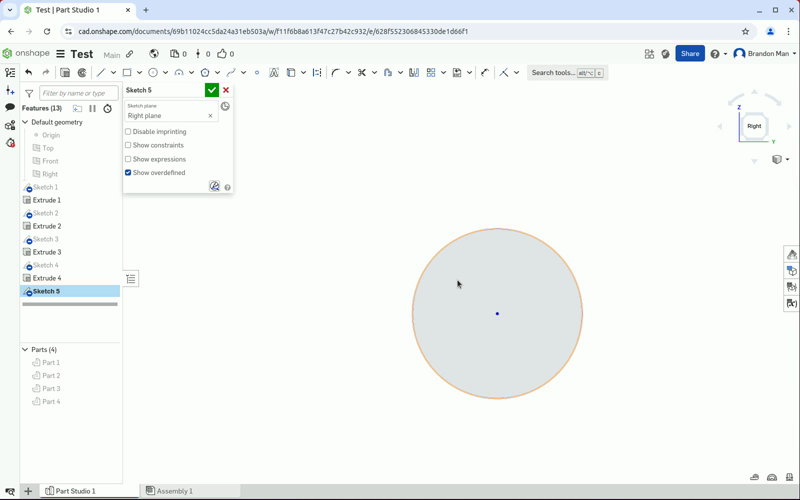
click(457, 279)
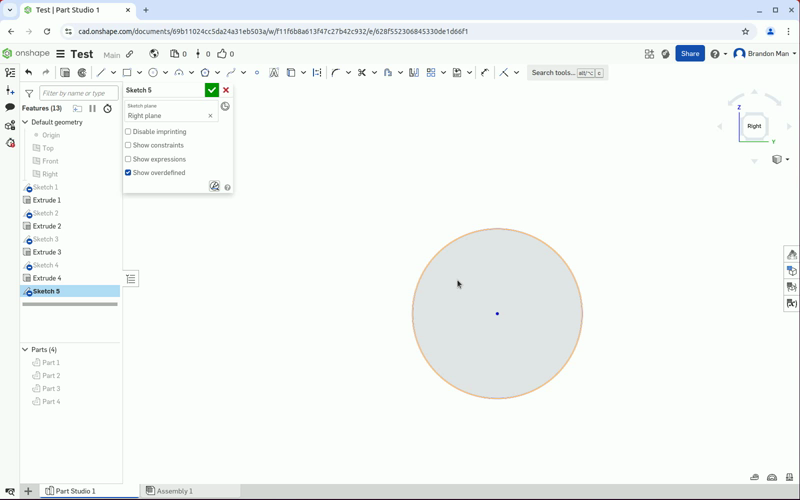
scroll(-6)
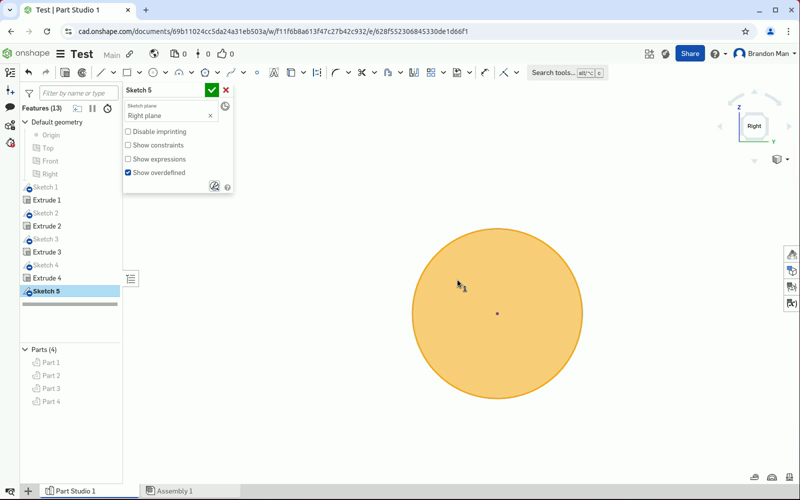
scroll(-6)
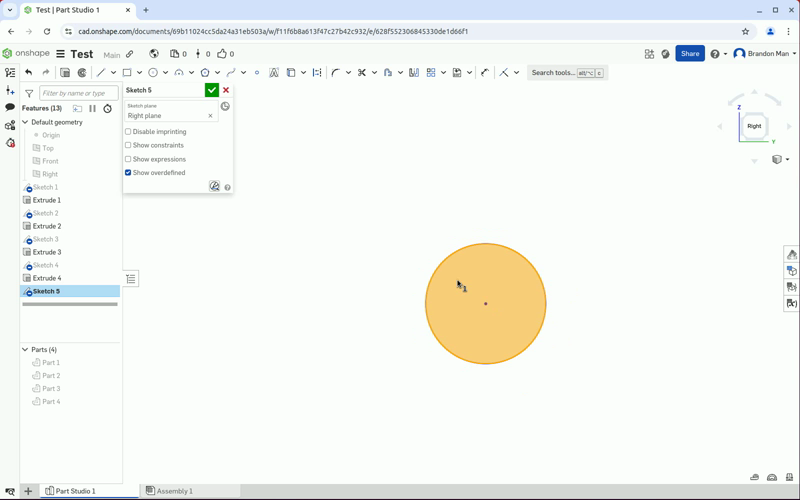
scroll(-6)
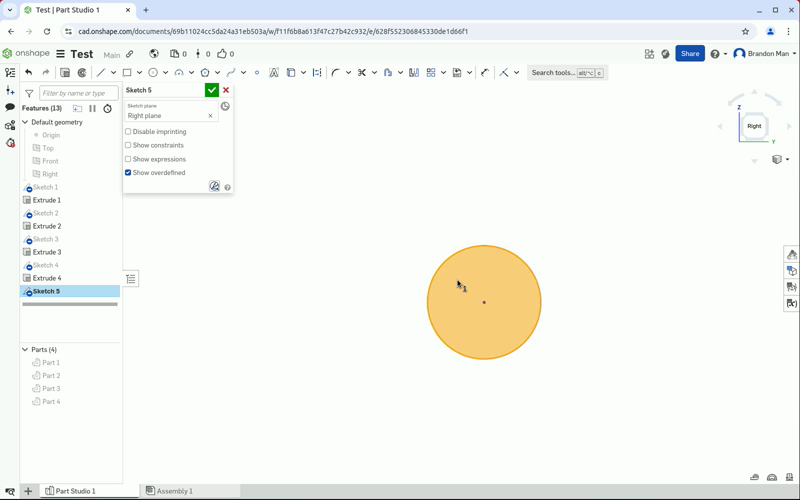
scroll(-6)
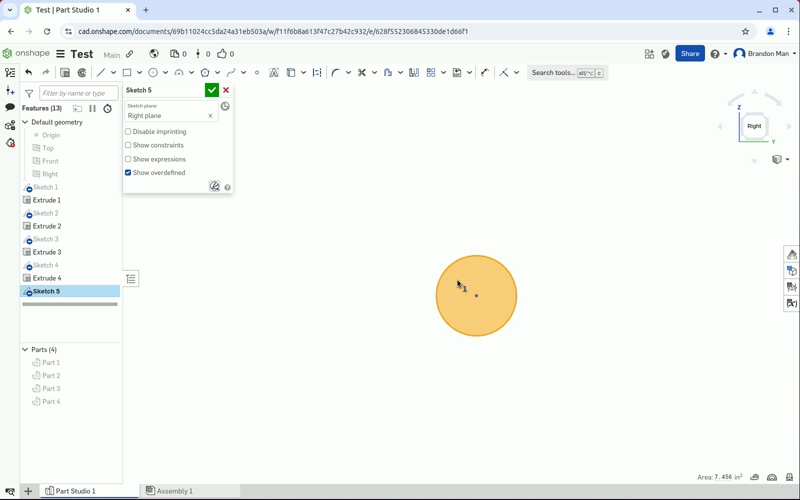
scroll(-6)
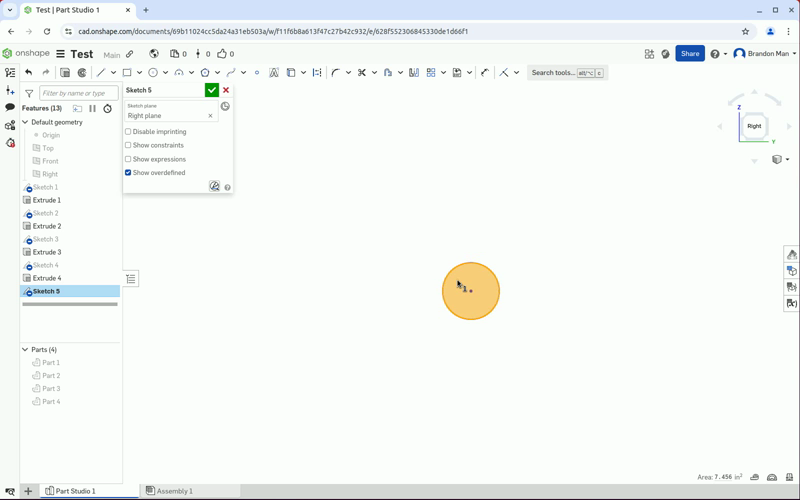
scroll(-6)
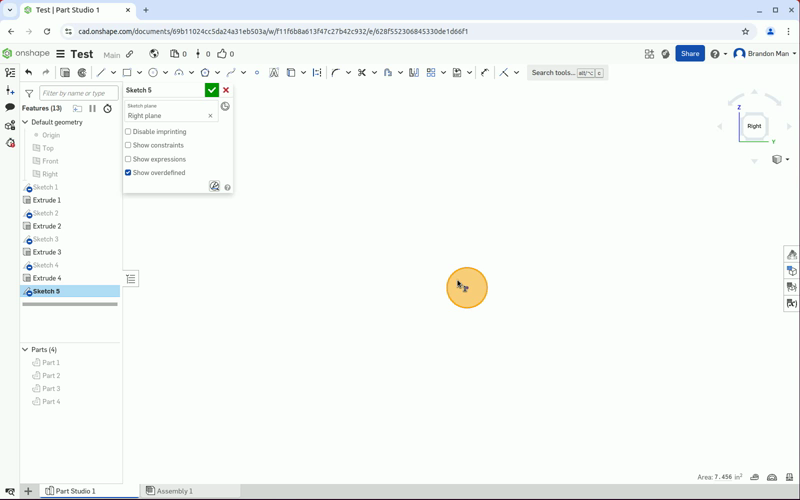
scroll(-6)
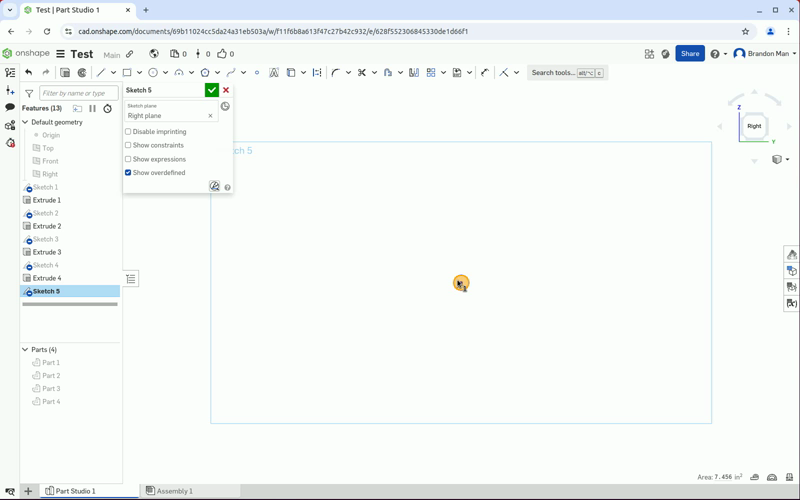
mouse_move(73, 352)
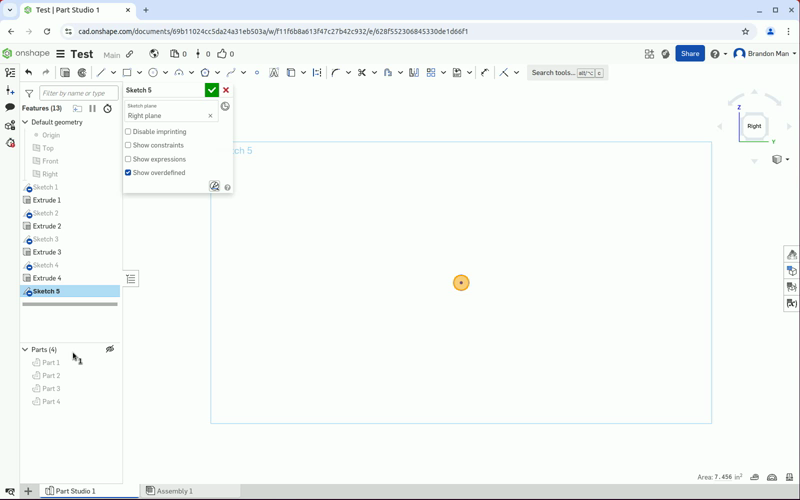
key(shift+y)
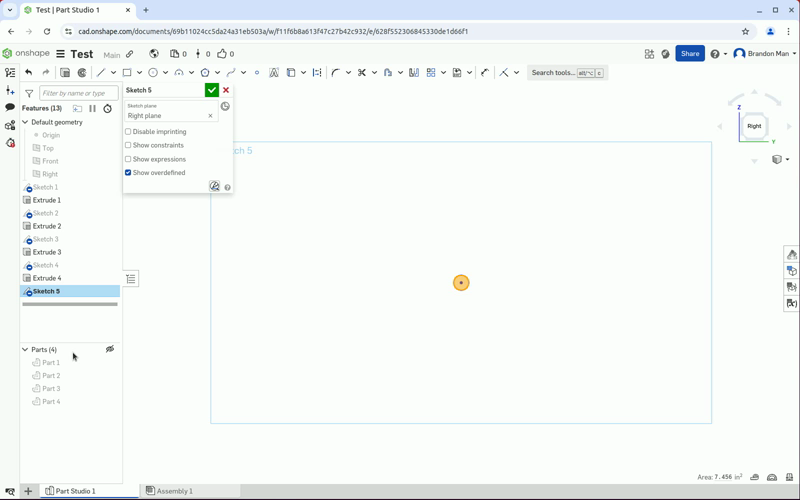
key(shift+e)
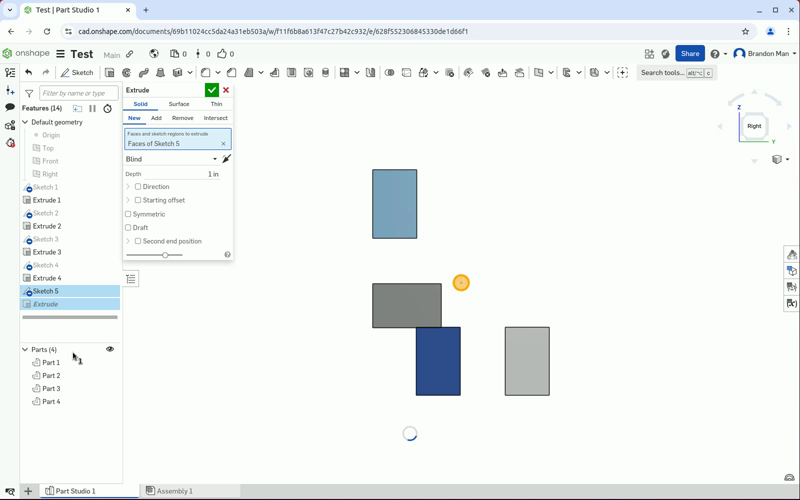
mouse_move(143, 106)
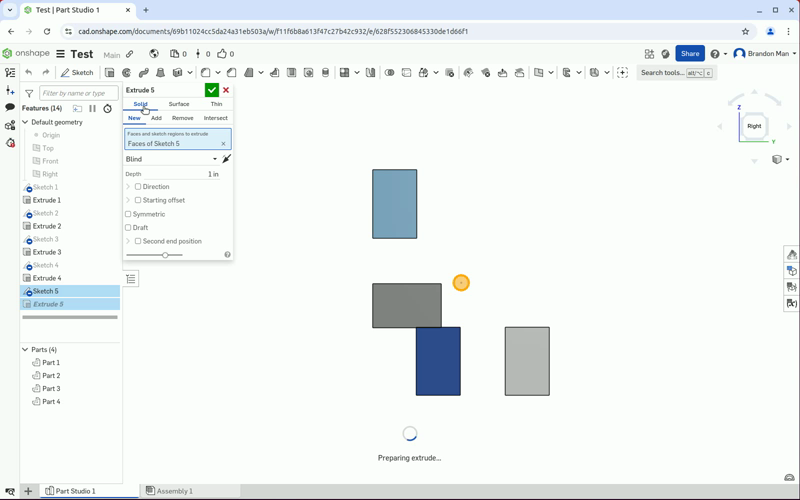
click(143, 106)
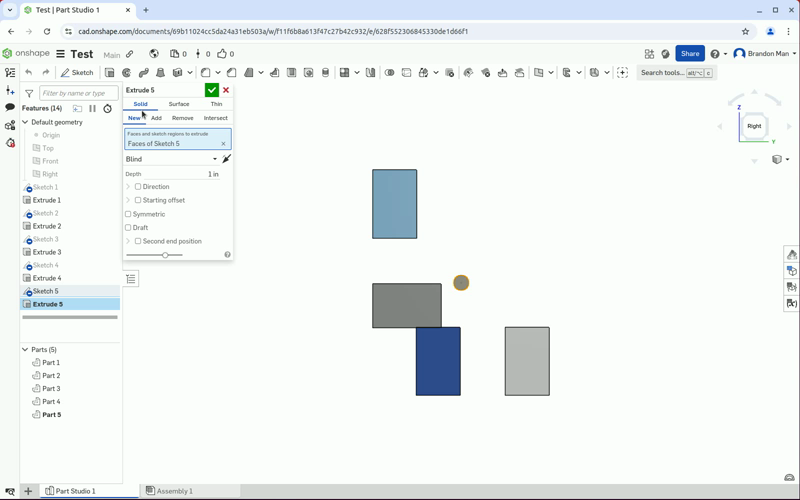
mouse_move(137, 120)
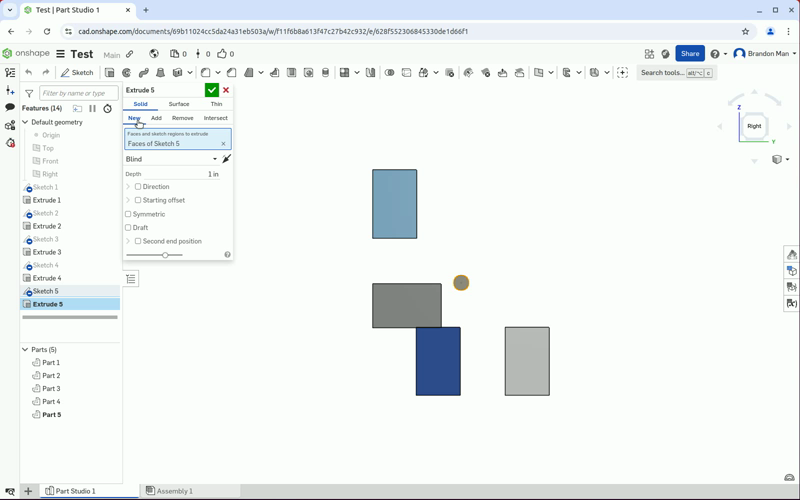
click(137, 120)
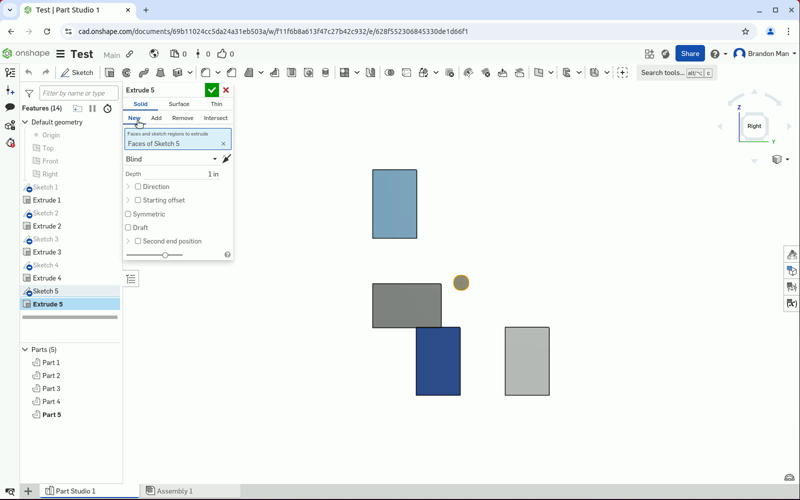
key(tab, 4)
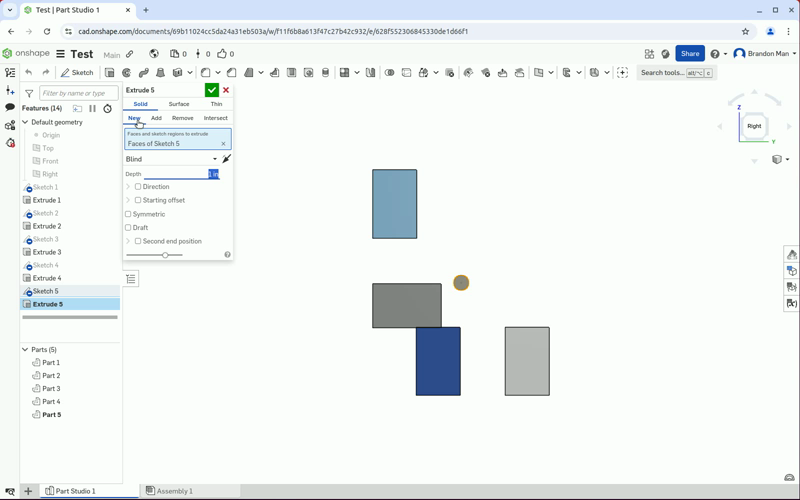
text(-0.481)
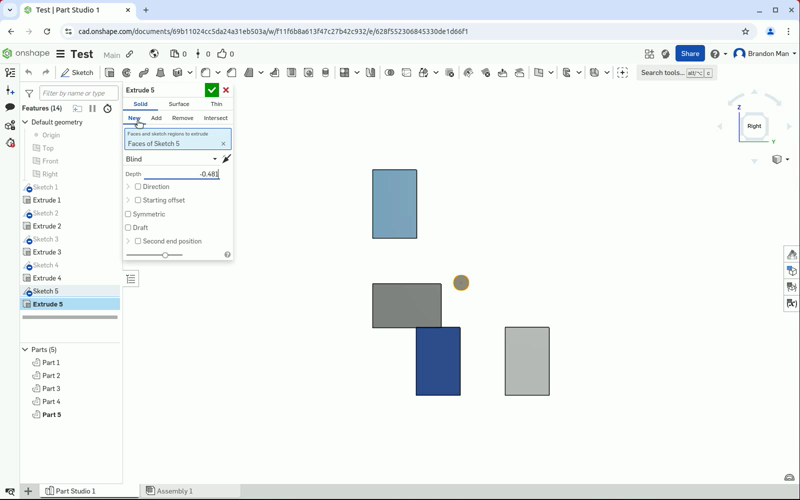
key(enter)
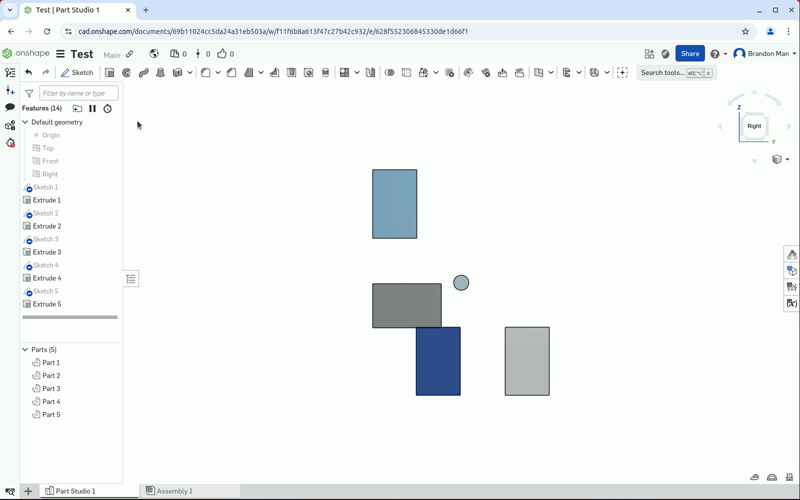
key(shift+h)
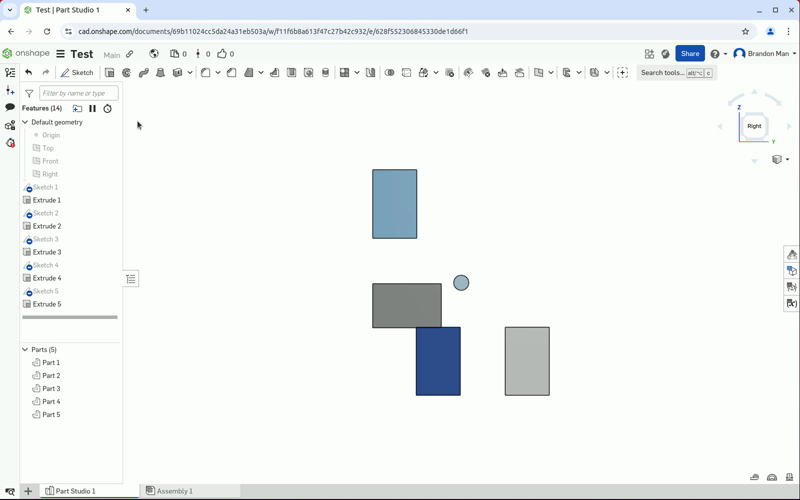
key(shift+h)
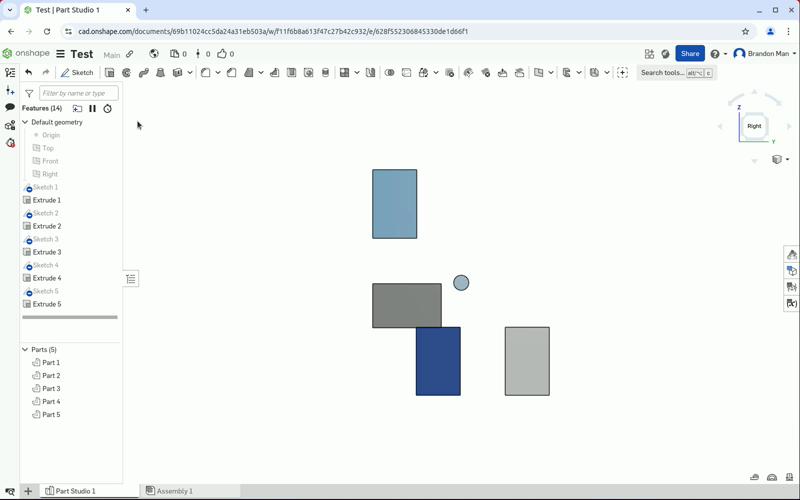
mouse_move(73, 189)
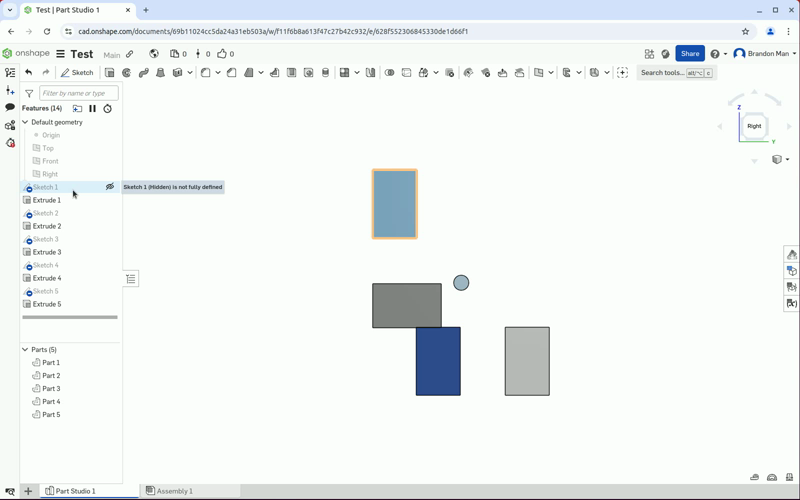
click(73, 189)
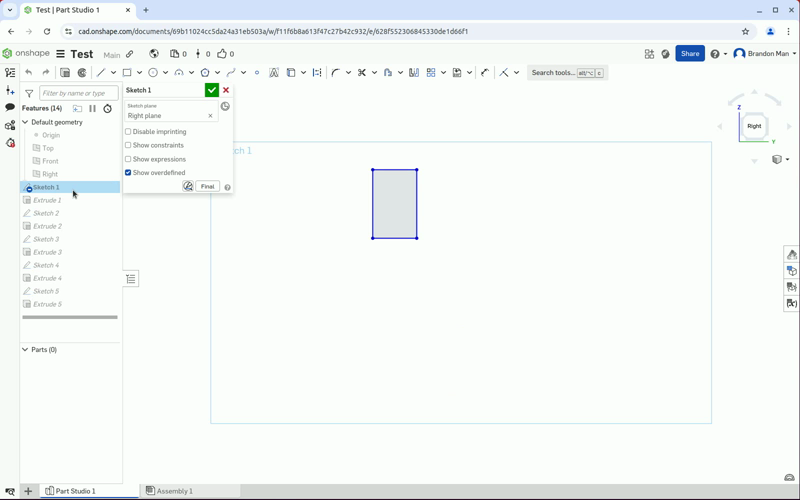
mouse_move(229, 92)
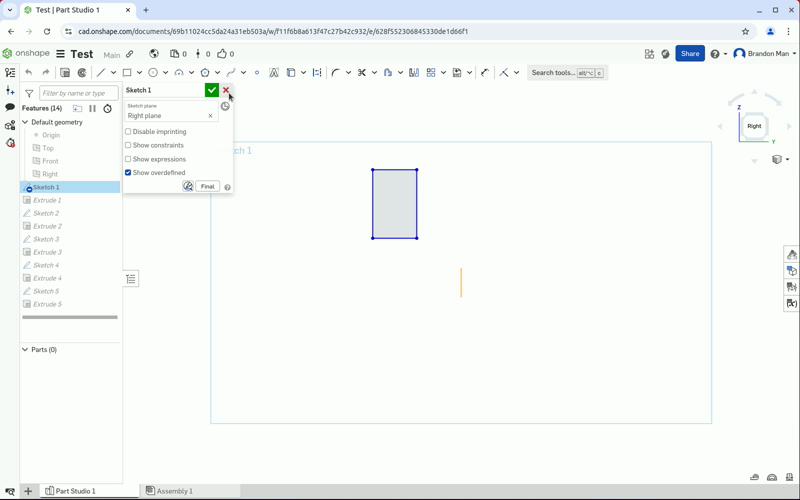
click(229, 92)
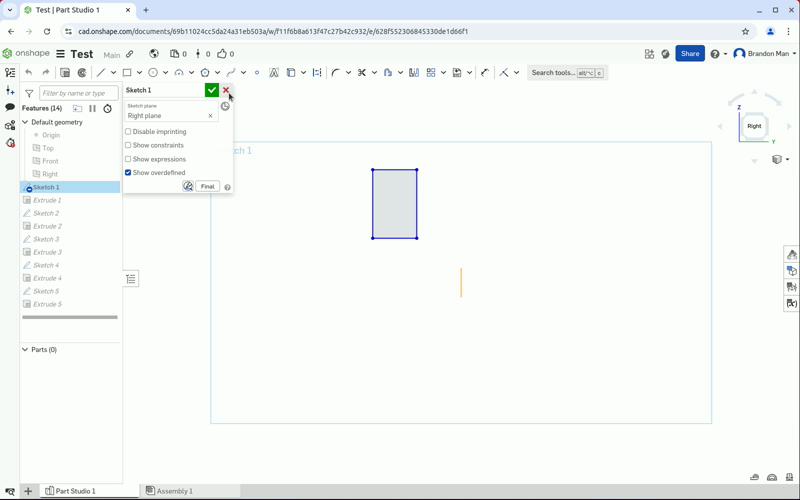
key(shift+s)
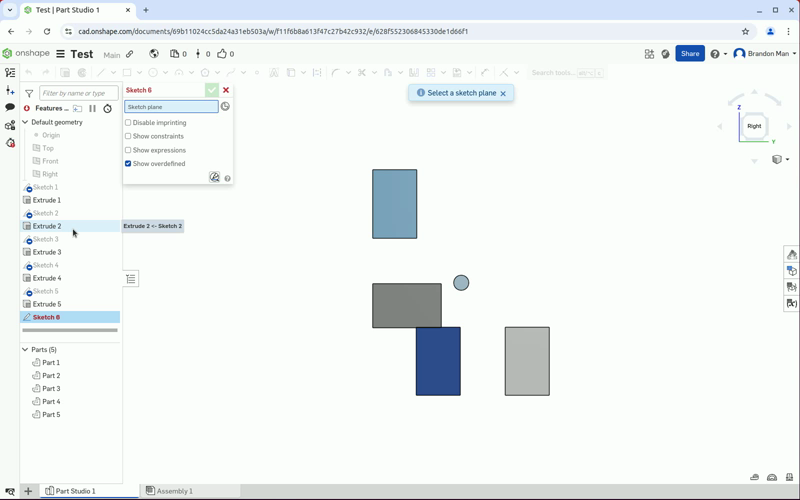
scroll(3)
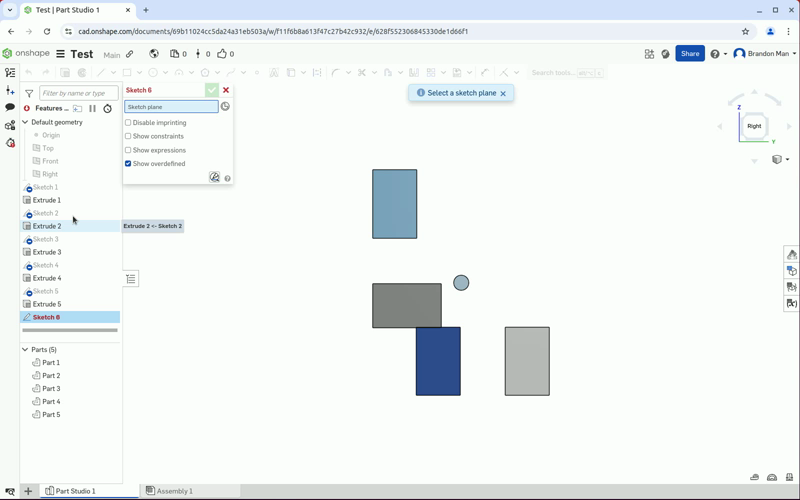
mouse_move(73, 176)
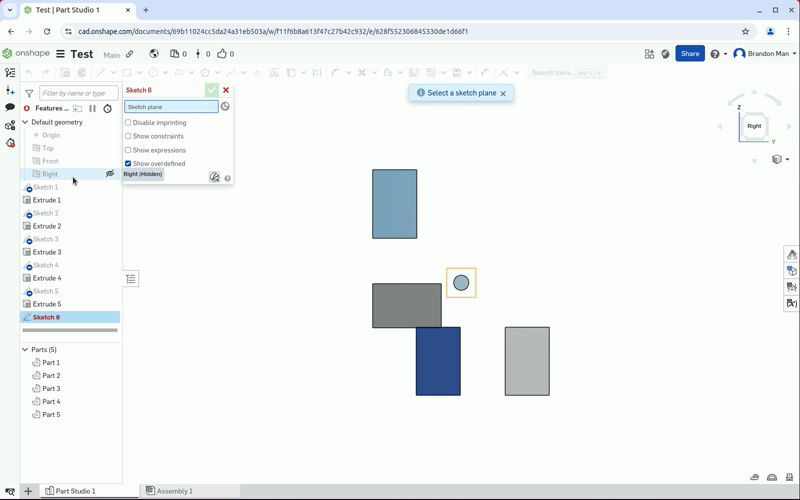
click(73, 176)
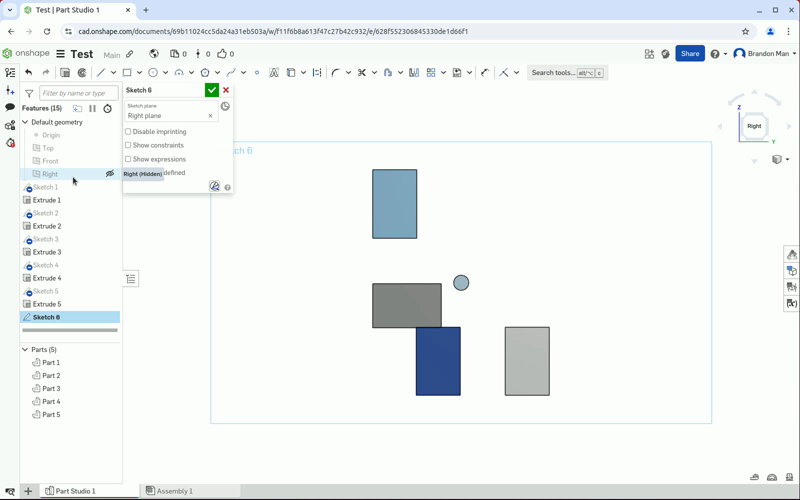
mouse_move(73, 352)
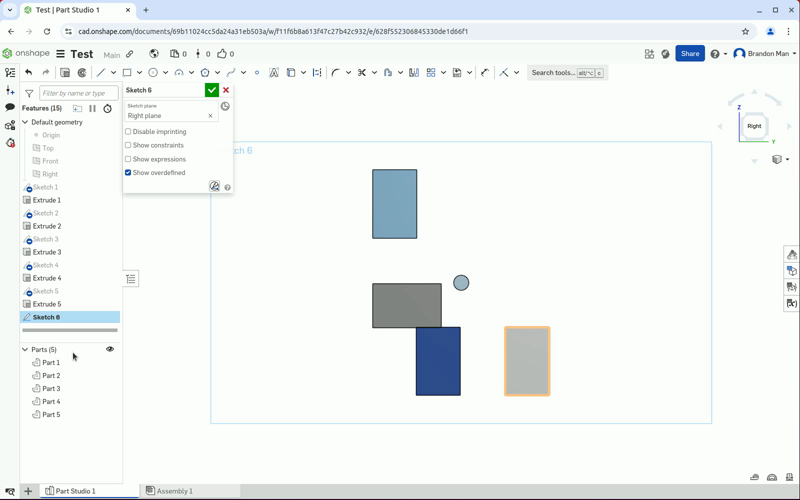
key(y)
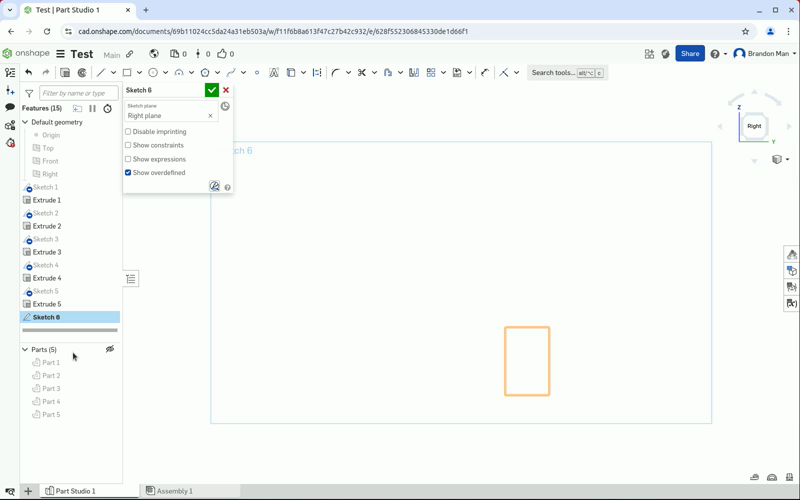
key(l)
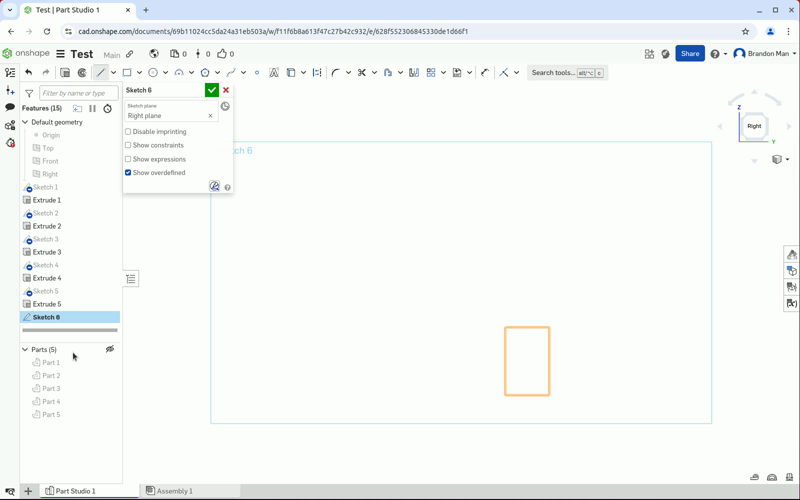
key_down(shift)
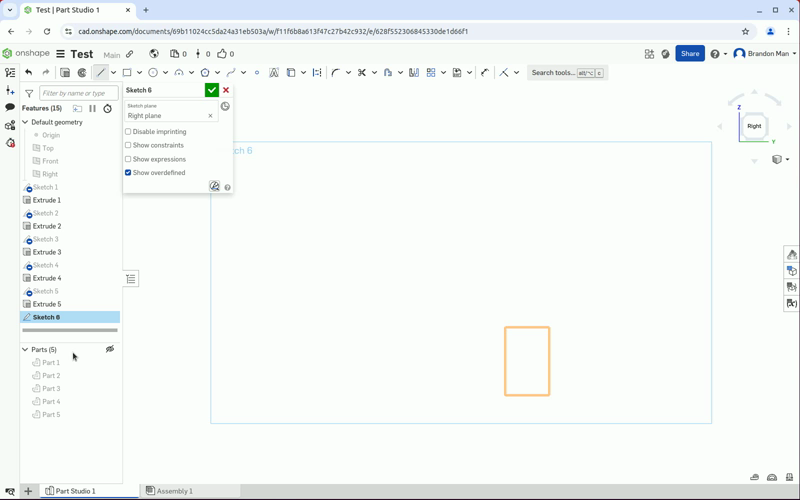
mouse_move(480, 282)
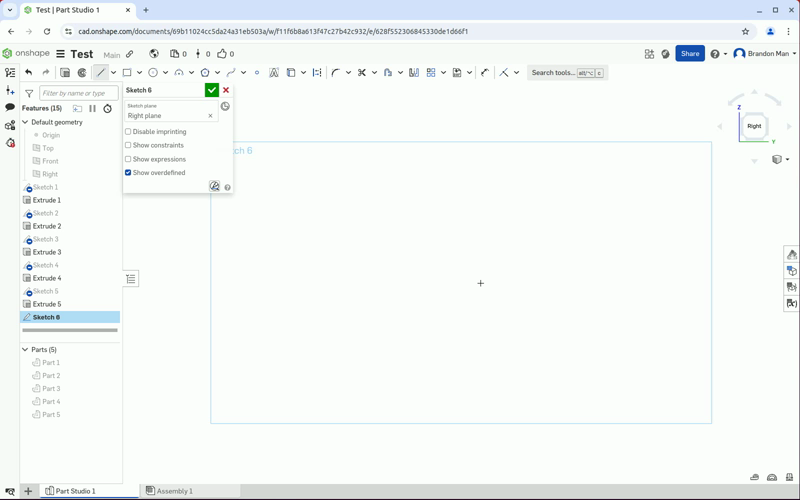
click(480, 282)
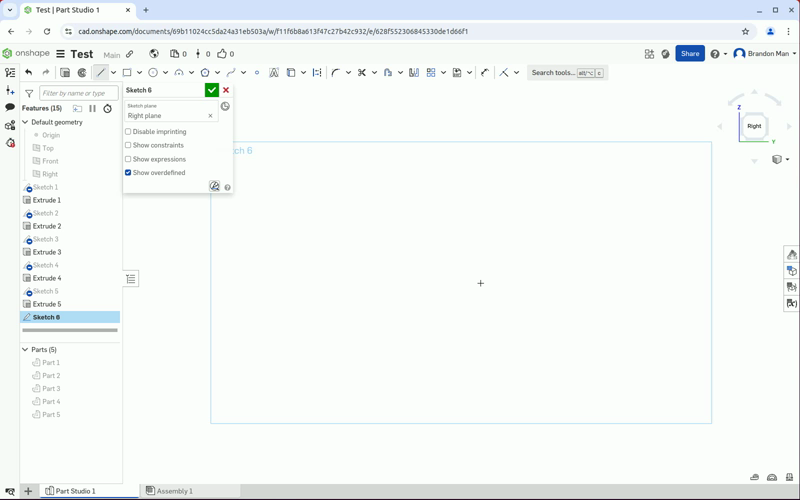
key_up(shift)
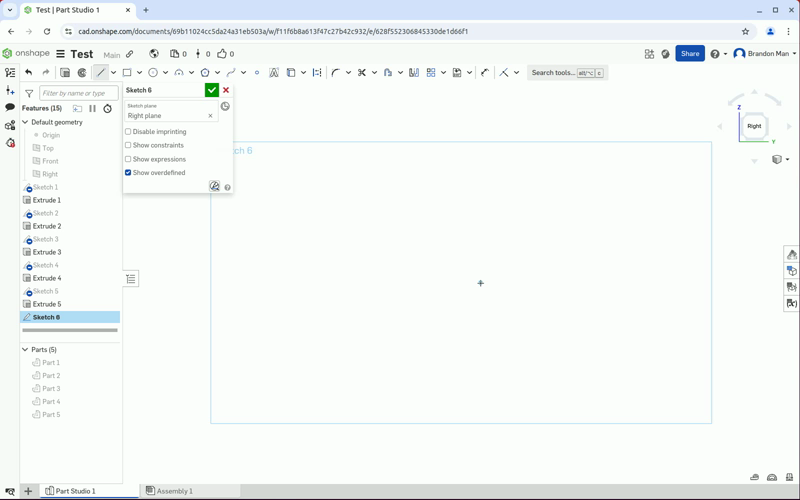
key_down(shift)
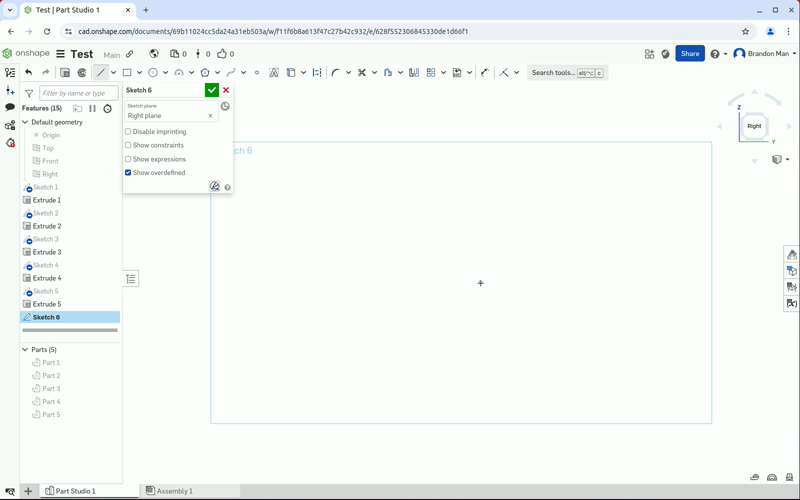
mouse_move(549, 282)
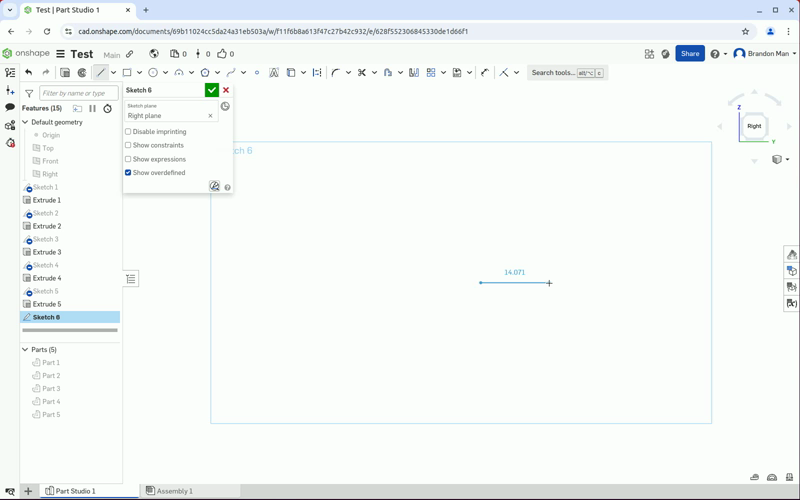
click(549, 282)
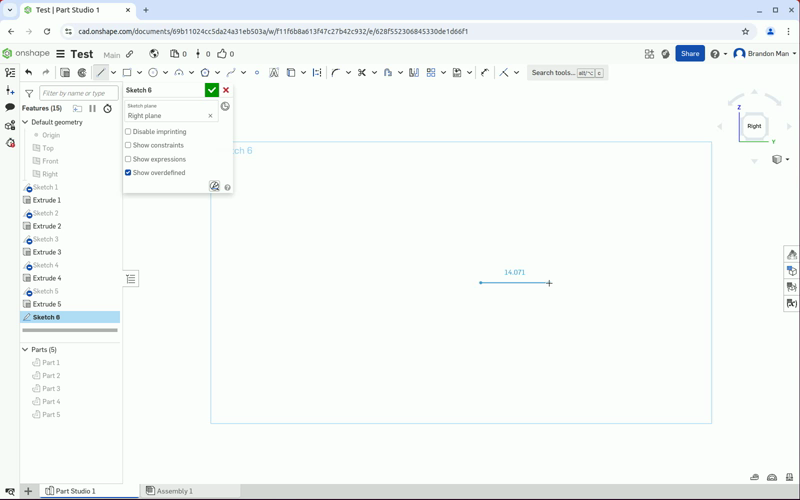
key_up(shift)
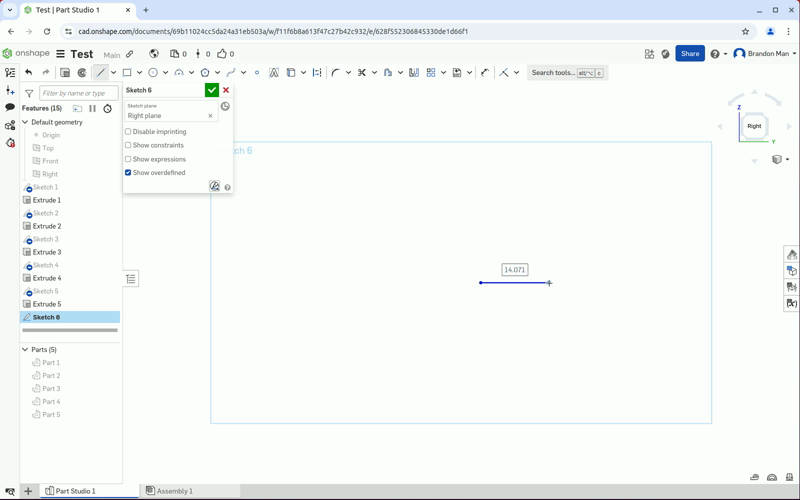
key_down(shift)
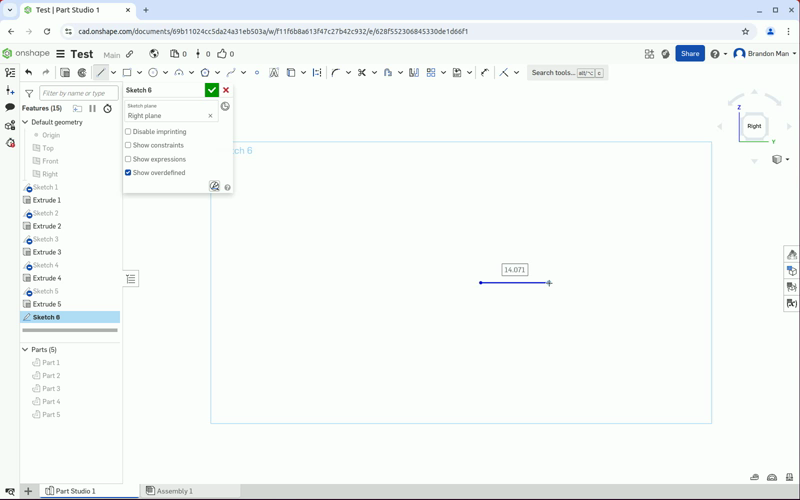
mouse_move(579, 282)
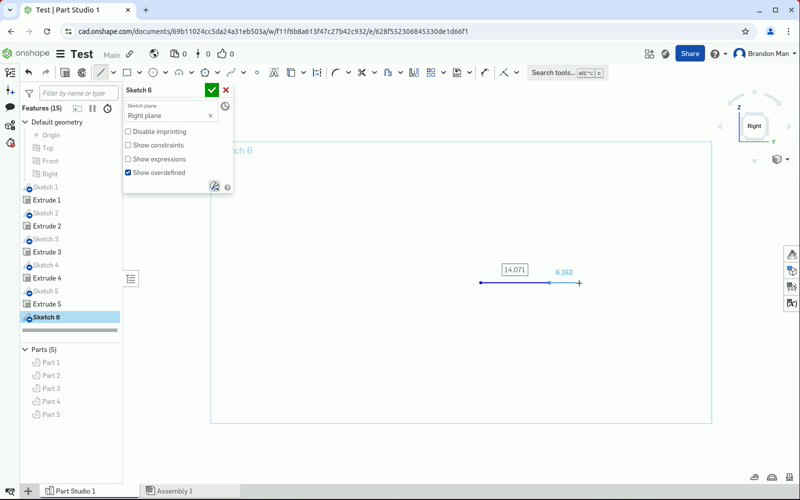
mouse_move(549, 239)
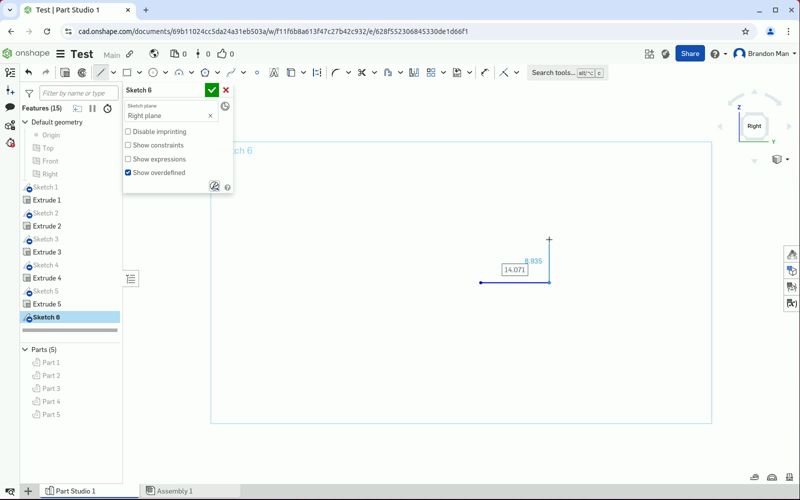
click(549, 239)
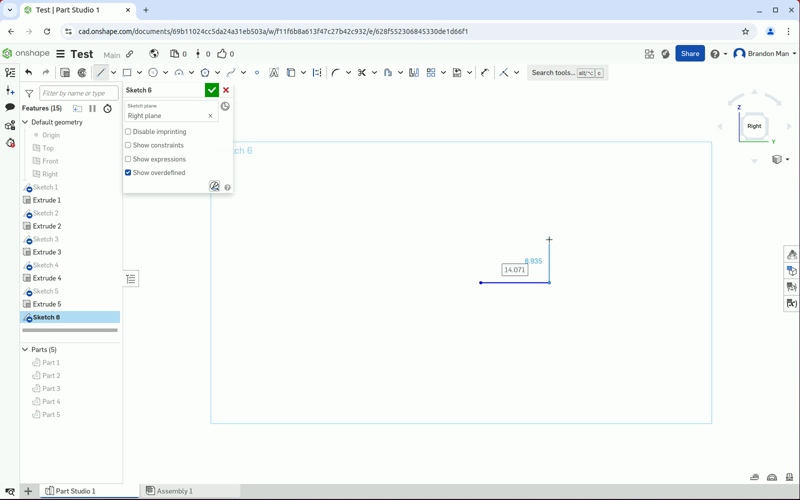
key_up(shift)
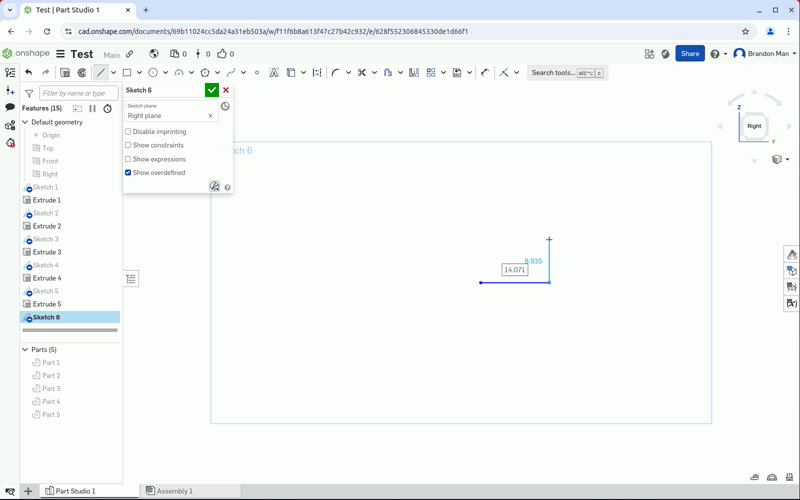
key_down(shift)
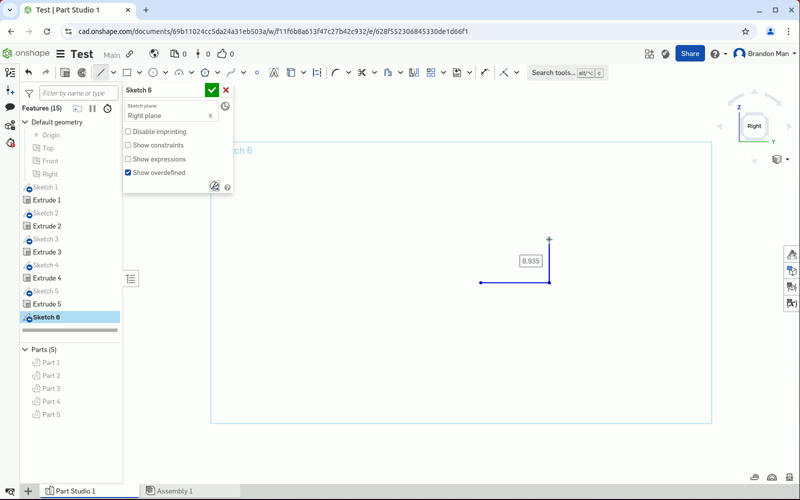
mouse_move(579, 239)
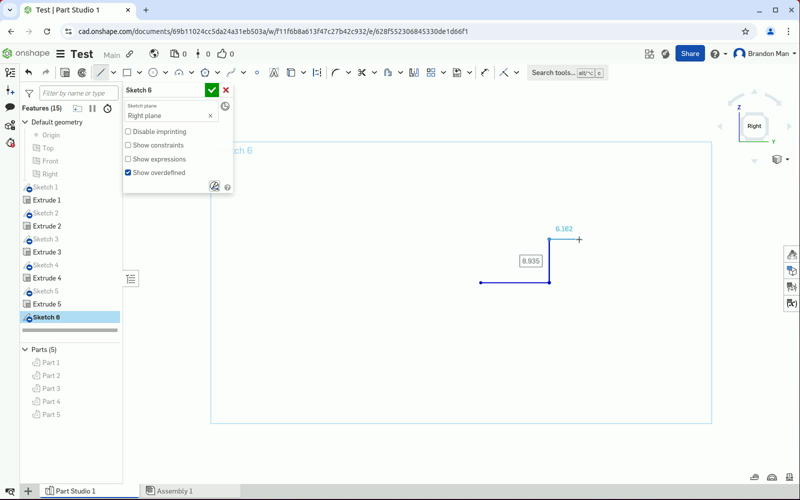
mouse_move(505, 239)
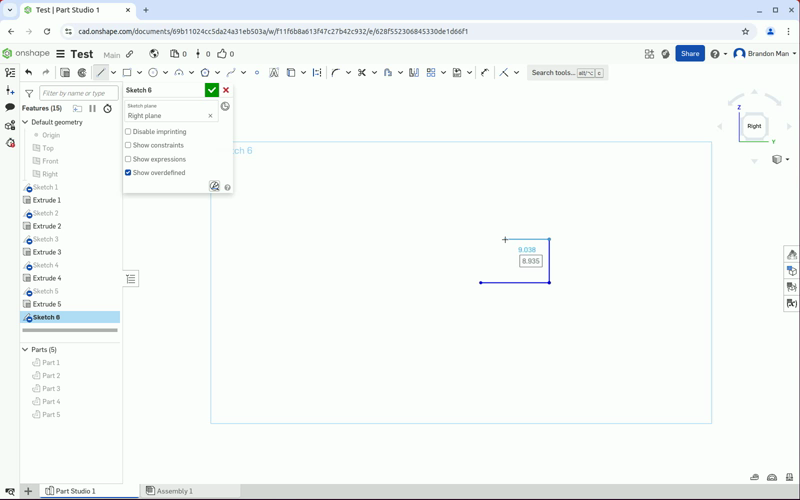
click(505, 239)
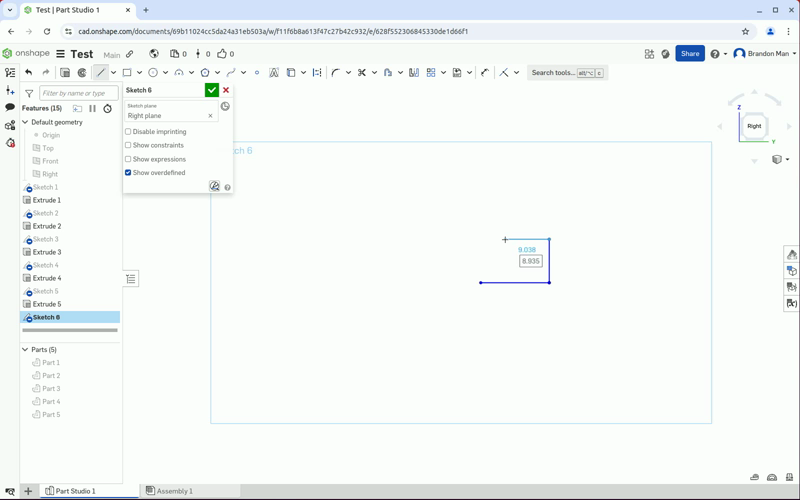
key_up(shift)
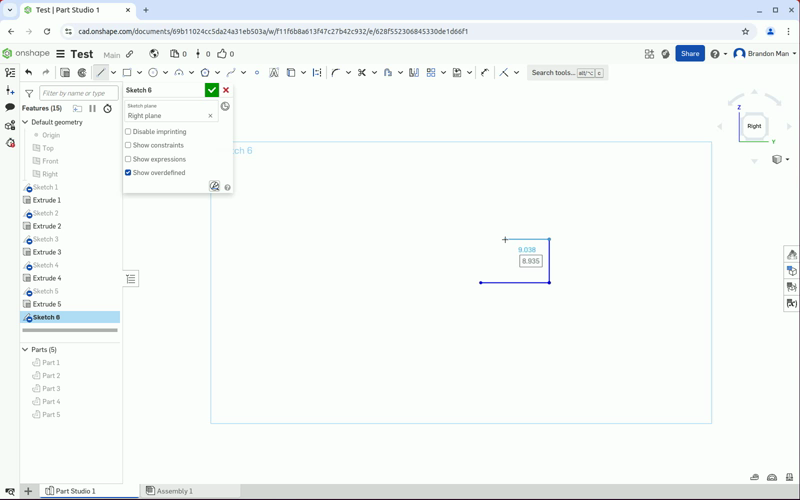
key_down(shift)
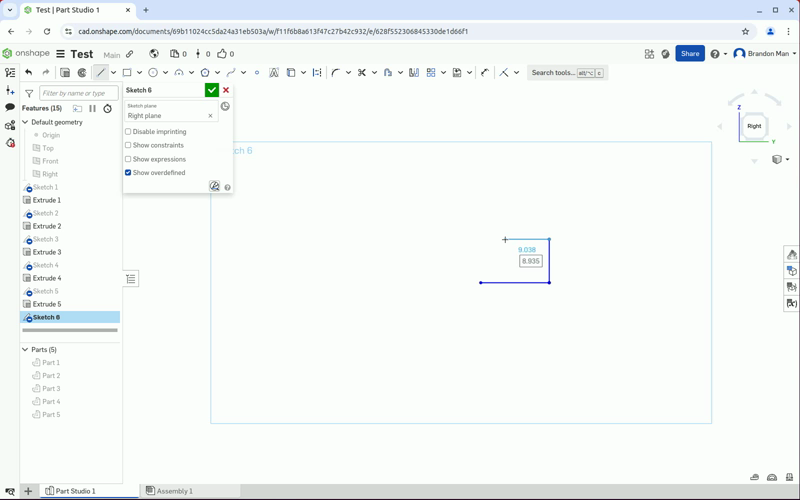
mouse_move(535, 239)
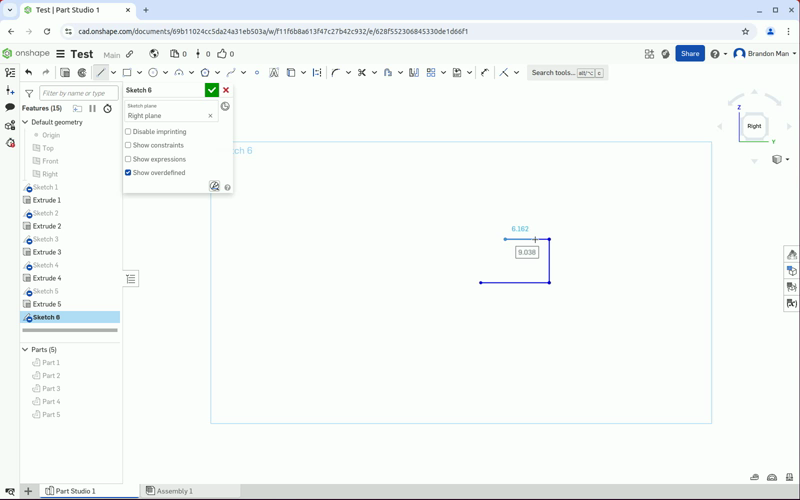
mouse_move(480, 239)
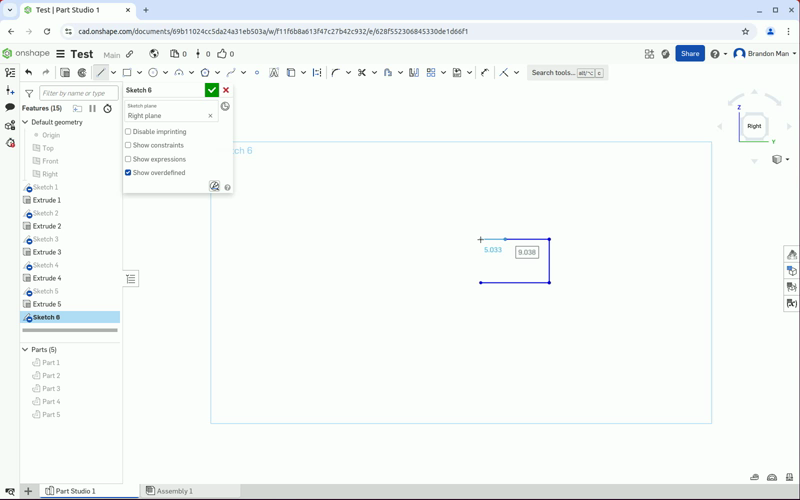
click(480, 239)
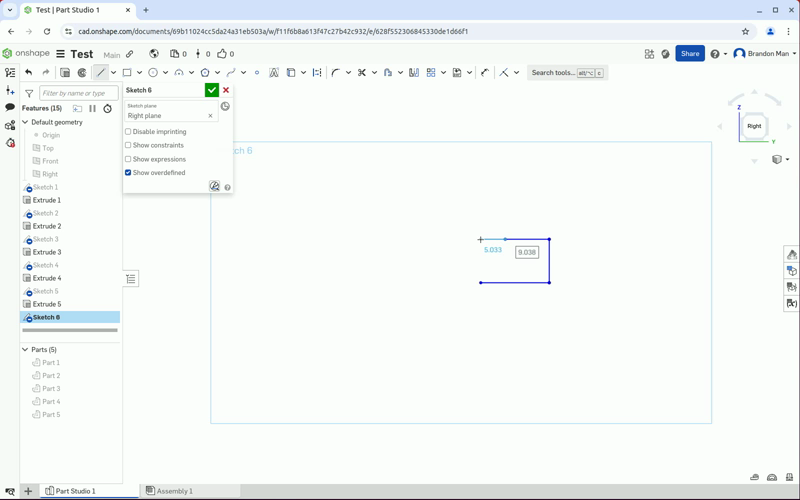
key_up(shift)
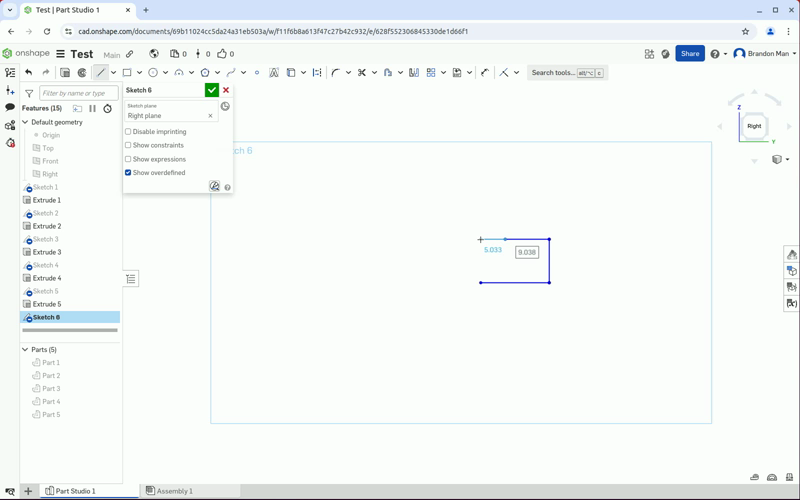
mouse_move(510, 239)
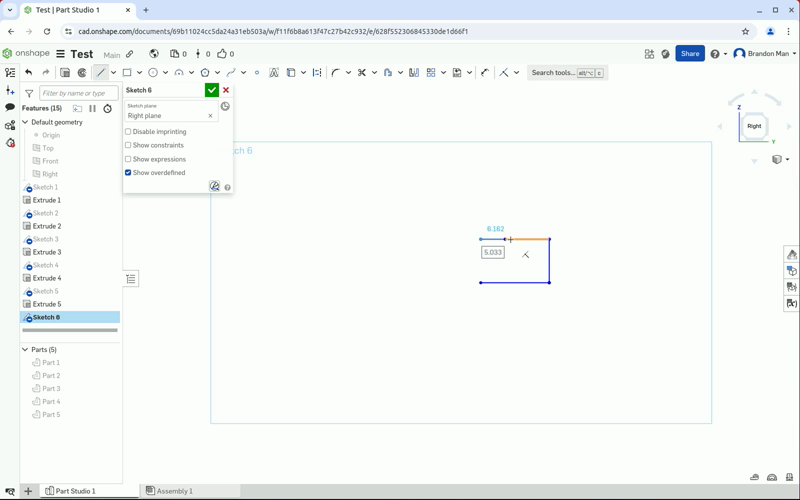
key_down(shift)
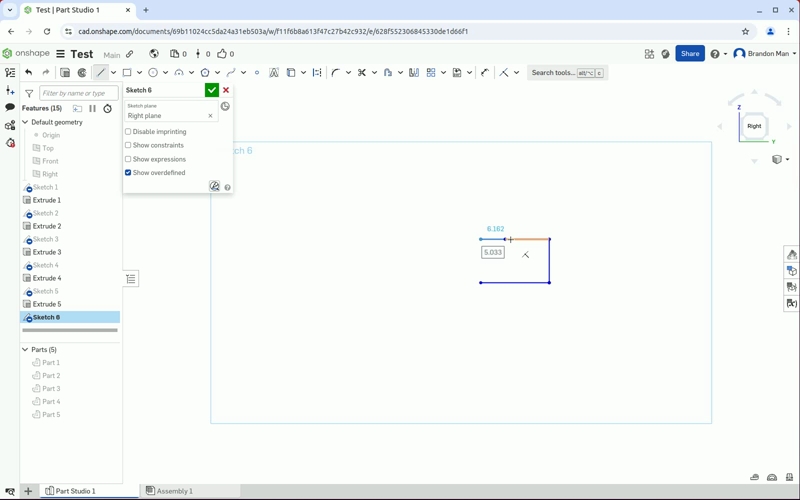
mouse_move(480, 282)
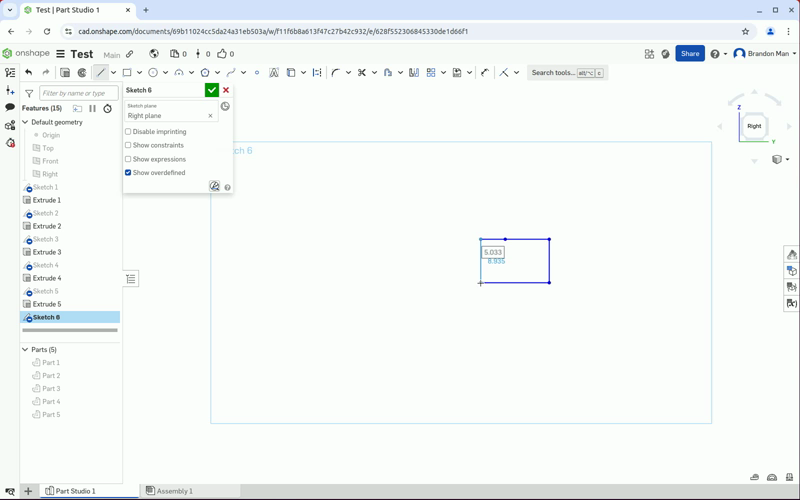
key_up(shift)
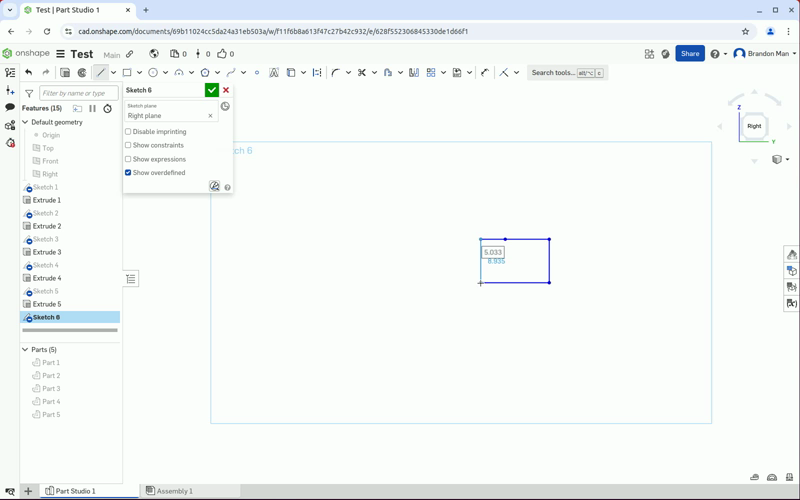
click(480, 282)
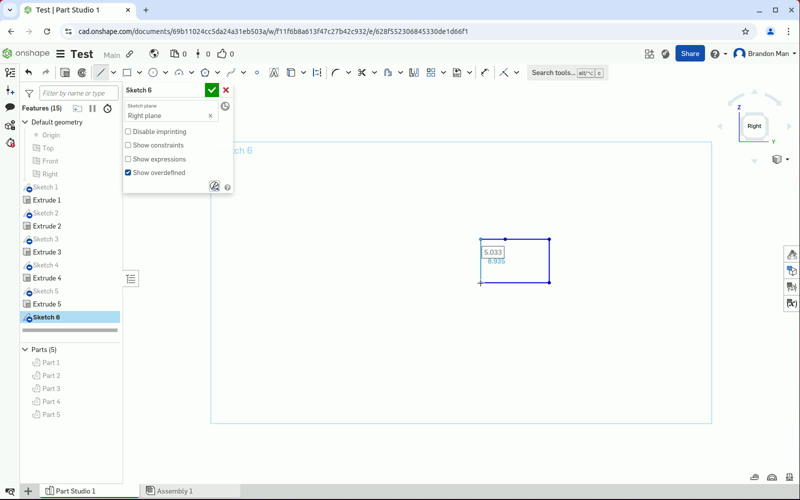
key(esc)
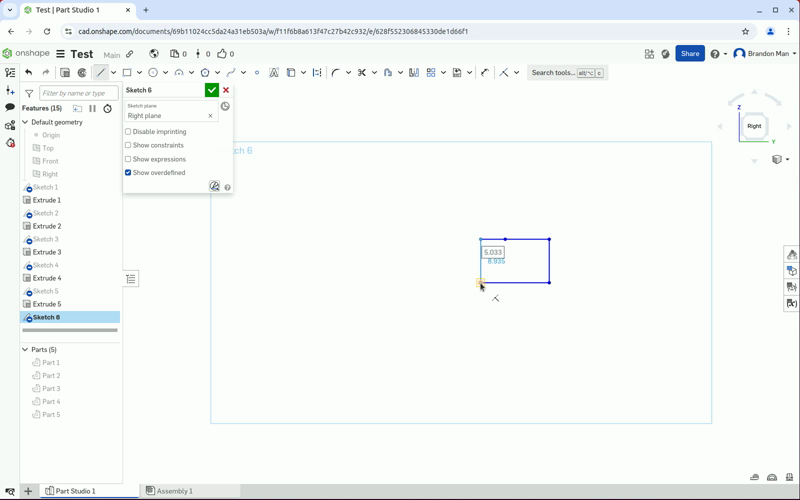
mouse_move(496, 265)
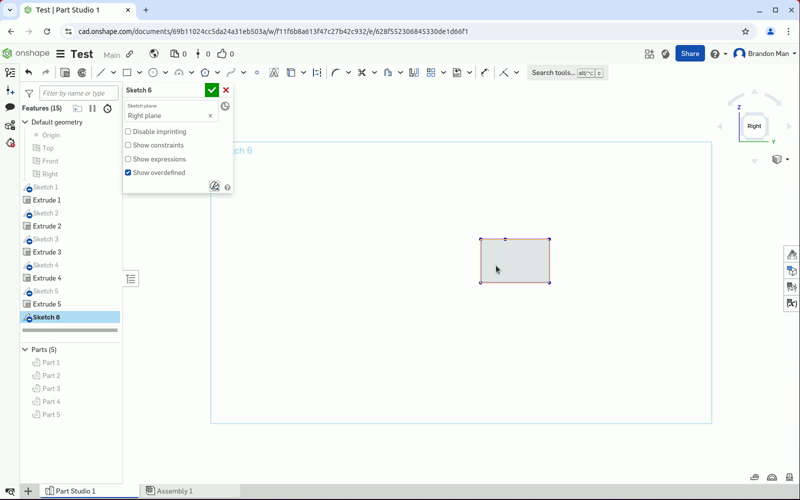
click(496, 265)
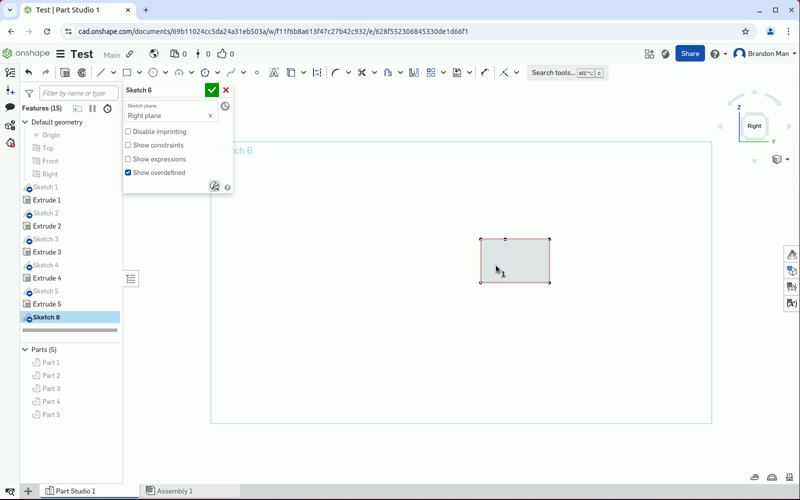
mouse_move(73, 352)
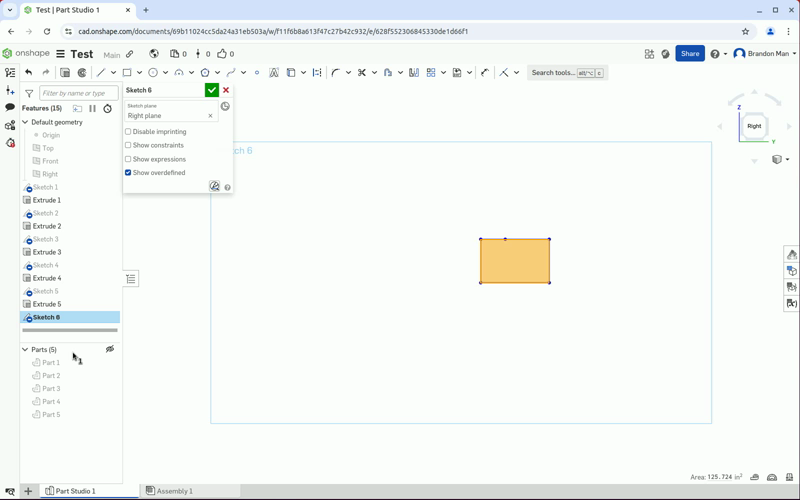
key(shift+y)
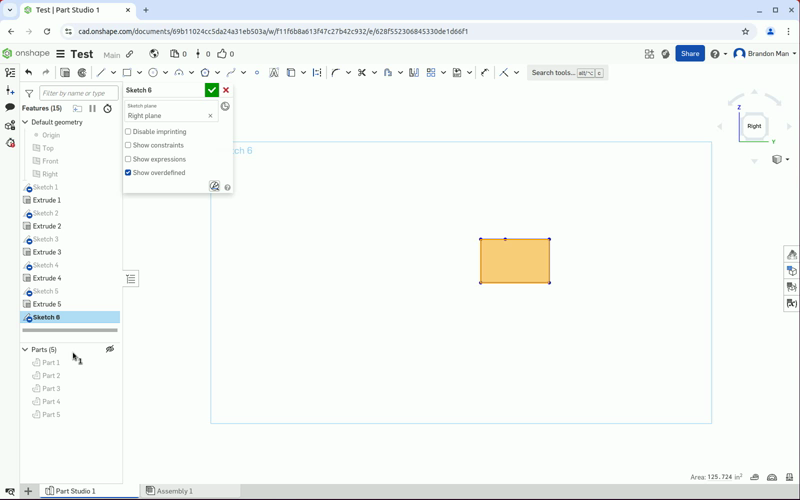
key(shift+e)
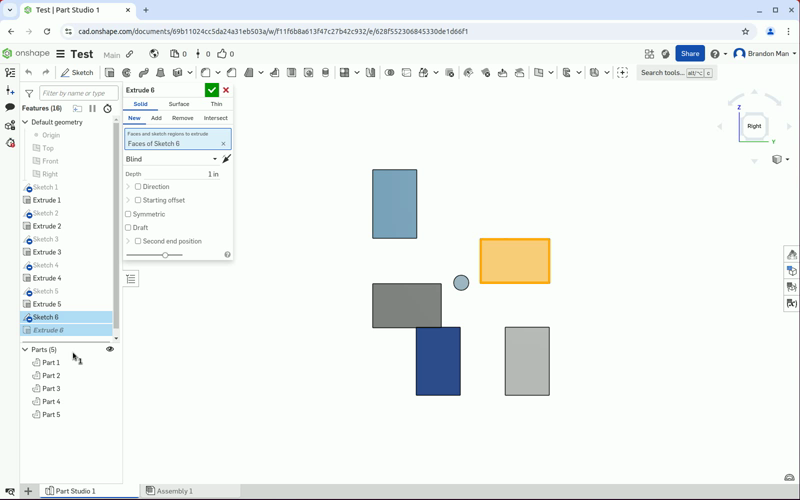
mouse_move(143, 106)
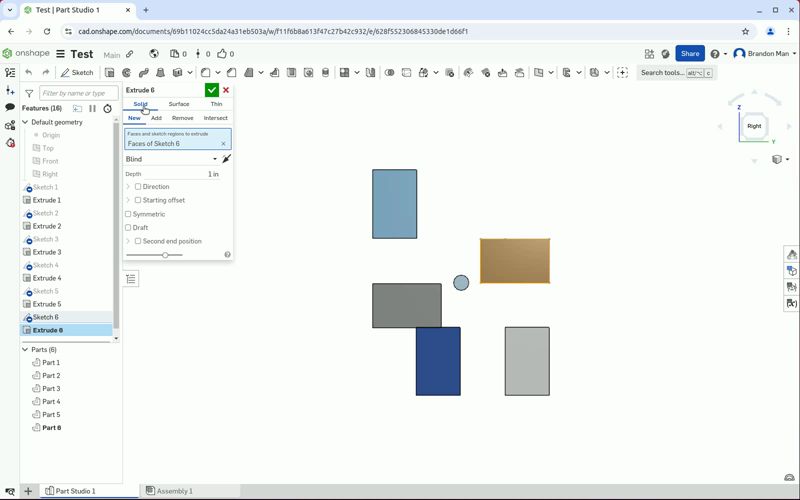
click(143, 106)
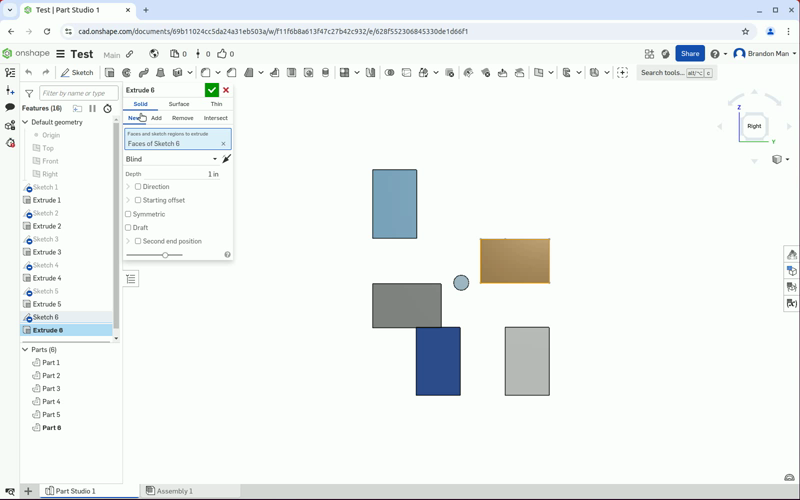
mouse_move(137, 120)
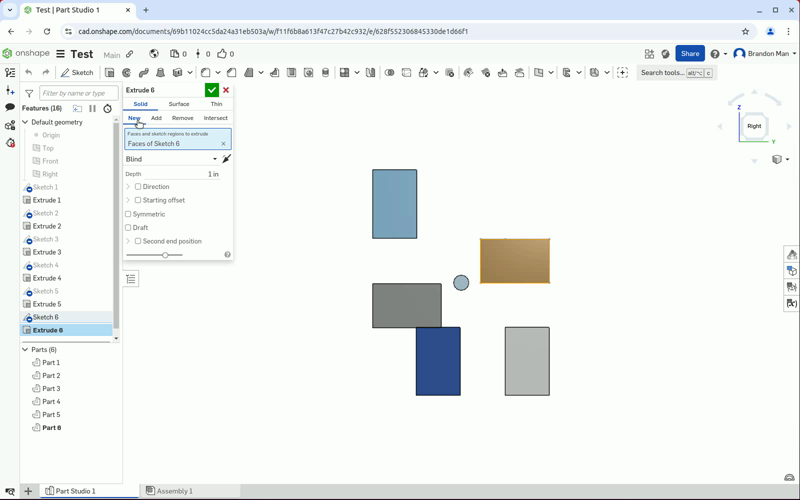
click(137, 120)
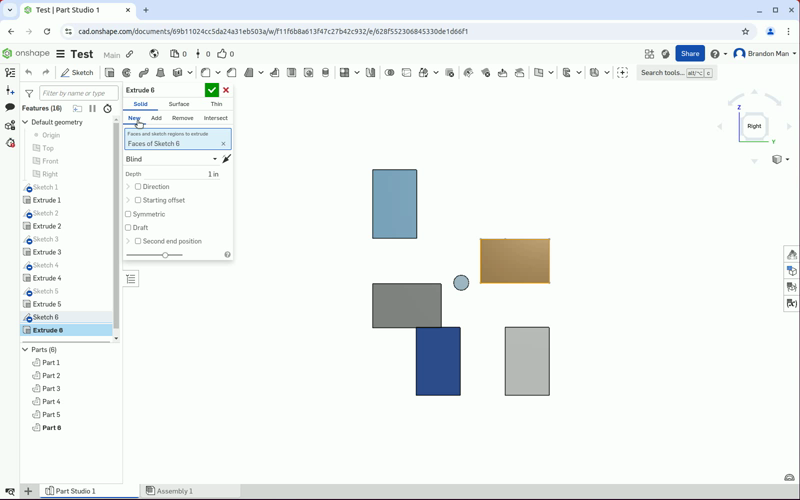
key(tab, 4)
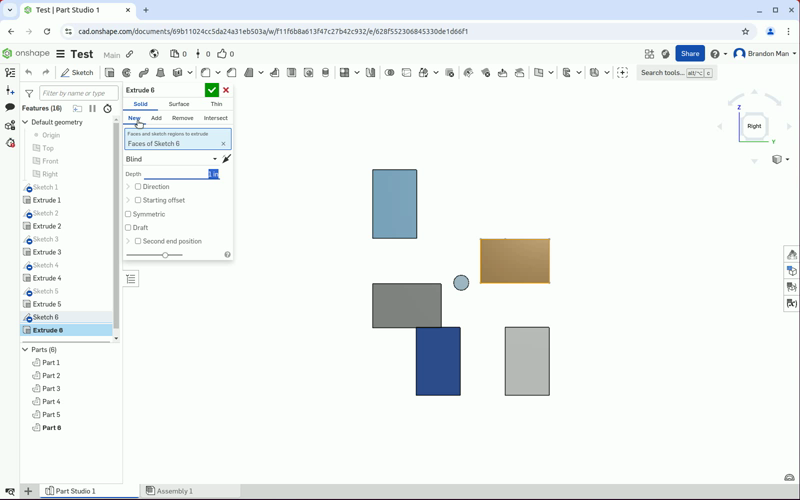
text(-0.481)
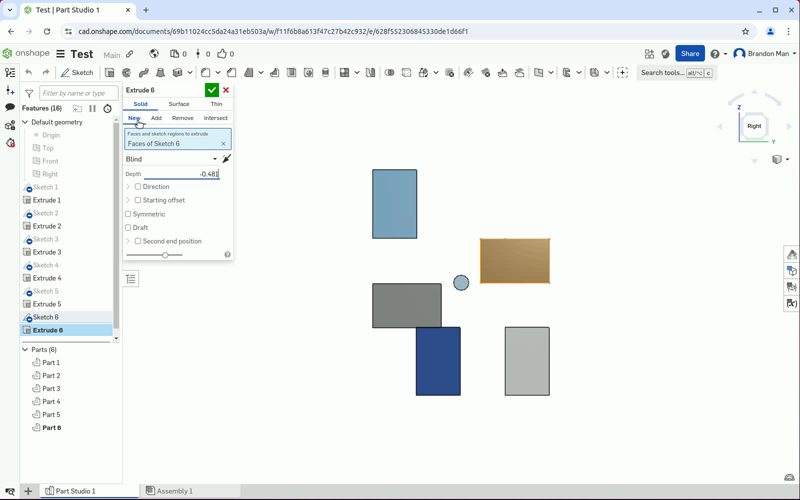
key(enter)
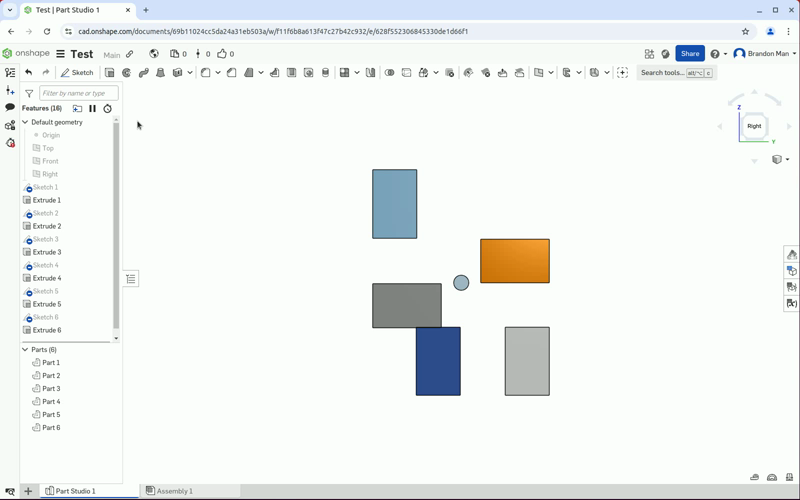
key(shift+h)
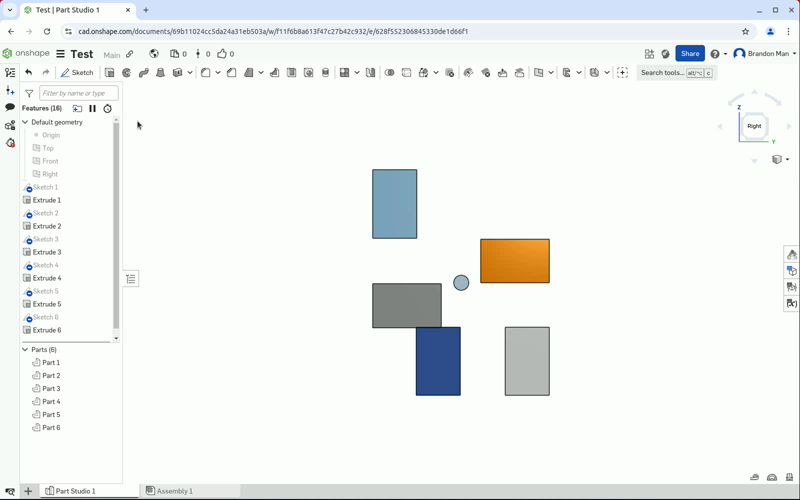
key(shift+h)
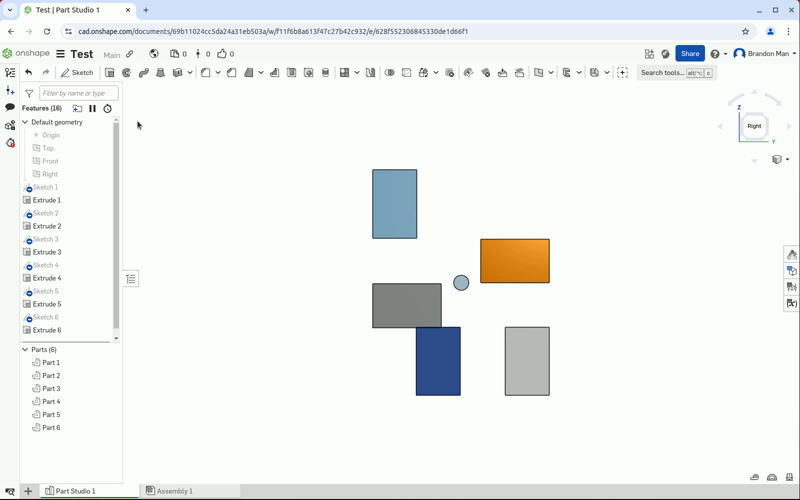
mouse_move(69, 189)
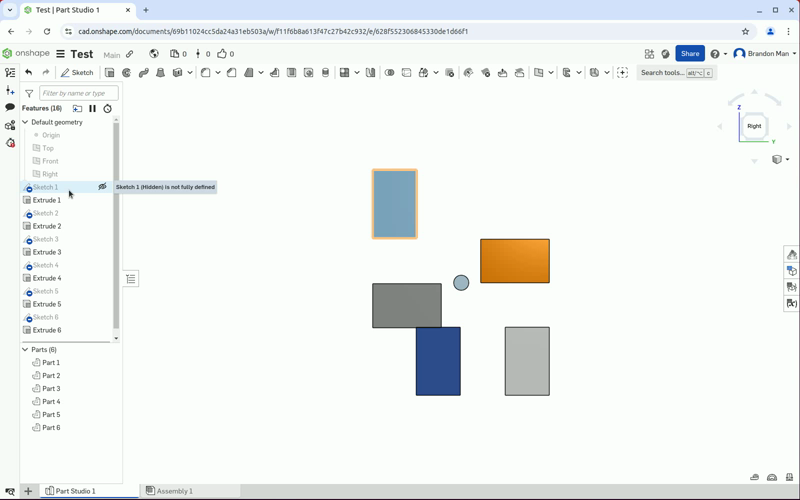
click(69, 189)
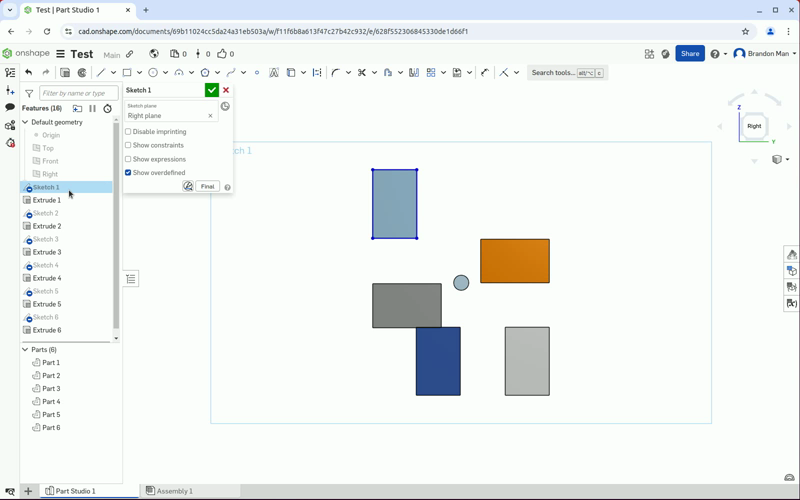
mouse_move(229, 92)
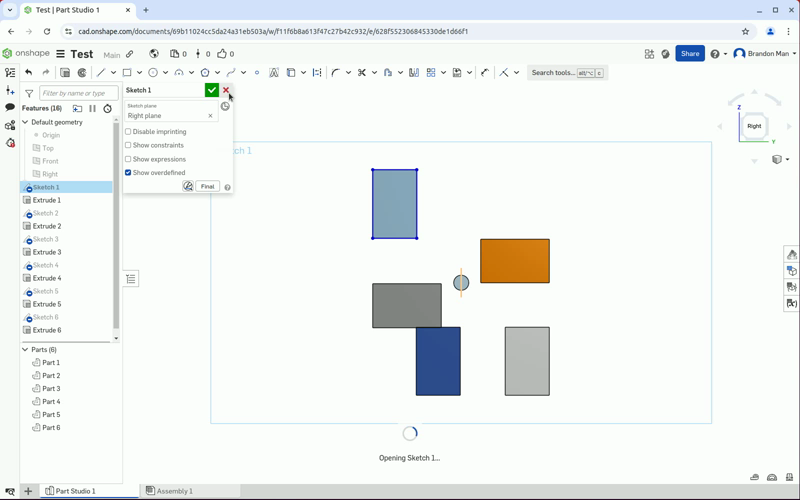
click(229, 92)
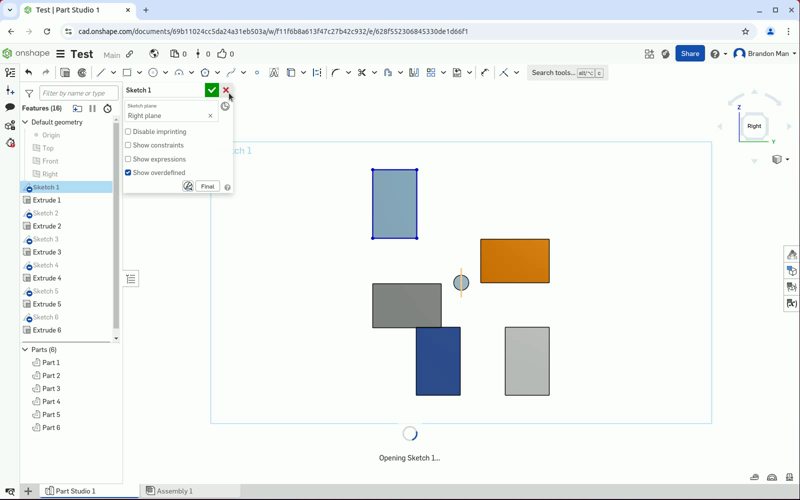
key(shift+s)
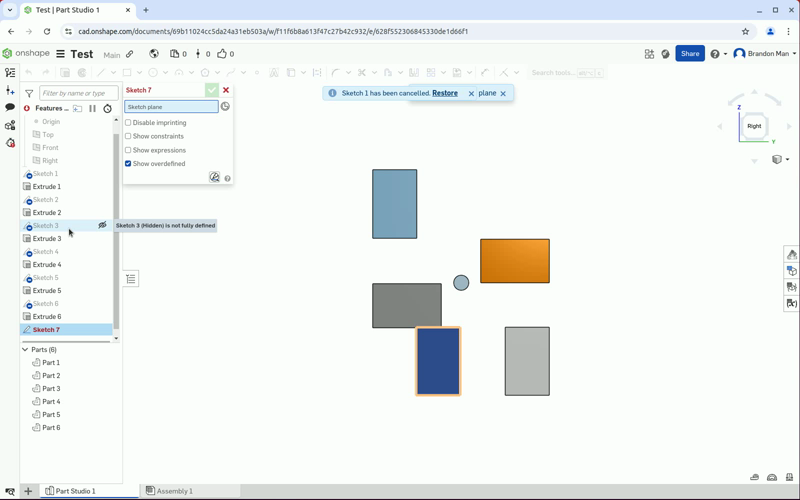
scroll(3)
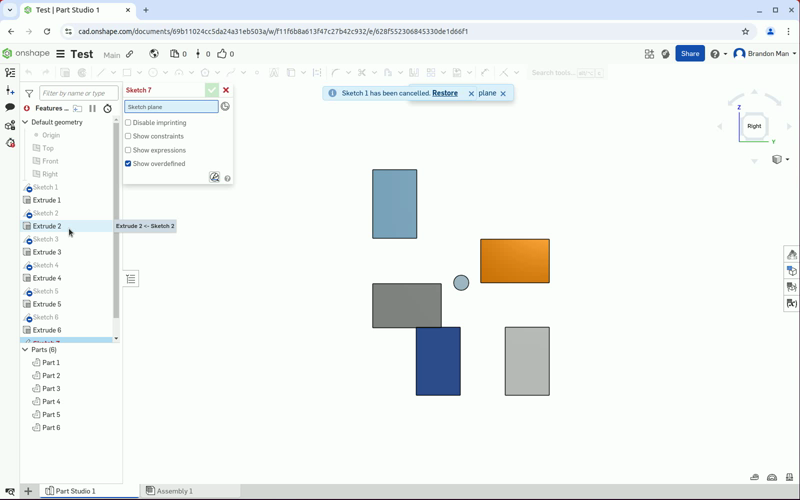
mouse_move(69, 176)
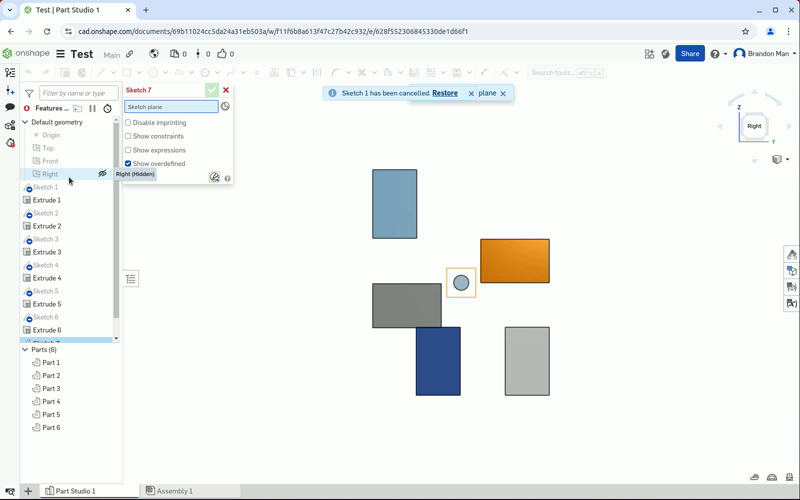
click(69, 176)
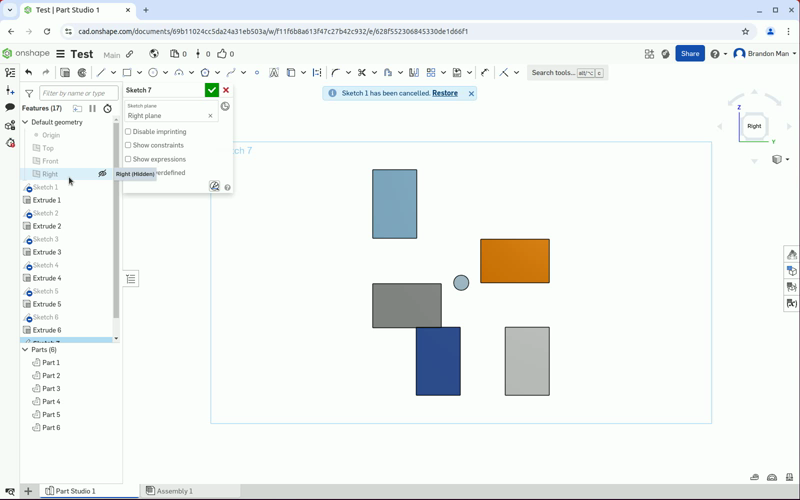
mouse_move(73, 352)
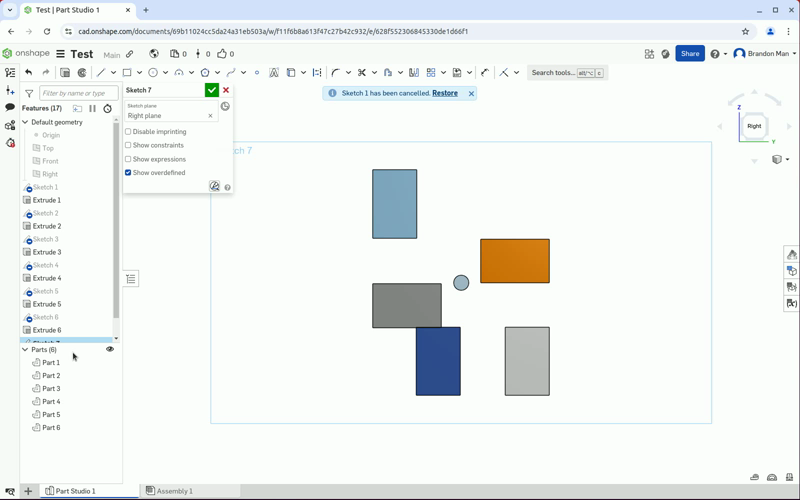
key(y)
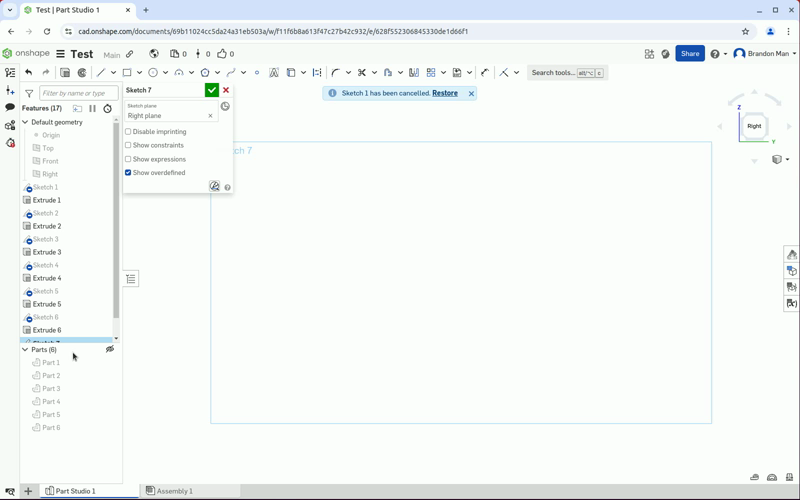
key(l)
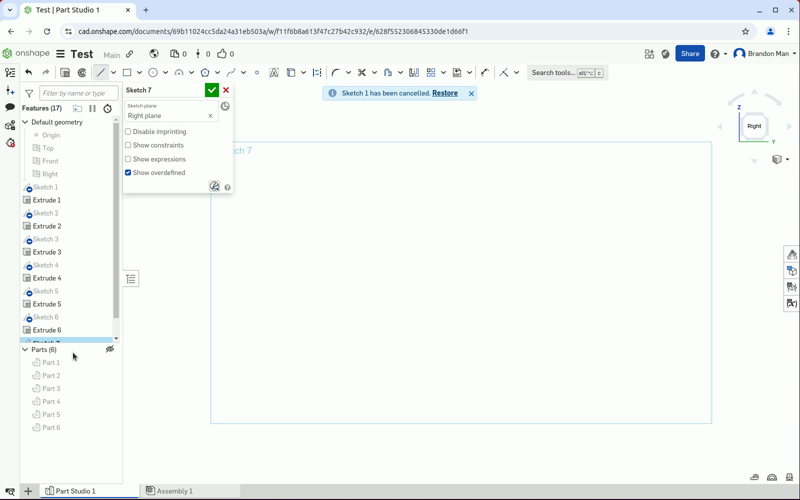
key_down(shift)
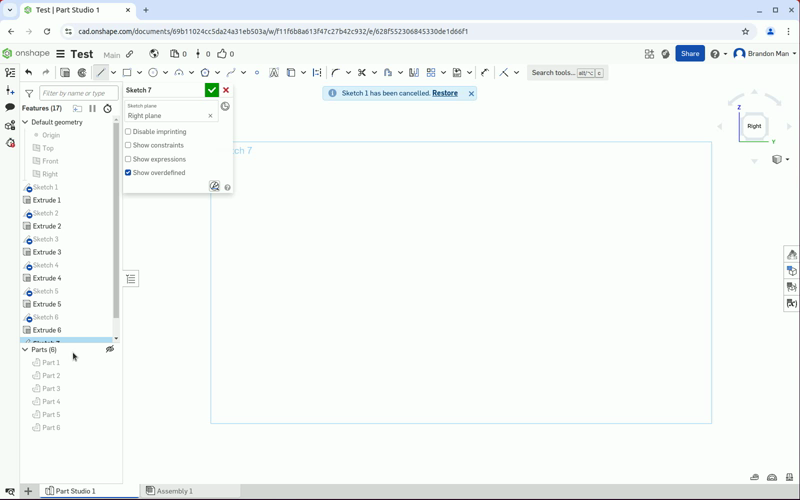
mouse_move(460, 238)
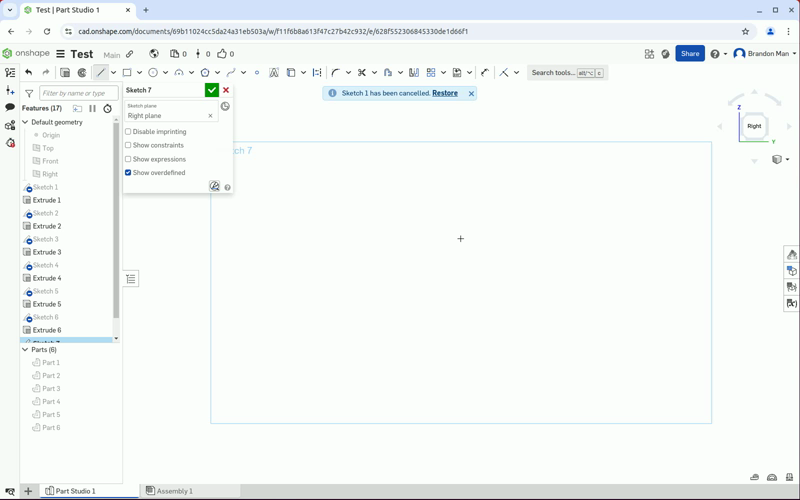
click(460, 238)
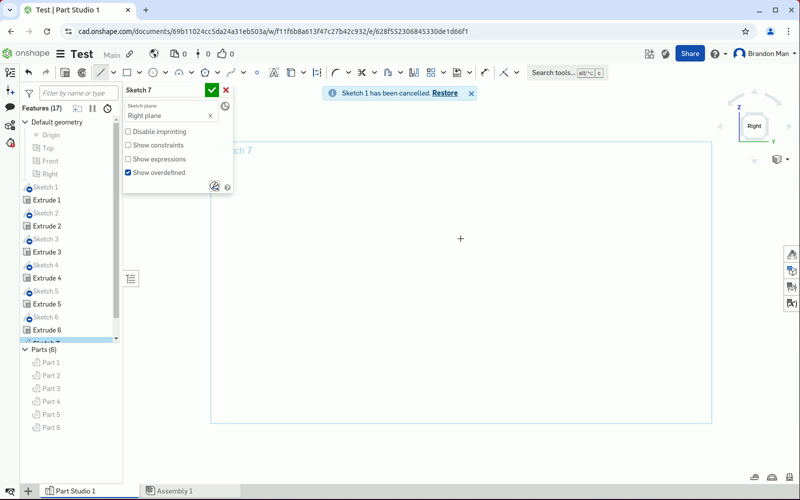
key_up(shift)
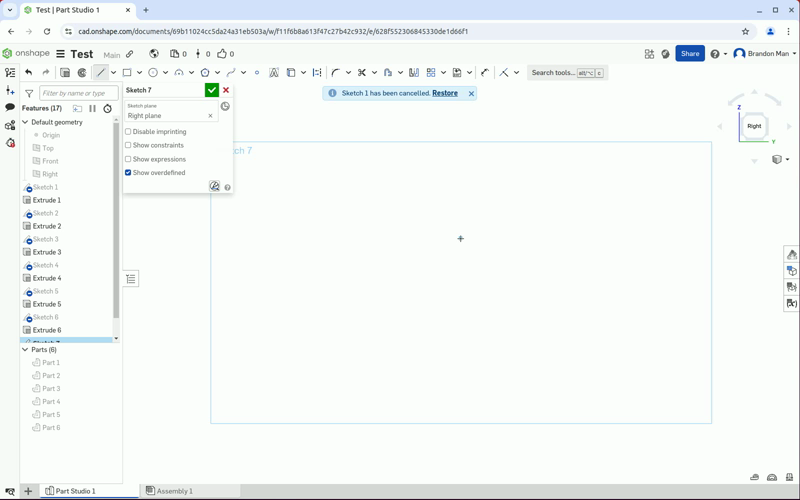
key_down(shift)
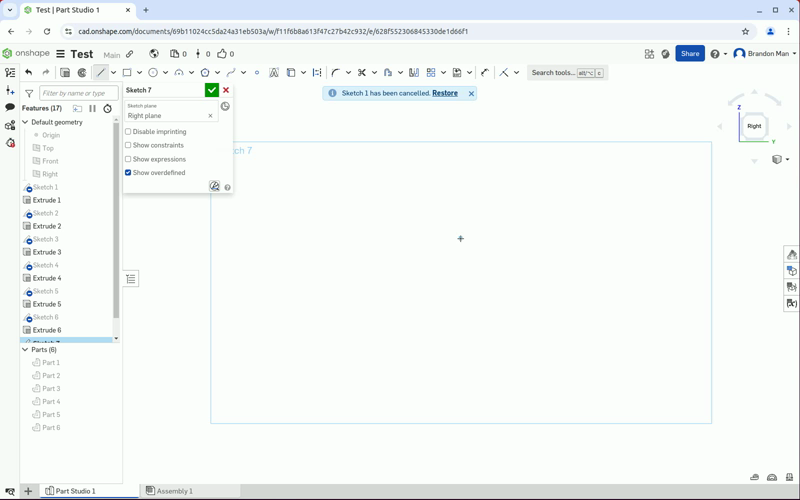
mouse_move(490, 238)
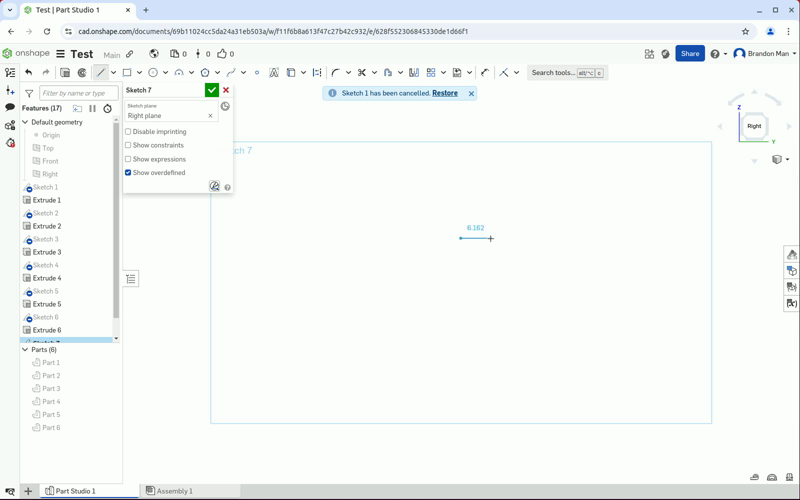
mouse_move(480, 238)
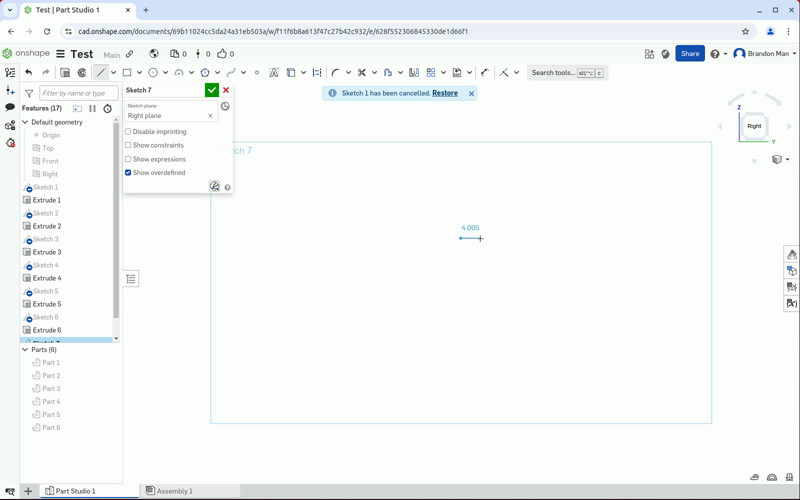
click(480, 238)
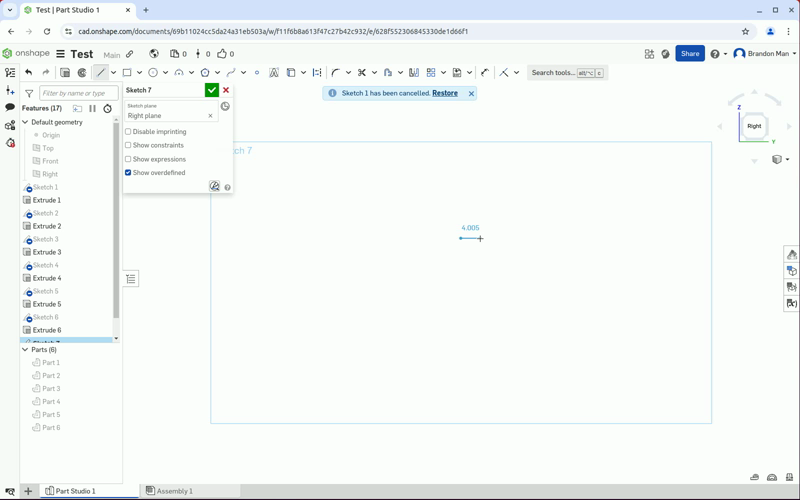
key_up(shift)
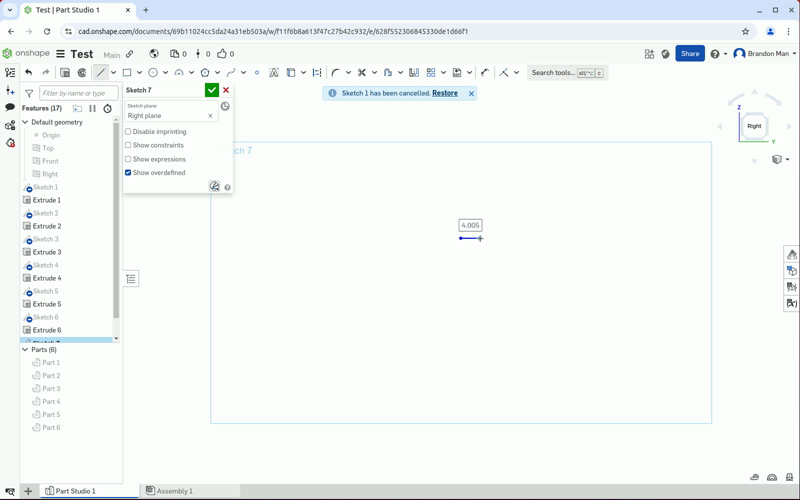
key_down(shift)
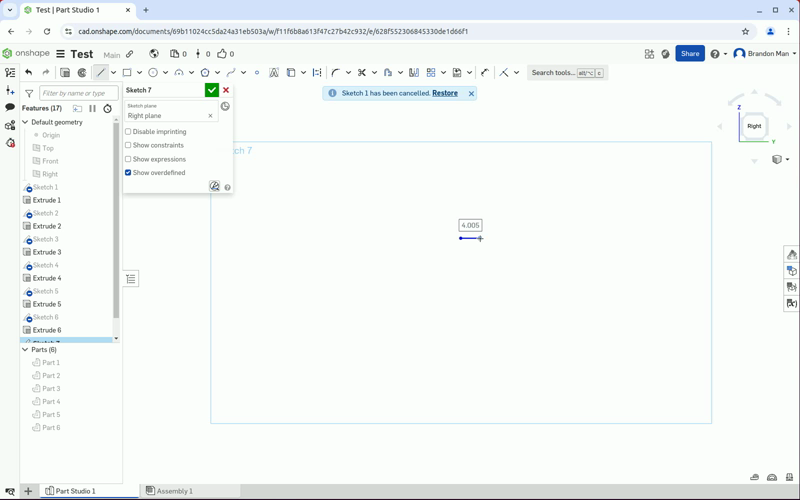
mouse_move(510, 238)
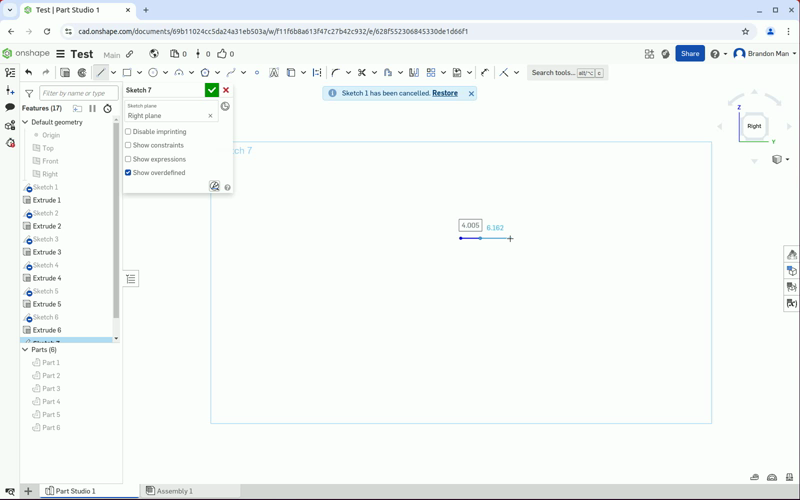
mouse_move(504, 238)
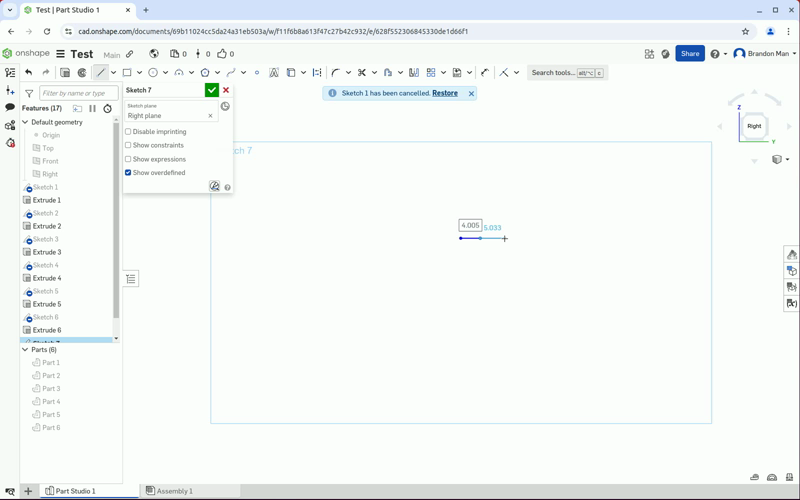
click(504, 238)
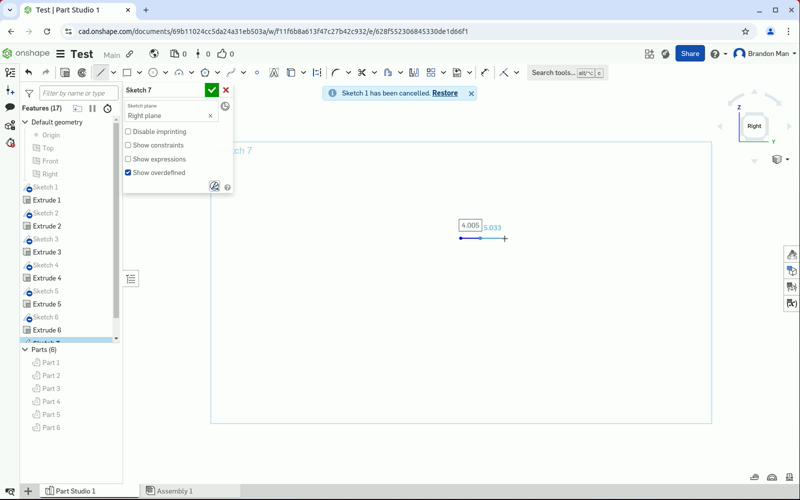
key_up(shift)
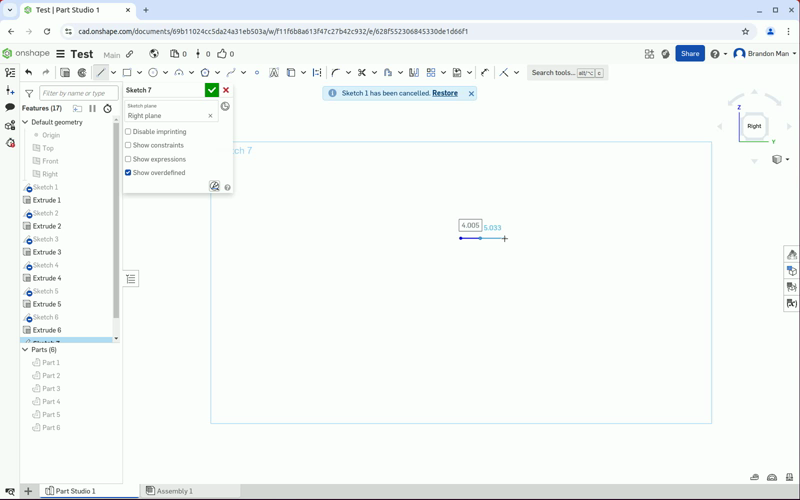
key_down(shift)
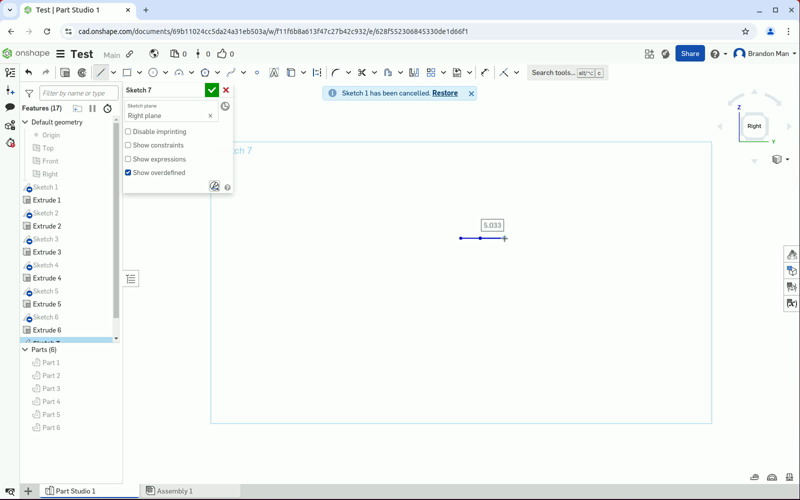
mouse_move(504, 169)
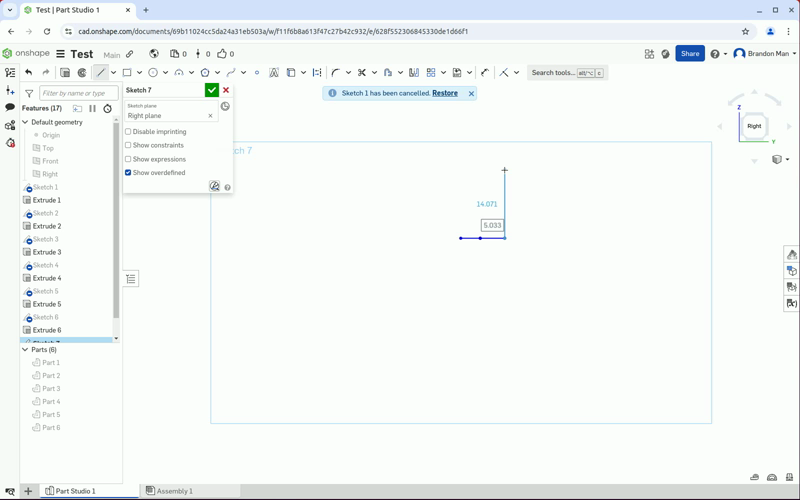
click(504, 169)
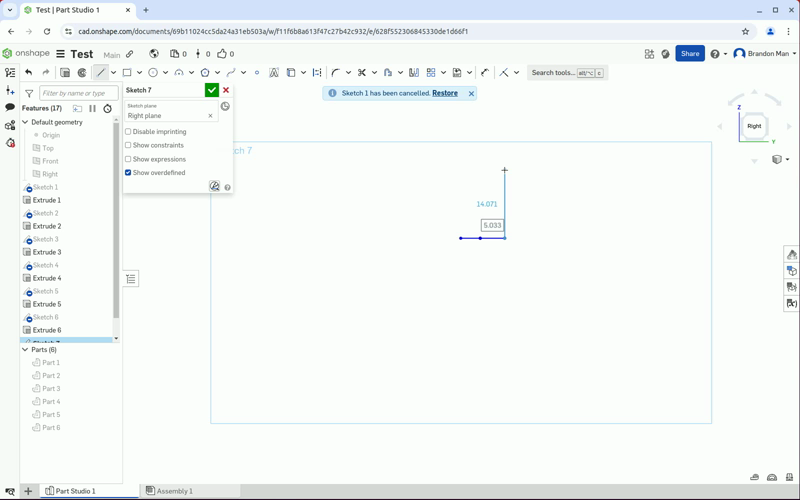
key_up(shift)
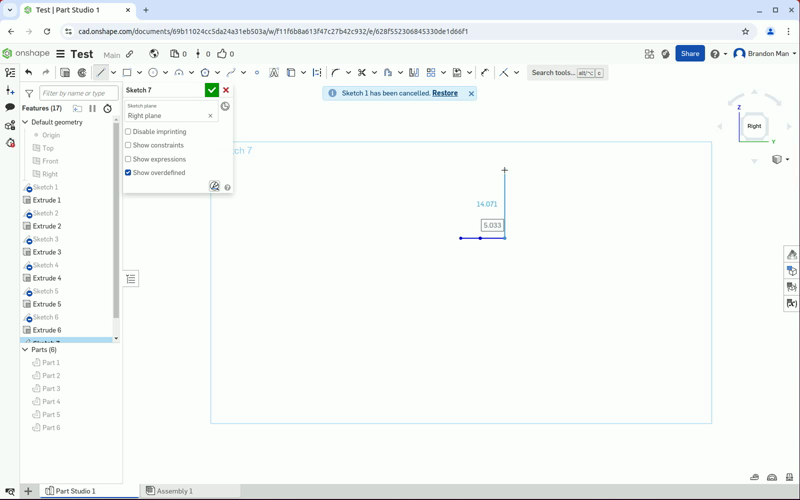
key_down(shift)
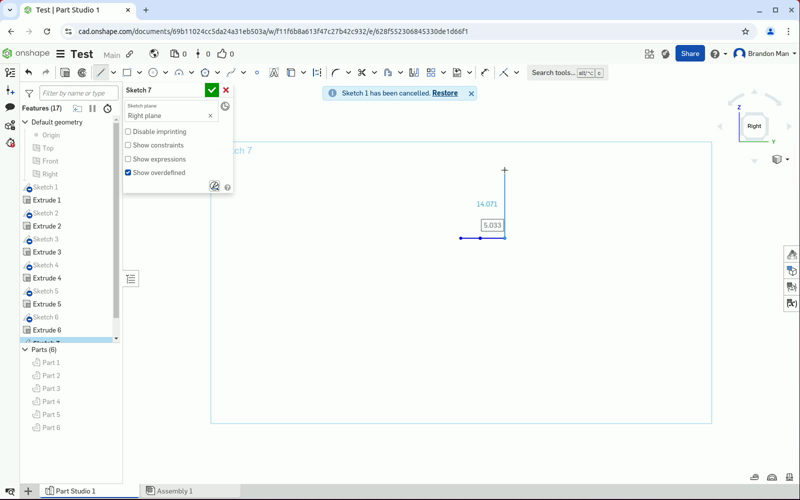
mouse_move(534, 169)
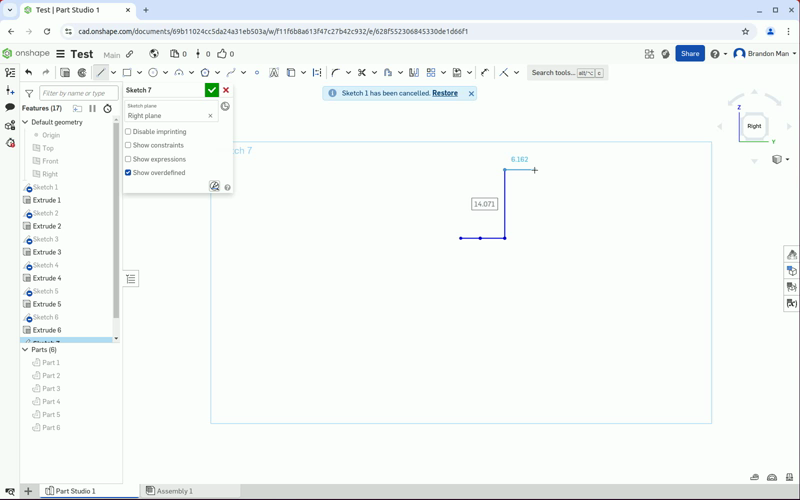
mouse_move(460, 169)
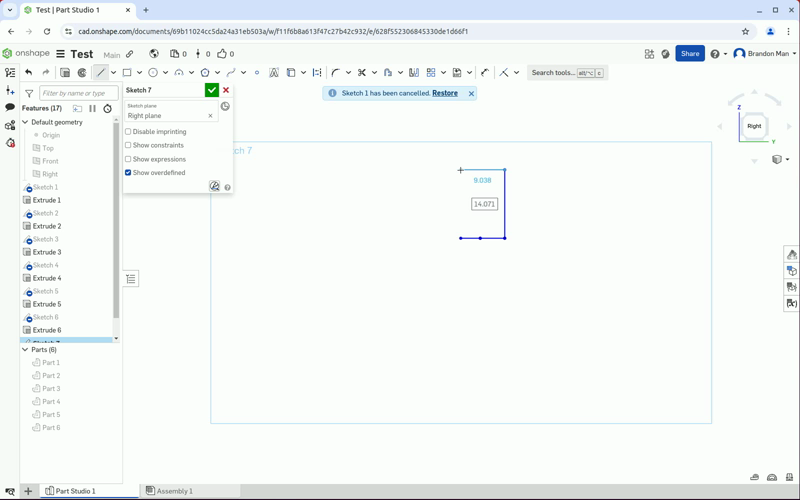
click(460, 169)
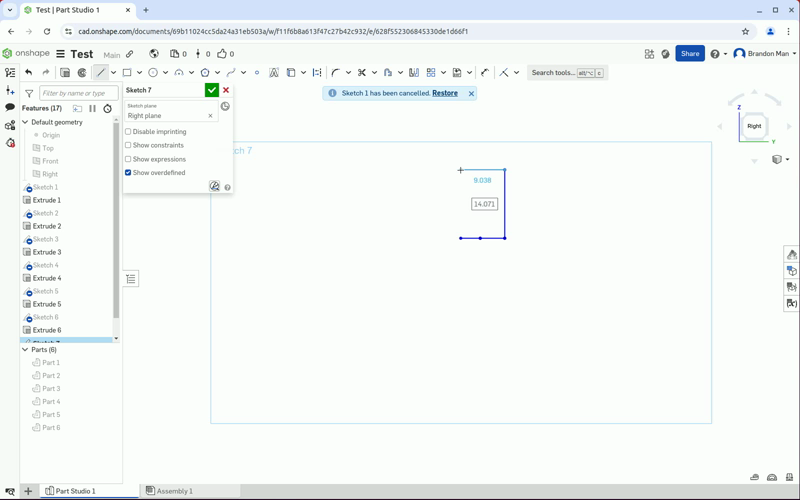
key_up(shift)
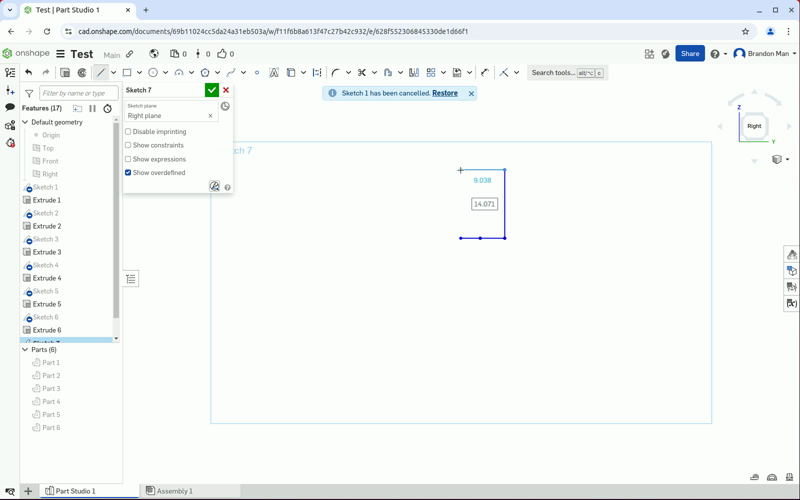
key_down(shift)
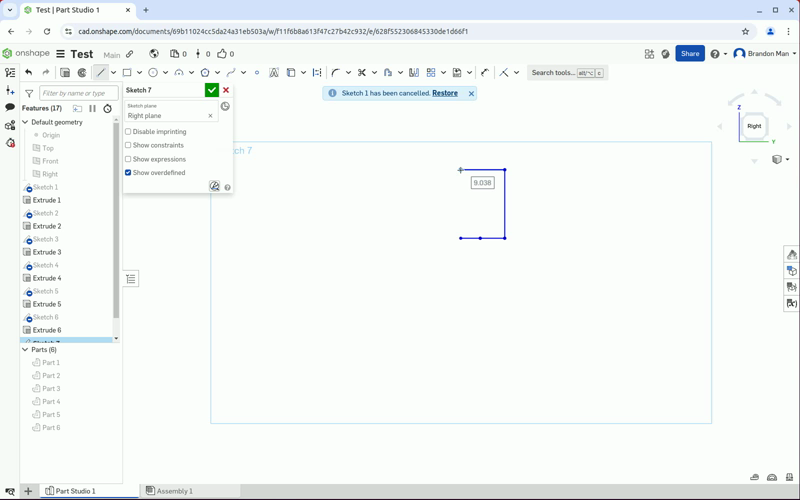
mouse_move(460, 238)
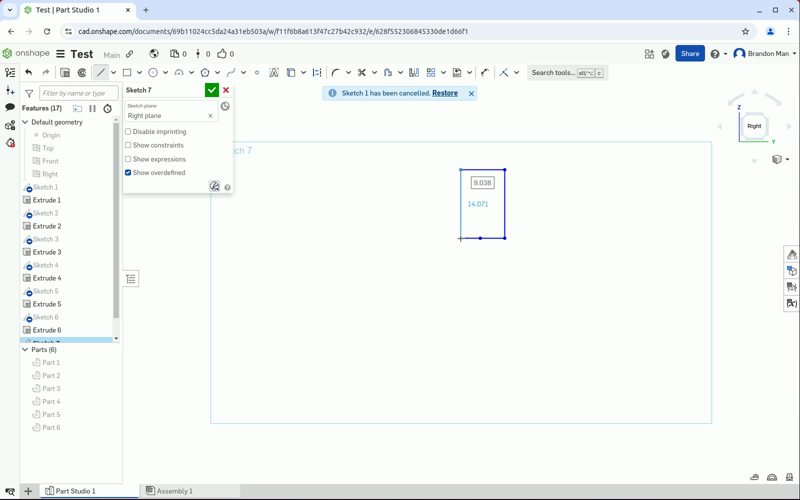
key_up(shift)
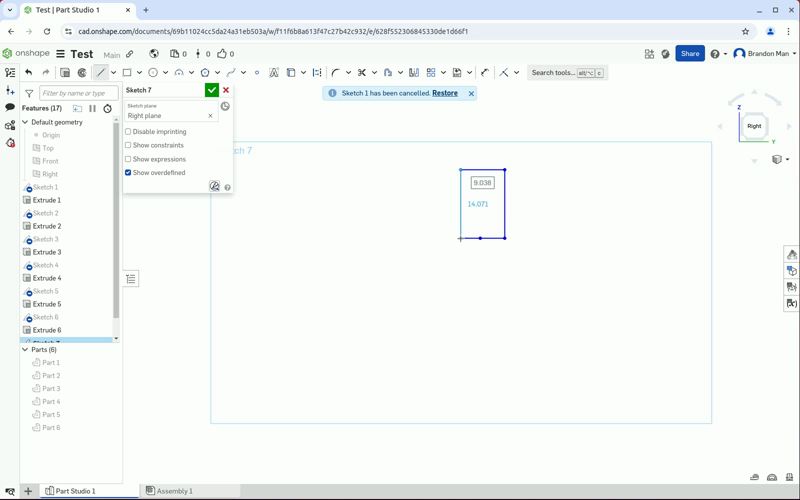
click(460, 238)
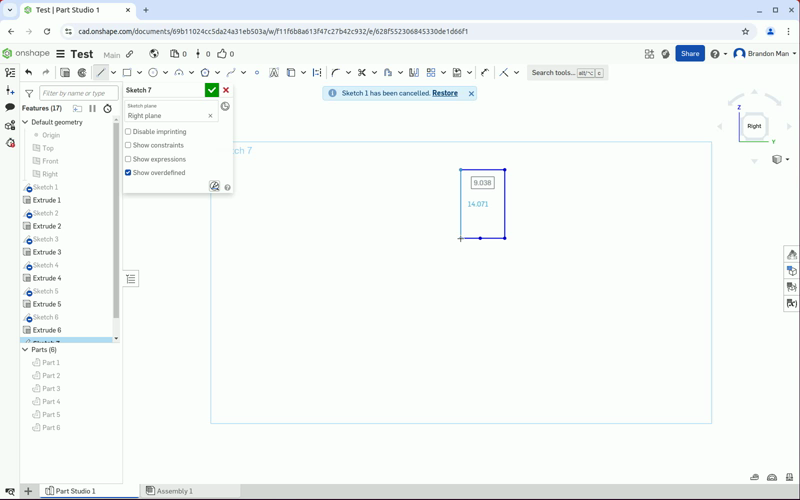
key(esc)
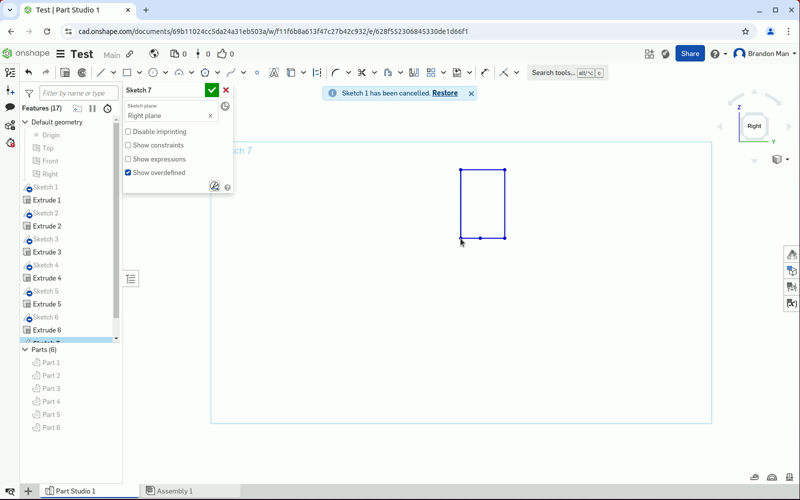
mouse_move(466, 208)
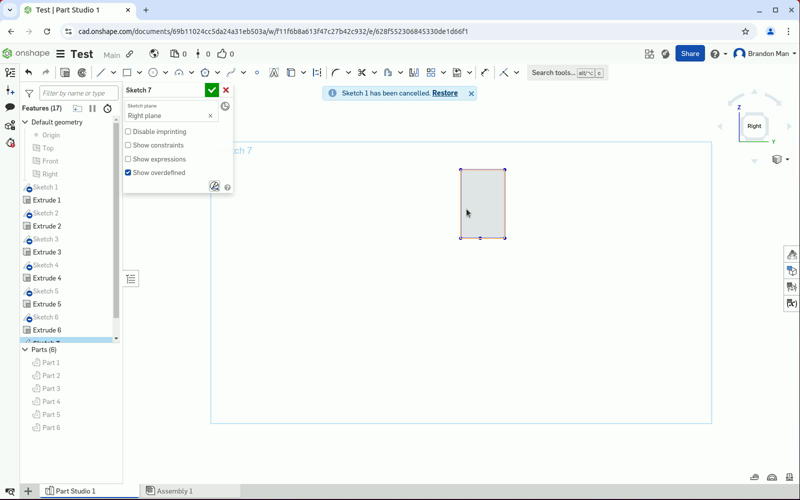
click(466, 208)
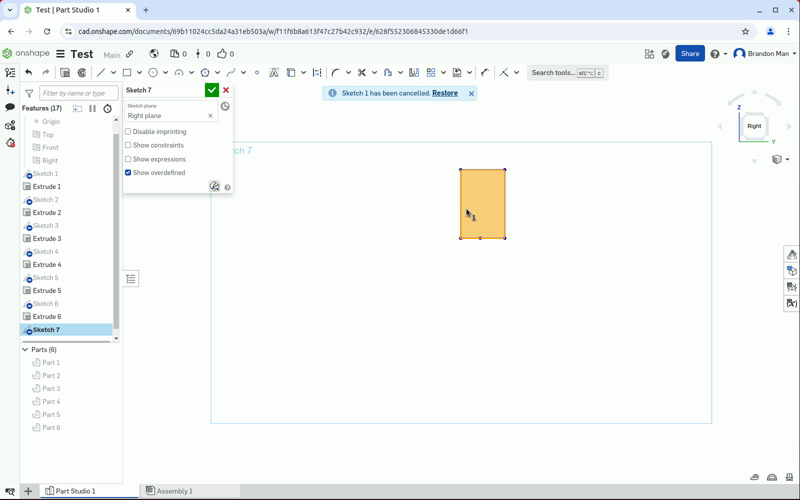
mouse_move(73, 352)
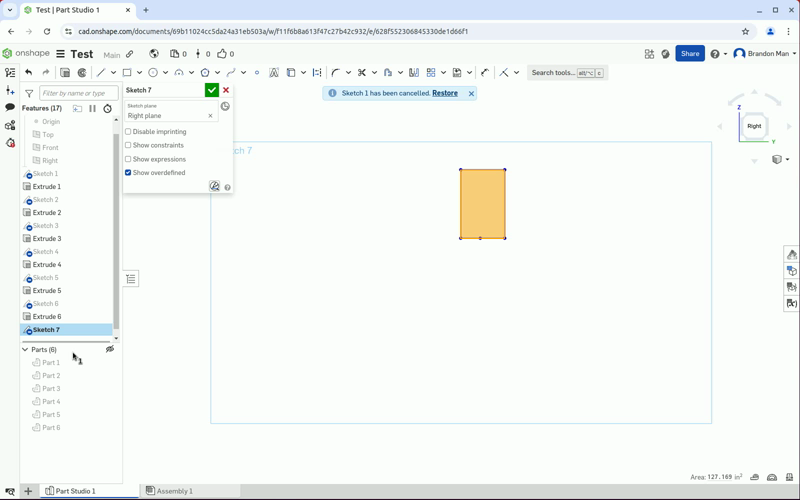
key(shift+y)
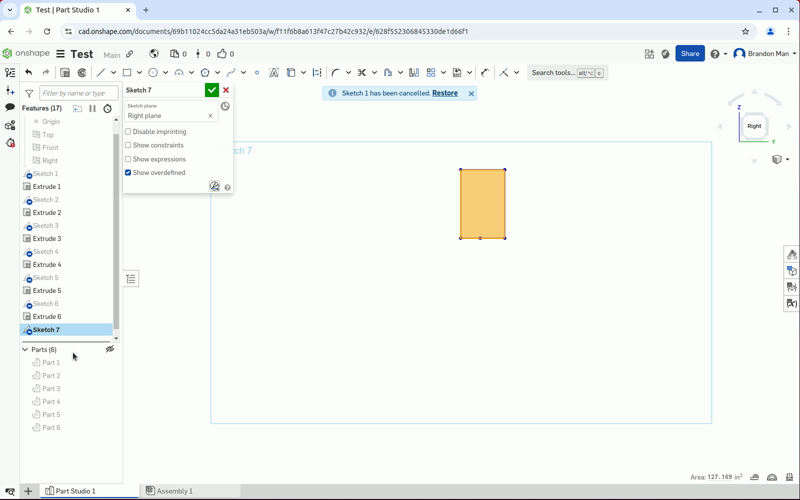
key(shift+e)
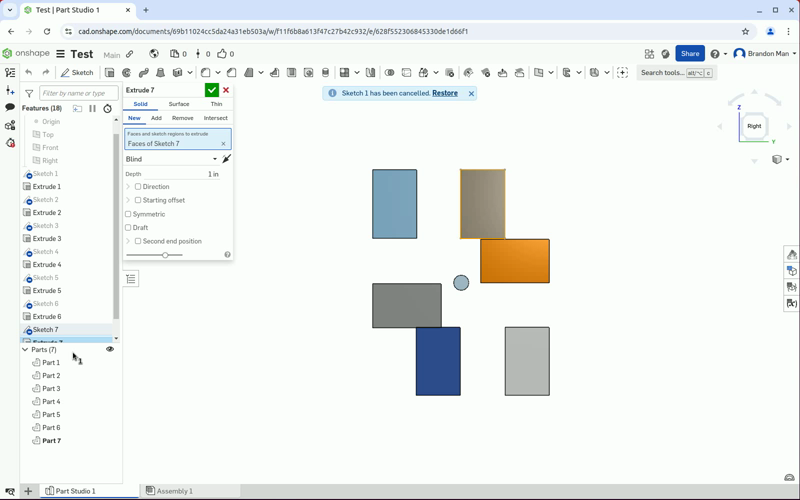
mouse_move(143, 106)
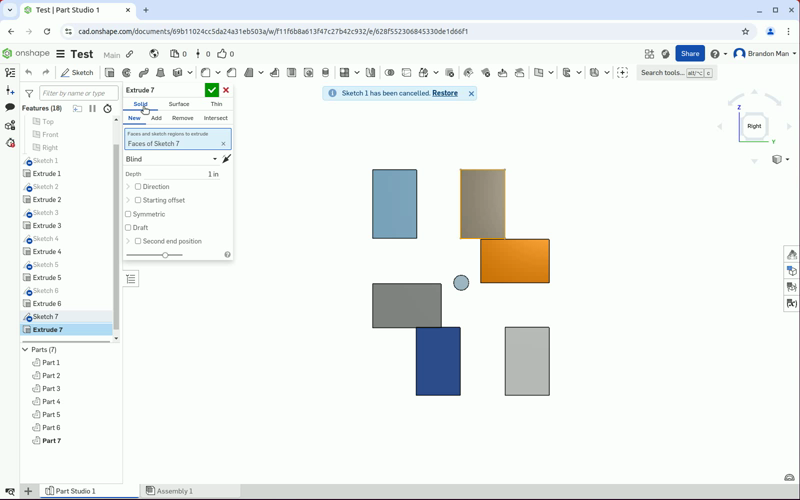
click(143, 106)
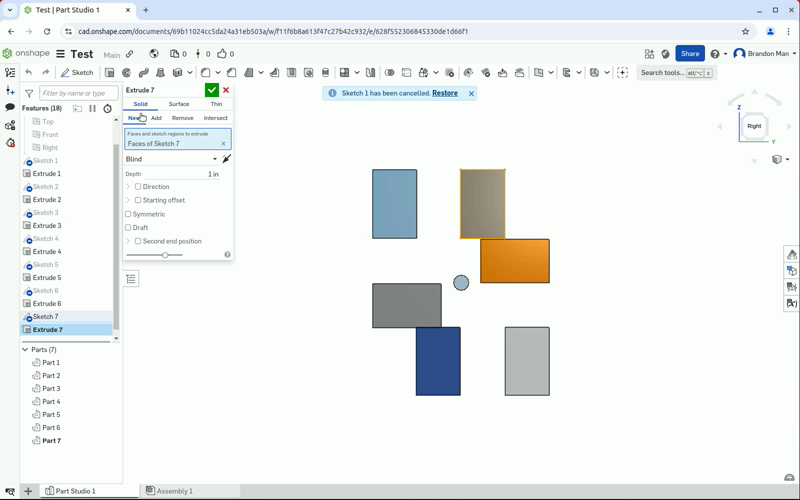
mouse_move(137, 120)
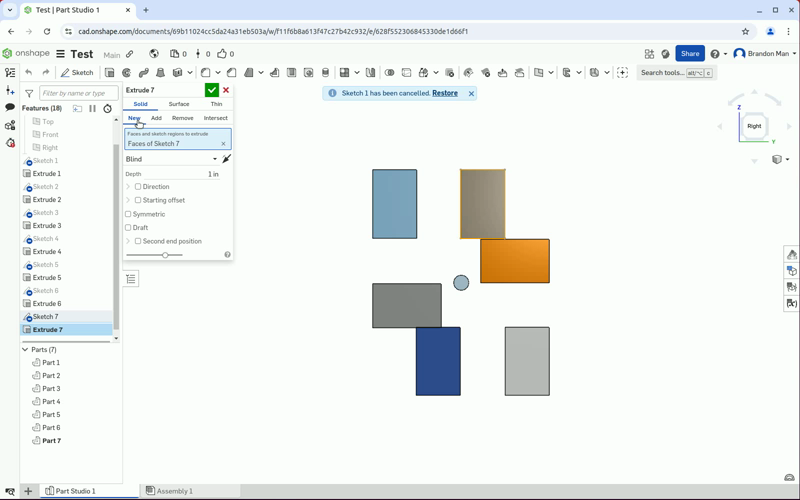
click(137, 120)
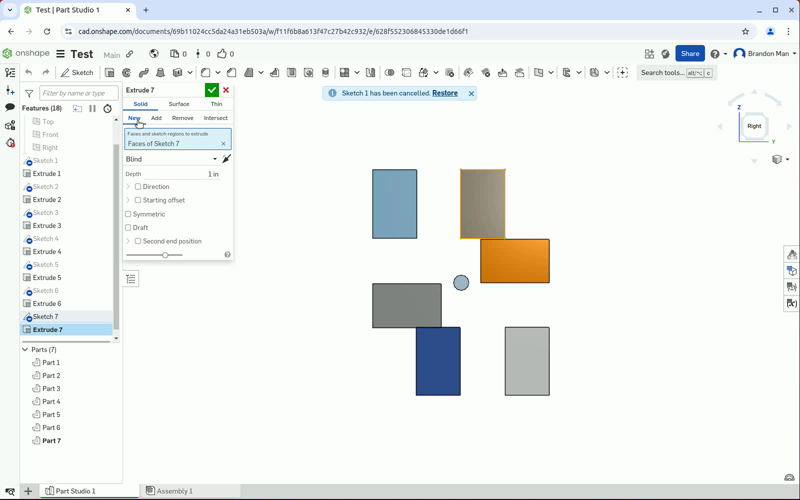
key(tab, 4)
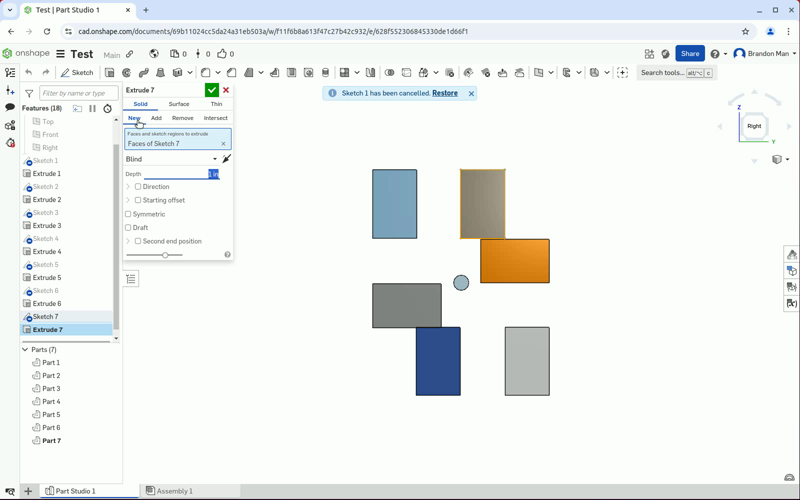
text(-0.481)
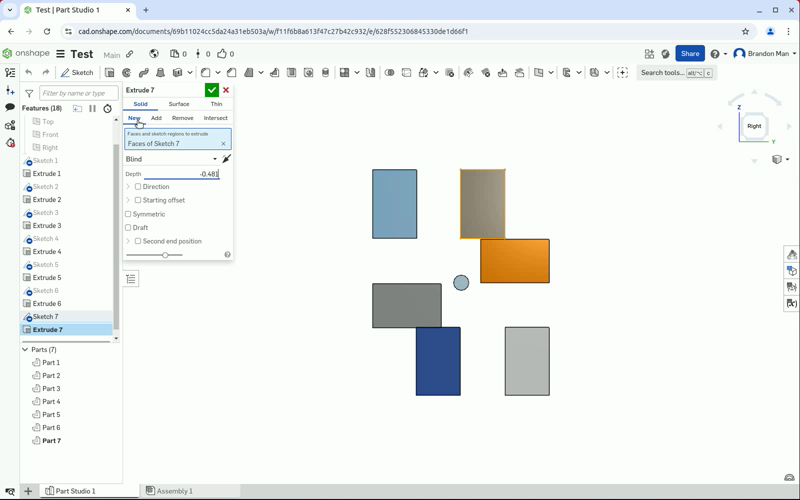
key(enter)
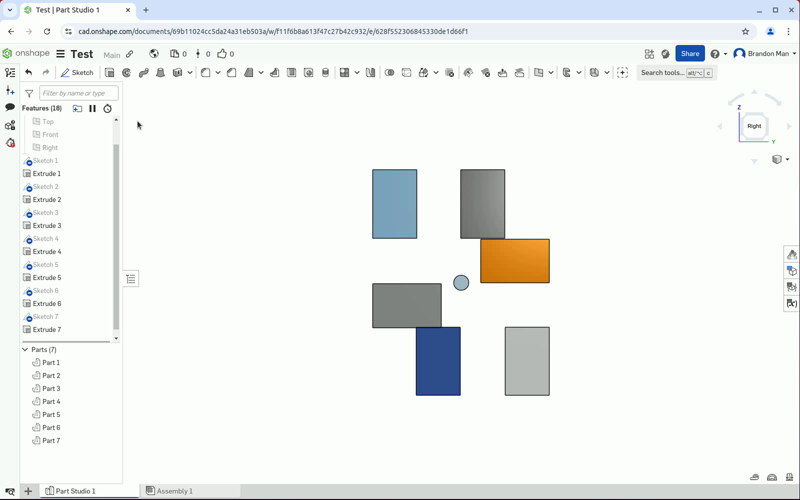
key(shift+h)
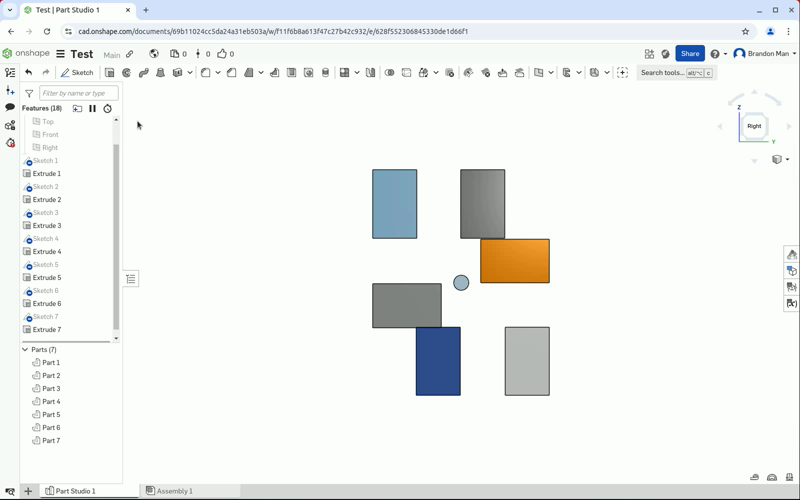
key(shift+h)
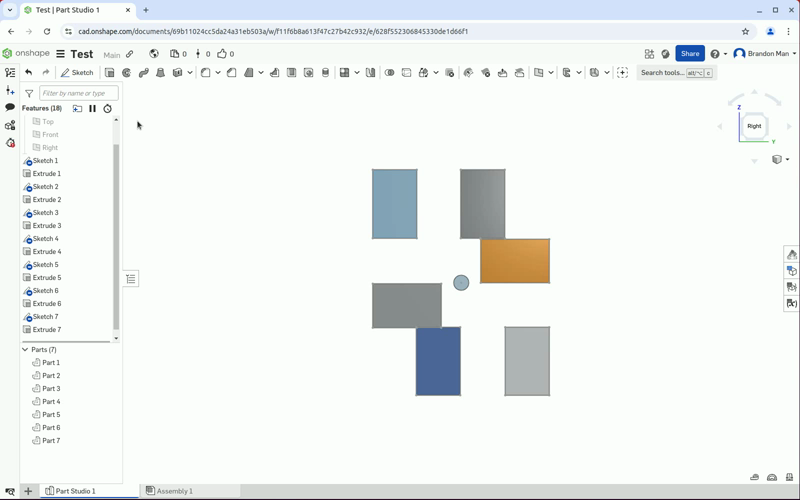
key(shift+7)
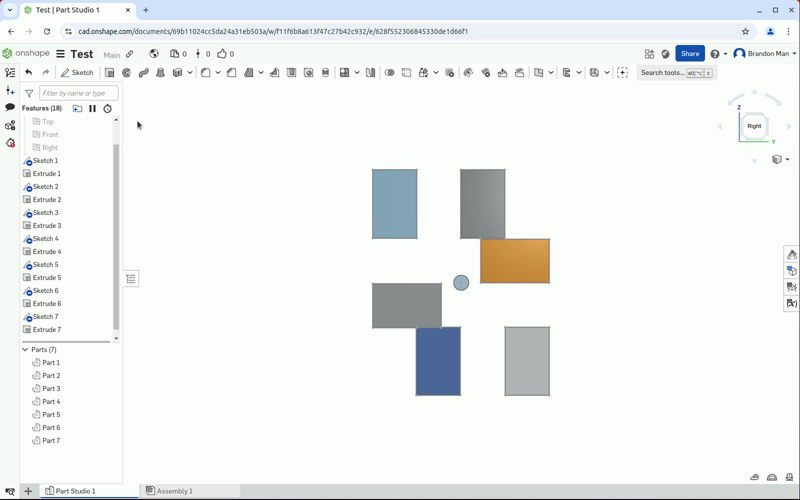
key(right, 2)
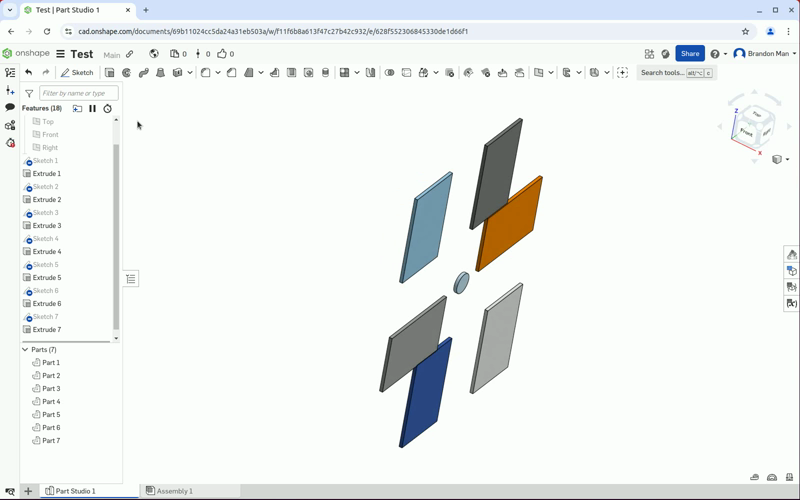
key(down, 2)
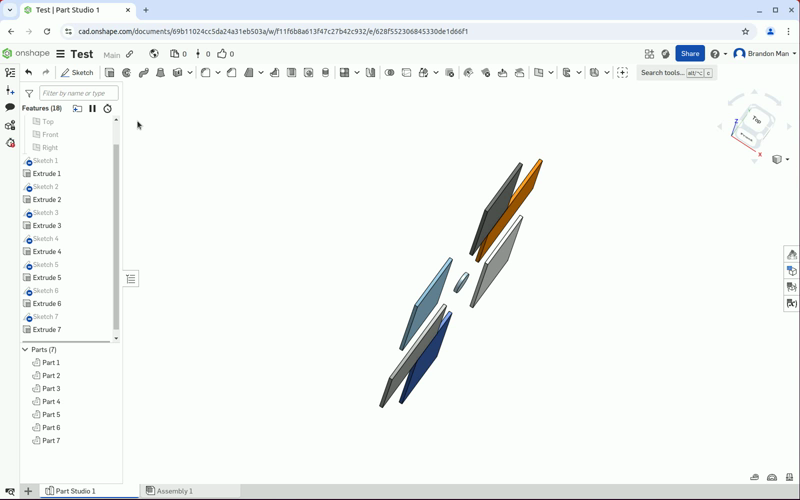
key(up, 2)
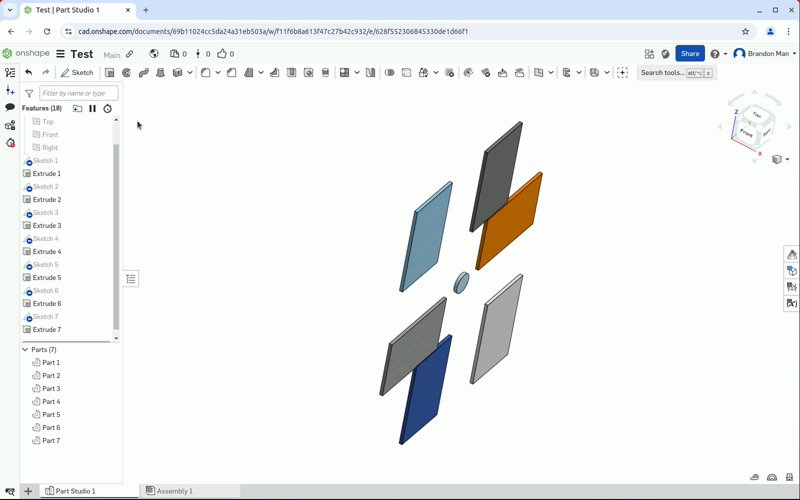
key(left, 2)
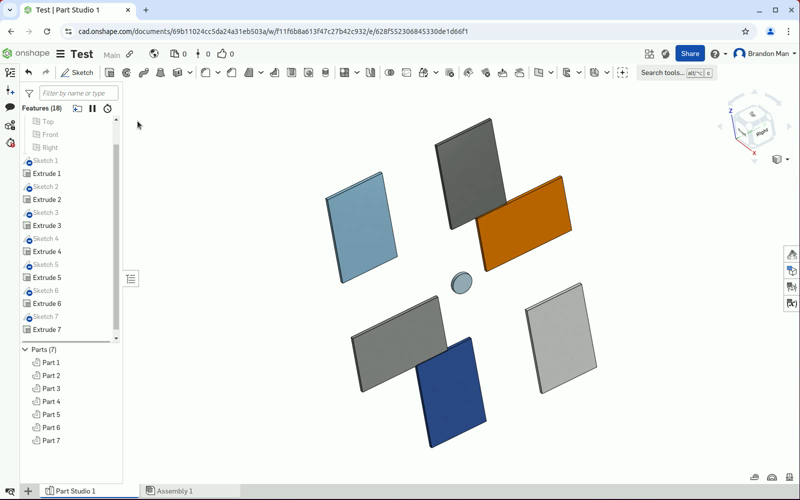
mouse_move(69, 163)
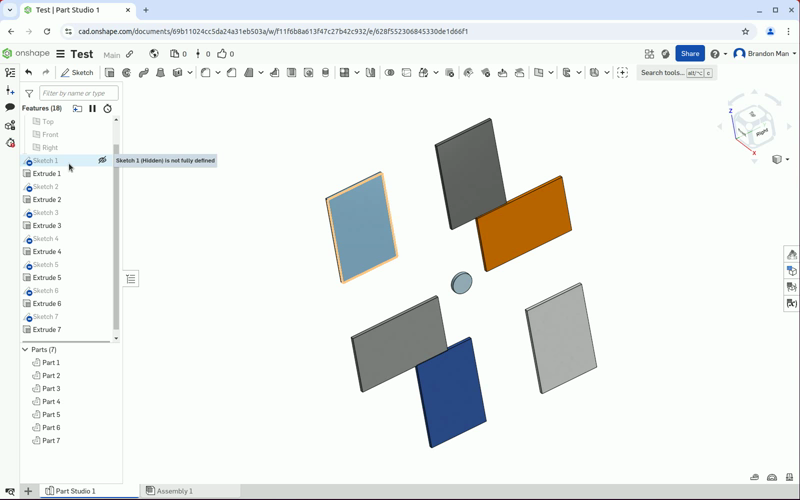
click(69, 163)